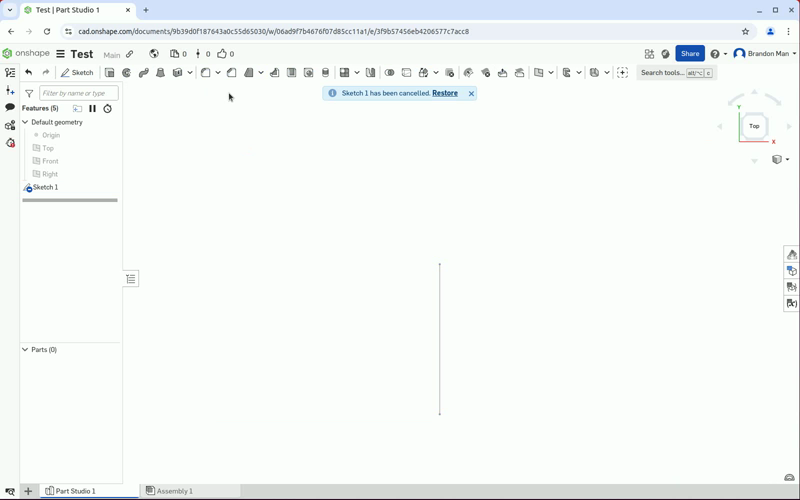
key(shift+h)
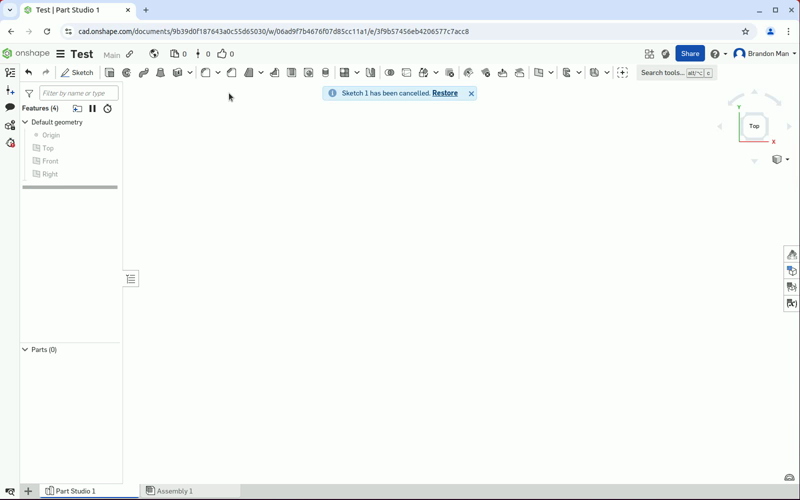
mouse_move(73, 352)
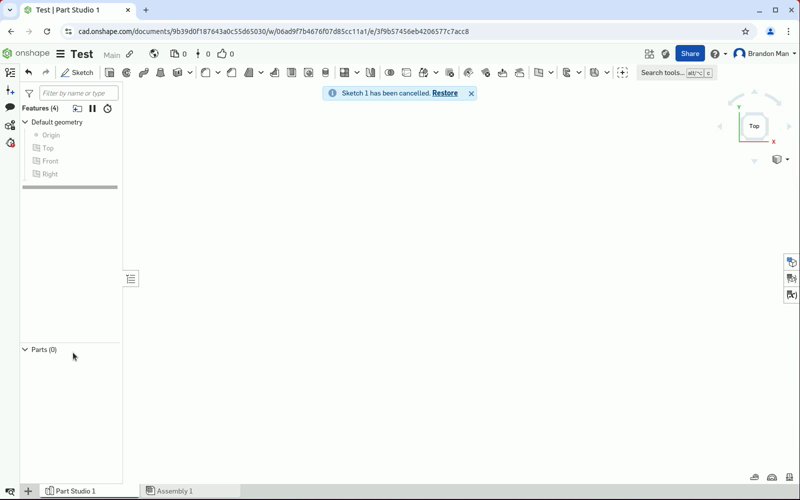
key(y)
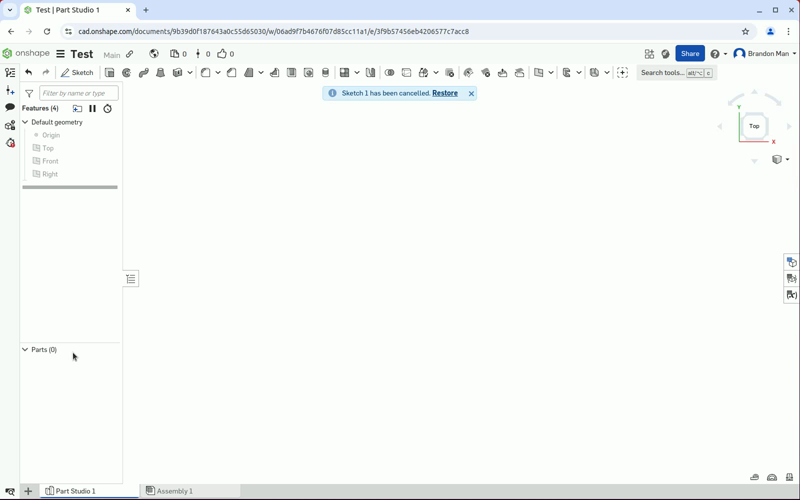
key(shift+p)
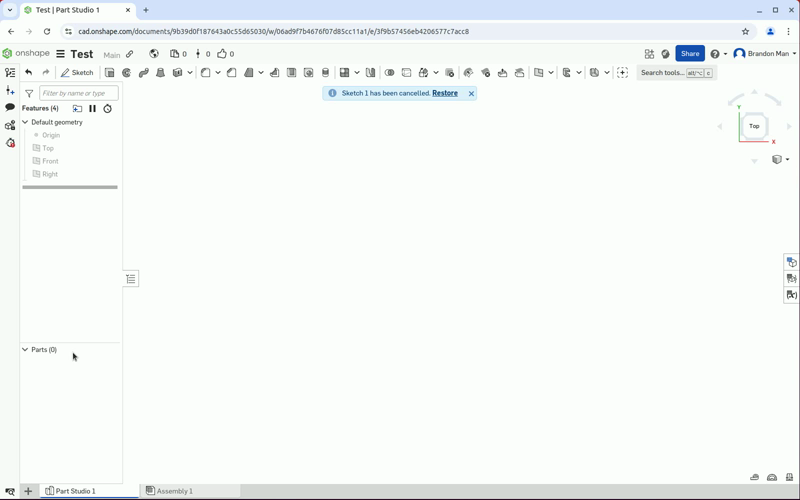
key(space)
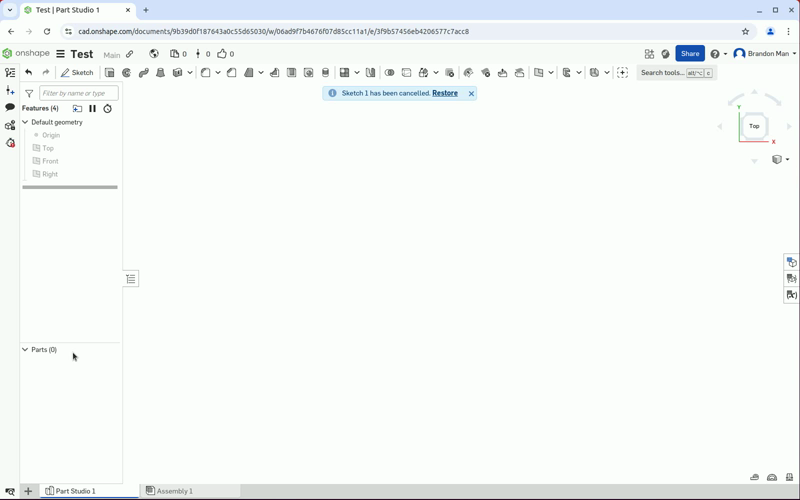
key_down(shift)
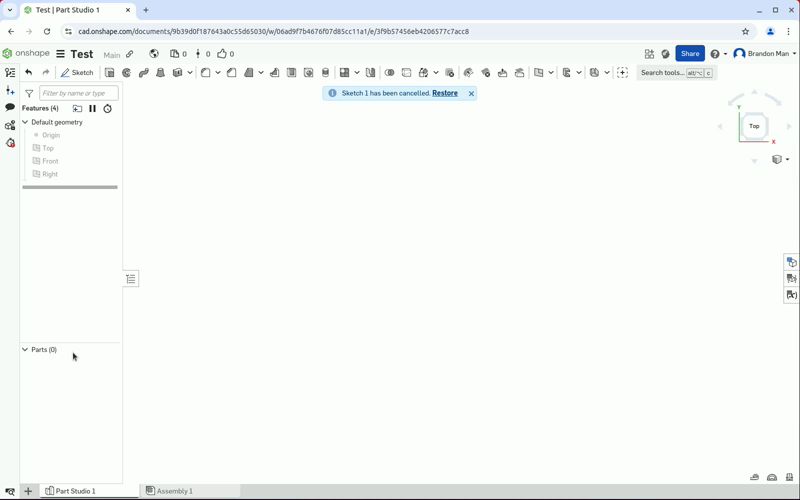
key(up)
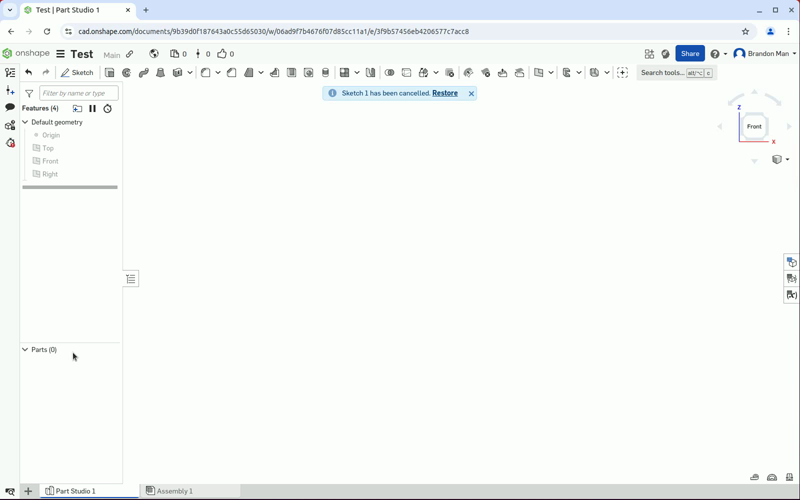
key_up(shift)
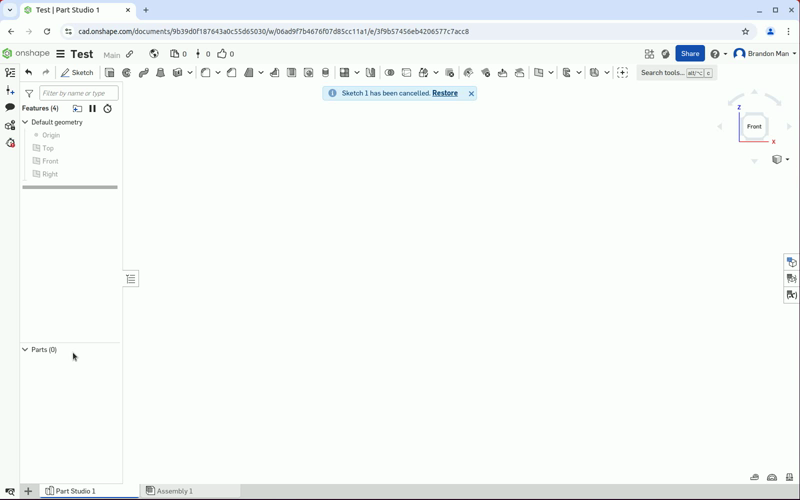
mouse_move(73, 352)
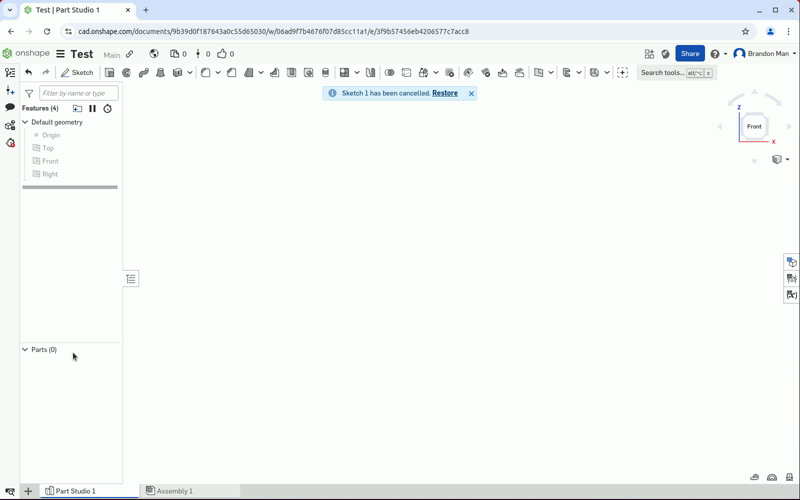
key(shift+y)
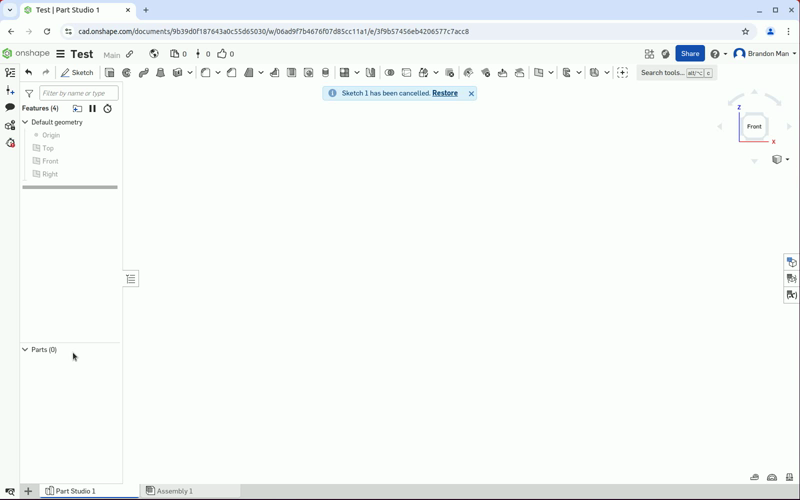
key(shift+s)
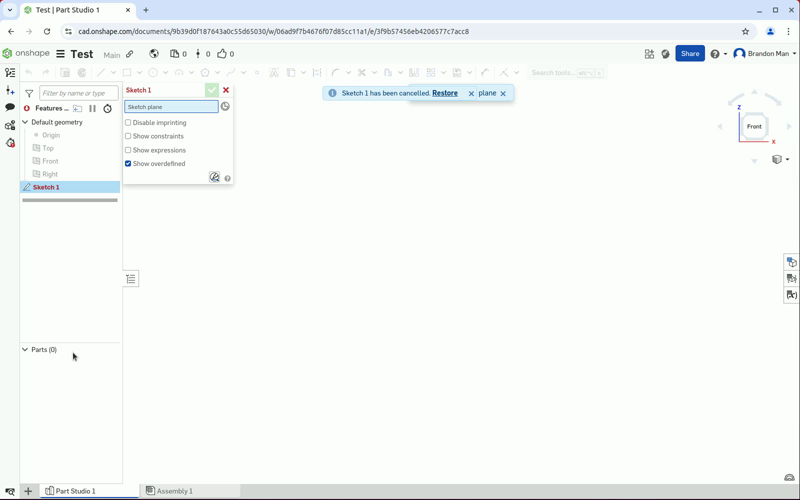
mouse_move(73, 163)
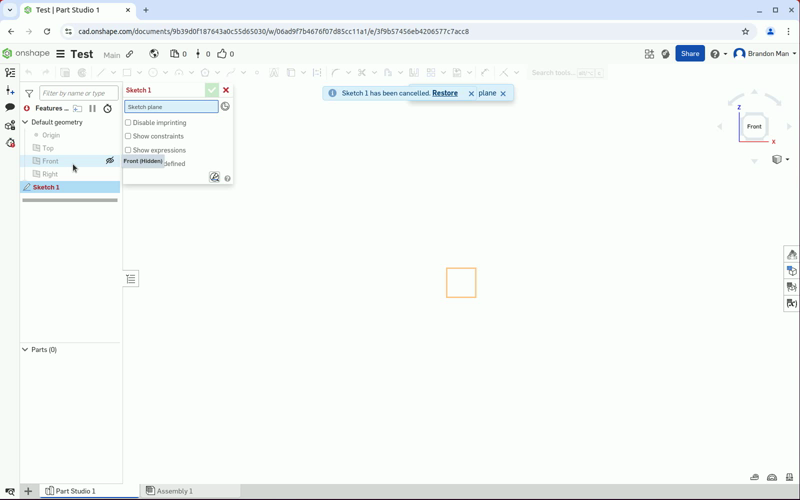
click(73, 163)
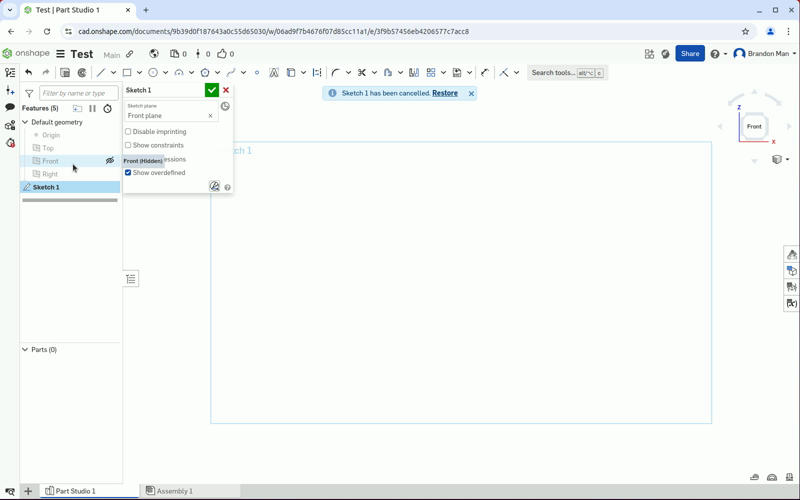
mouse_move(73, 352)
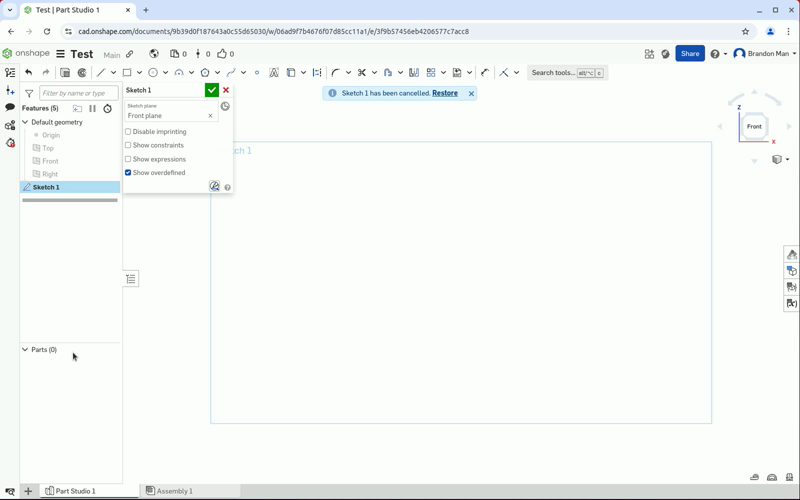
key(y)
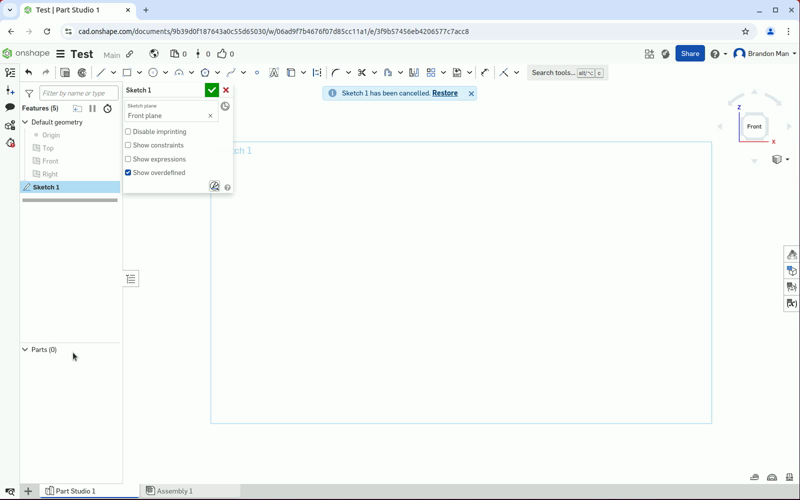
key(l)
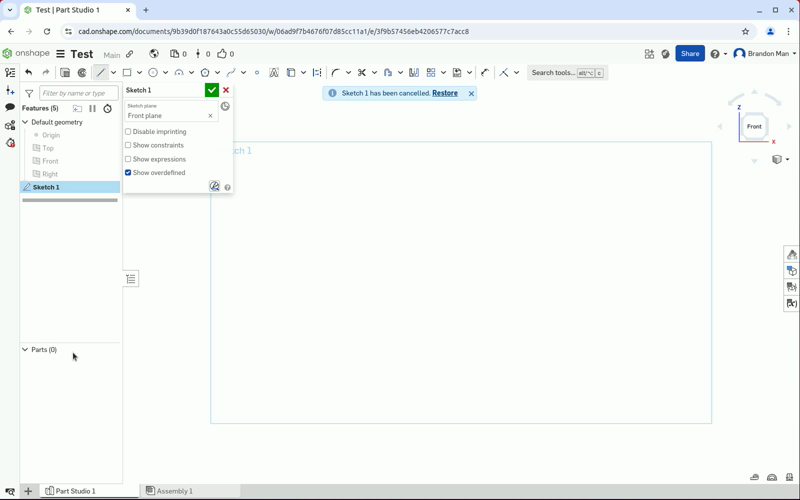
key_down(shift)
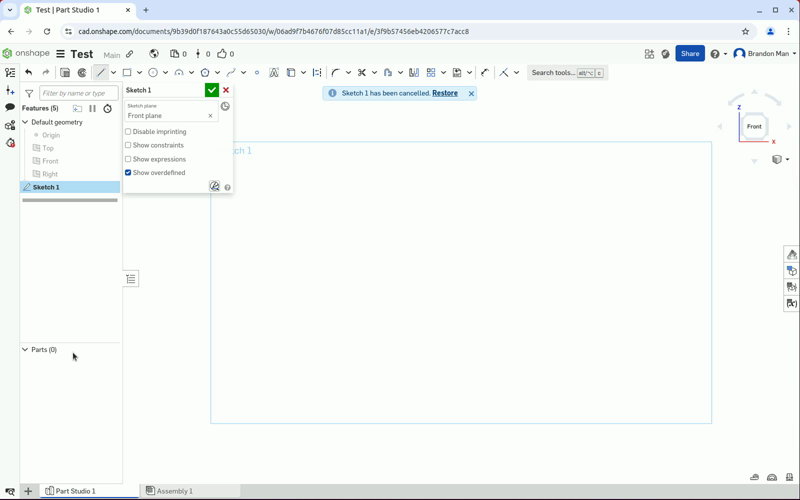
mouse_move(348, 346)
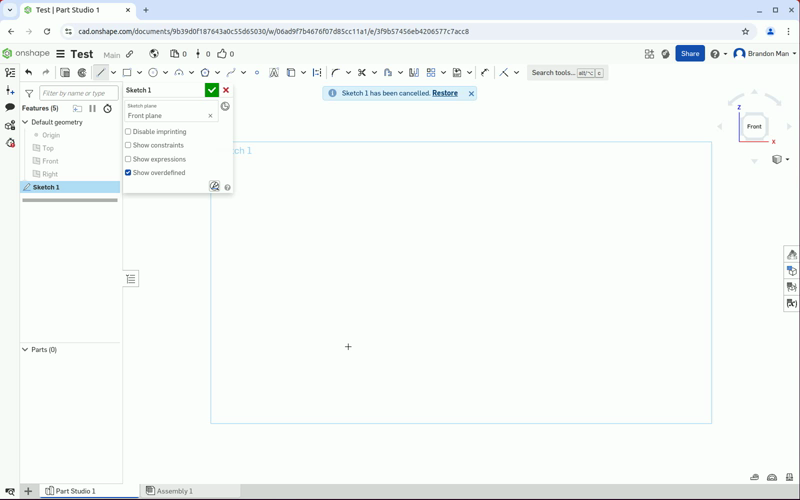
click(348, 346)
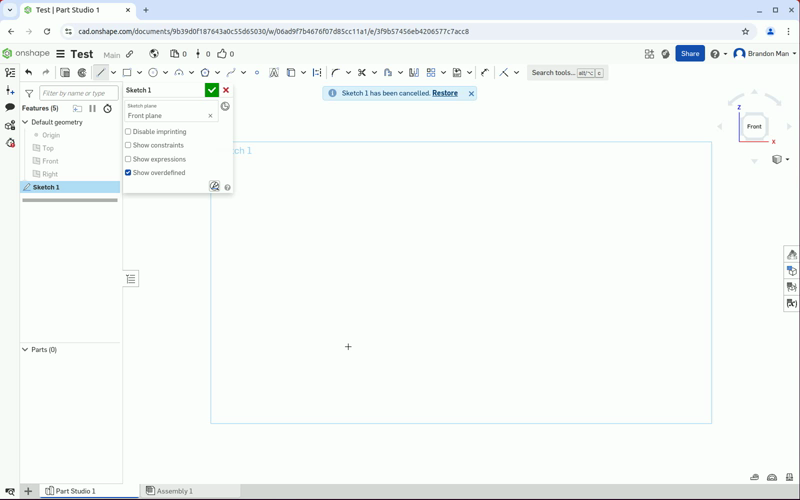
key_up(shift)
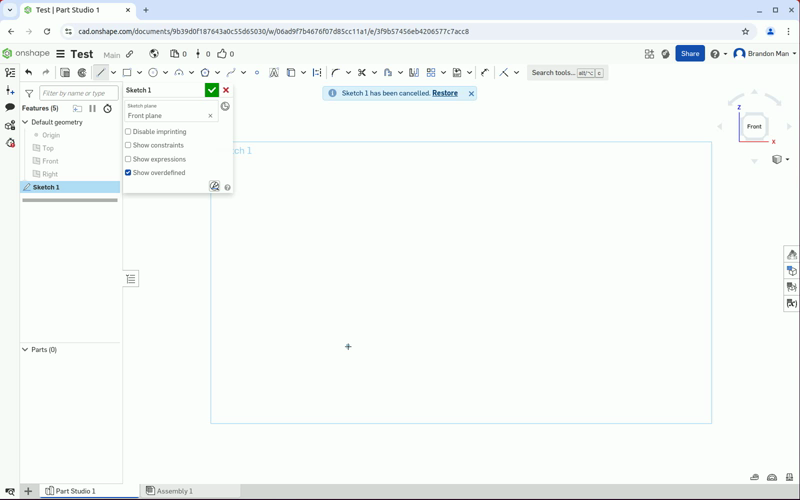
key_down(shift)
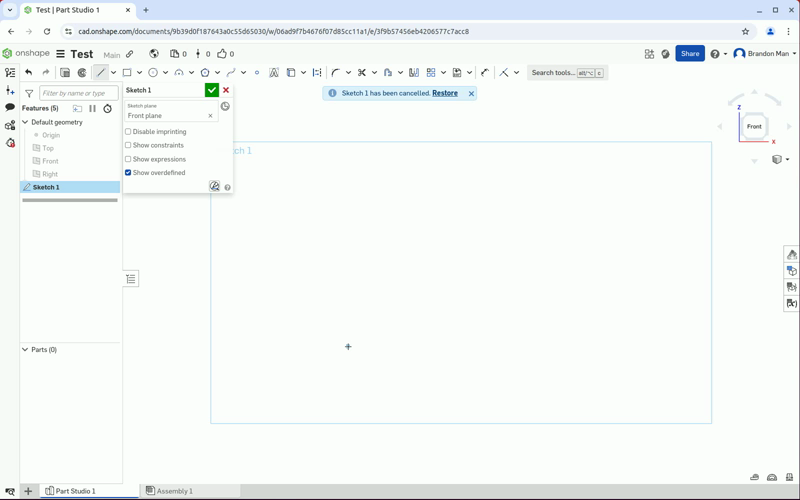
mouse_move(572, 346)
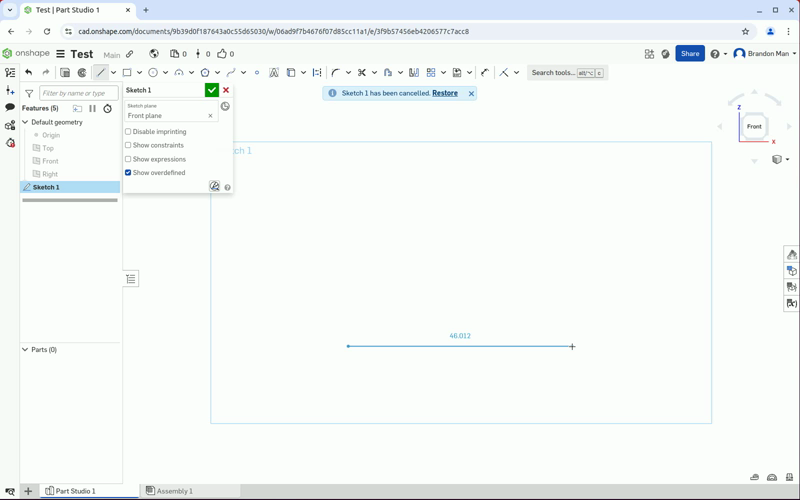
click(572, 346)
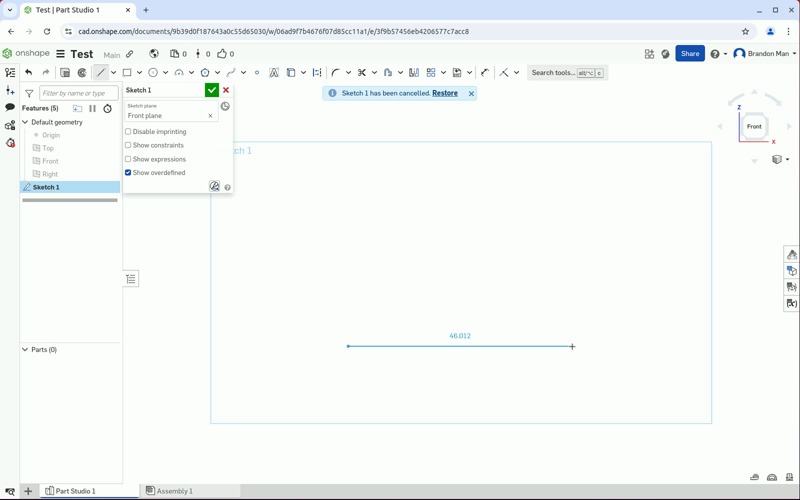
key_up(shift)
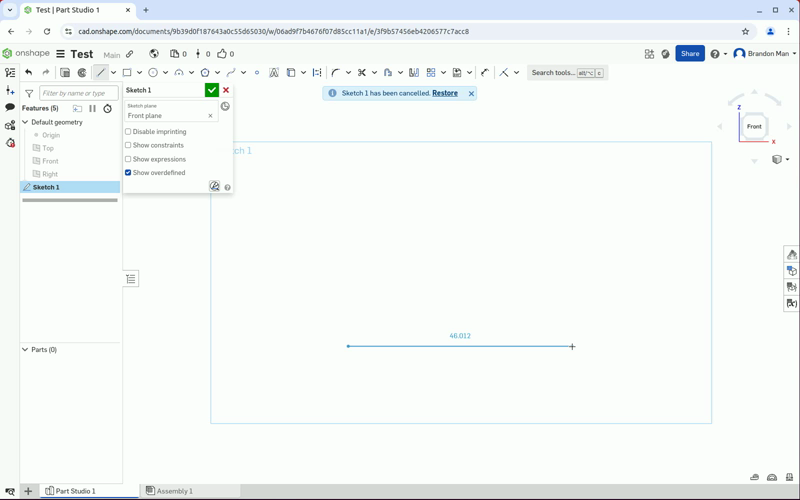
key_down(shift)
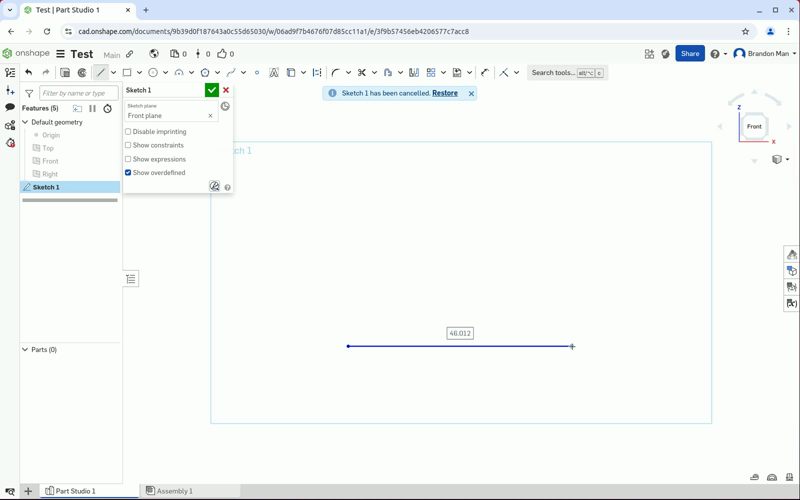
mouse_move(572, 221)
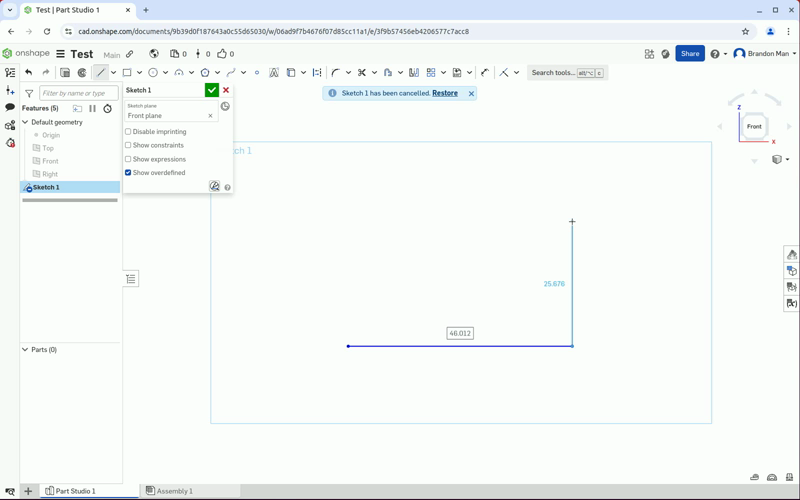
click(572, 221)
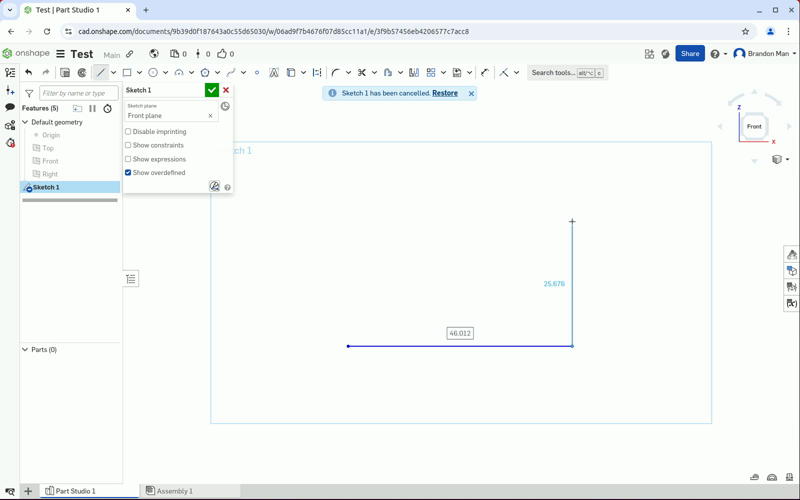
key_up(shift)
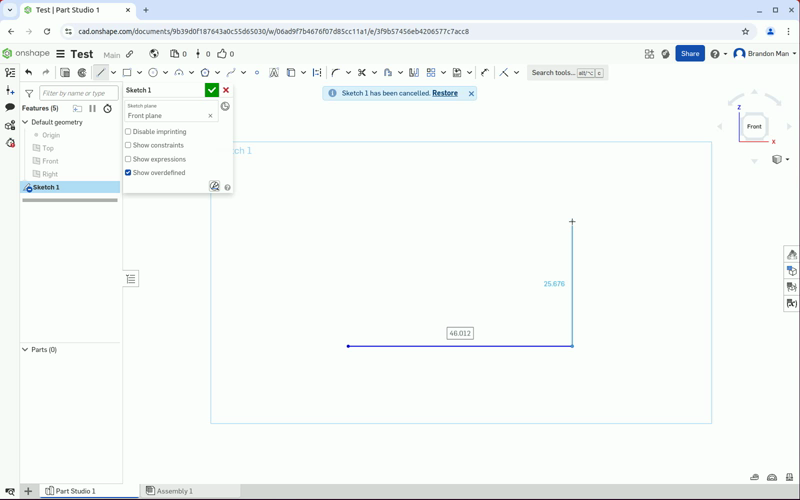
key_down(shift)
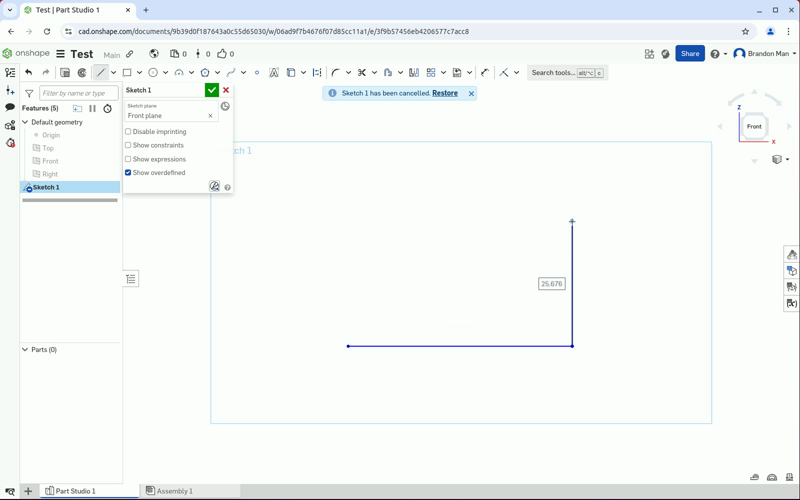
mouse_move(348, 221)
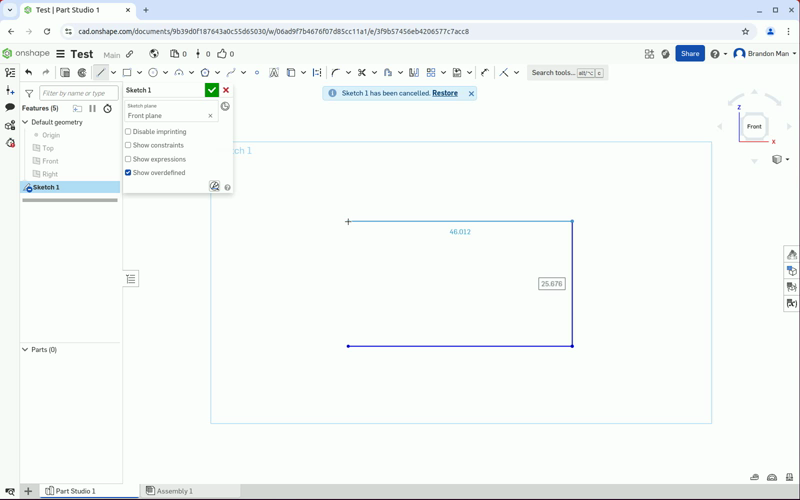
click(348, 221)
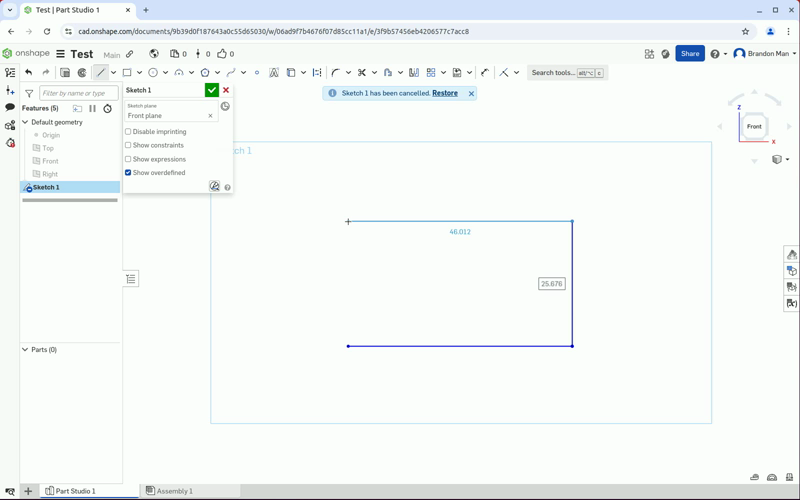
key_up(shift)
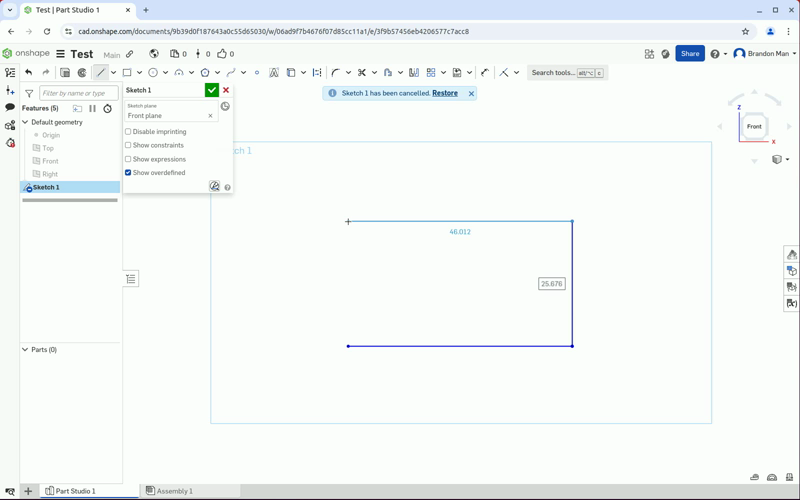
key_down(shift)
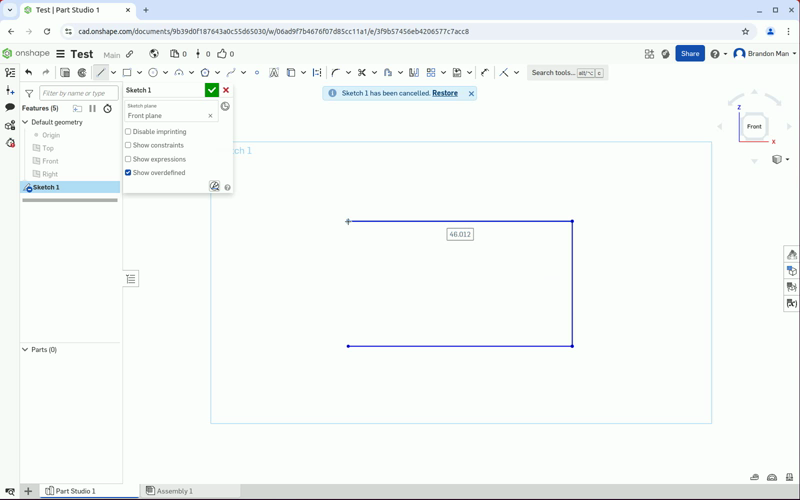
mouse_move(348, 346)
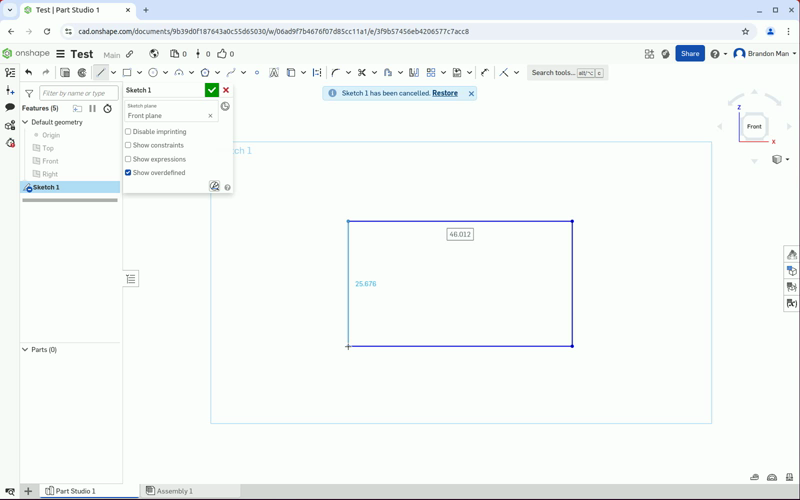
key_up(shift)
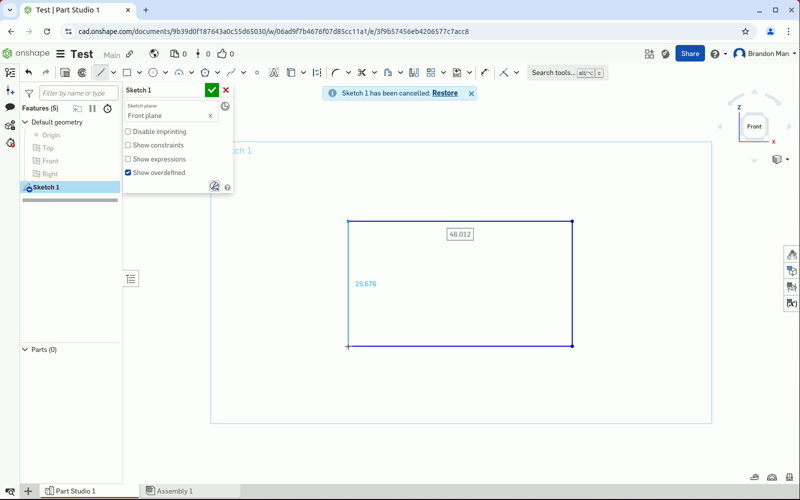
click(348, 346)
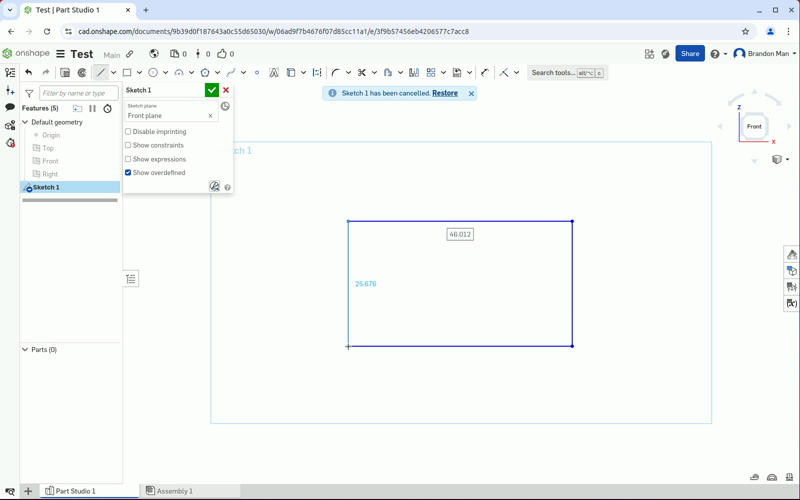
key(esc)
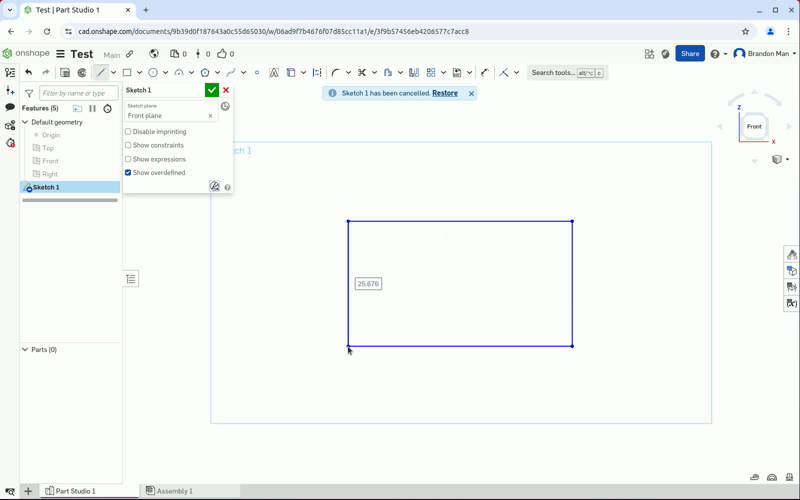
mouse_move(425, 327)
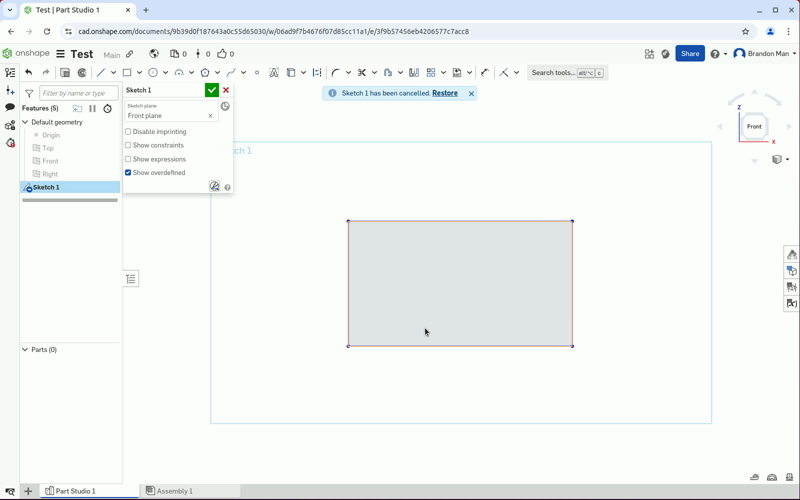
click(425, 327)
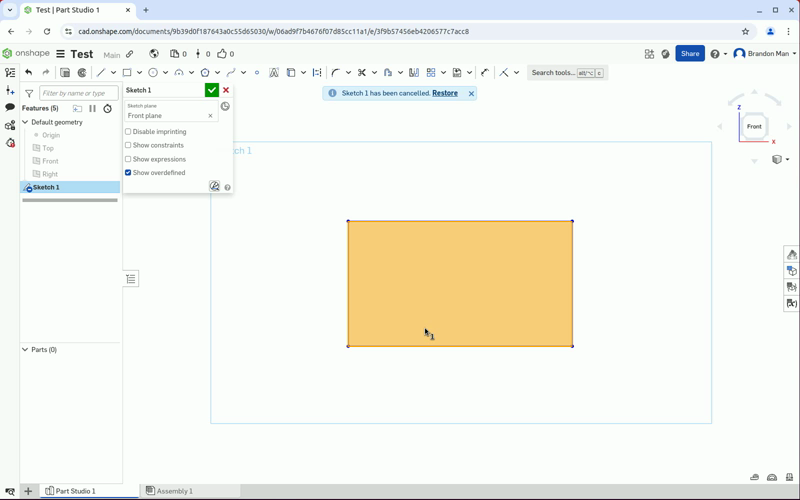
mouse_move(73, 352)
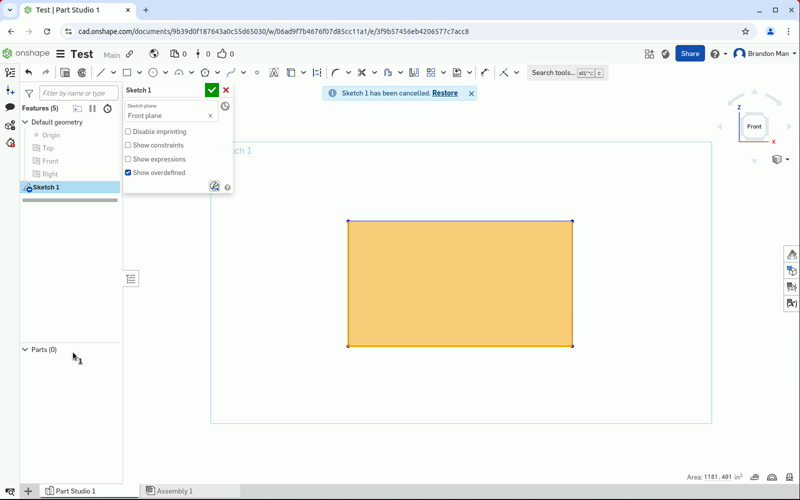
key(shift+y)
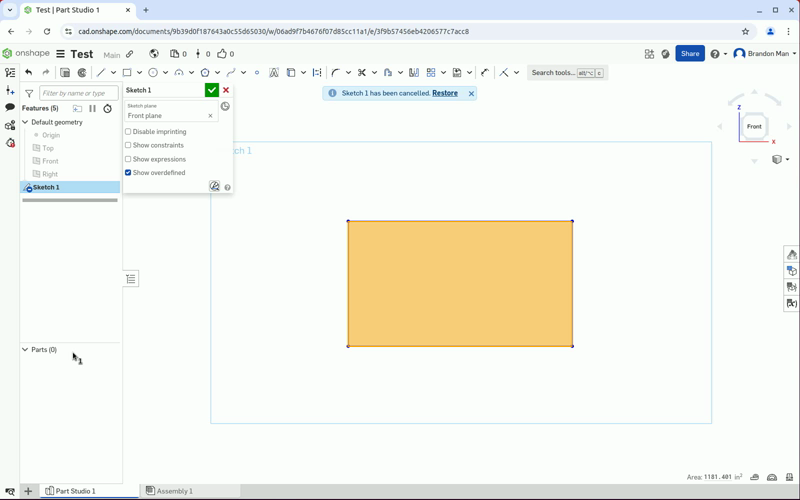
key(shift+e)
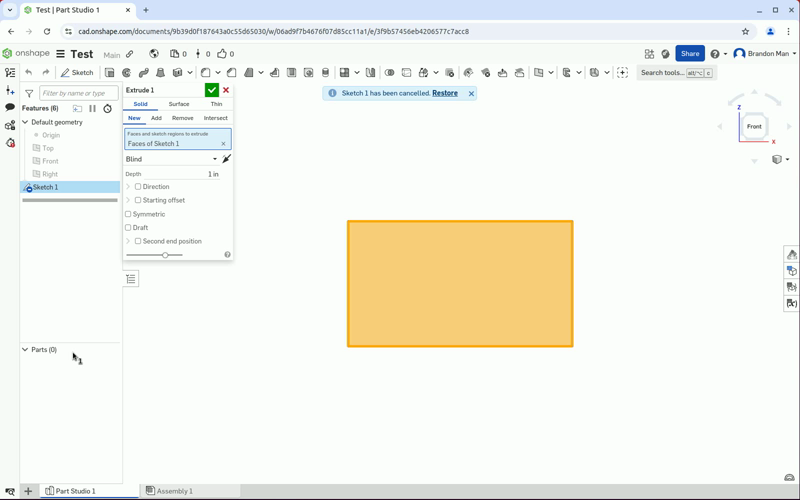
mouse_move(143, 106)
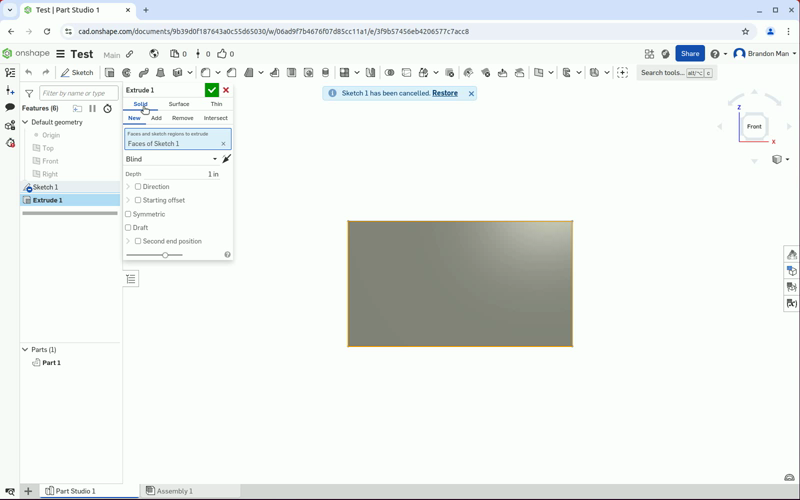
click(143, 106)
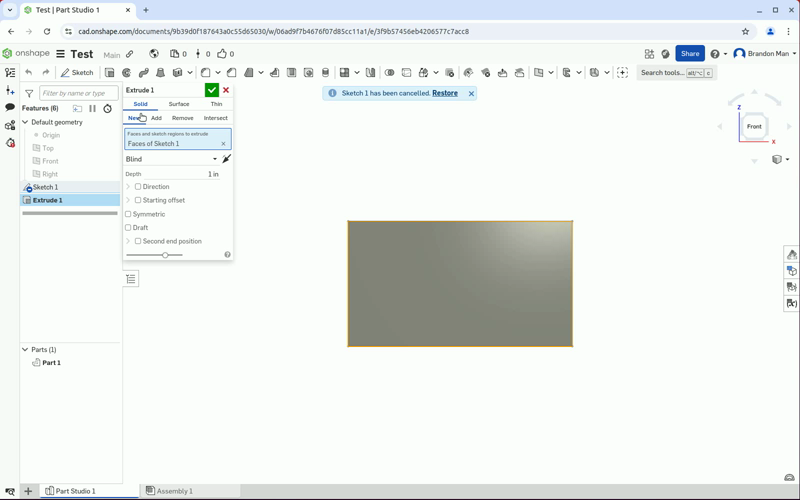
mouse_move(137, 120)
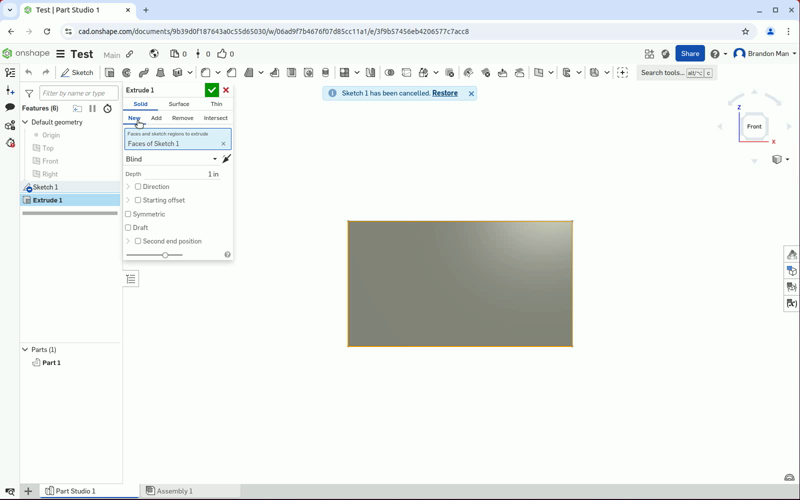
click(137, 120)
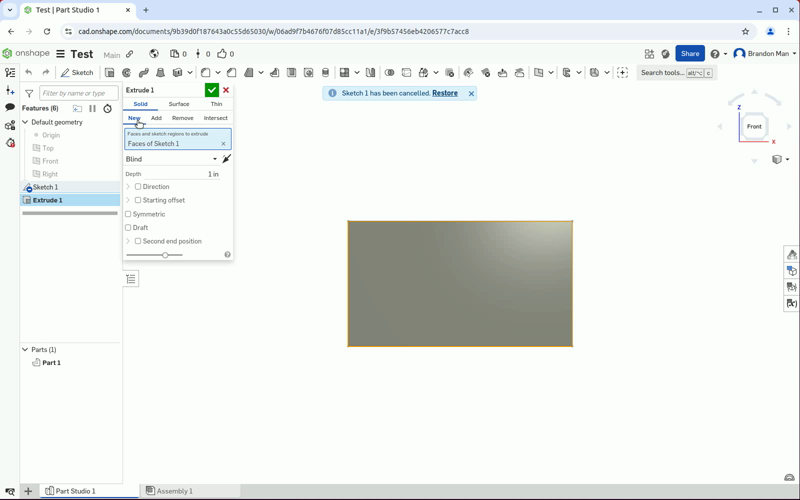
key(tab, 4)
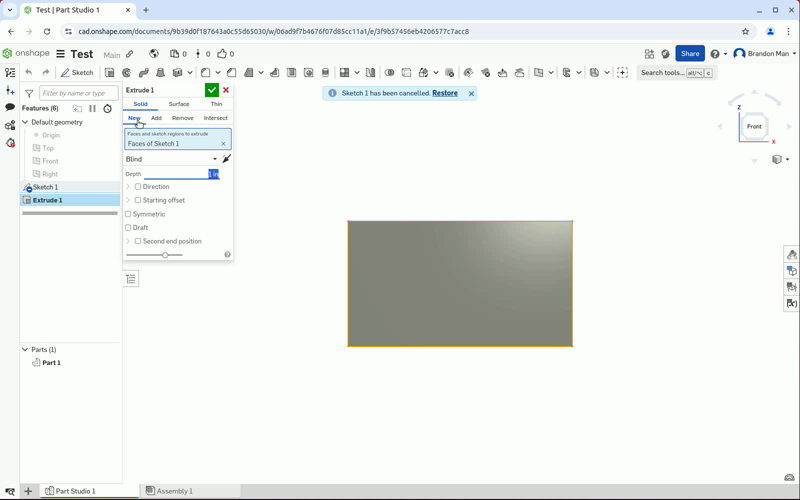
text(0.482)
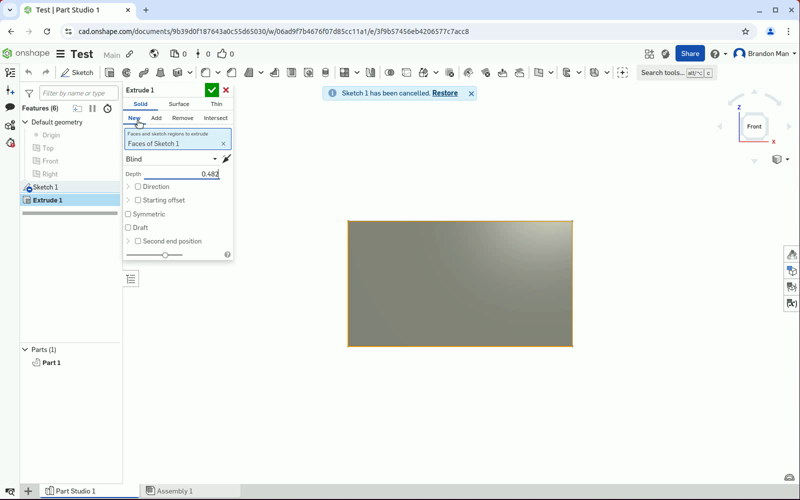
key(tab, 3)
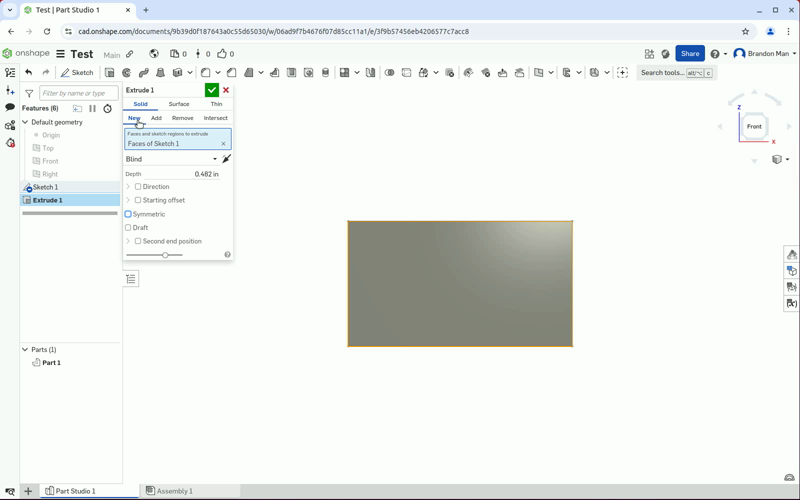
key(space)
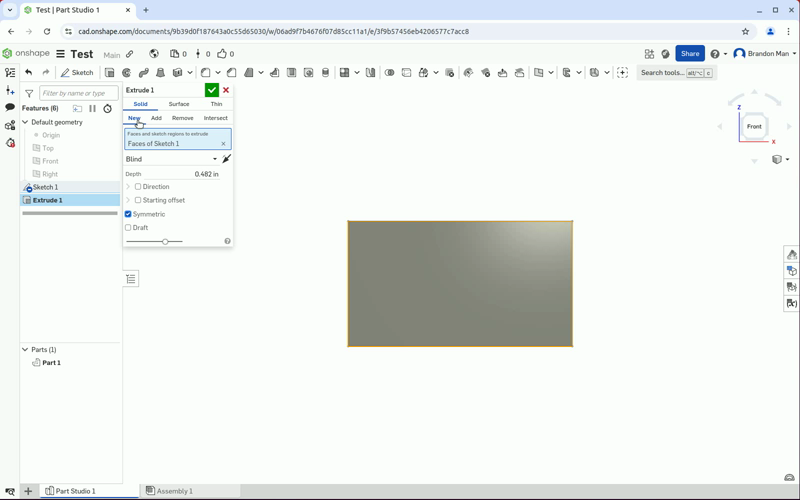
key(enter)
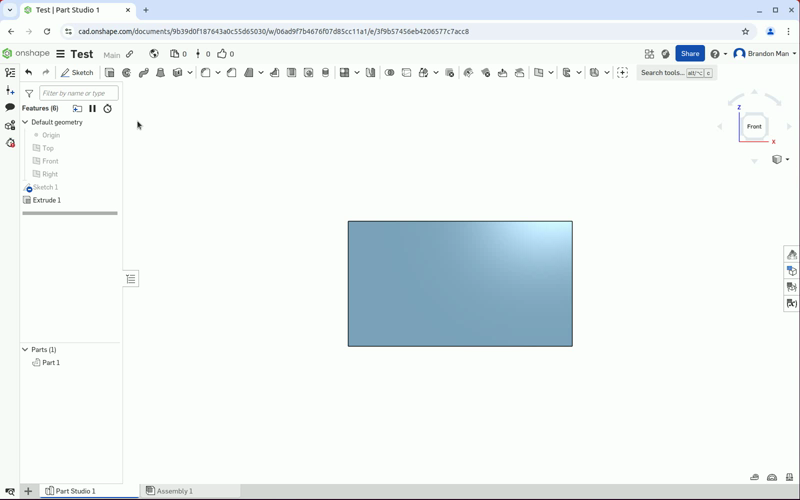
key(shift+h)
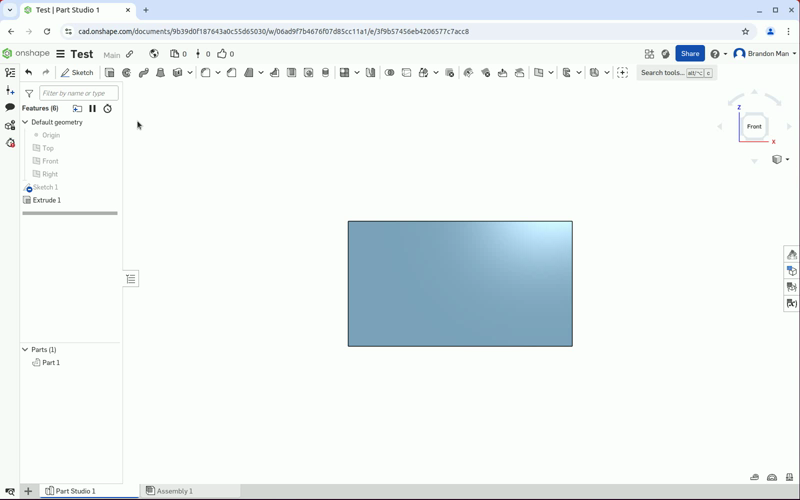
key(shift+h)
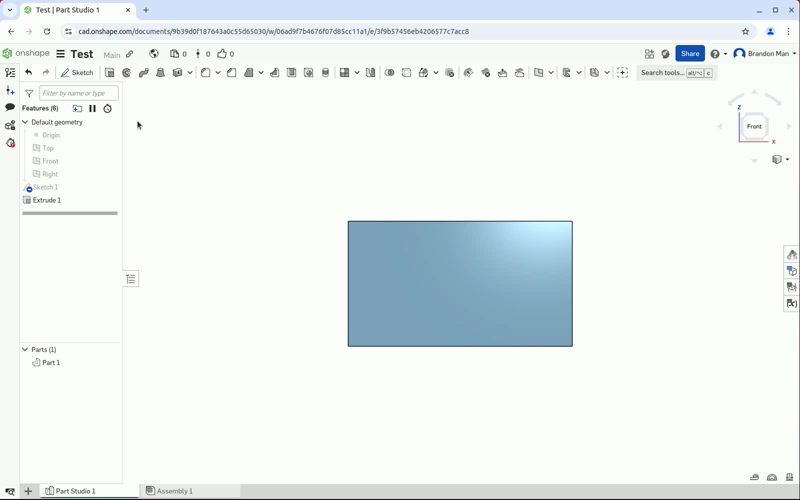
mouse_move(73, 189)
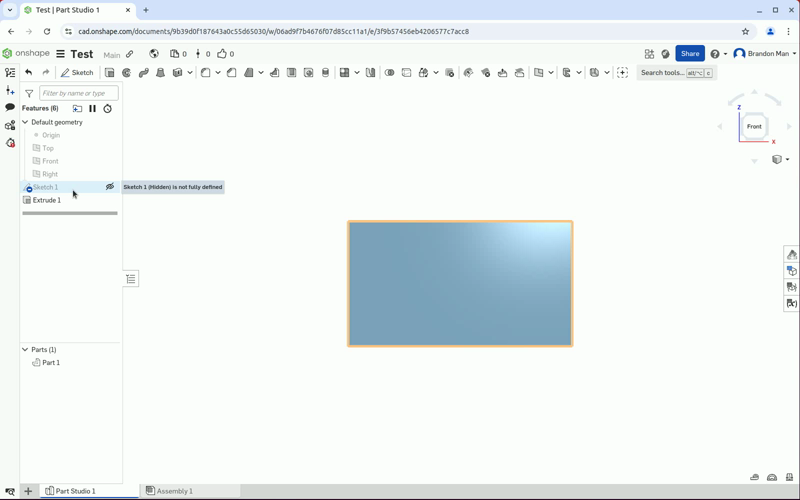
click(73, 189)
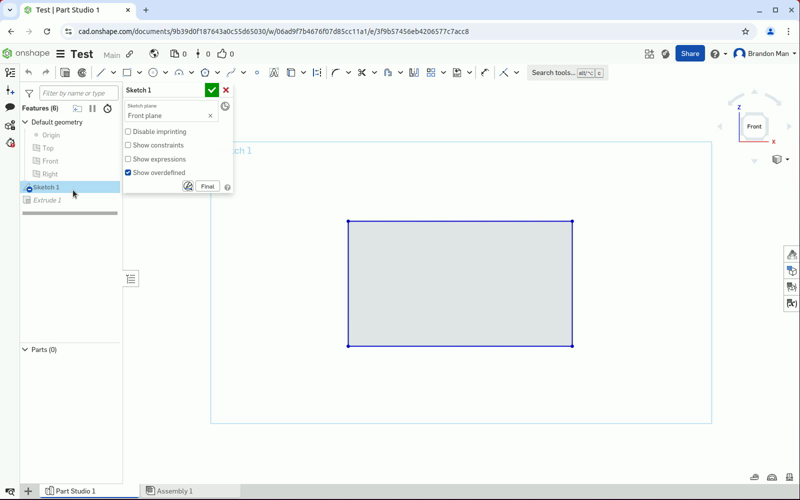
mouse_move(229, 92)
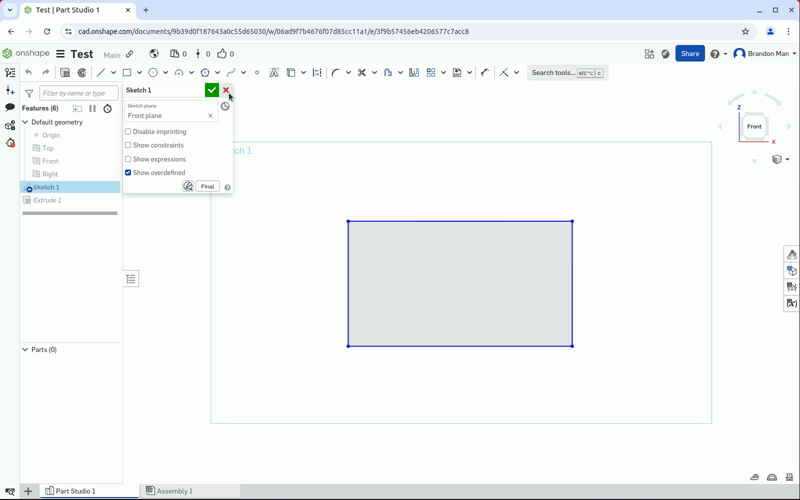
click(229, 92)
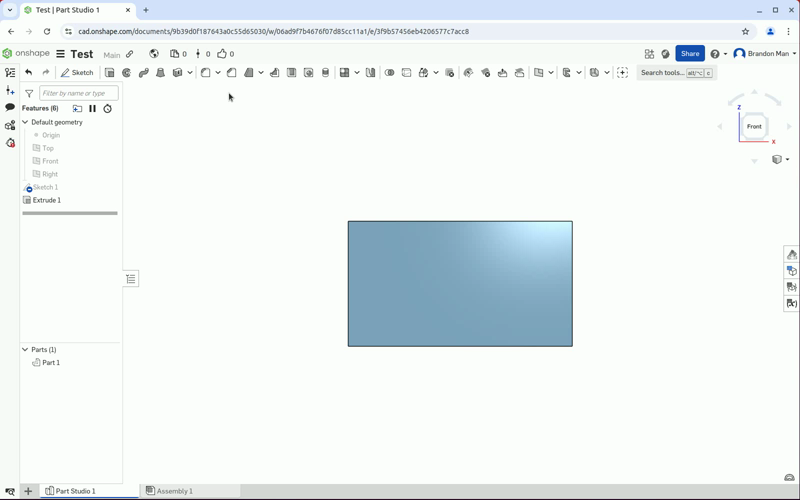
mouse_move(541, 75)
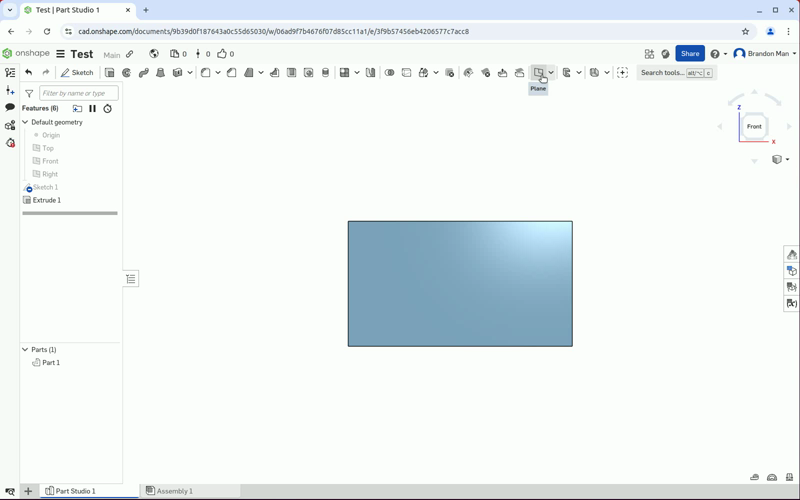
click(541, 75)
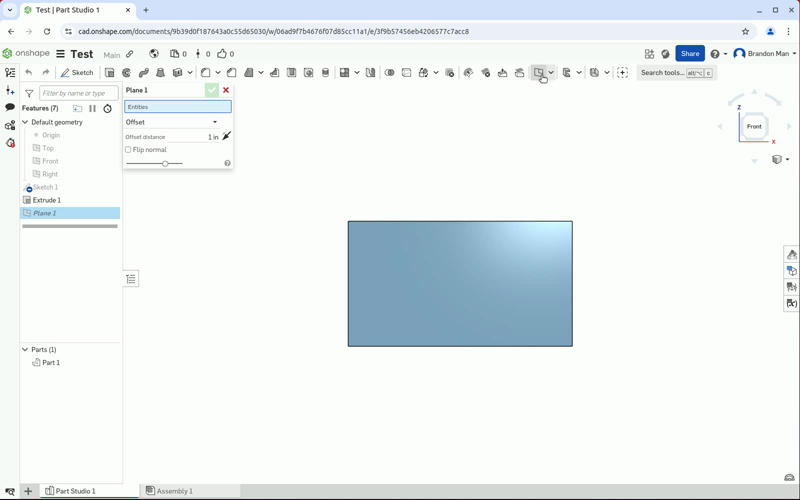
mouse_move(73, 163)
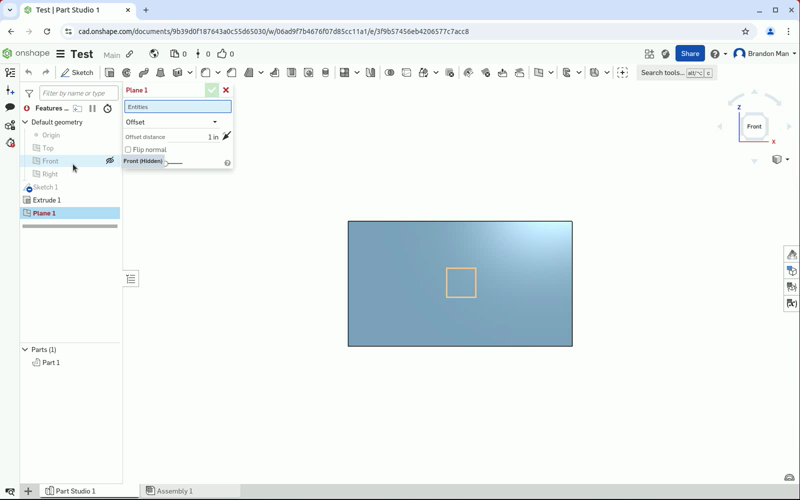
click(73, 163)
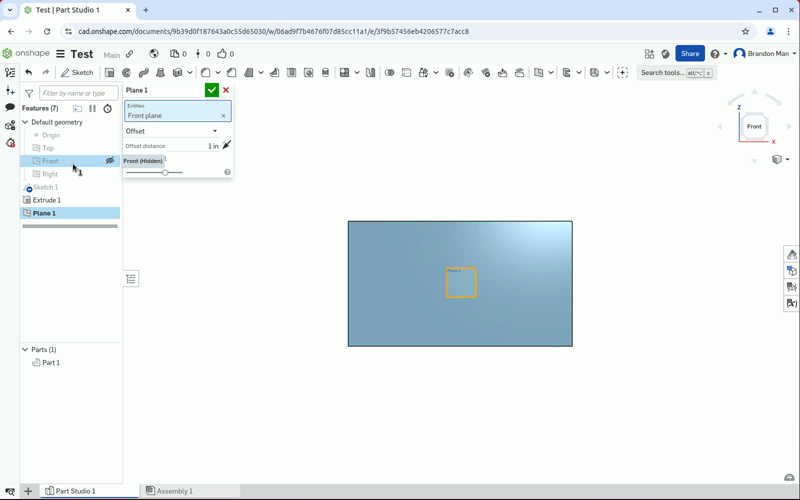
key(tab, 2)
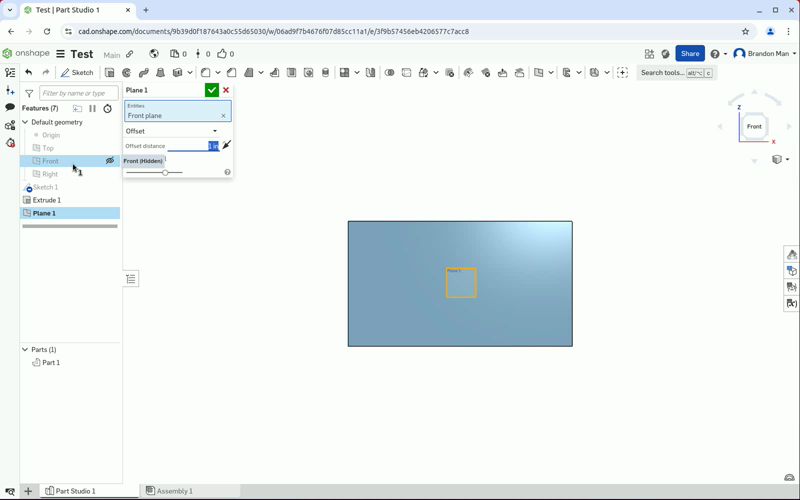
text(0.246)
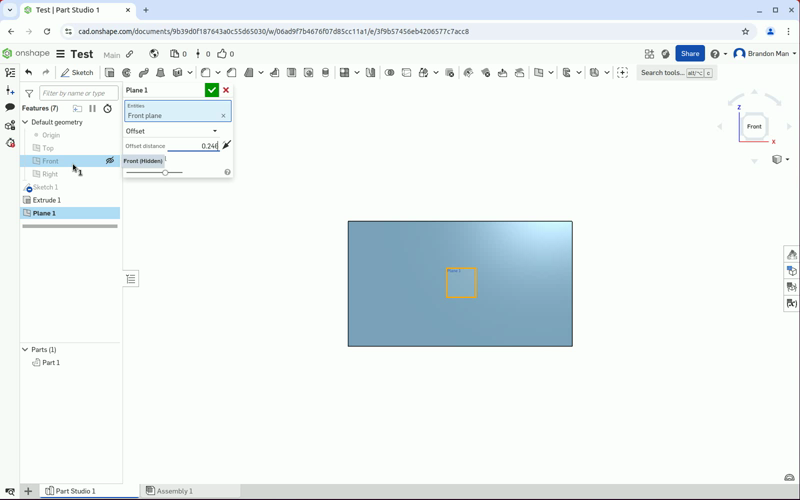
key(enter, 2)
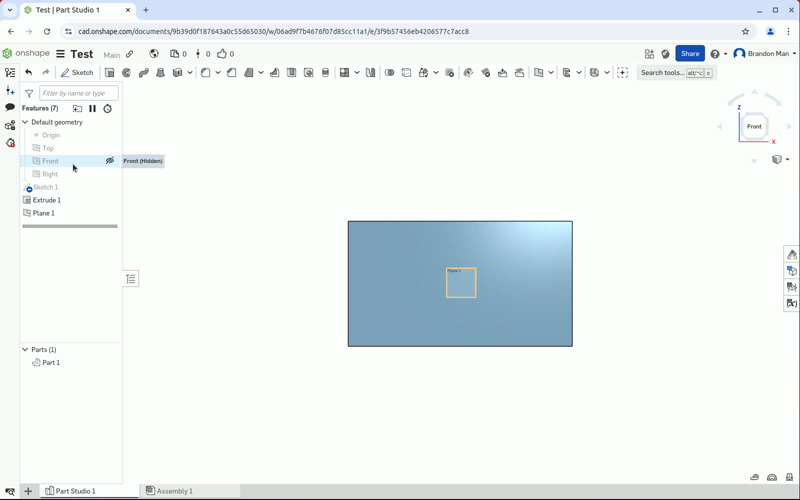
key(shift+s)
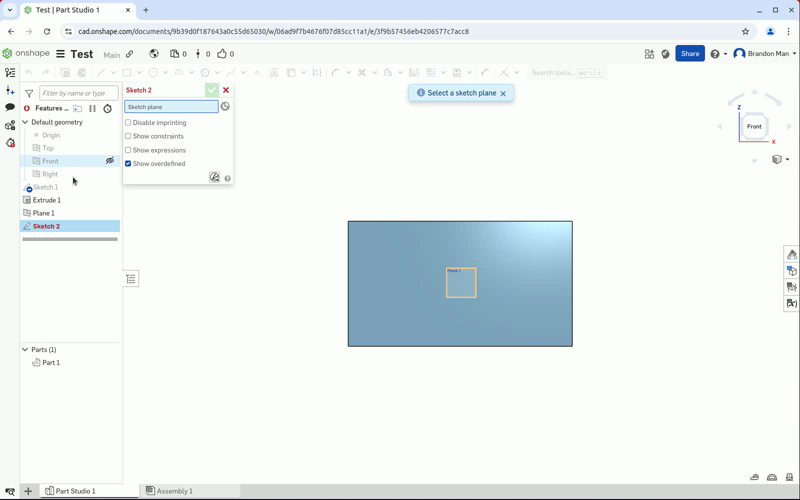
mouse_move(73, 215)
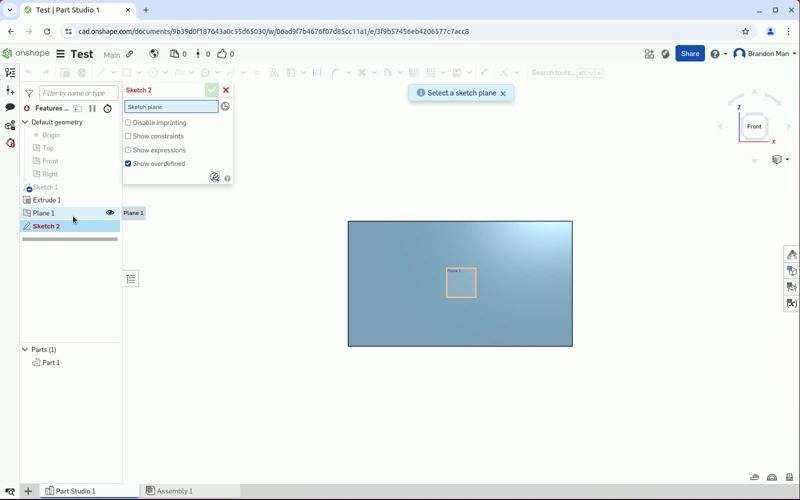
click(73, 215)
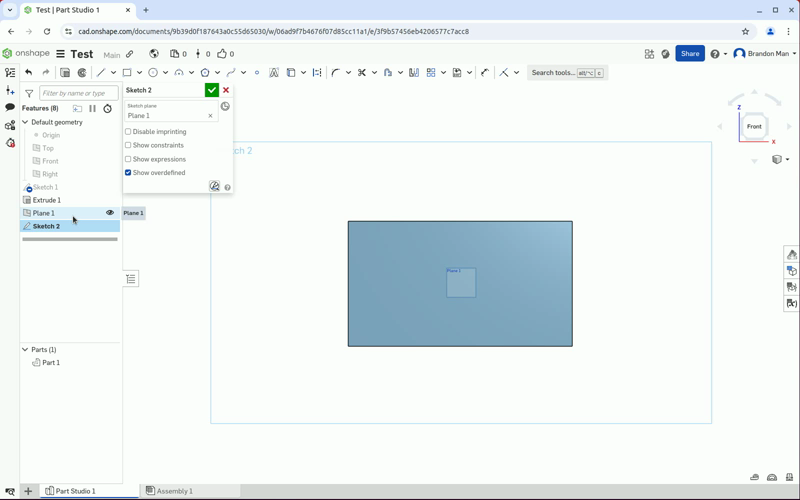
mouse_move(73, 352)
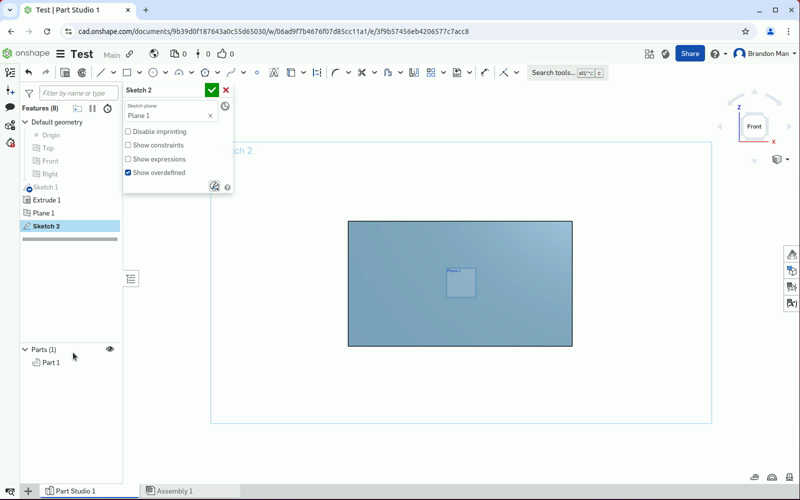
key(y)
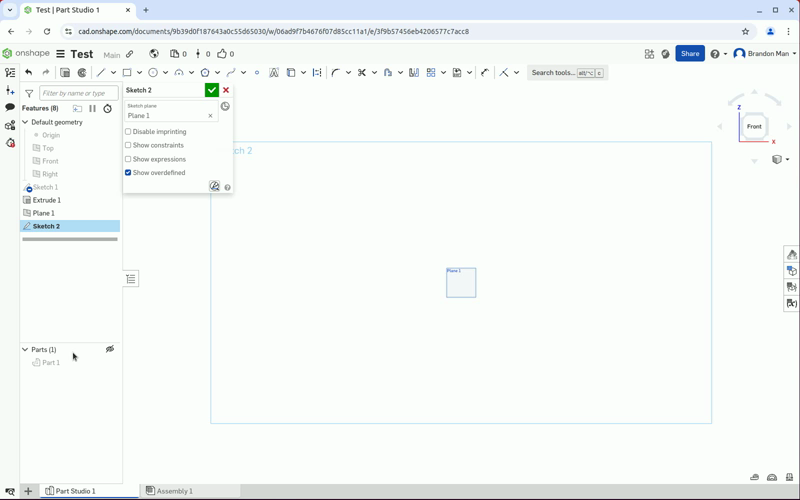
key(l)
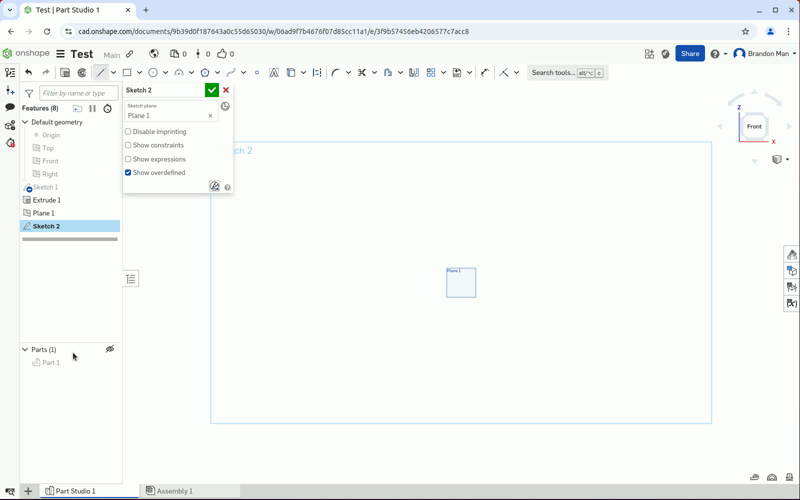
key_down(shift)
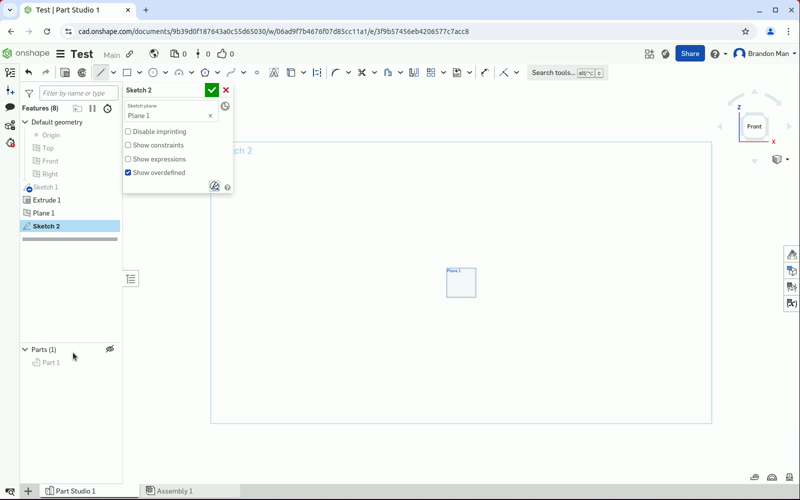
mouse_move(348, 222)
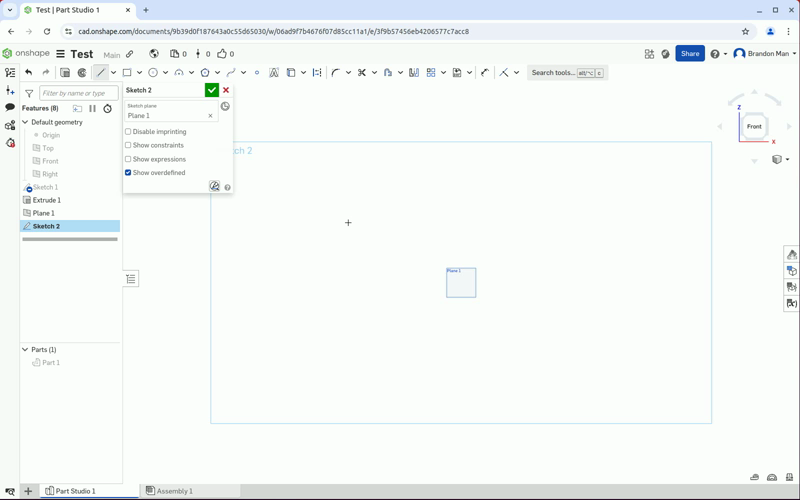
click(348, 222)
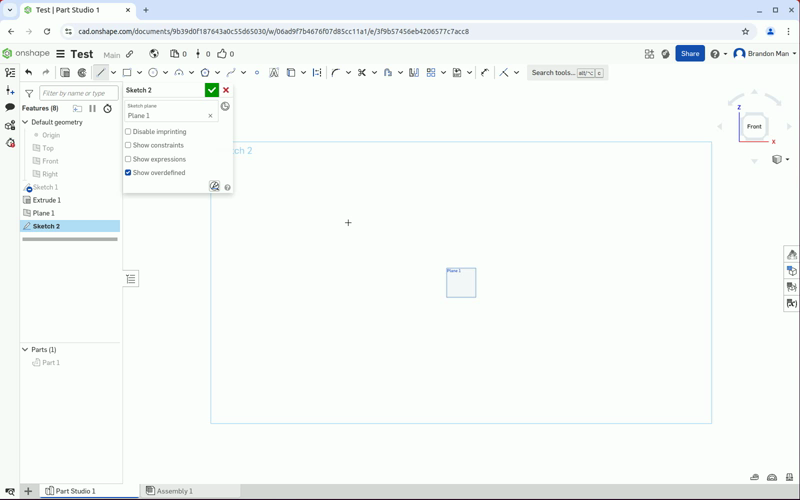
key_up(shift)
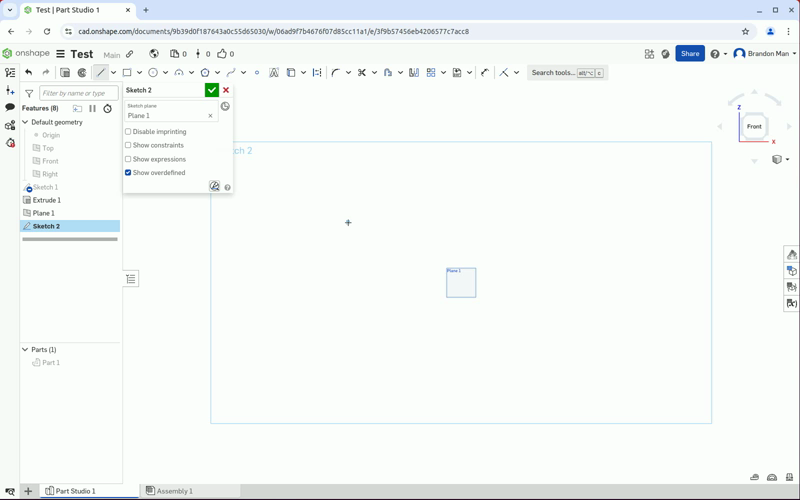
key_down(shift)
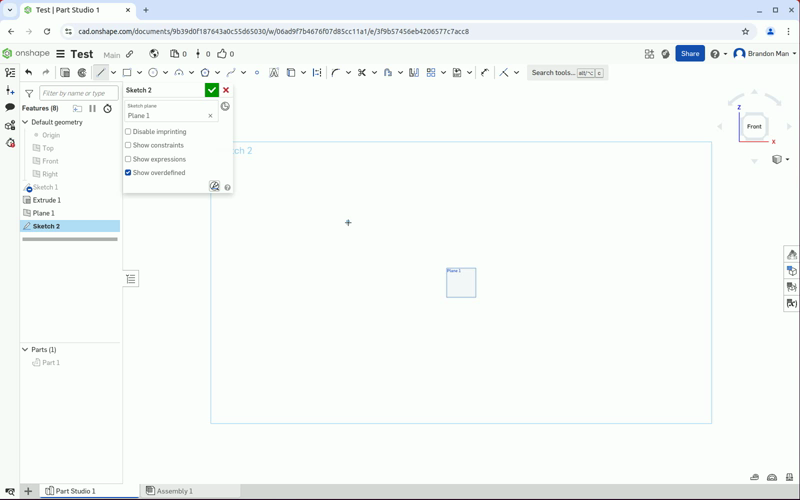
mouse_move(572, 222)
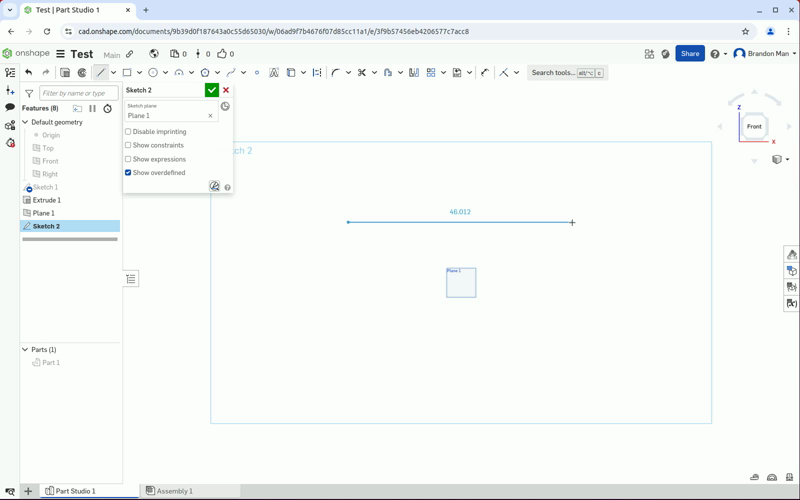
click(572, 222)
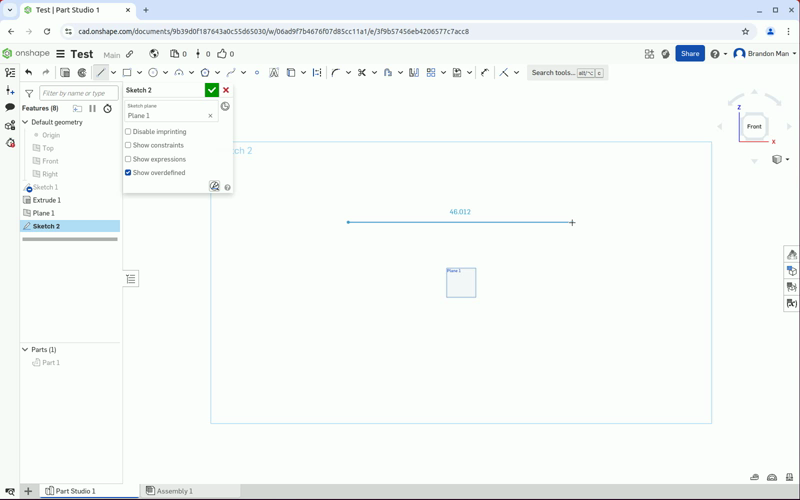
key_up(shift)
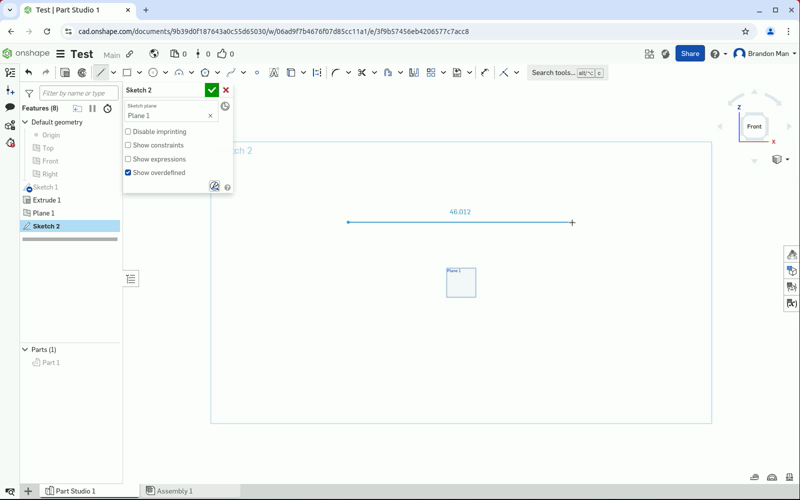
key_down(shift)
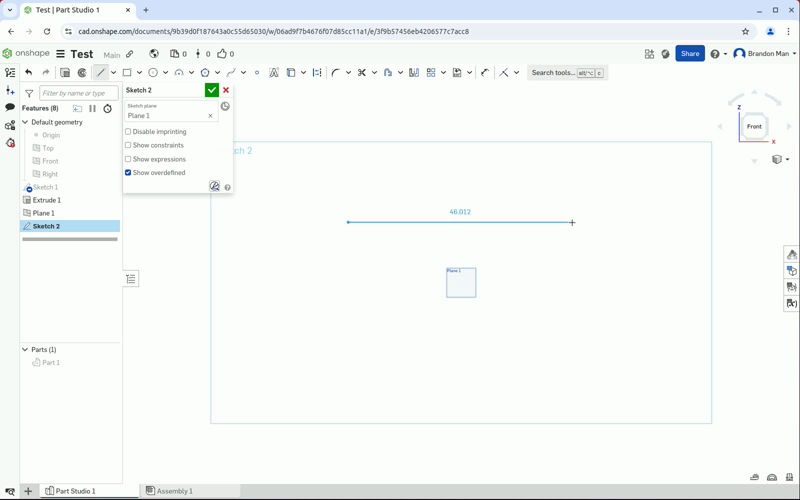
mouse_move(589, 222)
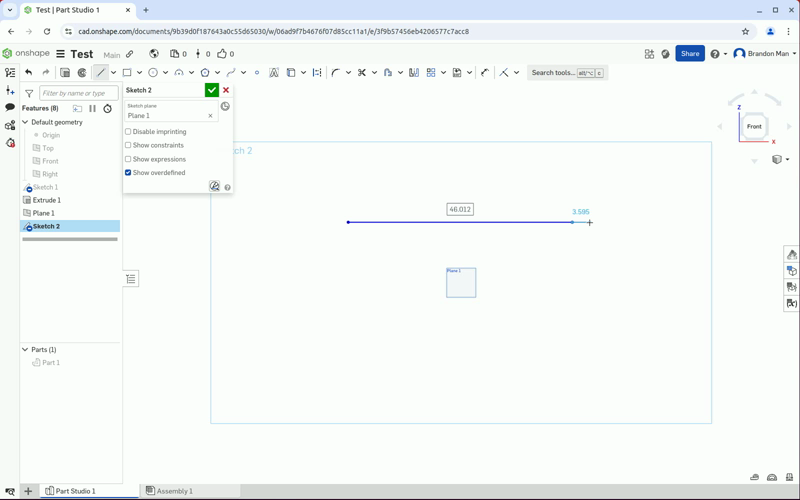
mouse_move(572, 219)
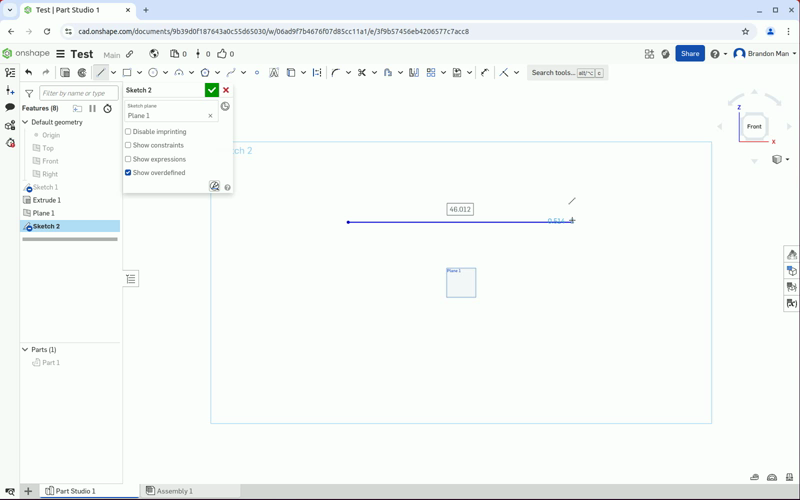
scroll(6)
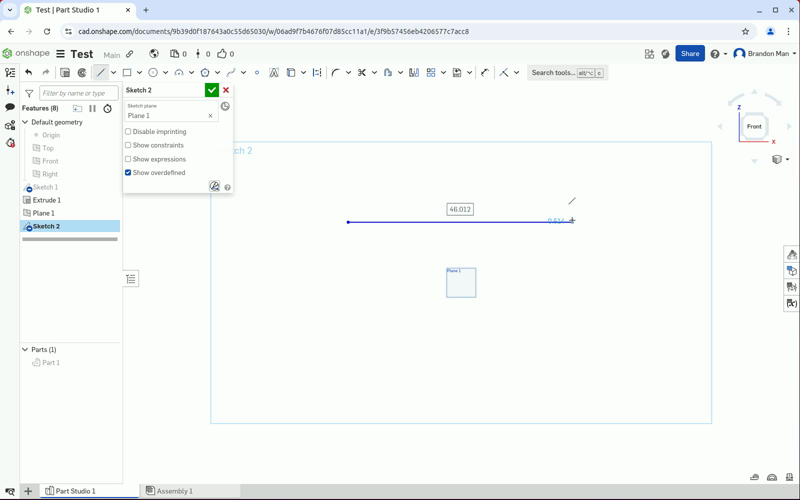
scroll(6)
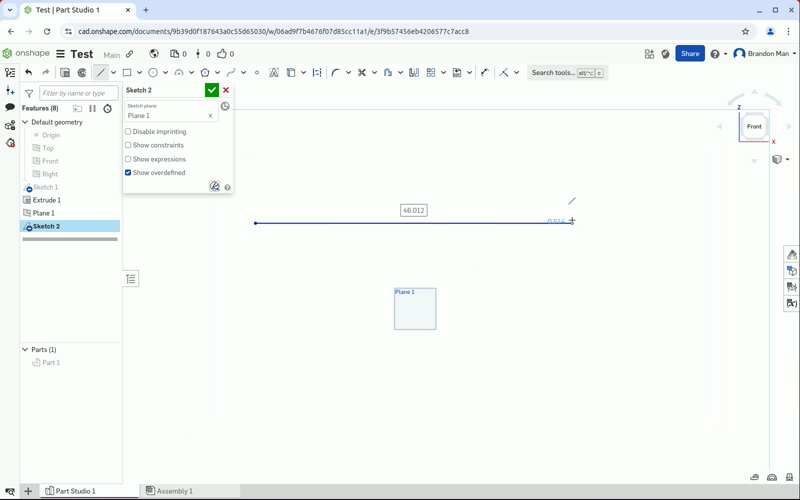
scroll(6)
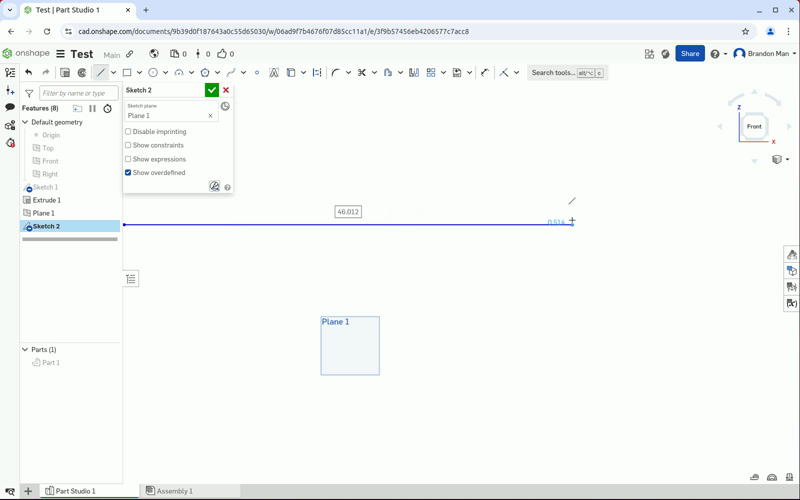
scroll(6)
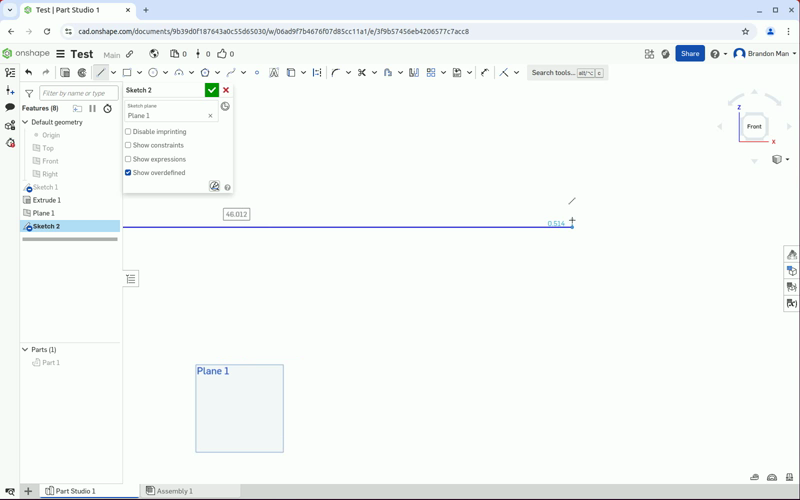
scroll(6)
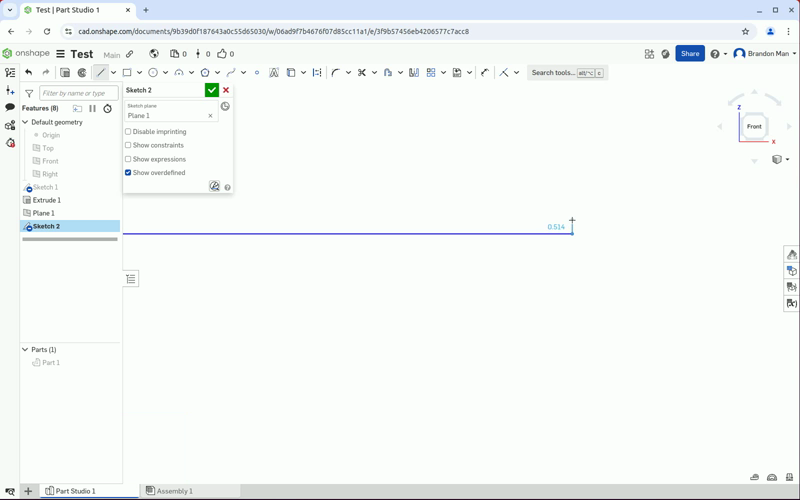
scroll(6)
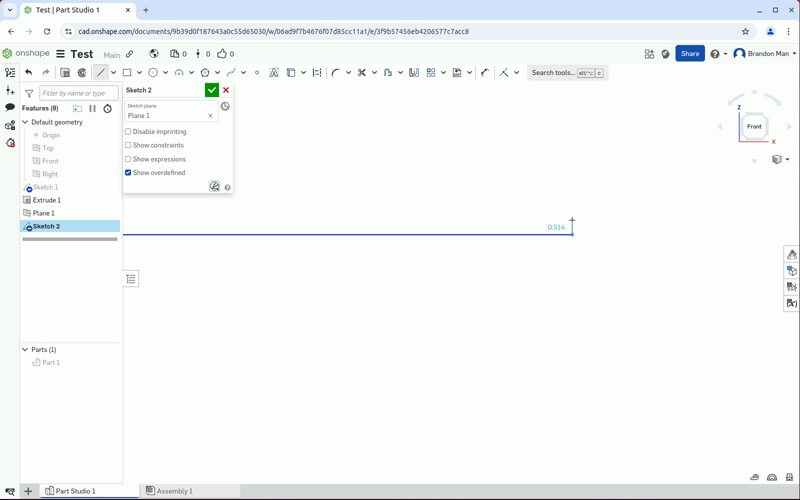
scroll(6)
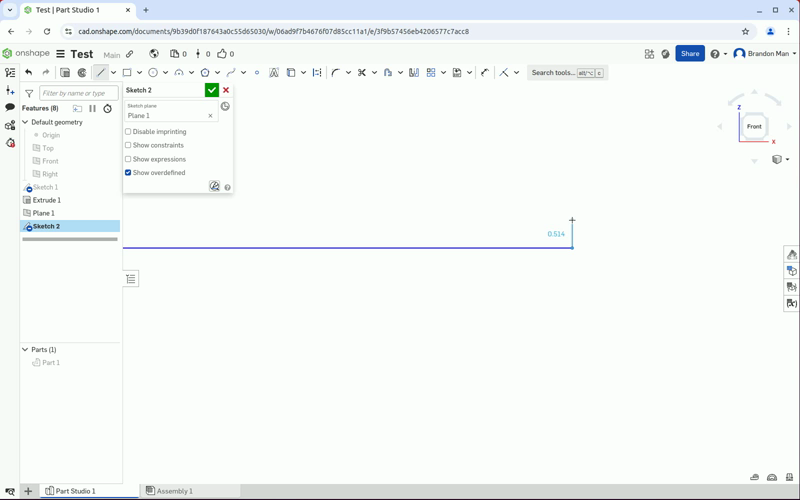
click(572, 219)
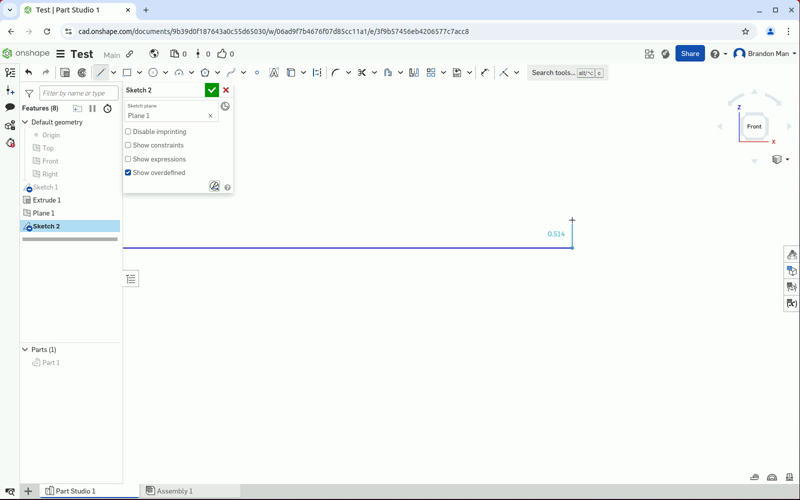
scroll(-6)
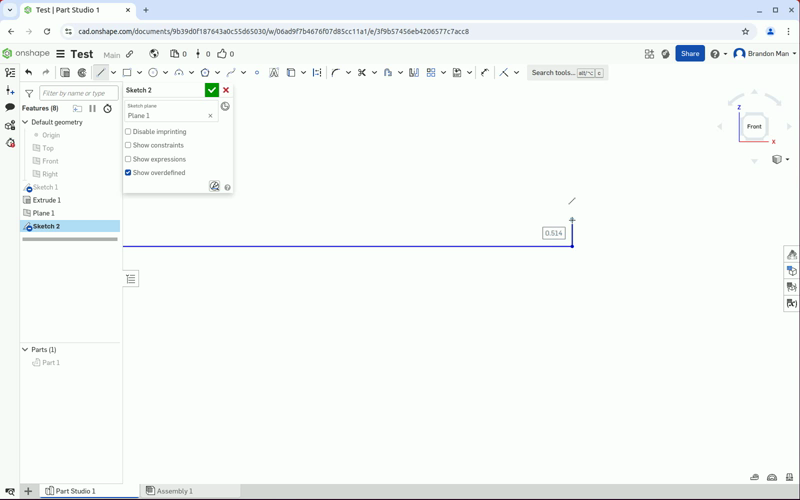
scroll(-6)
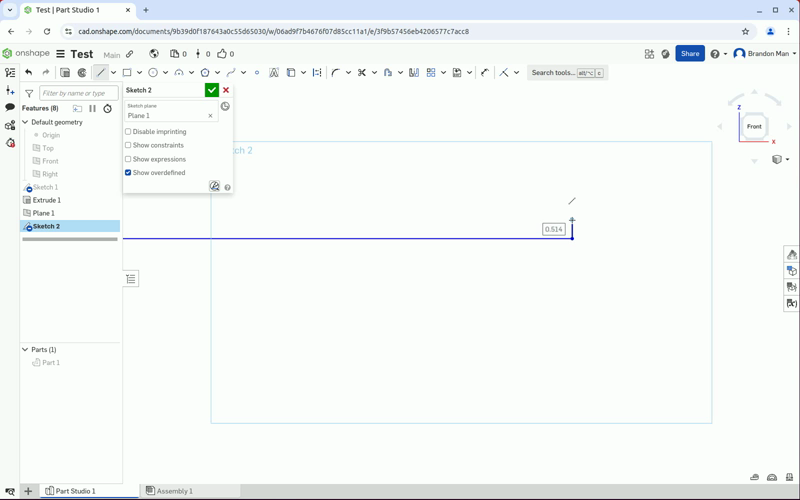
scroll(-6)
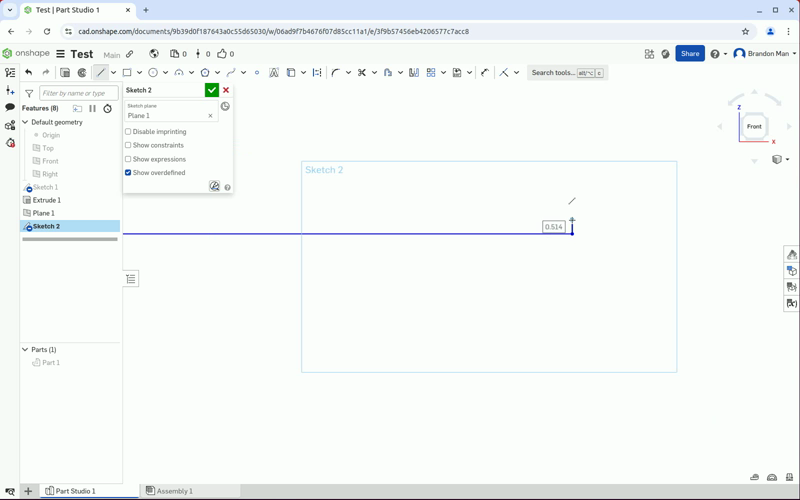
scroll(-6)
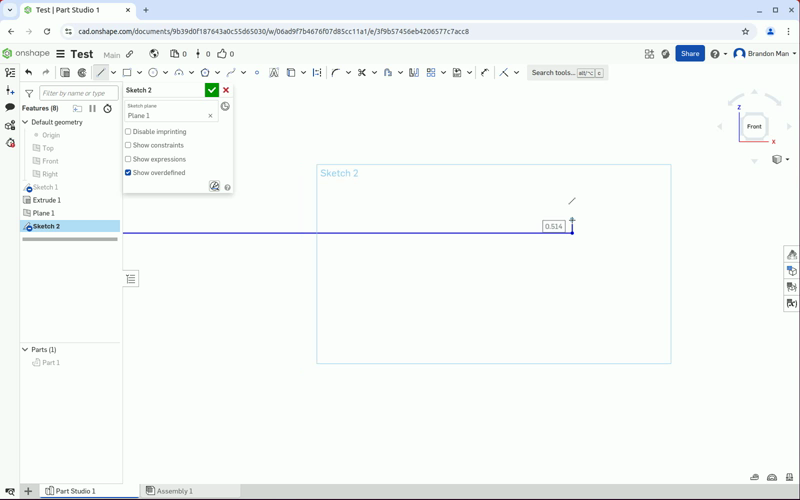
scroll(-6)
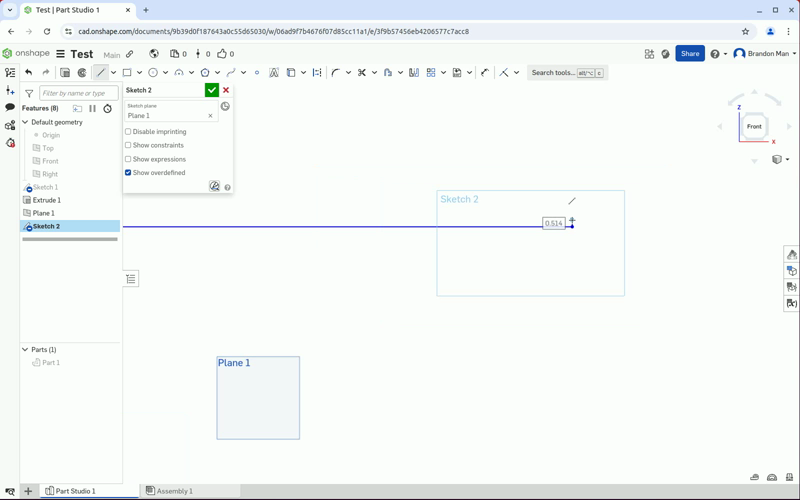
scroll(-6)
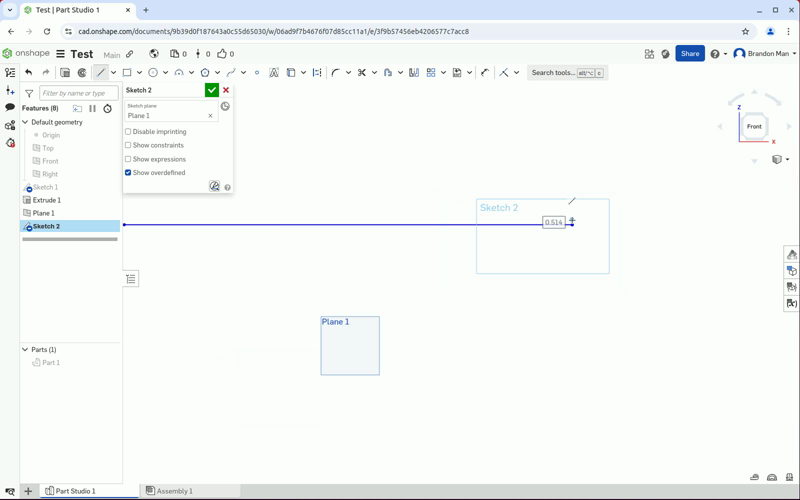
scroll(-6)
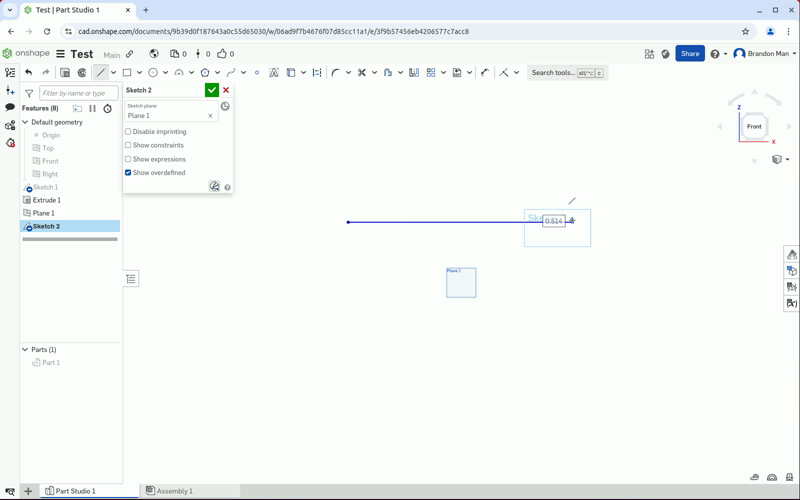
key_up(shift)
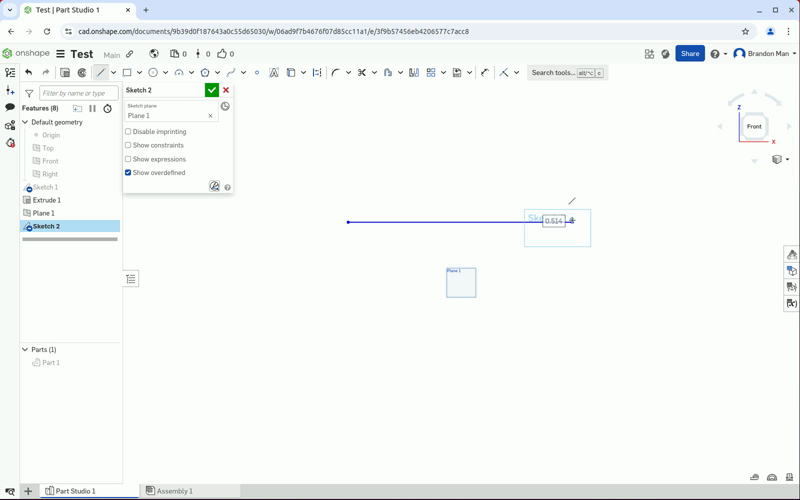
key_down(shift)
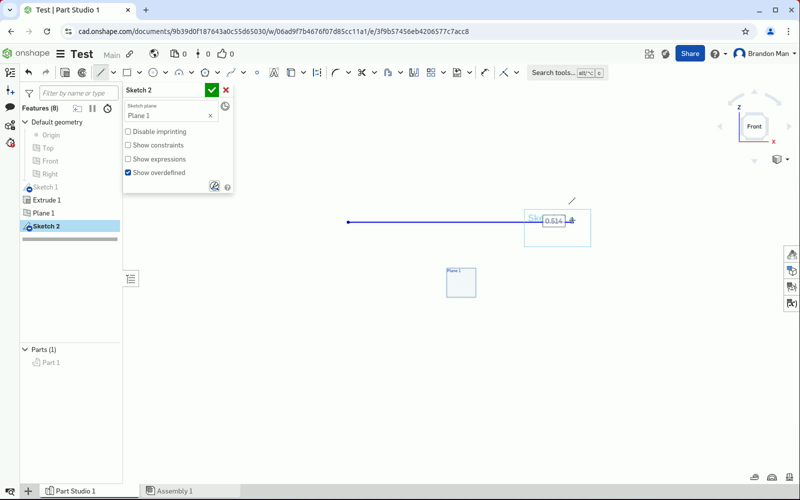
mouse_move(348, 219)
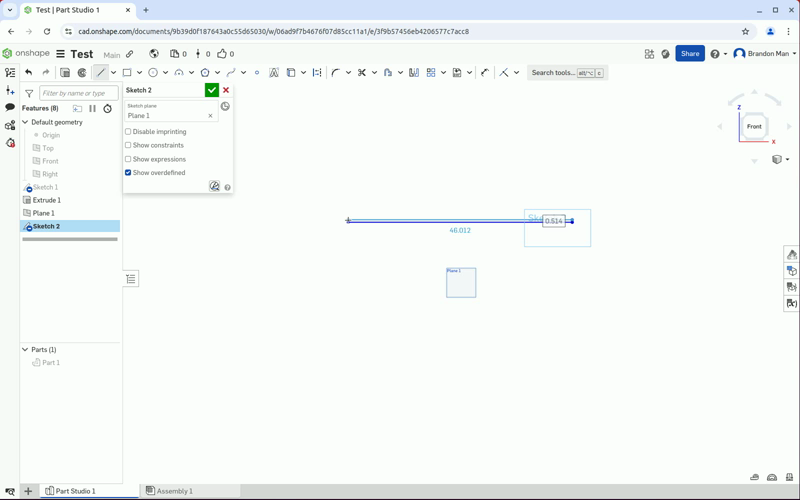
scroll(6)
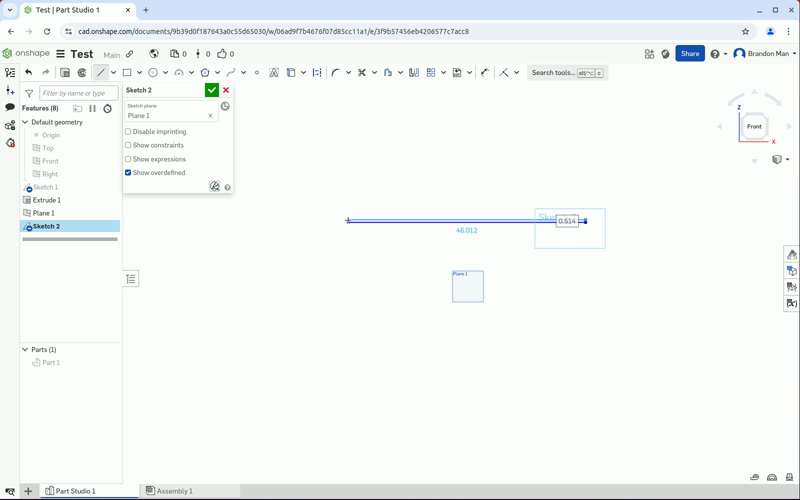
scroll(6)
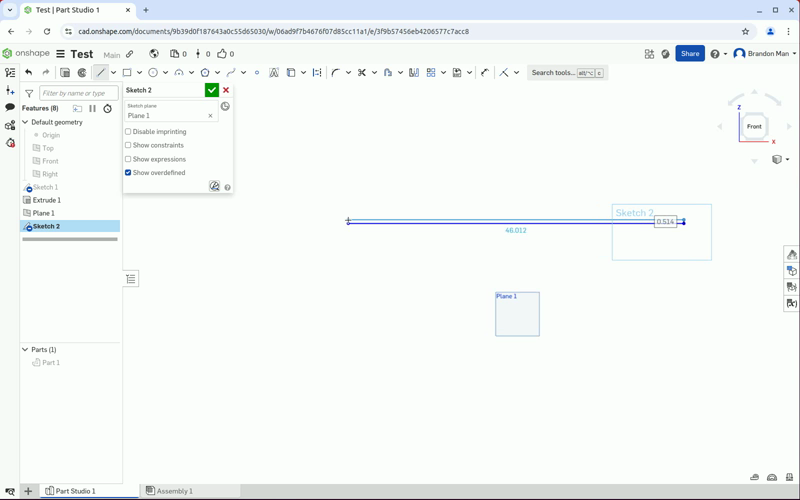
scroll(6)
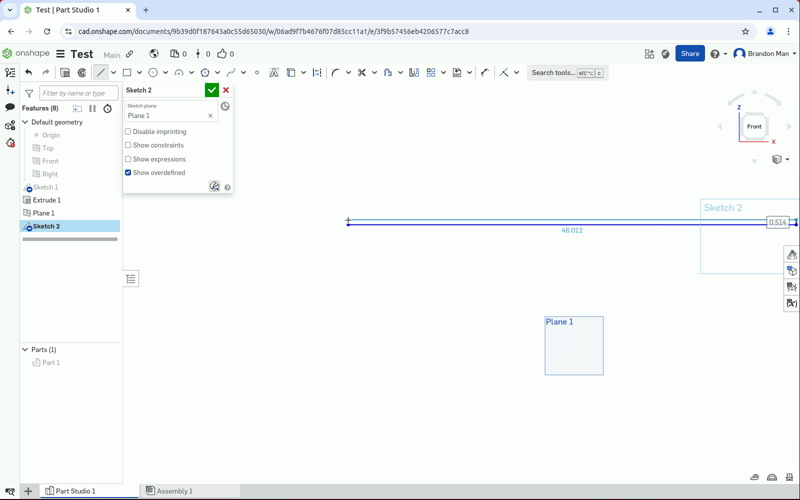
scroll(6)
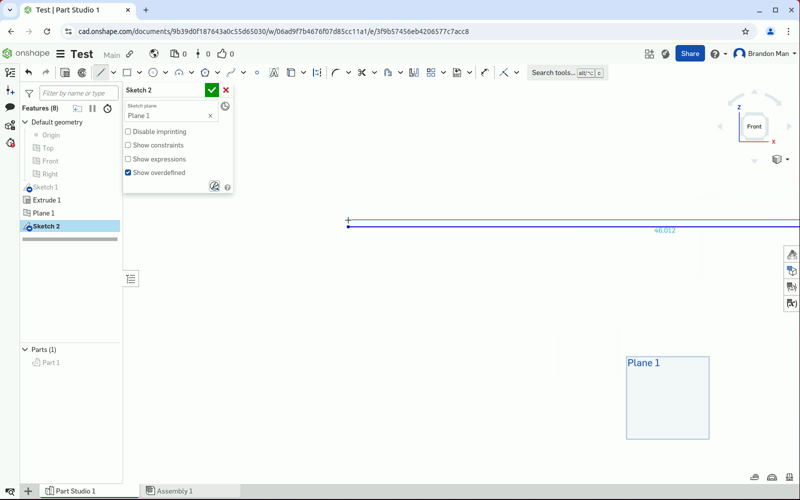
scroll(6)
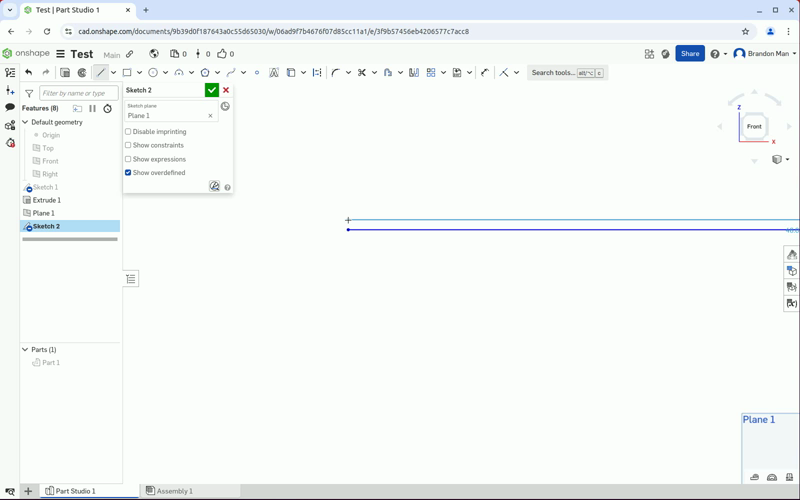
scroll(6)
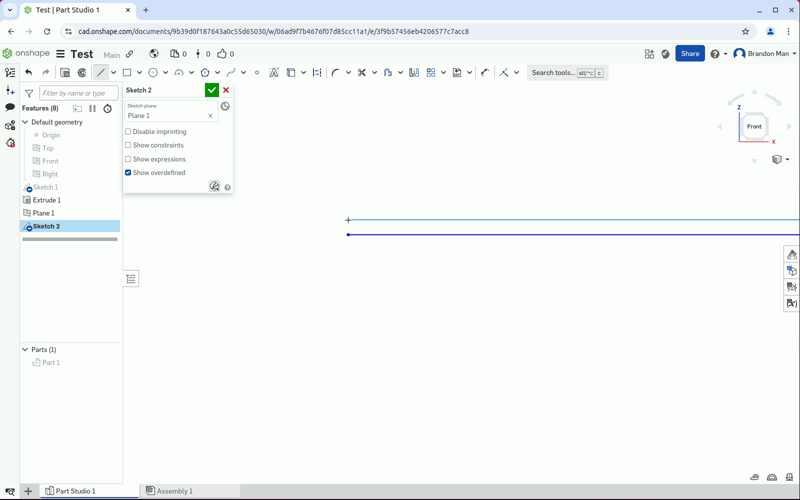
scroll(6)
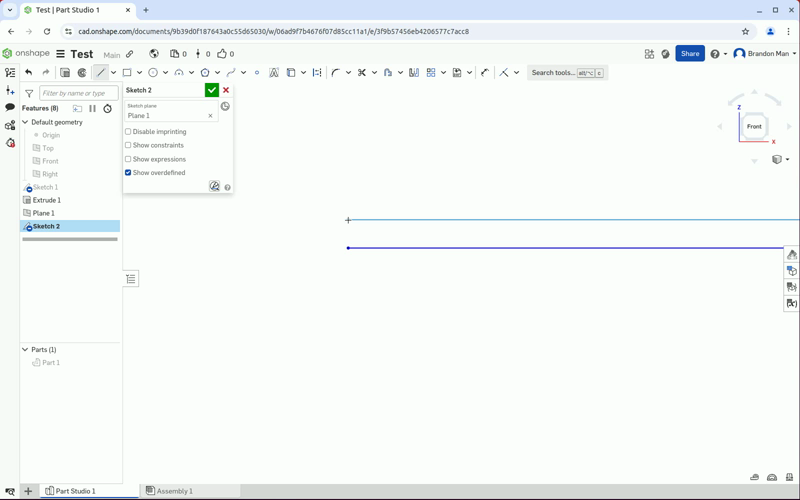
click(348, 219)
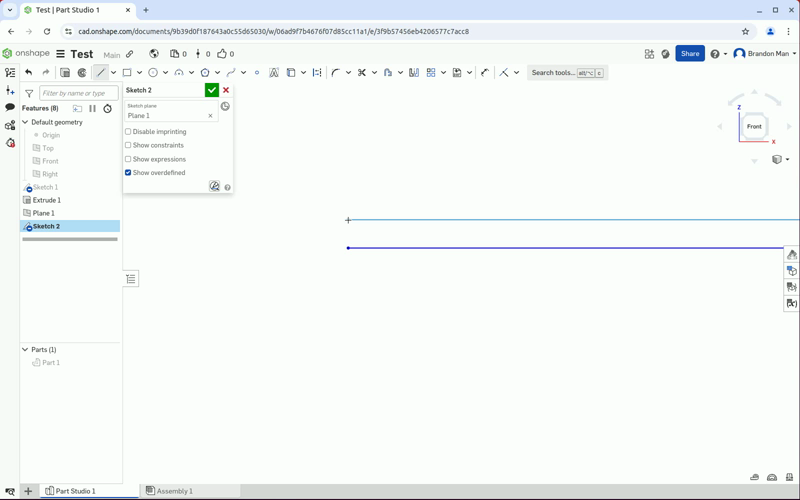
scroll(-6)
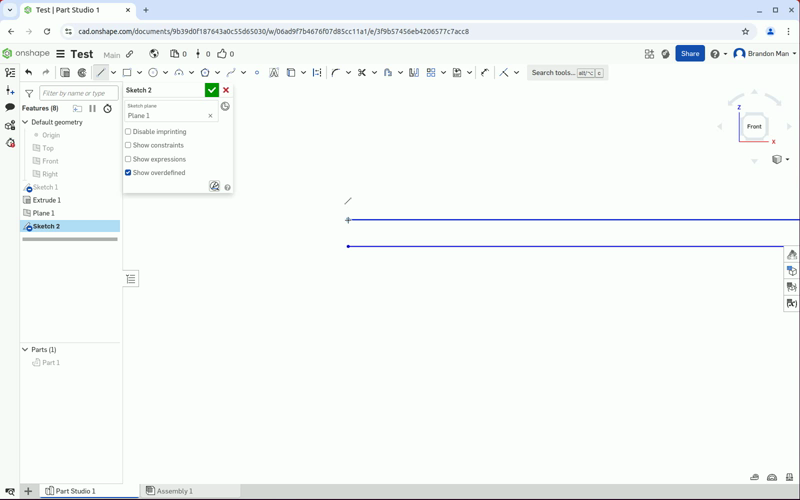
scroll(-6)
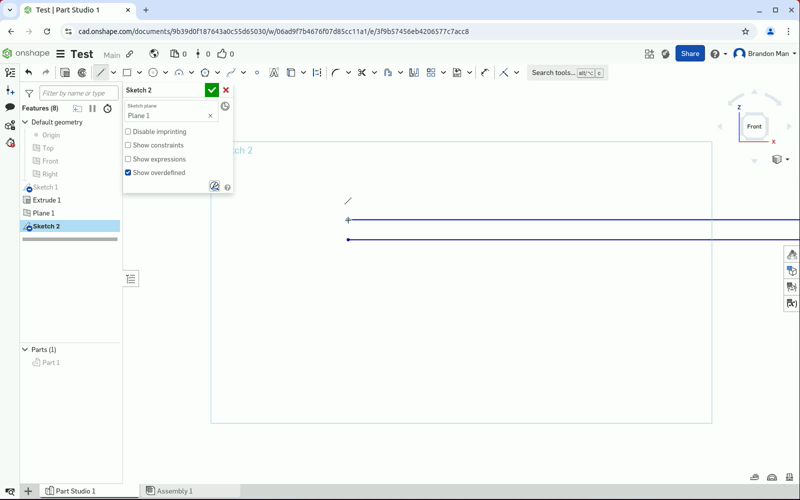
scroll(-6)
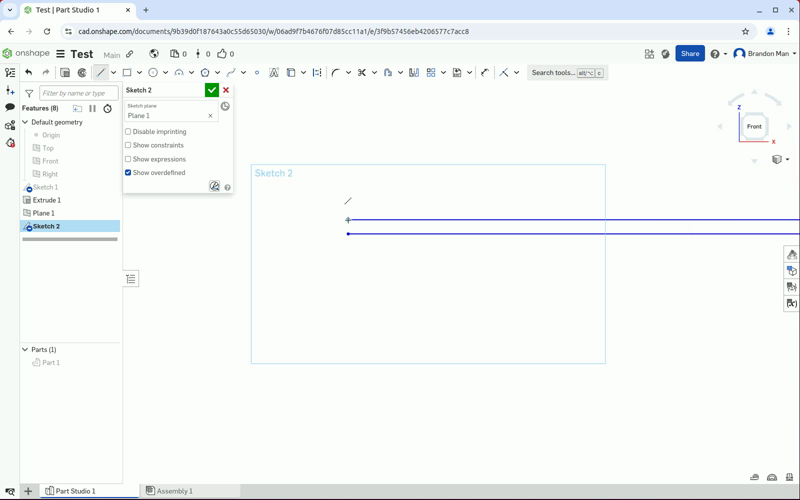
scroll(-6)
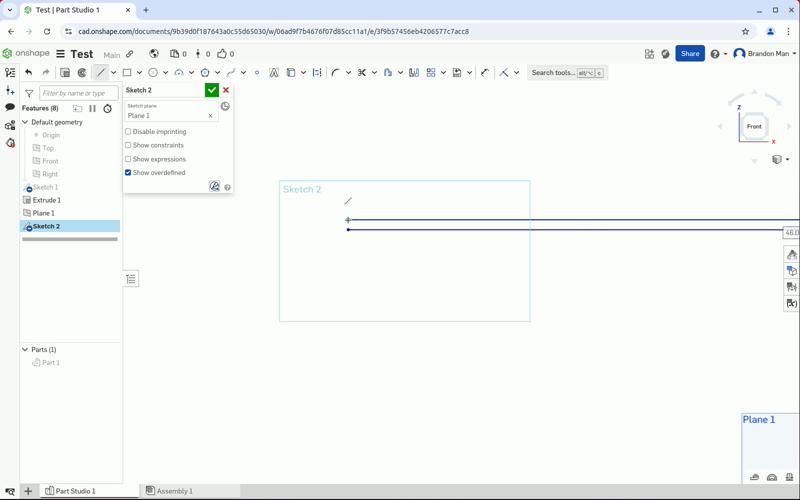
scroll(-6)
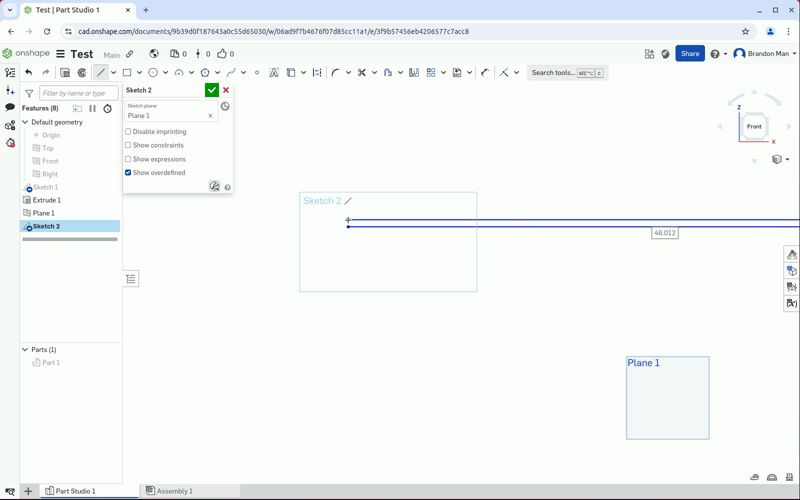
scroll(-6)
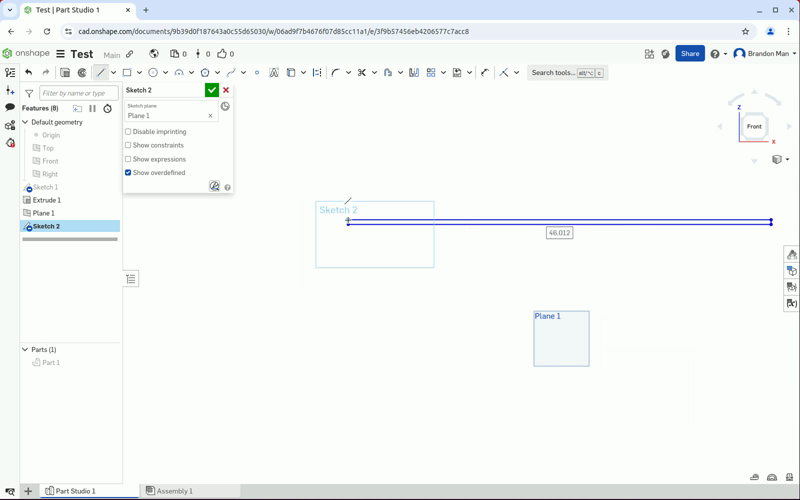
scroll(-6)
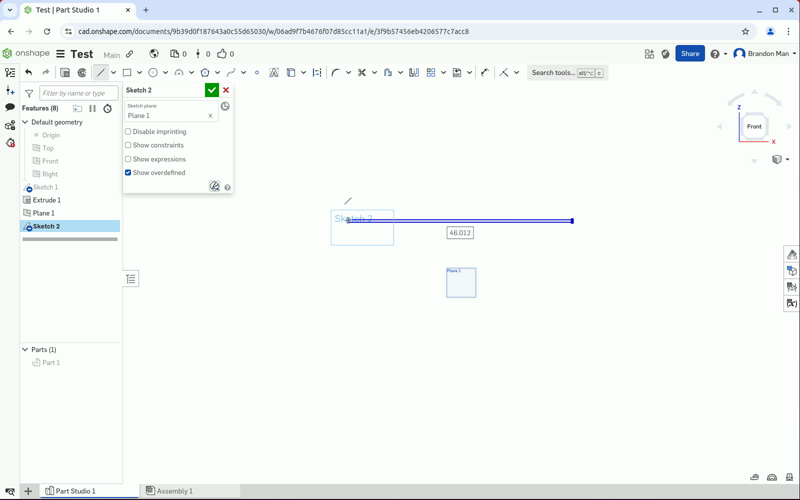
key_up(shift)
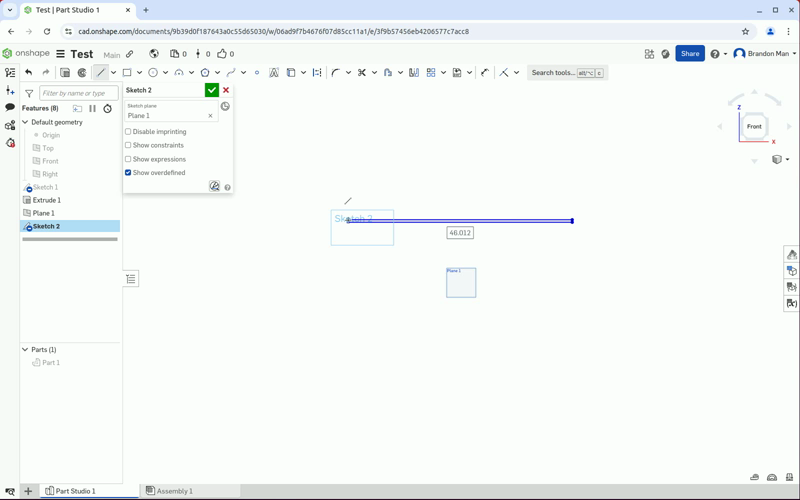
mouse_move(378, 219)
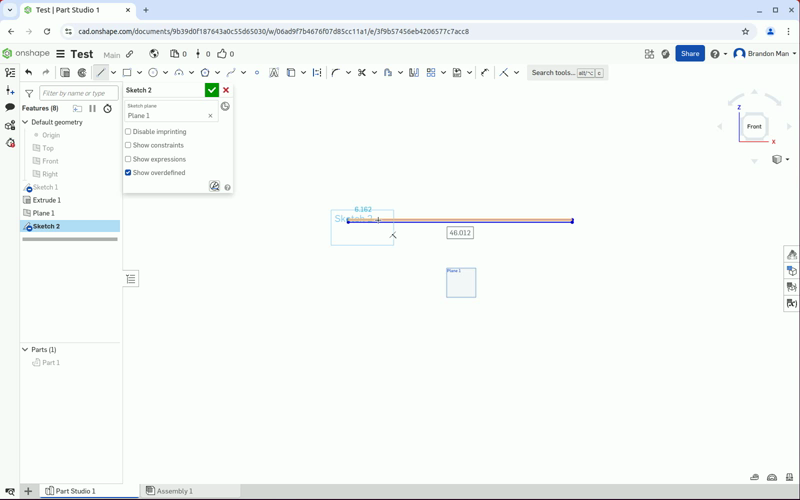
key_down(shift)
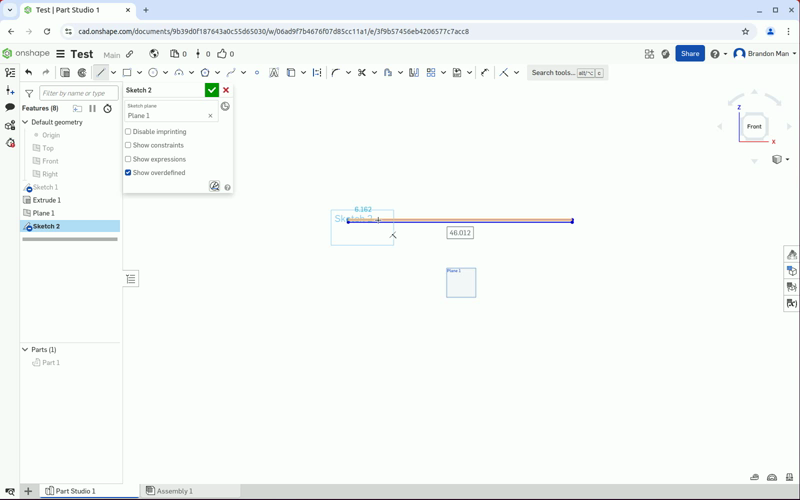
mouse_move(348, 222)
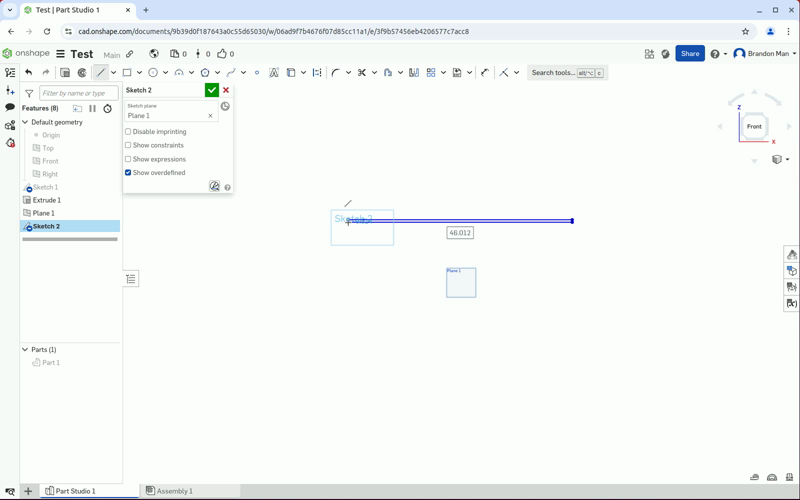
scroll(6)
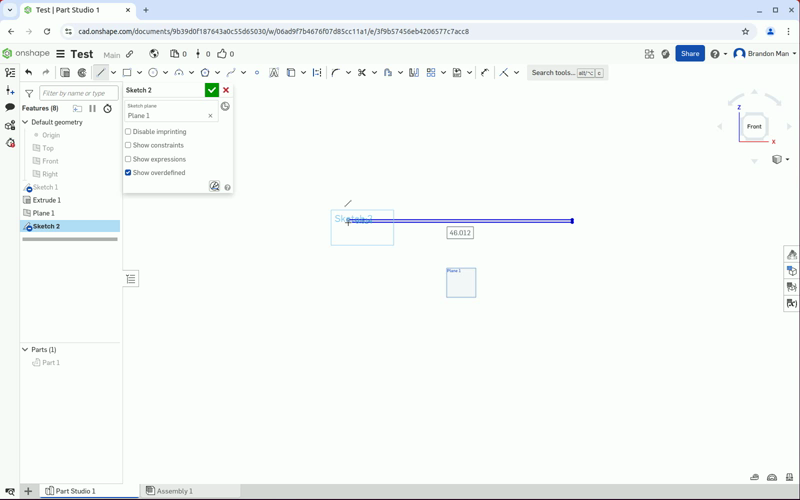
scroll(6)
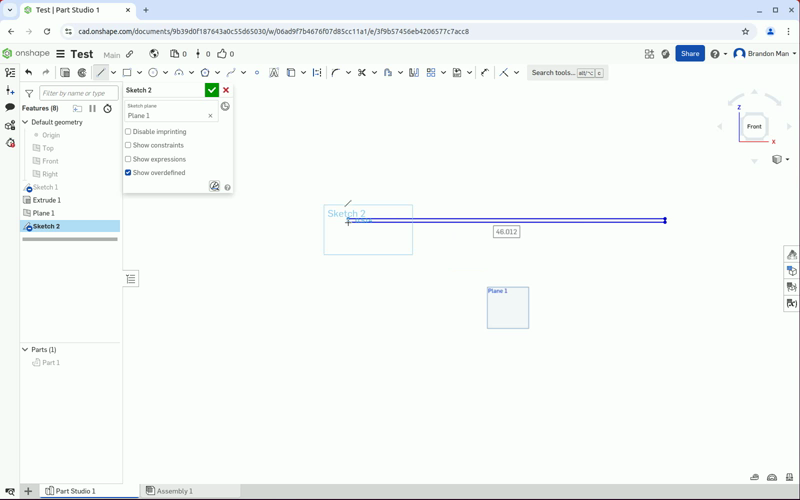
scroll(6)
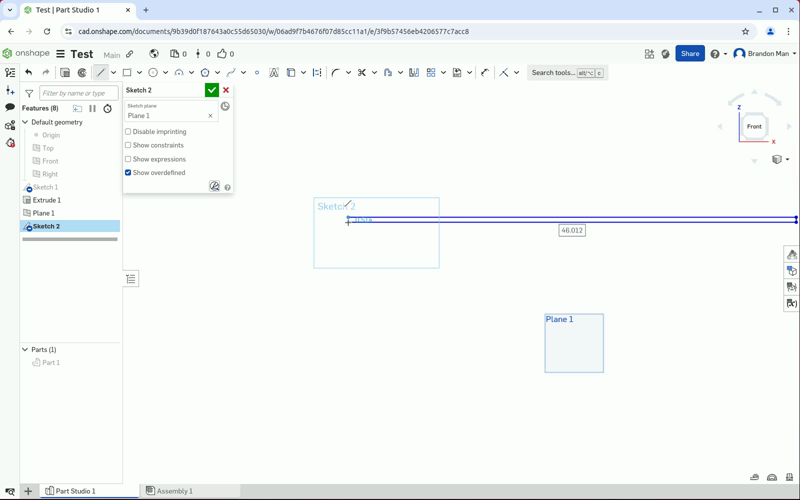
scroll(6)
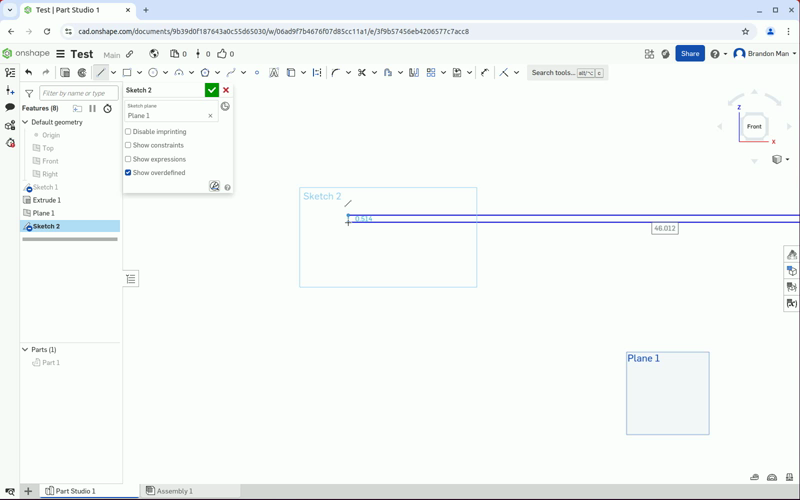
scroll(6)
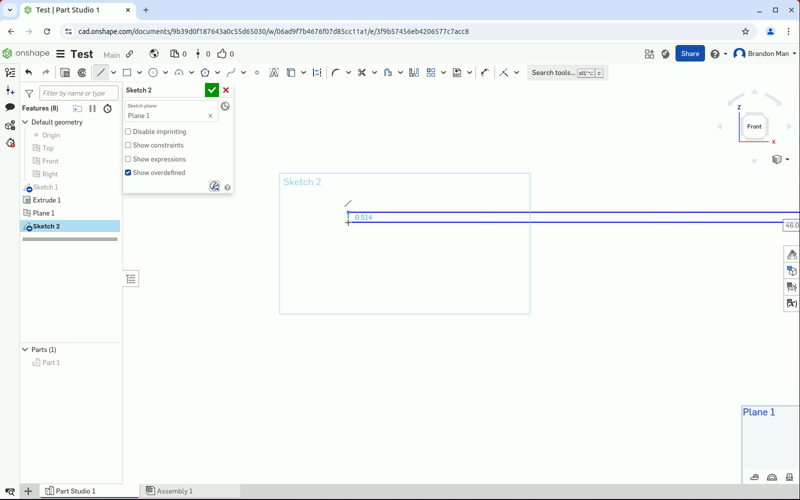
scroll(6)
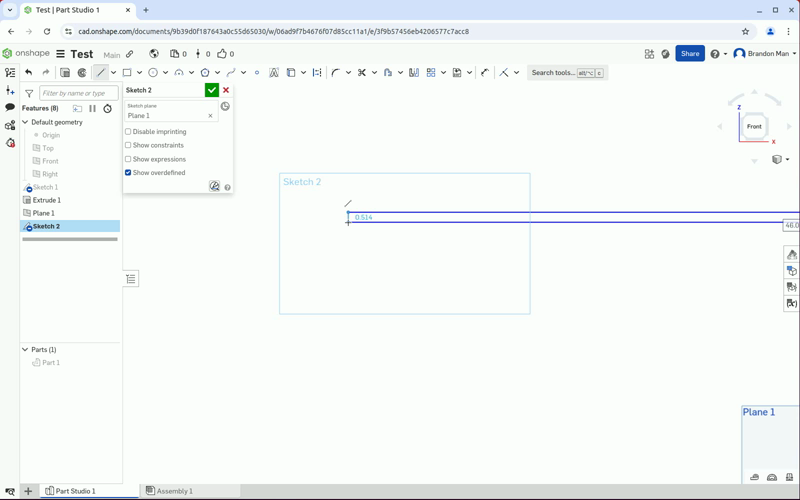
scroll(6)
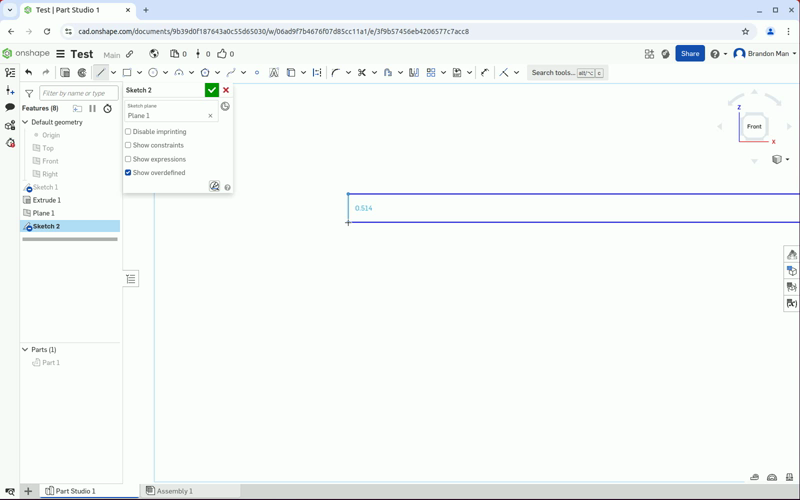
key_up(shift)
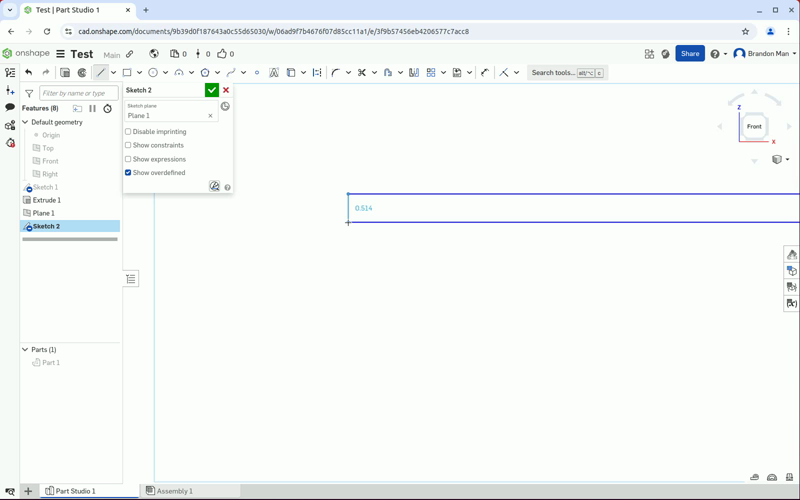
click(348, 222)
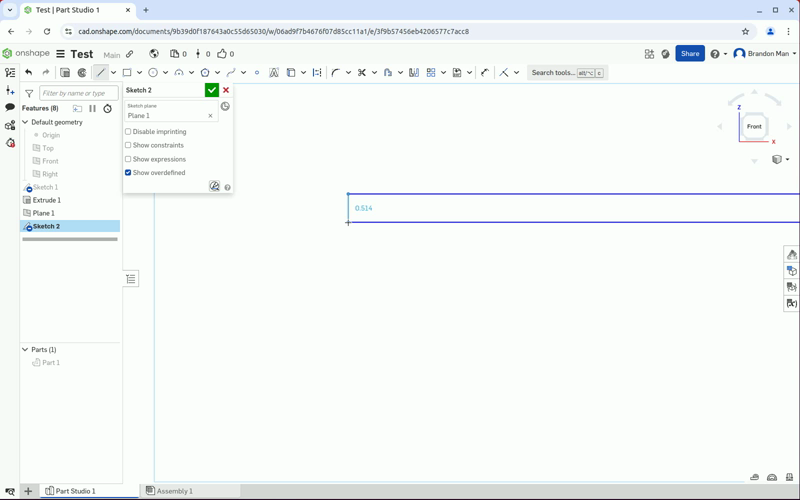
scroll(-6)
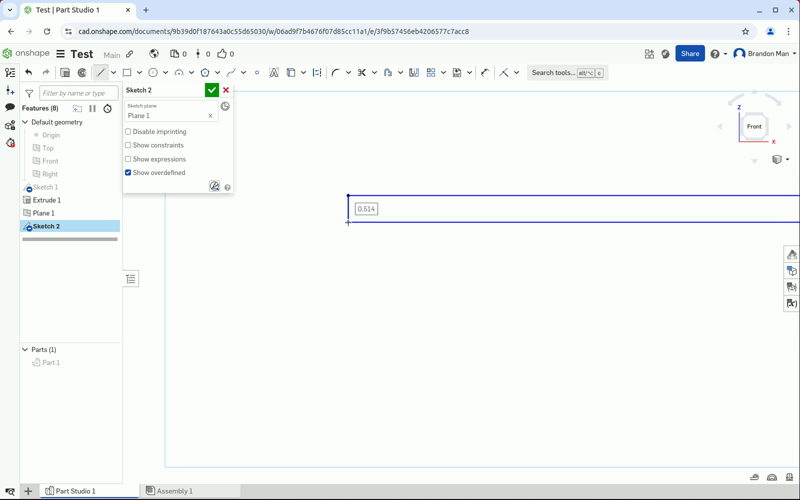
scroll(-6)
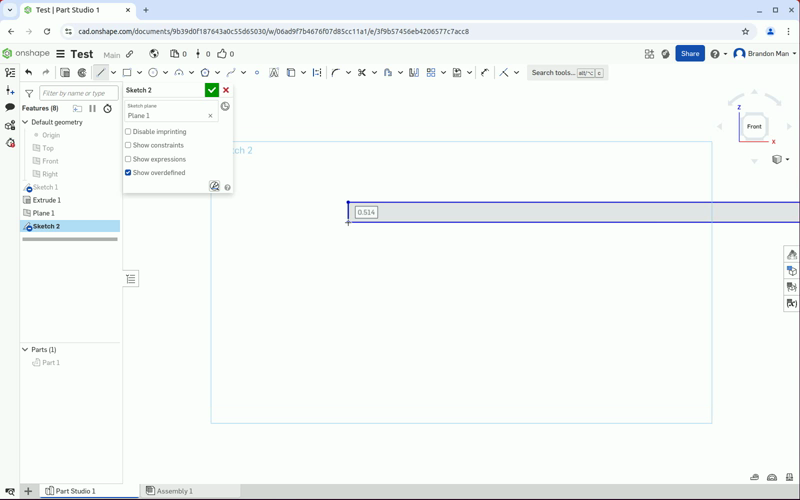
scroll(-6)
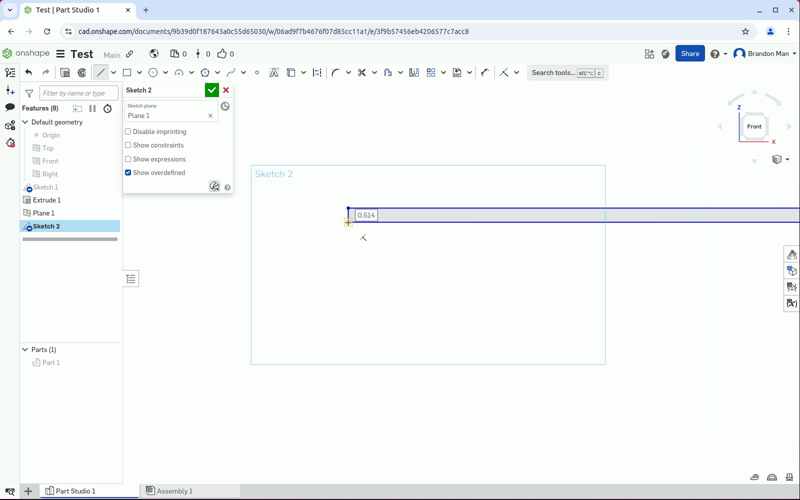
scroll(-6)
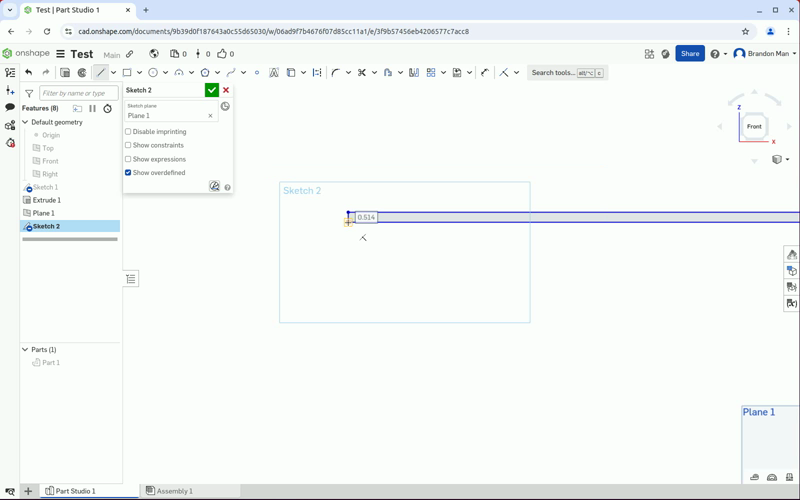
scroll(-6)
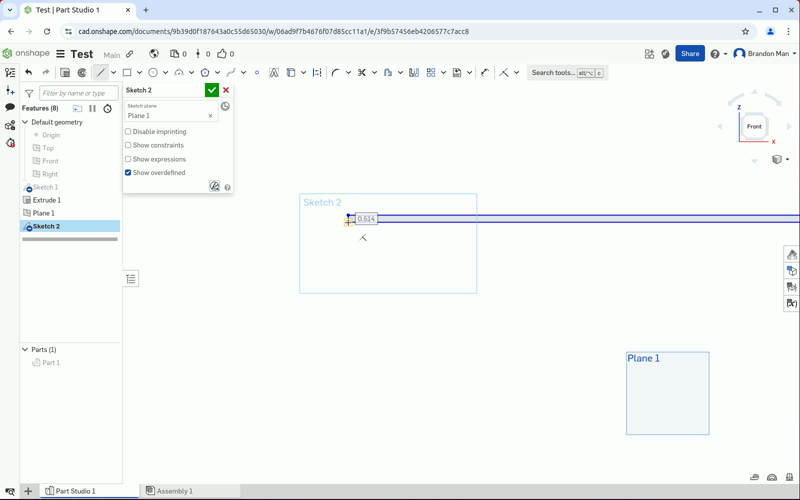
scroll(-6)
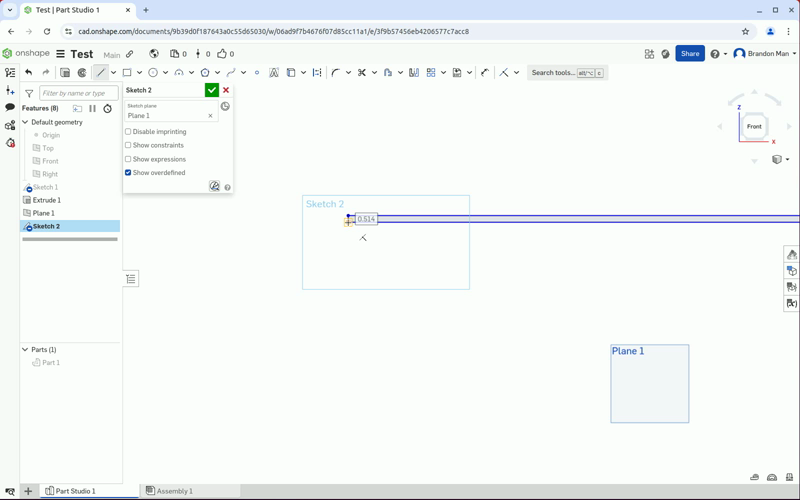
scroll(-6)
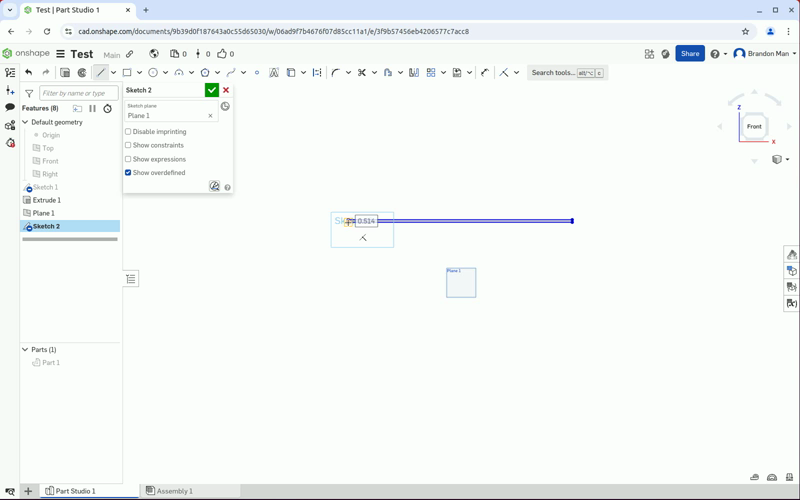
key(esc)
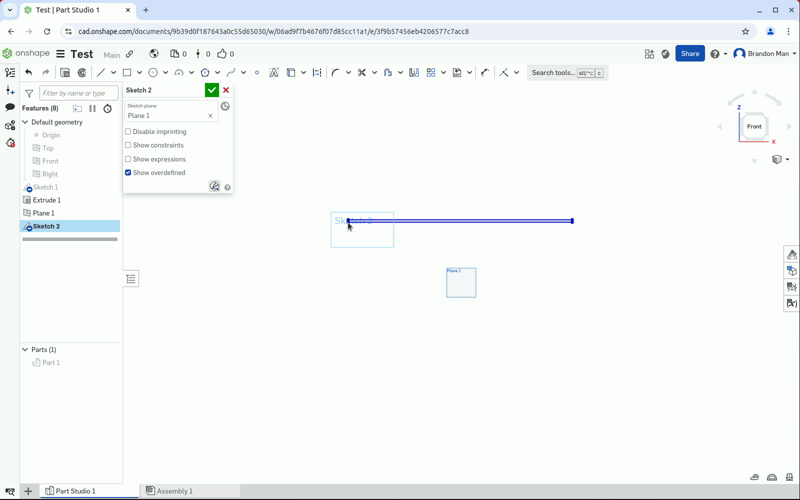
mouse_move(535, 221)
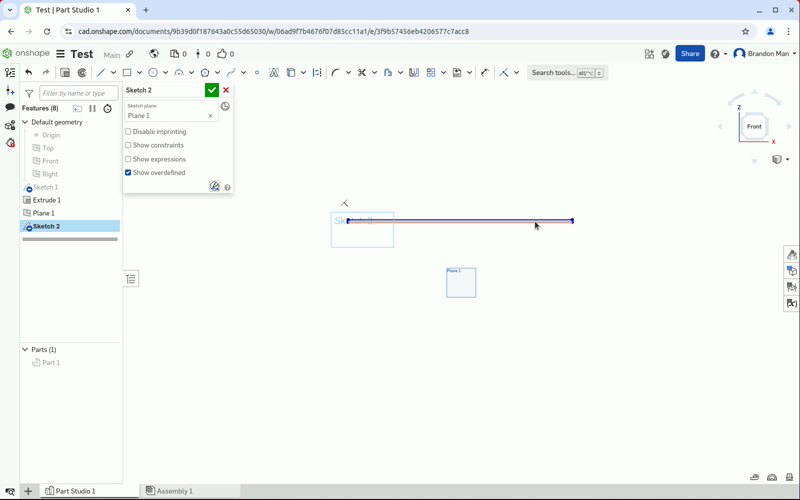
scroll(6)
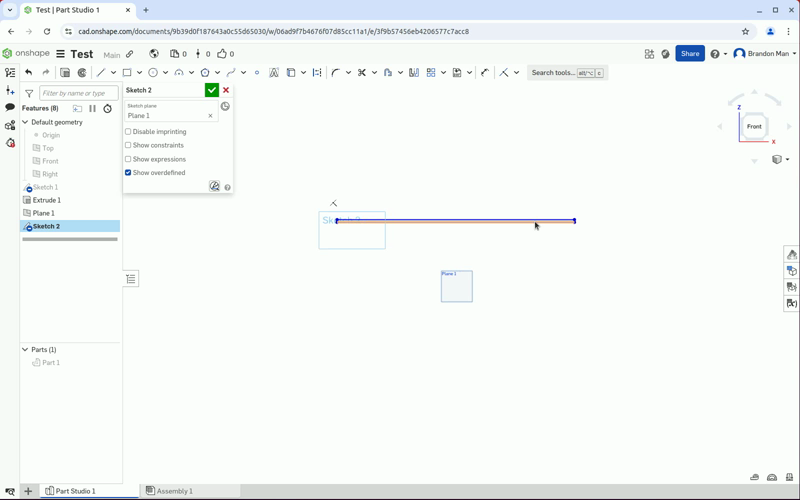
scroll(6)
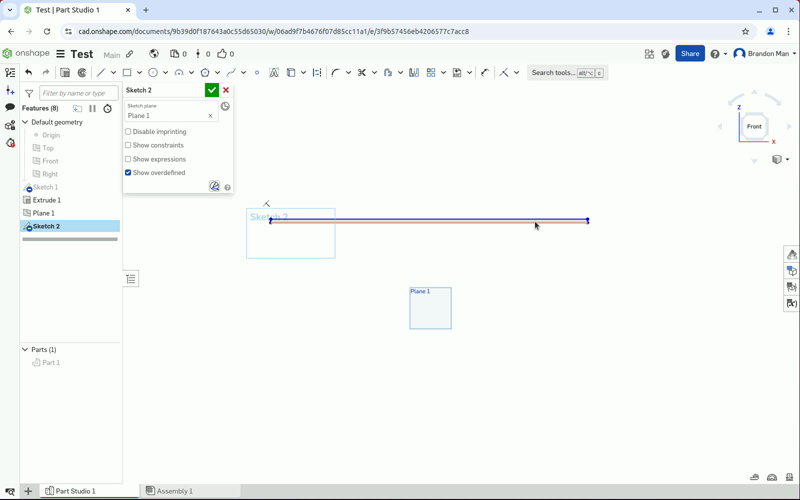
scroll(6)
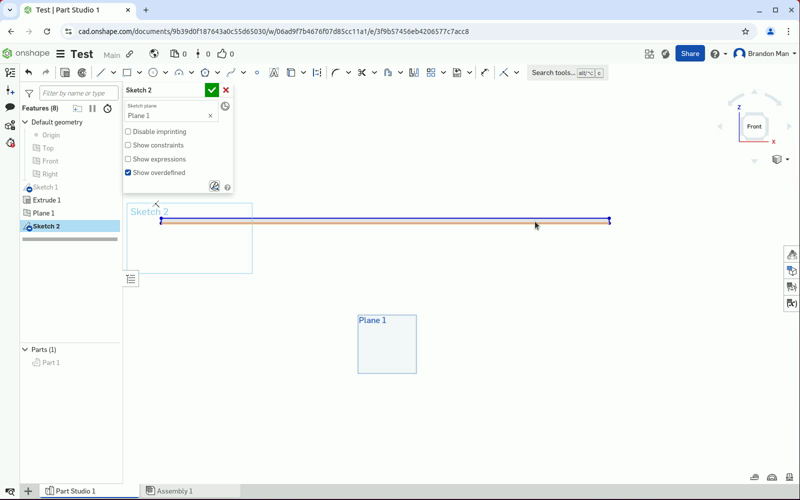
scroll(6)
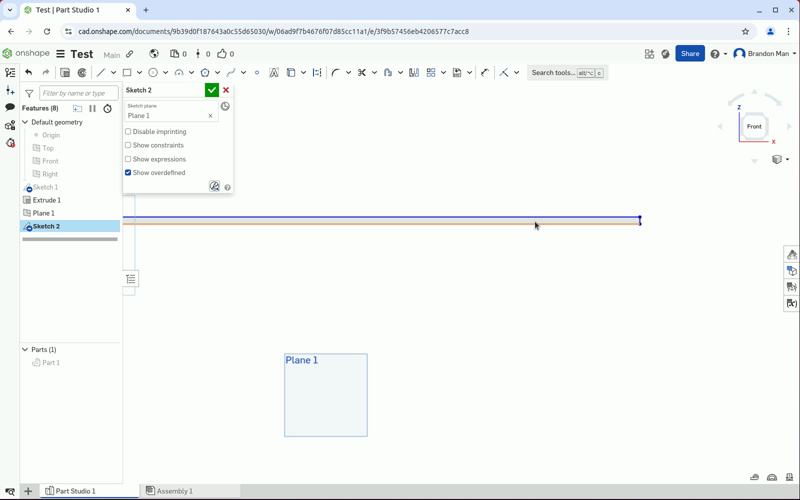
scroll(6)
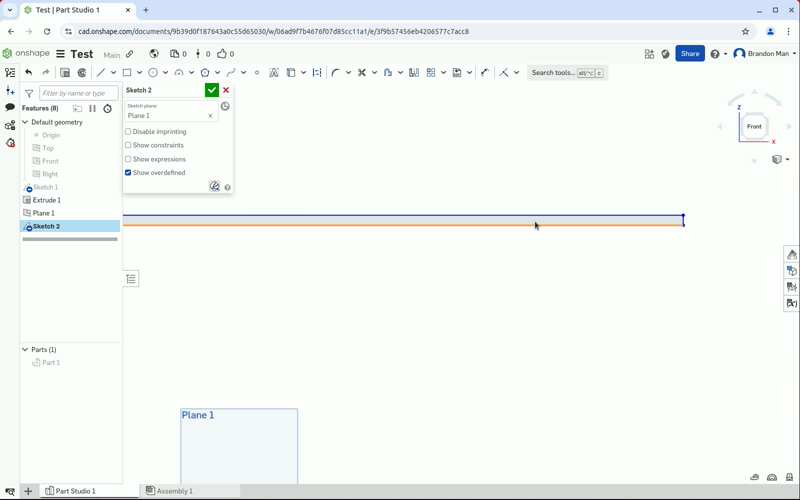
scroll(6)
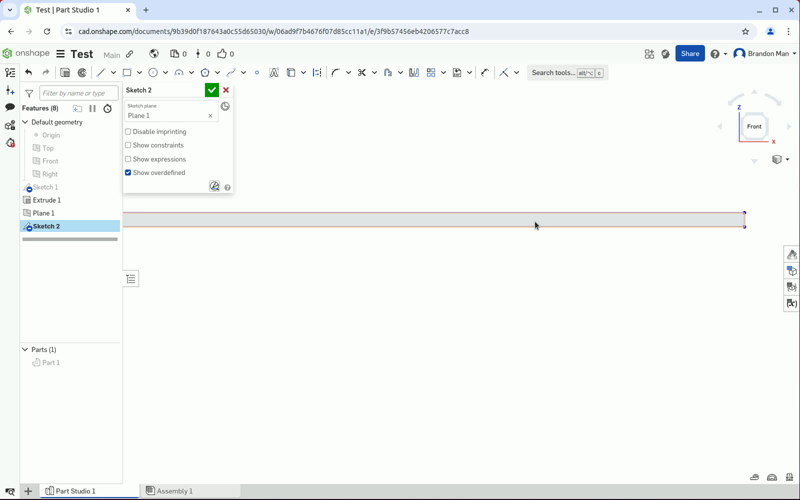
scroll(6)
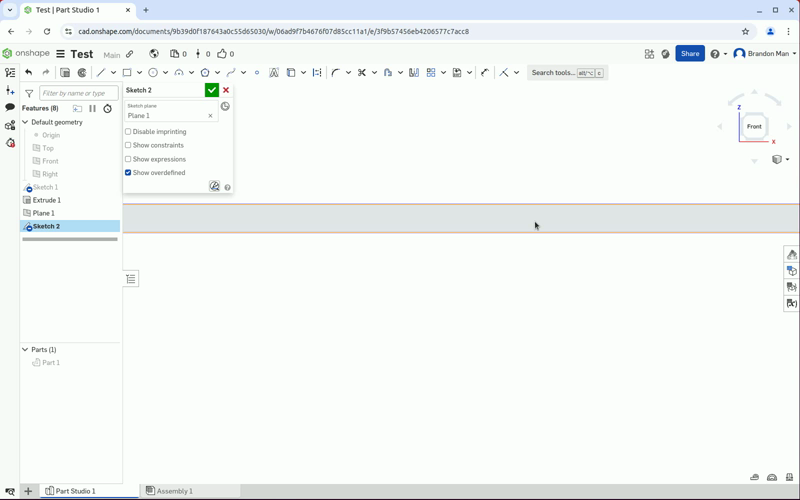
click(535, 221)
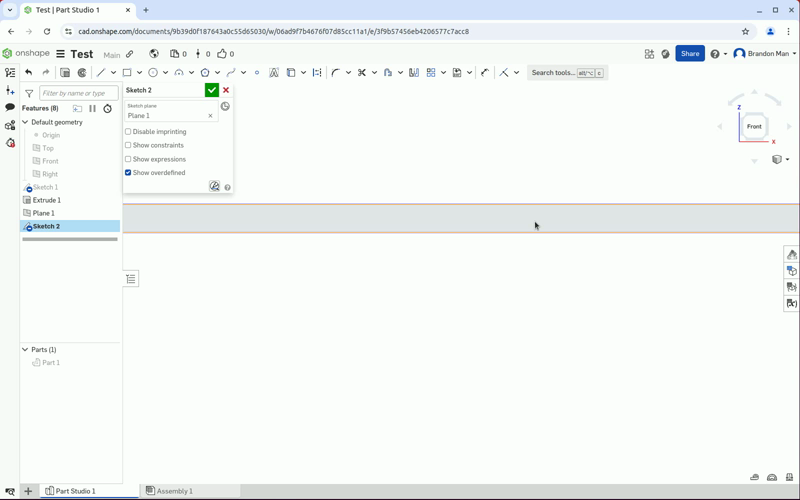
scroll(-6)
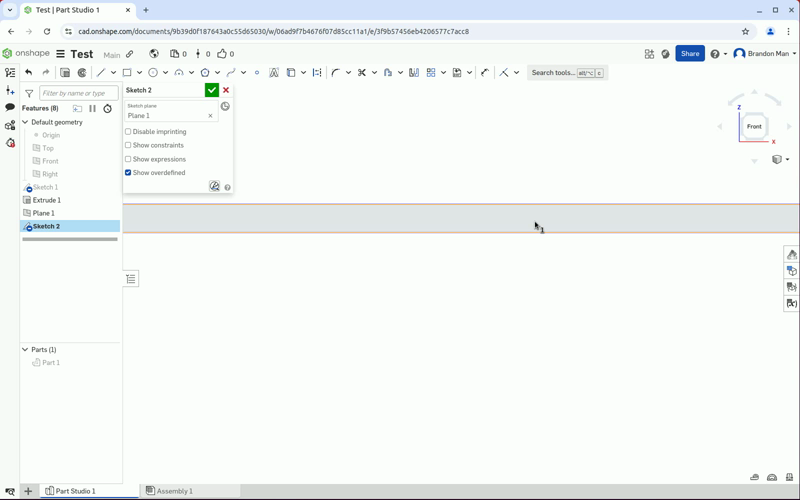
scroll(-6)
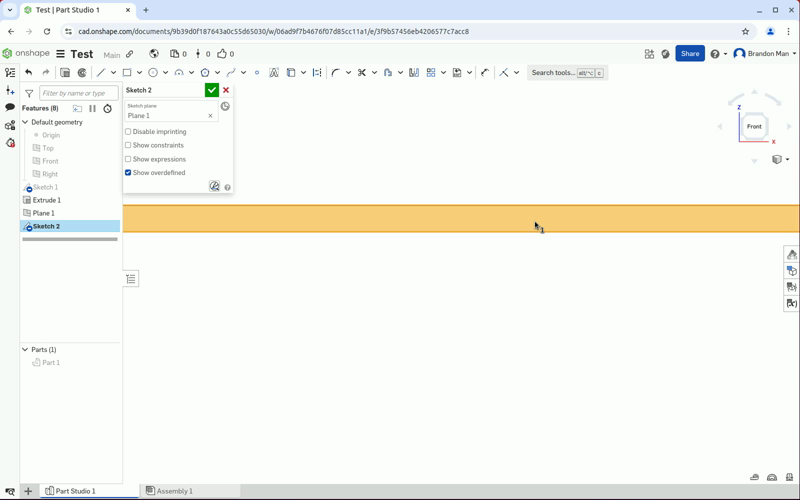
scroll(-6)
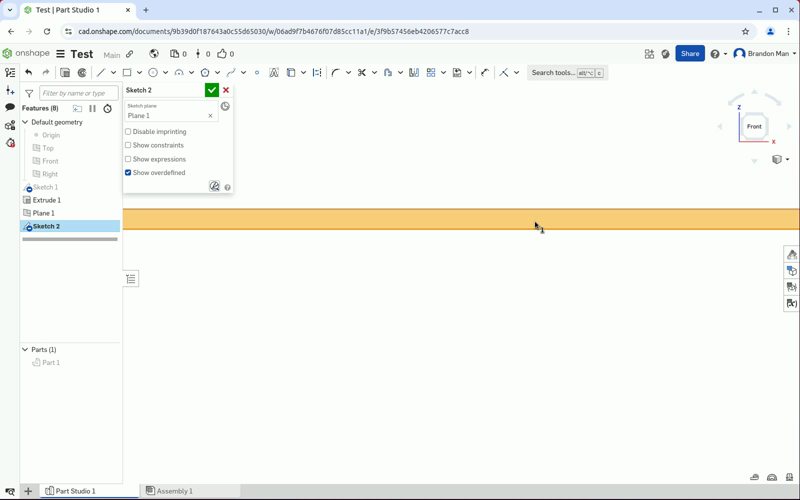
scroll(-6)
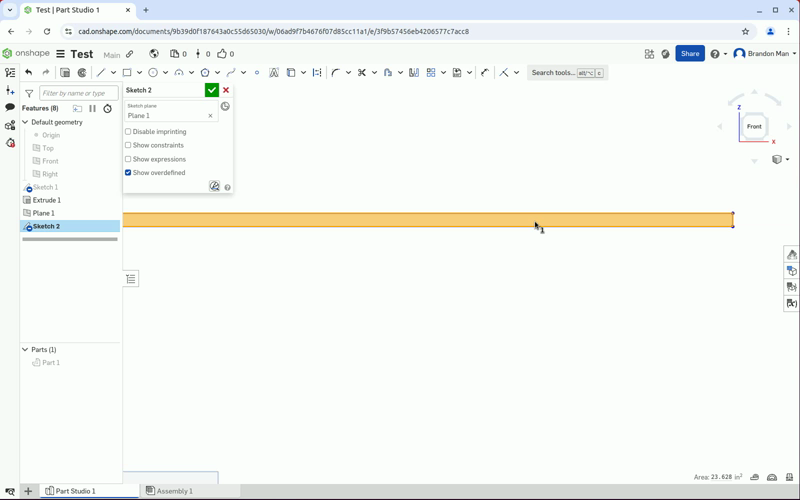
scroll(-6)
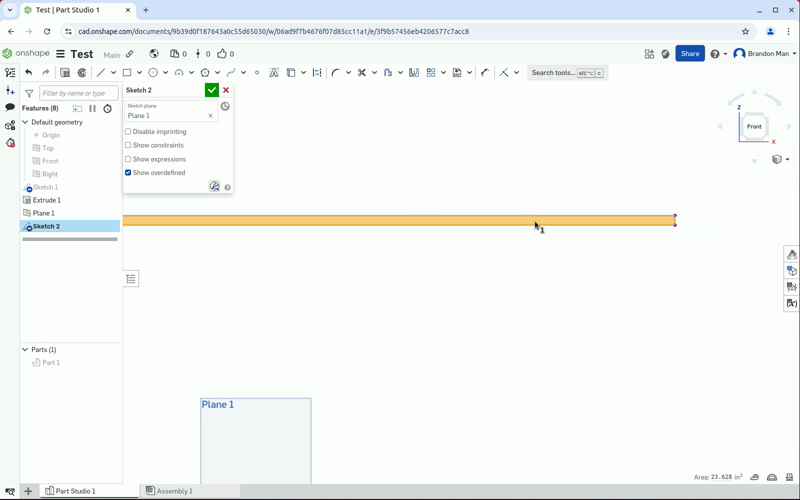
scroll(-6)
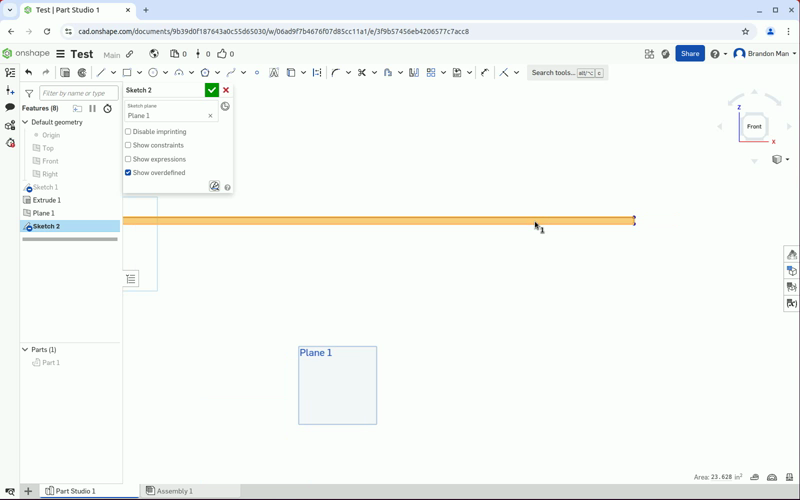
scroll(-6)
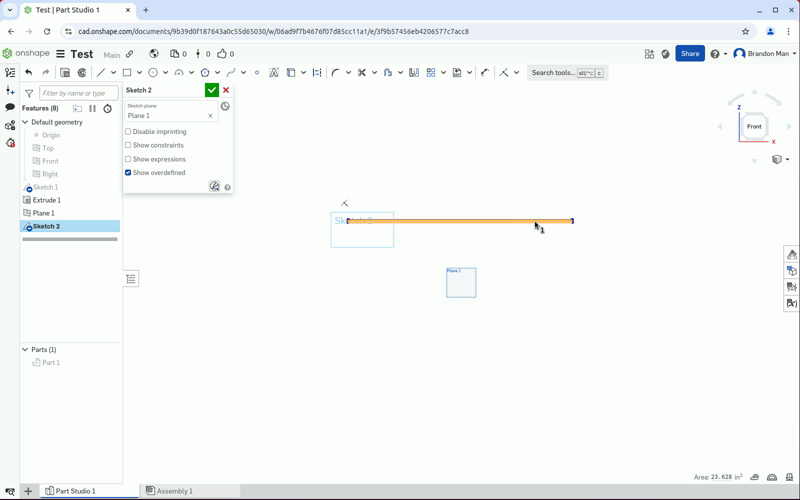
mouse_move(73, 352)
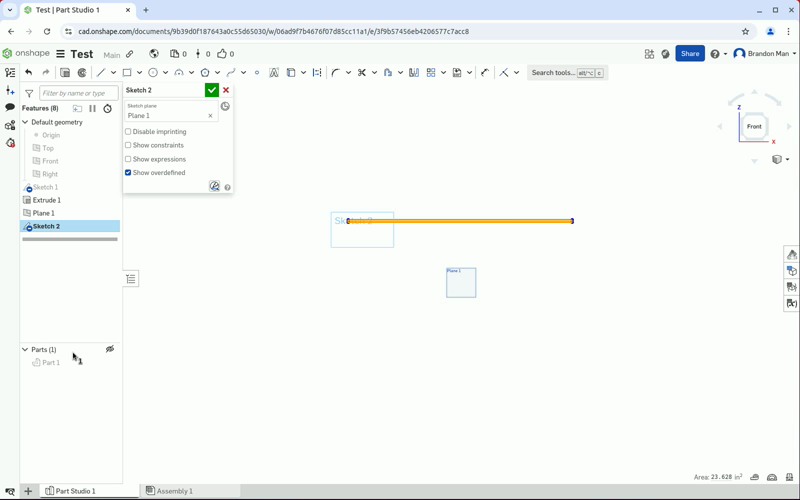
key(shift+y)
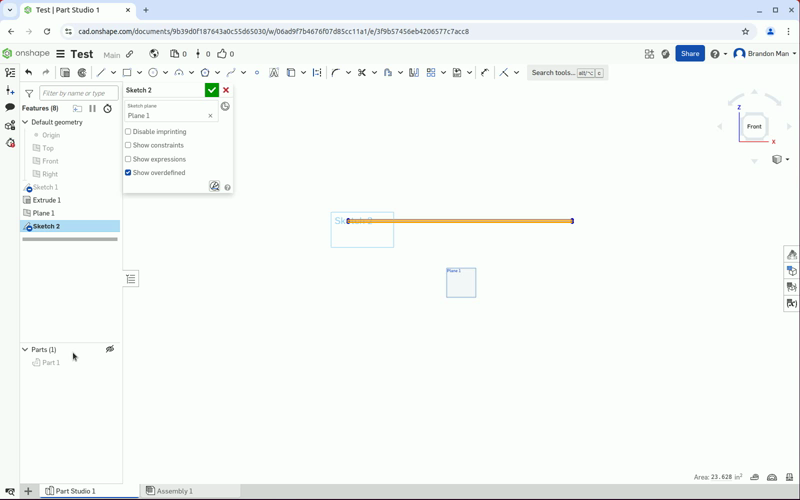
key(shift+e)
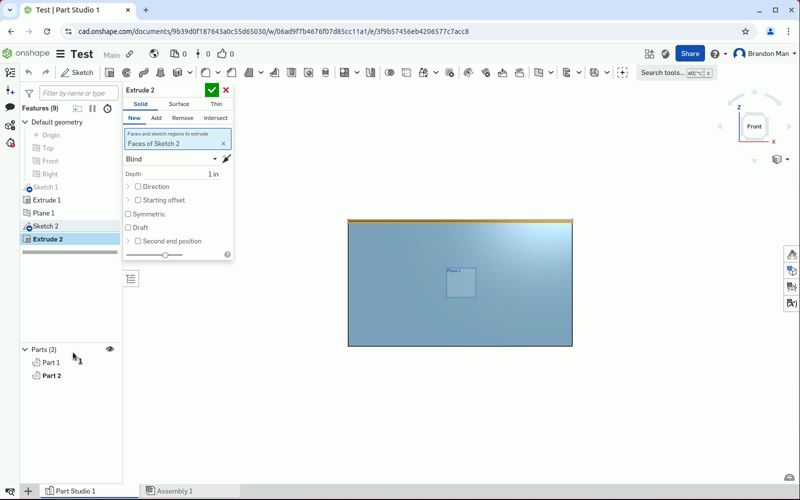
mouse_move(143, 106)
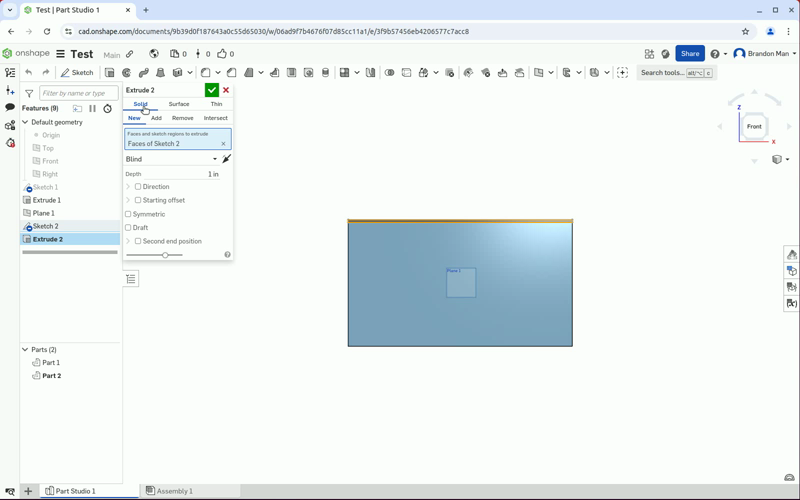
click(143, 106)
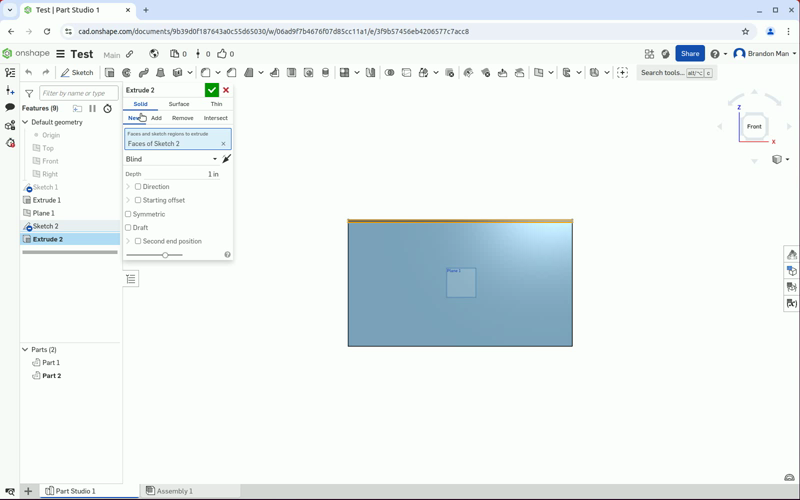
mouse_move(137, 120)
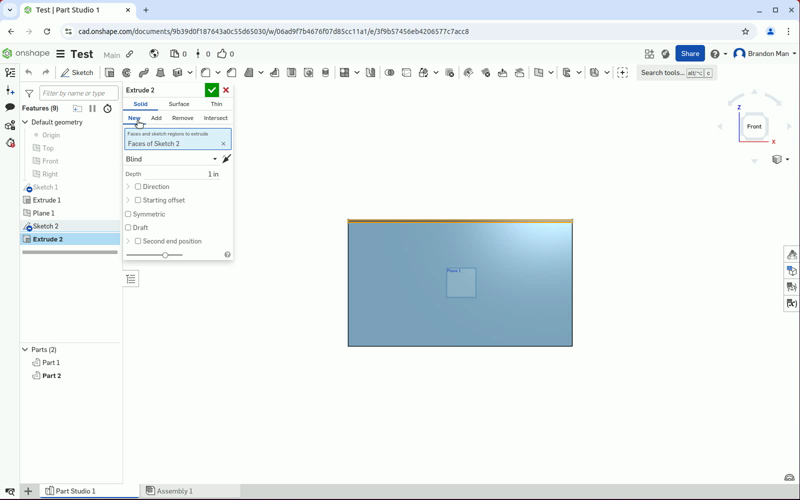
click(137, 120)
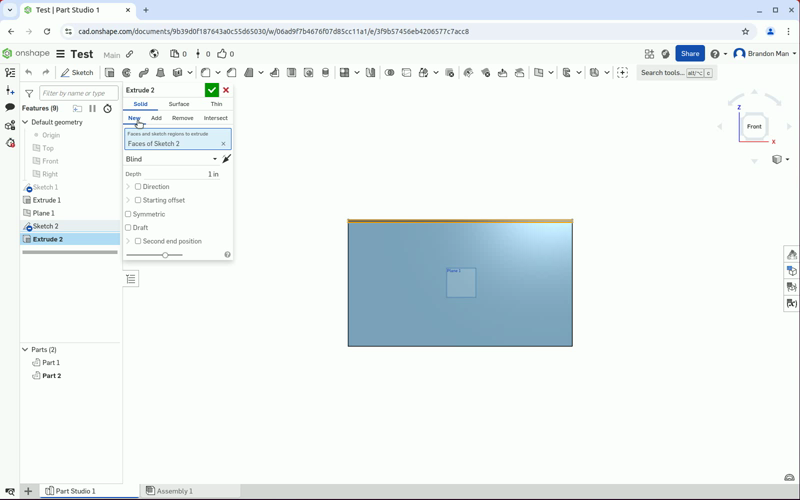
key(tab, 4)
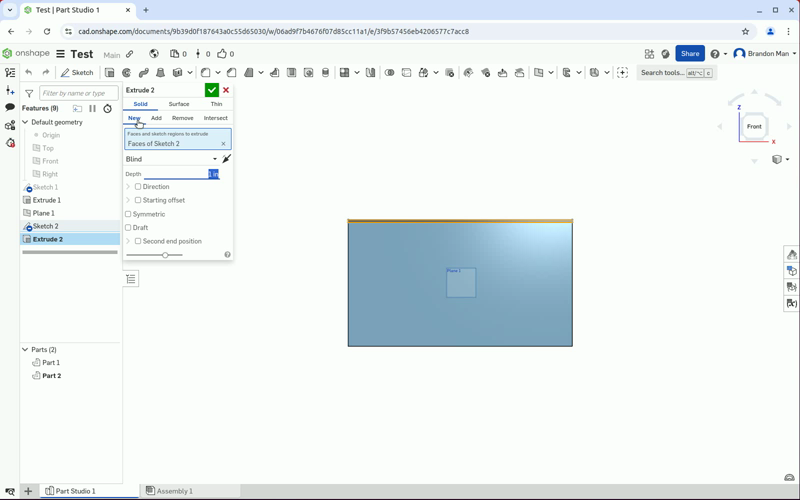
text(4.092)
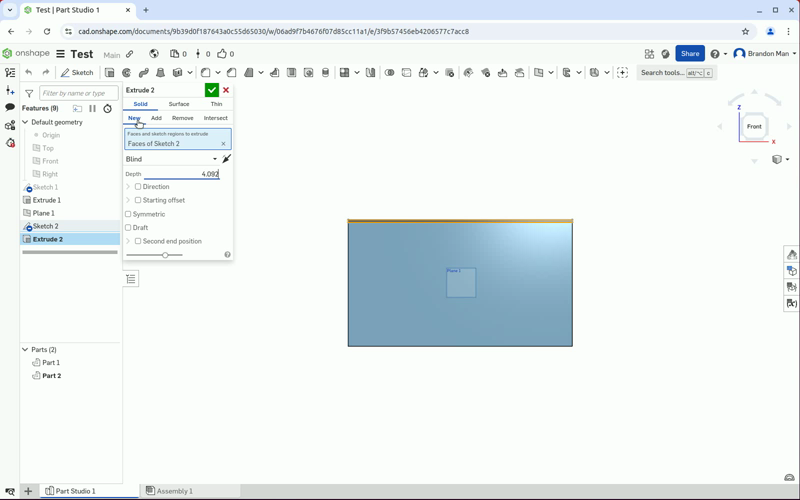
key(enter)
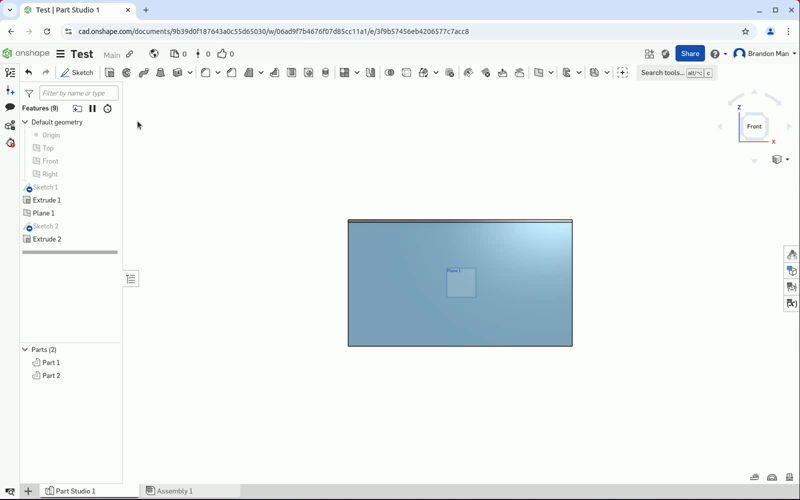
key(shift+h)
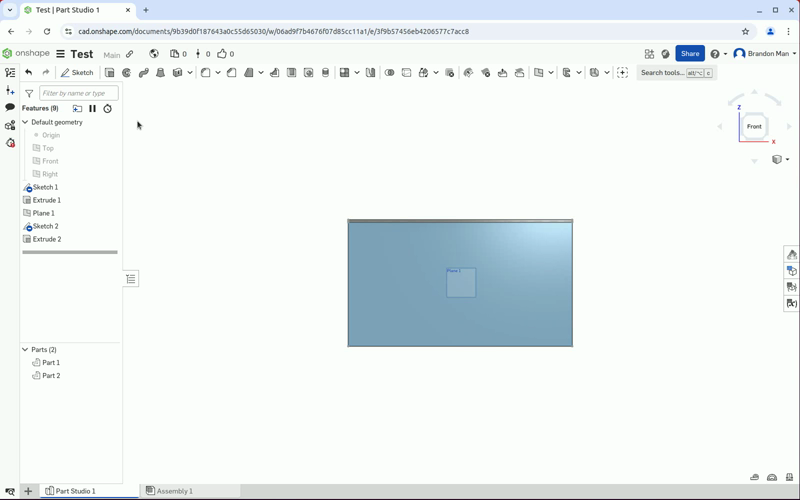
key(shift+h)
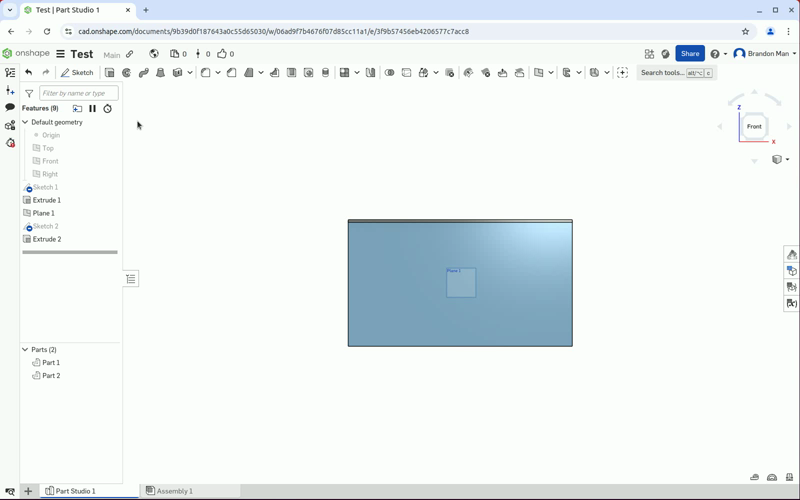
mouse_move(73, 189)
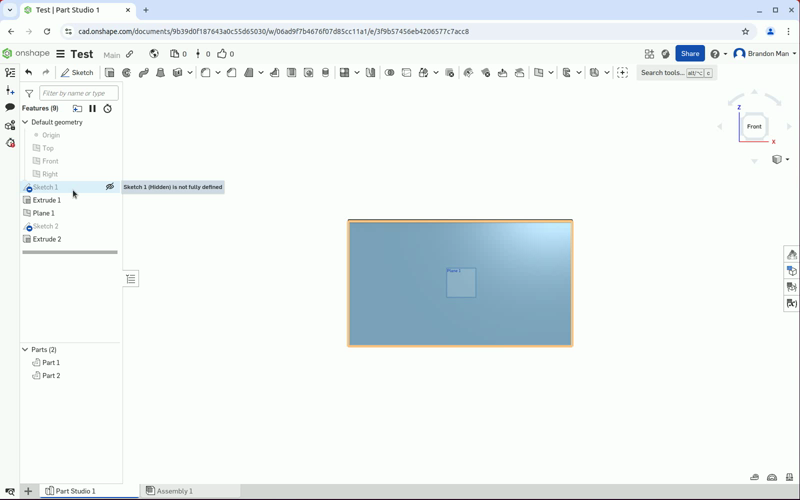
click(73, 189)
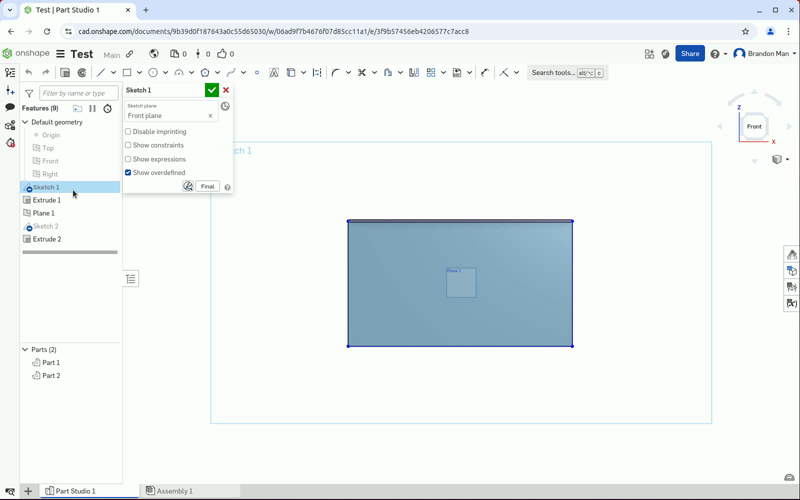
mouse_move(229, 92)
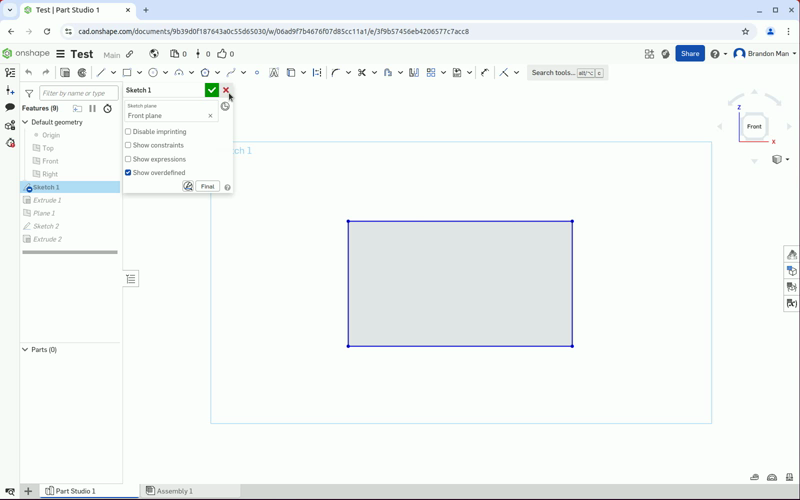
click(229, 92)
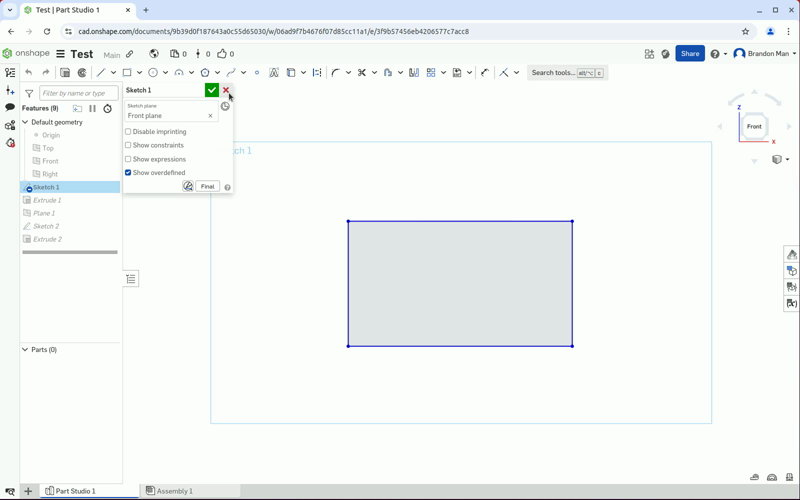
key(shift+s)
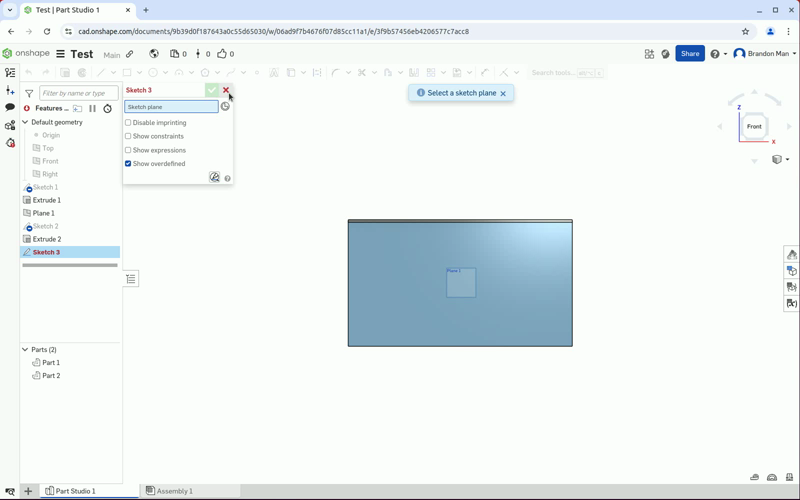
mouse_move(73, 215)
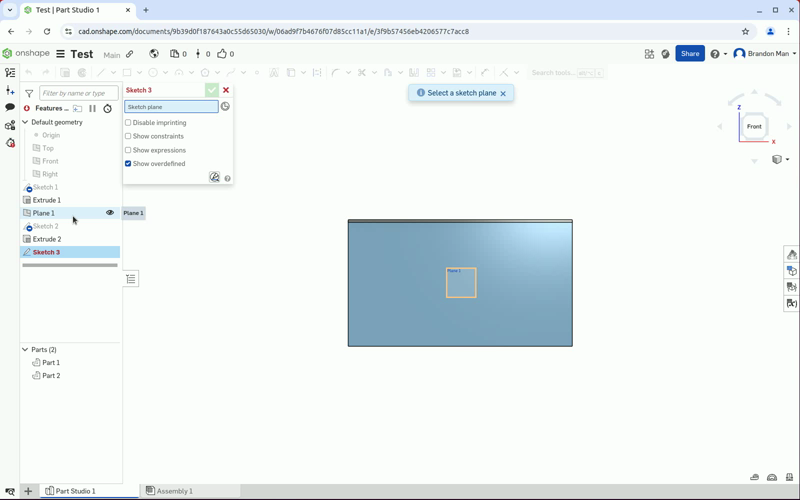
click(73, 215)
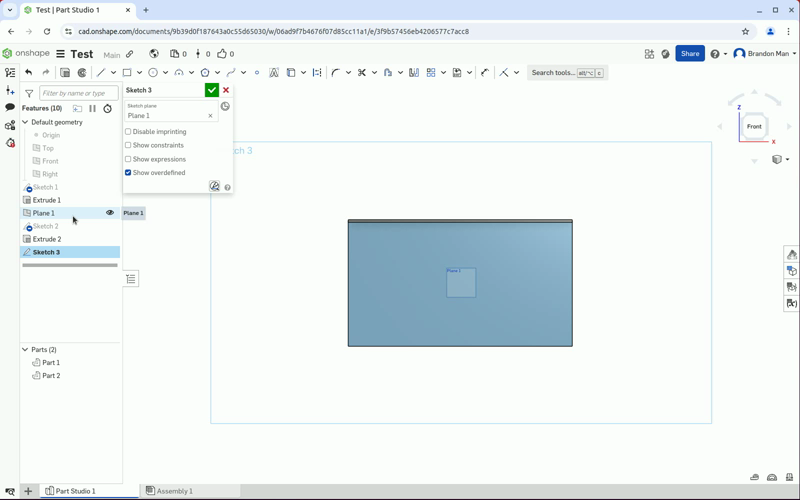
mouse_move(73, 352)
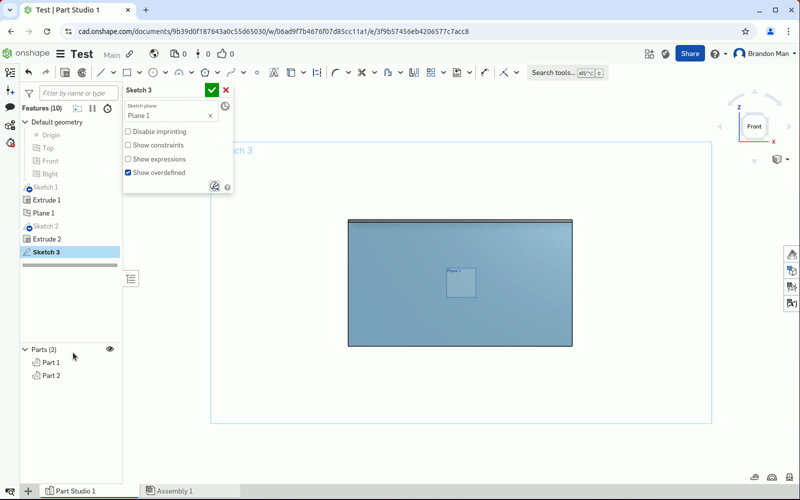
key(y)
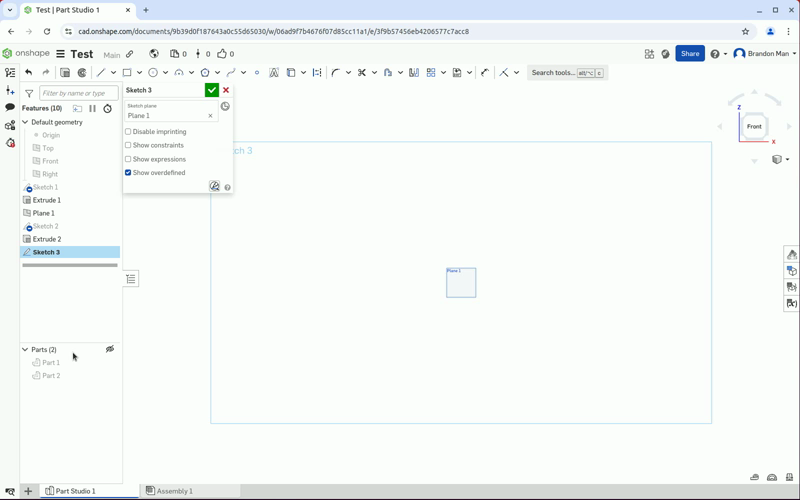
key(l)
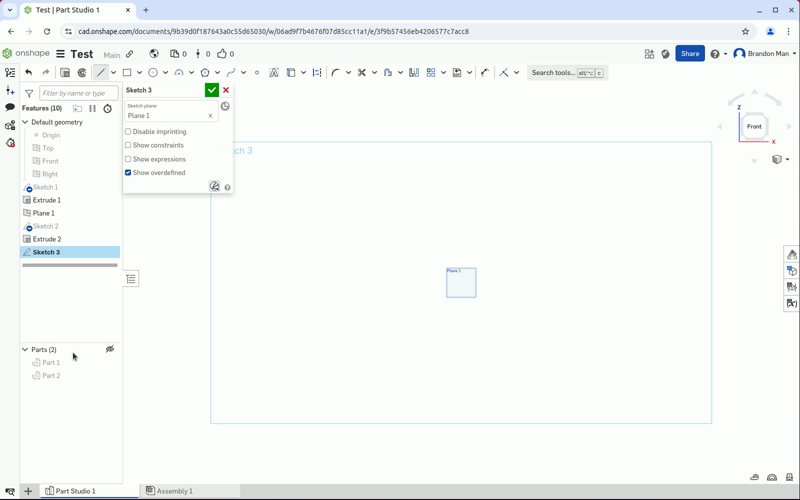
key_down(shift)
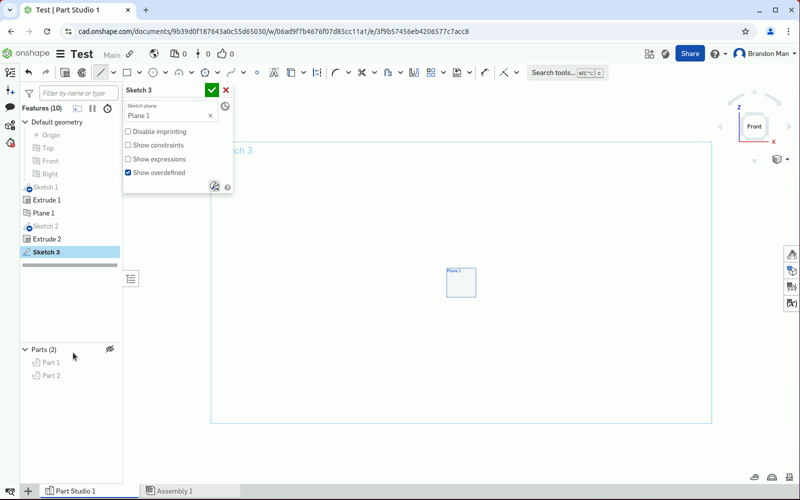
mouse_move(348, 222)
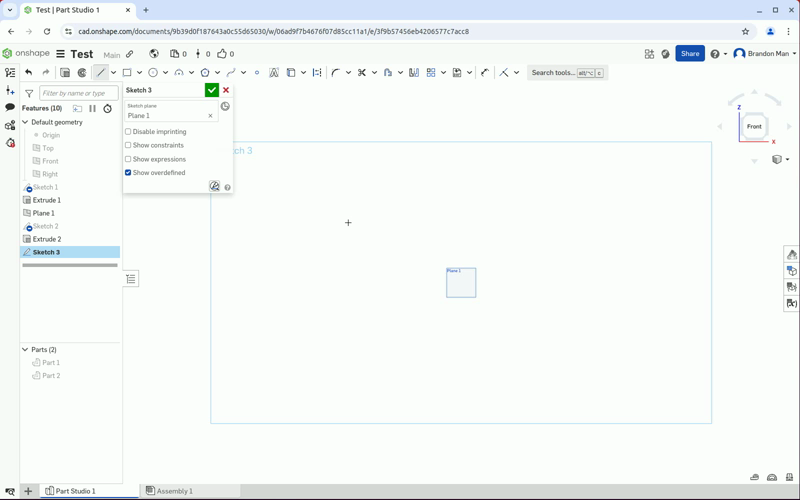
click(348, 222)
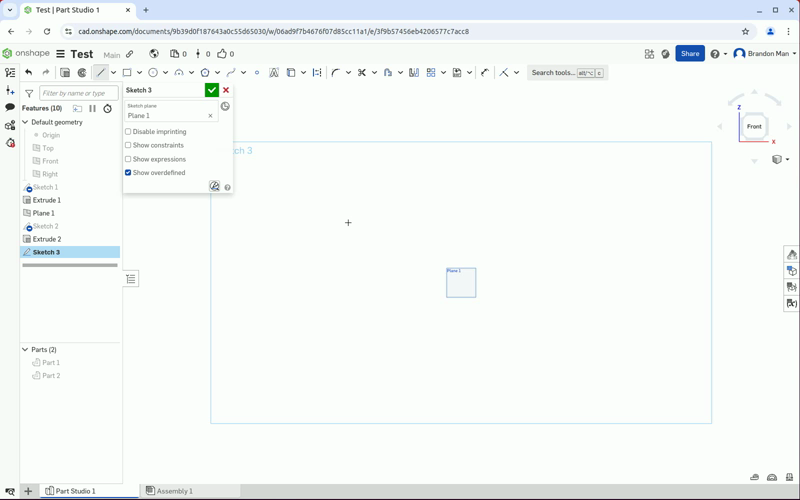
key_up(shift)
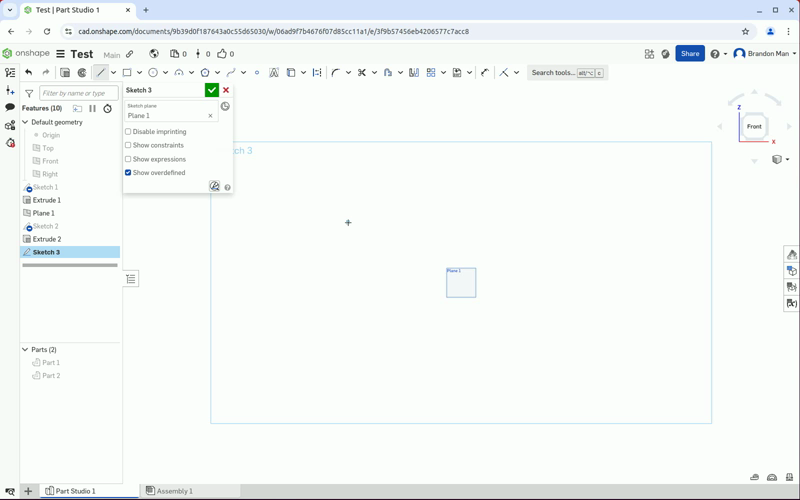
key_down(shift)
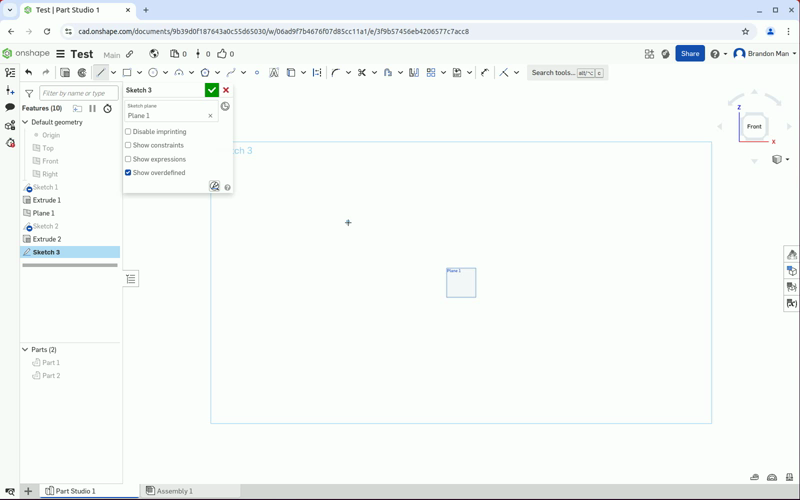
mouse_move(378, 222)
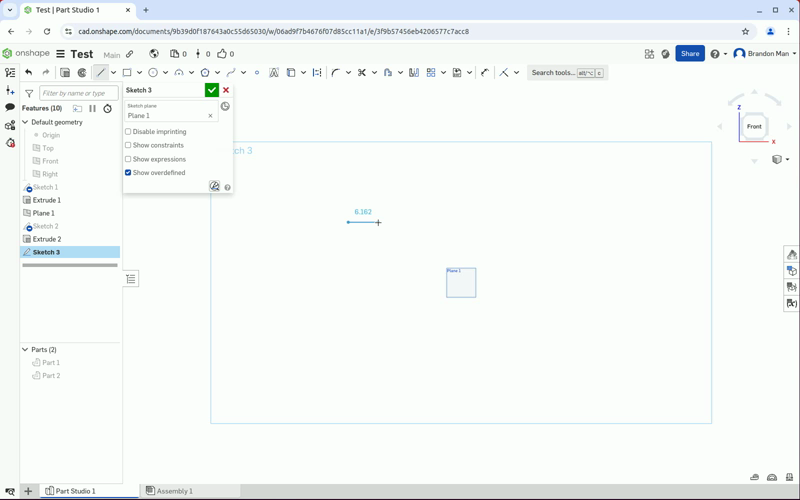
mouse_move(351, 222)
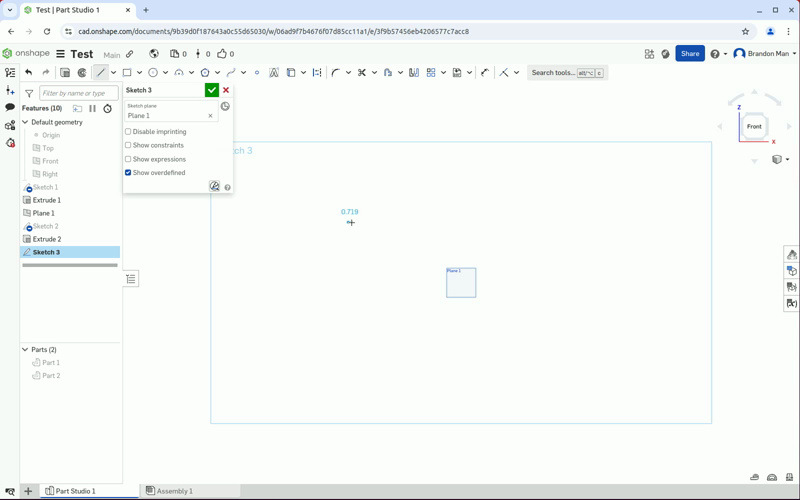
scroll(6)
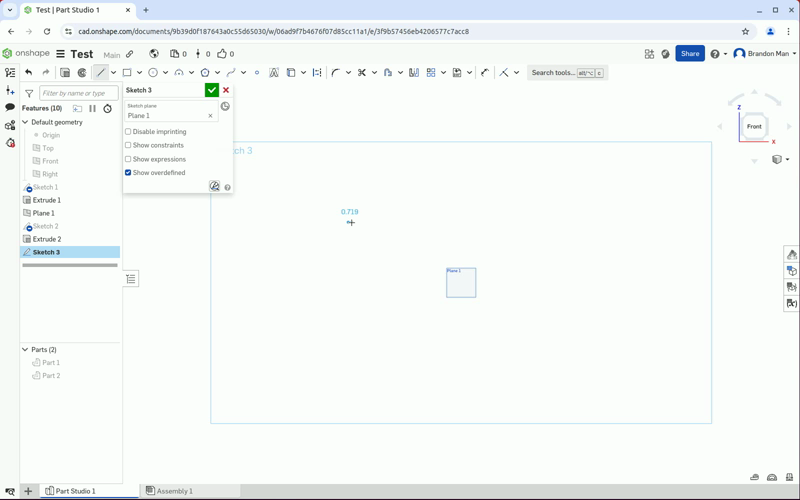
scroll(6)
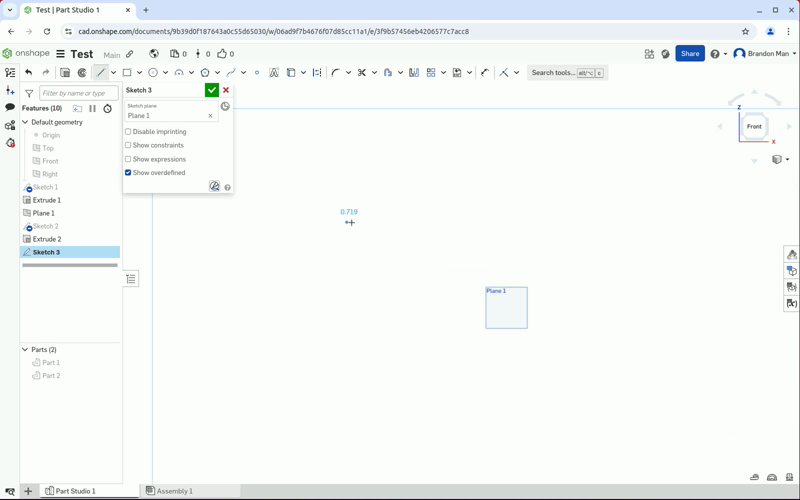
scroll(6)
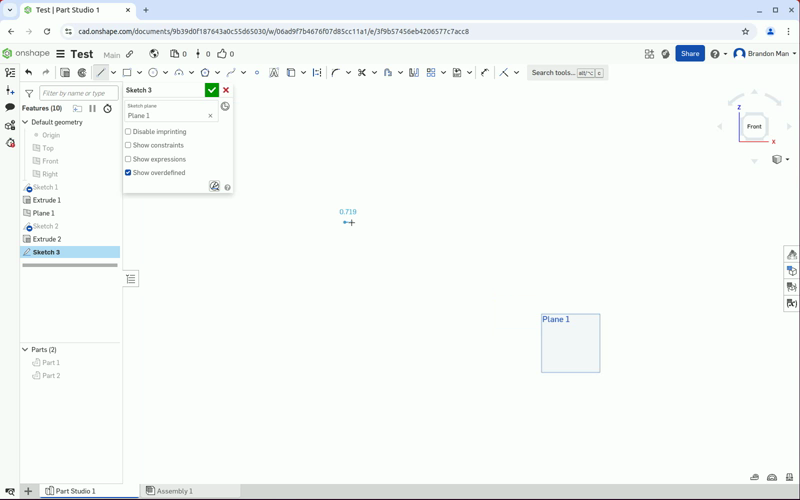
scroll(6)
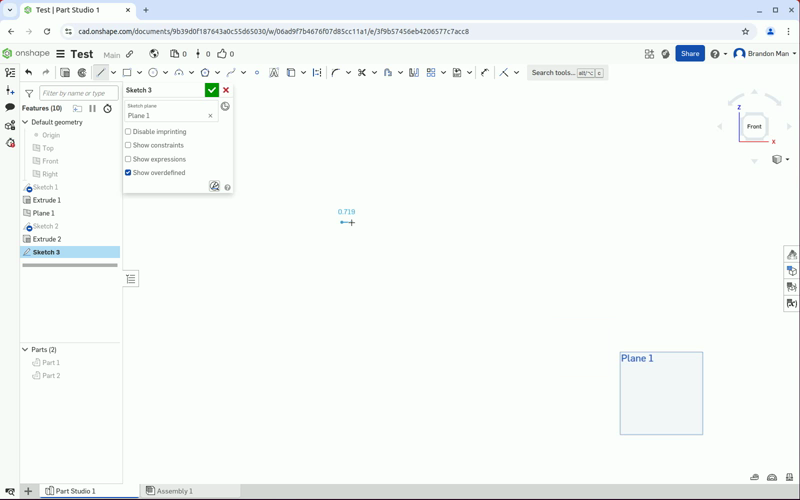
scroll(6)
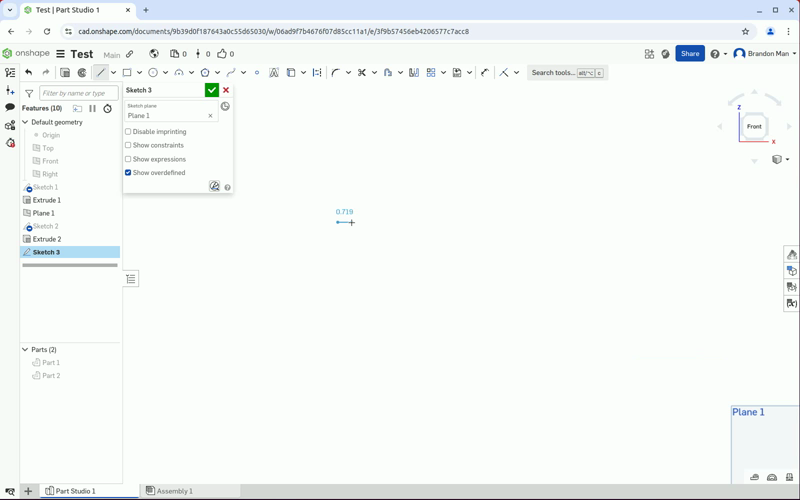
scroll(6)
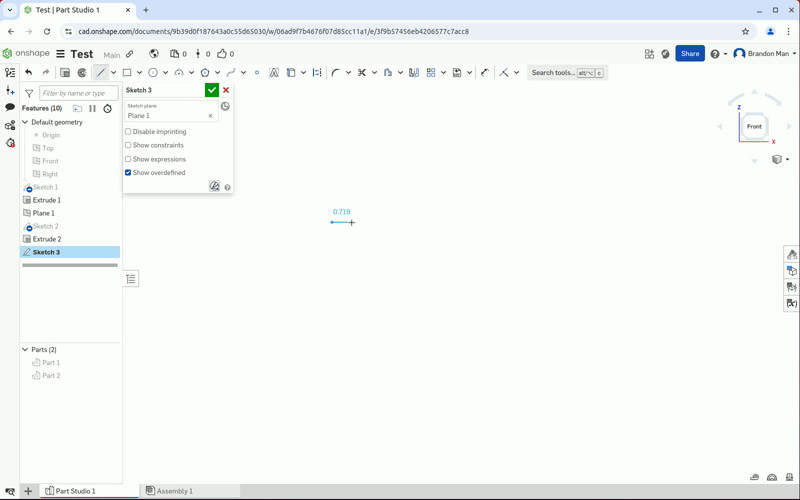
scroll(6)
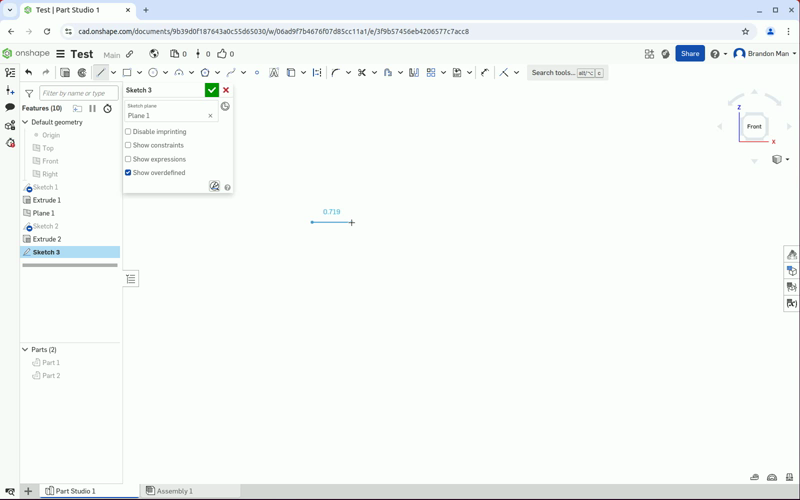
click(351, 222)
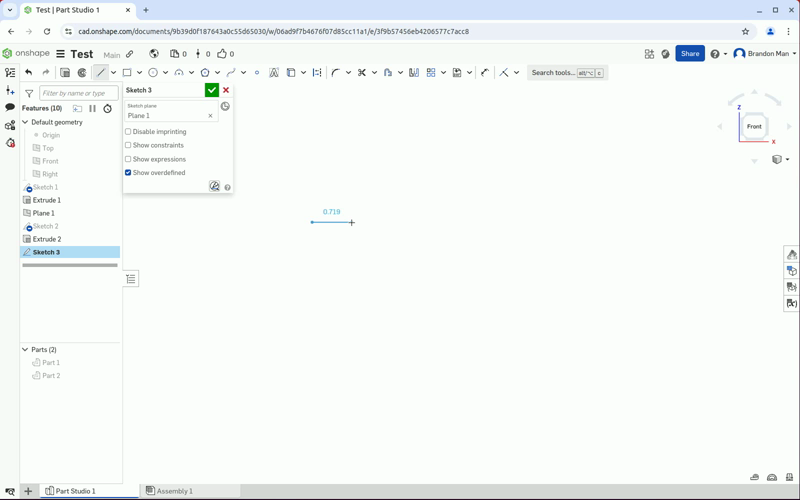
scroll(-6)
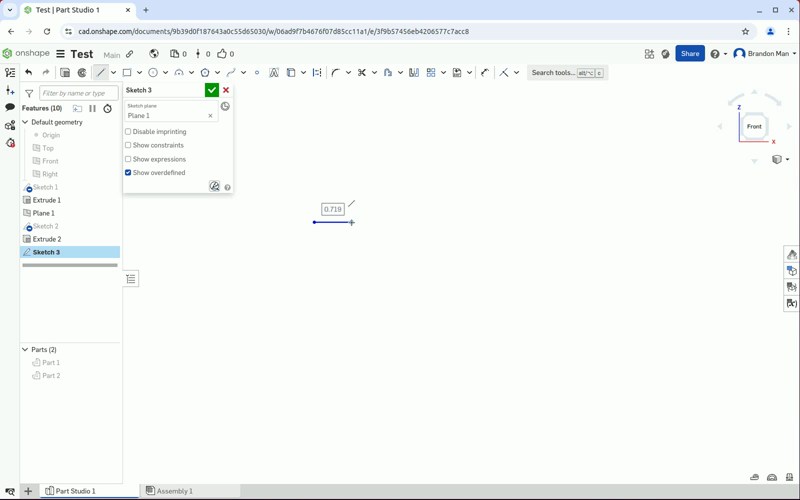
scroll(-6)
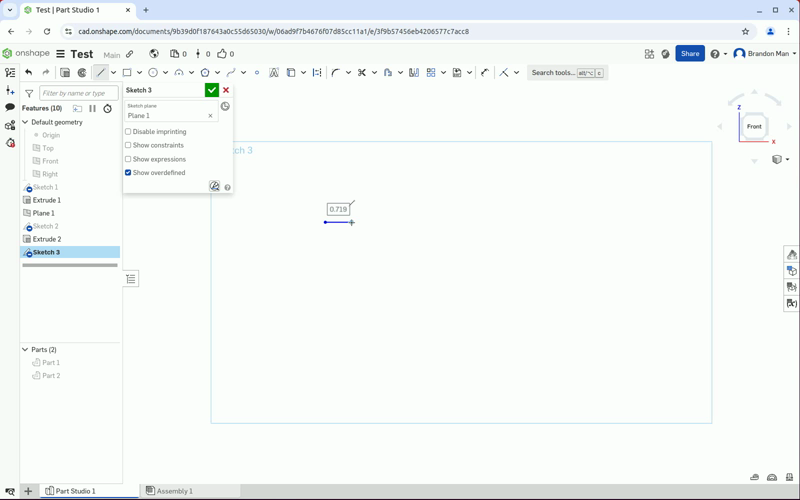
scroll(-6)
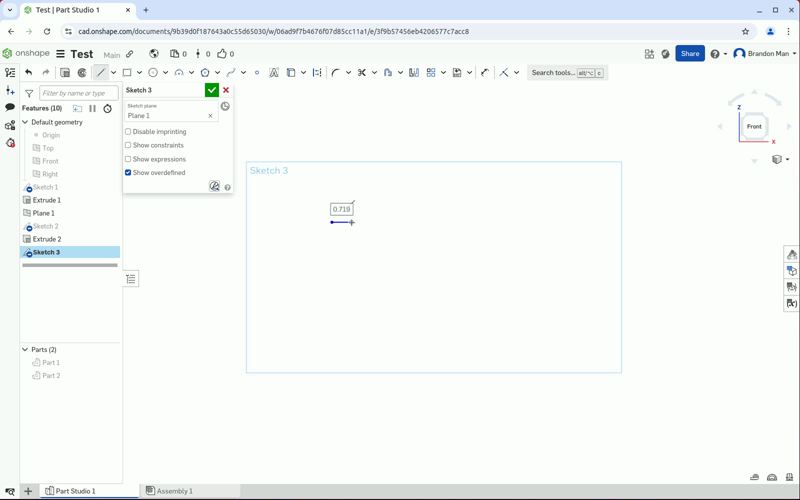
scroll(-6)
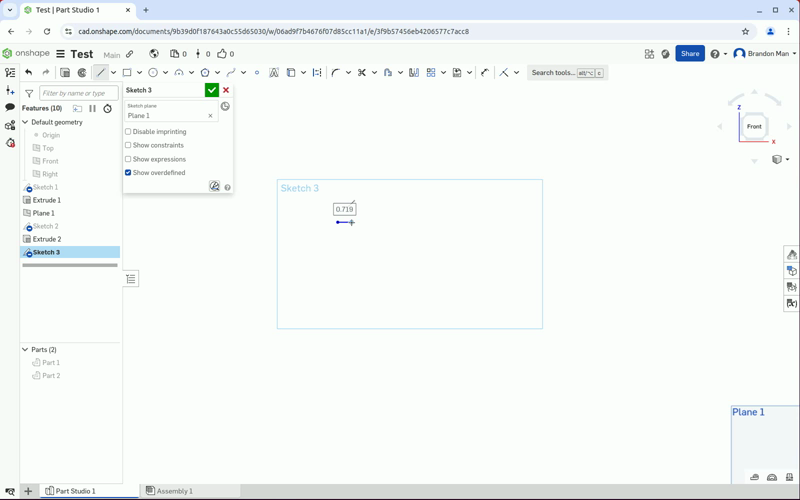
scroll(-6)
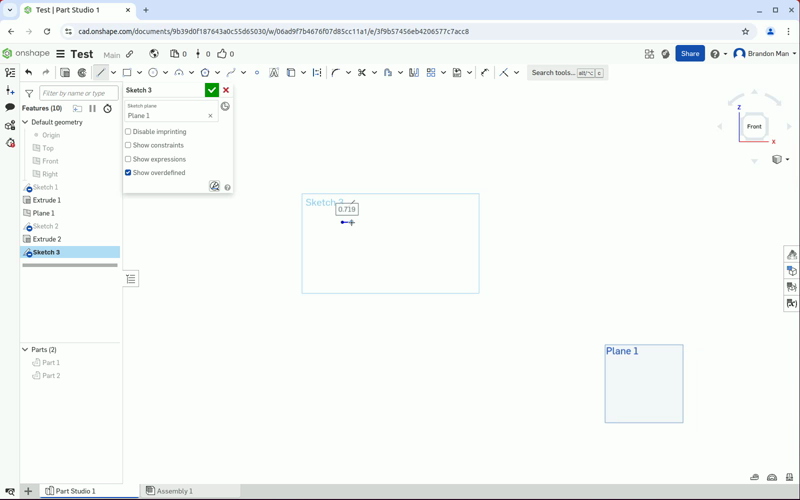
scroll(-6)
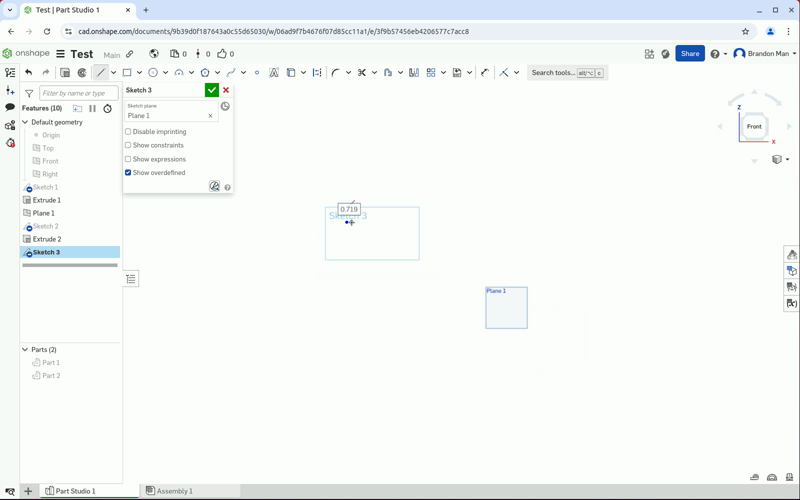
scroll(-6)
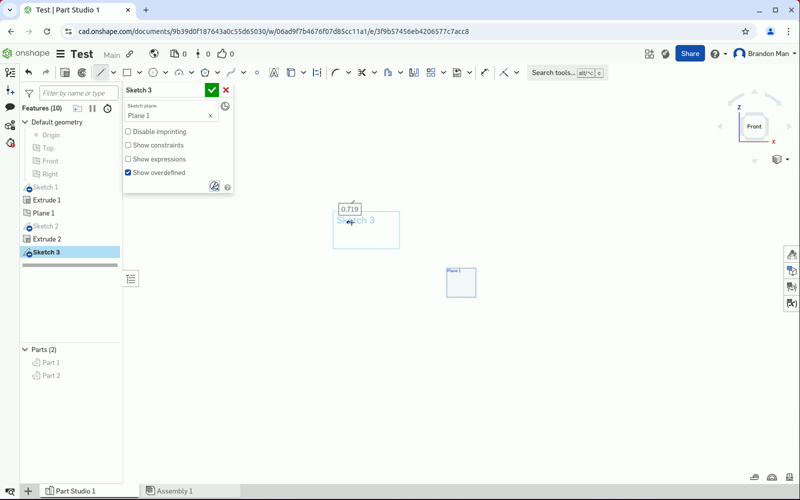
key_up(shift)
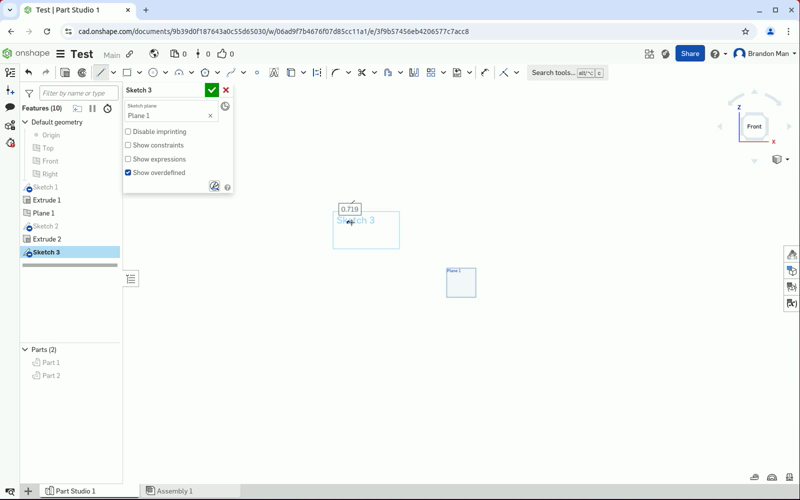
key_down(shift)
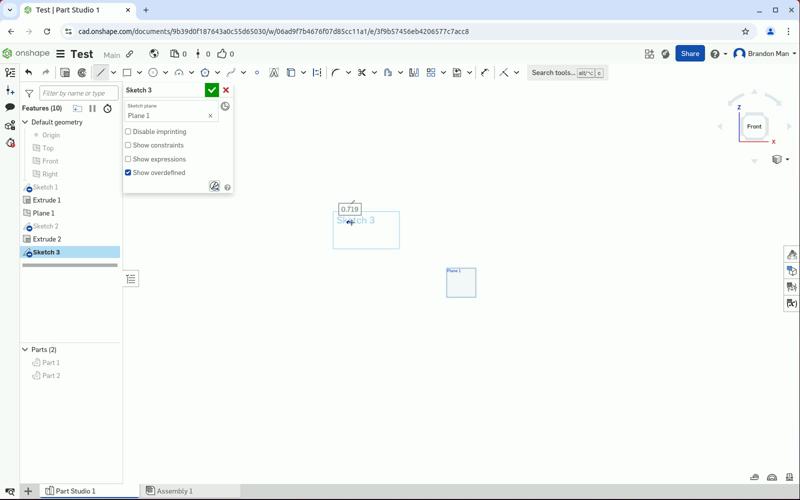
mouse_move(381, 222)
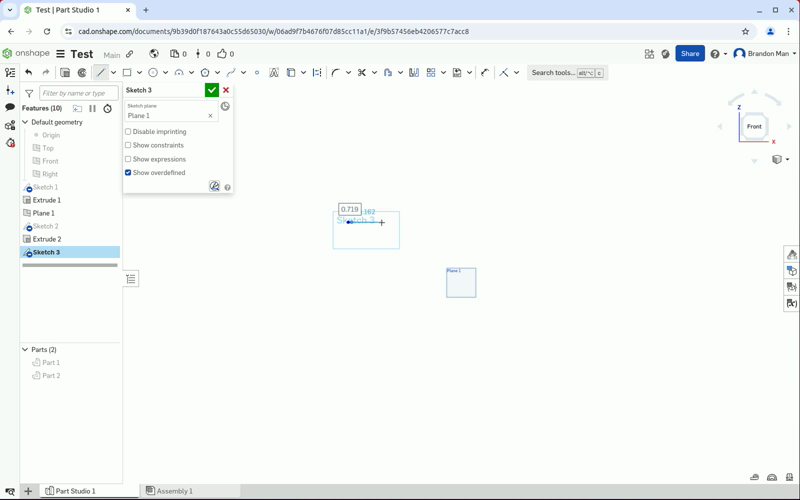
mouse_move(351, 218)
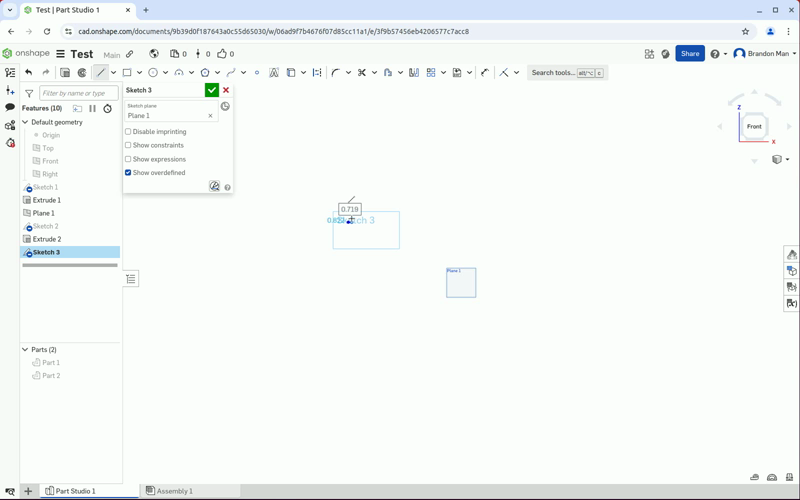
scroll(6)
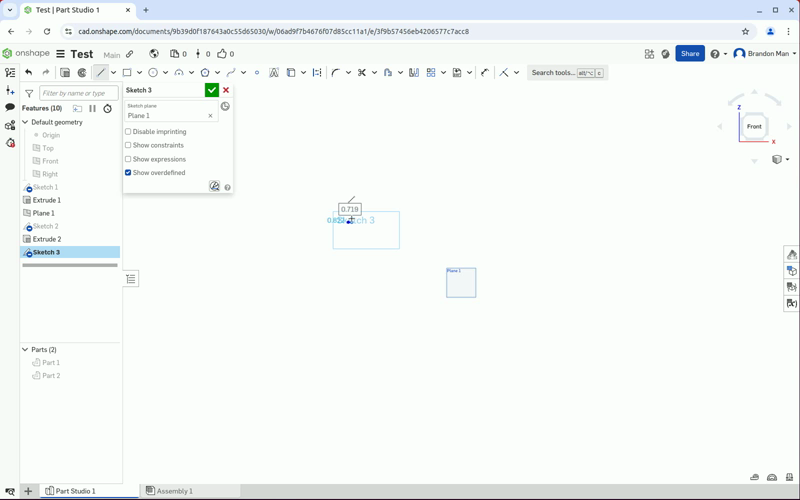
scroll(6)
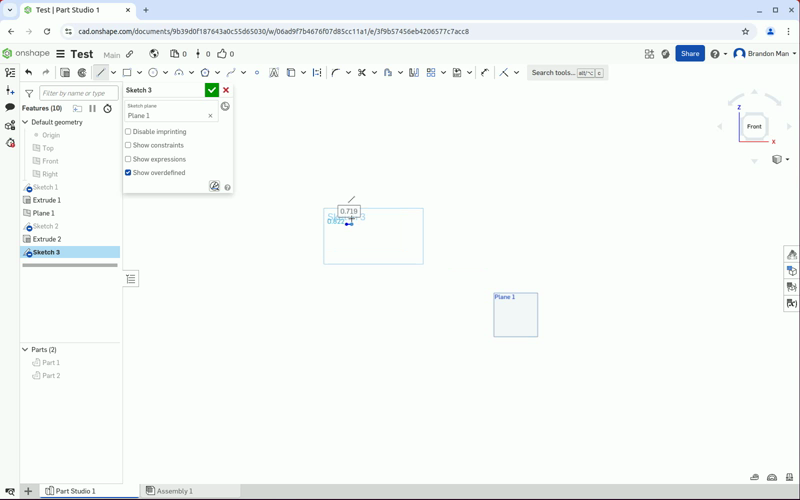
scroll(6)
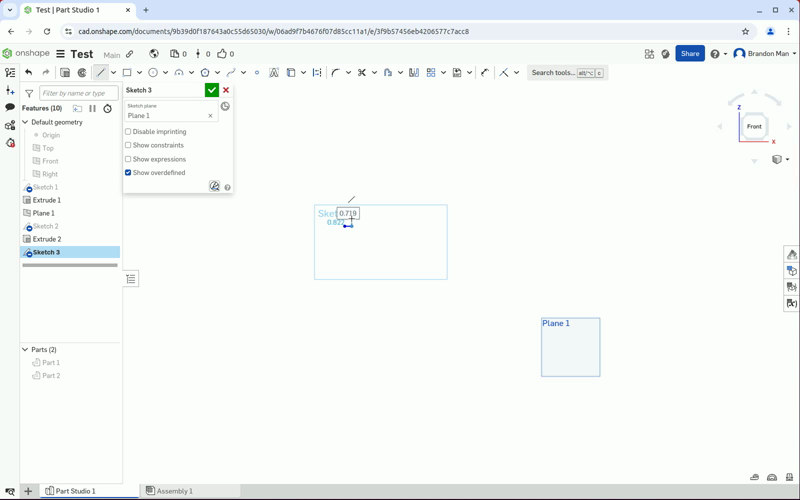
scroll(6)
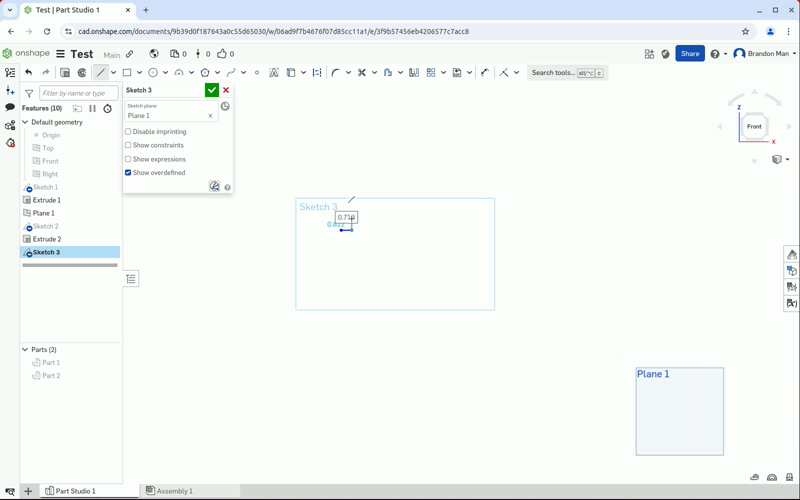
scroll(6)
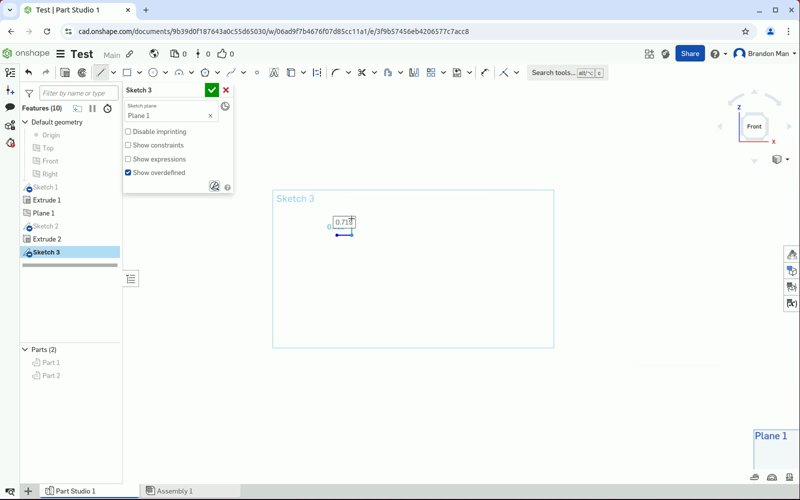
scroll(6)
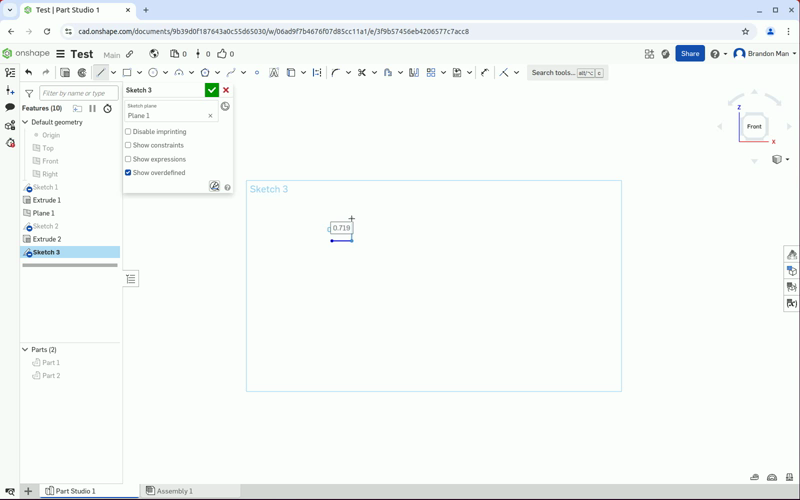
scroll(6)
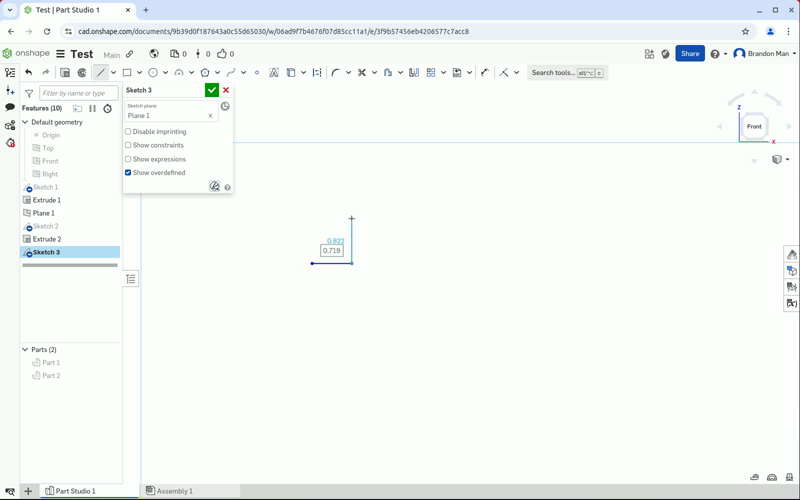
click(351, 218)
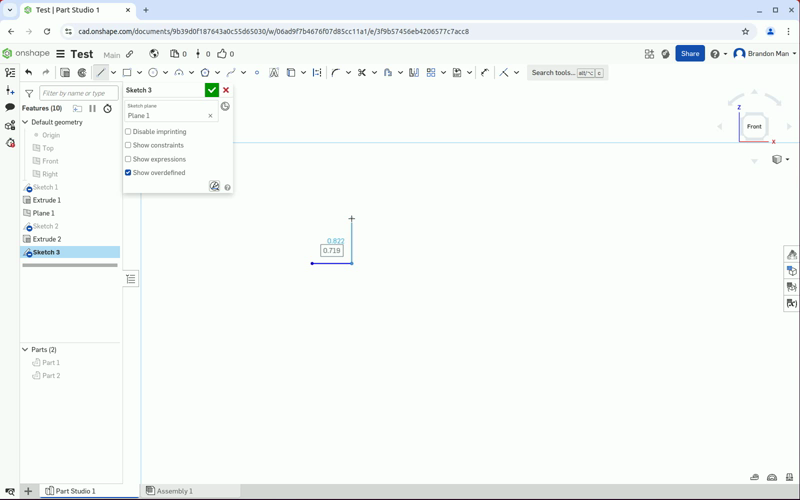
scroll(-6)
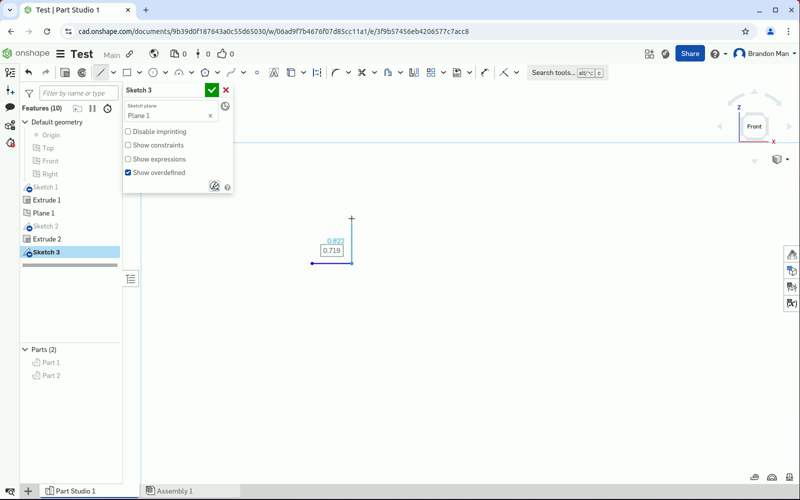
scroll(-6)
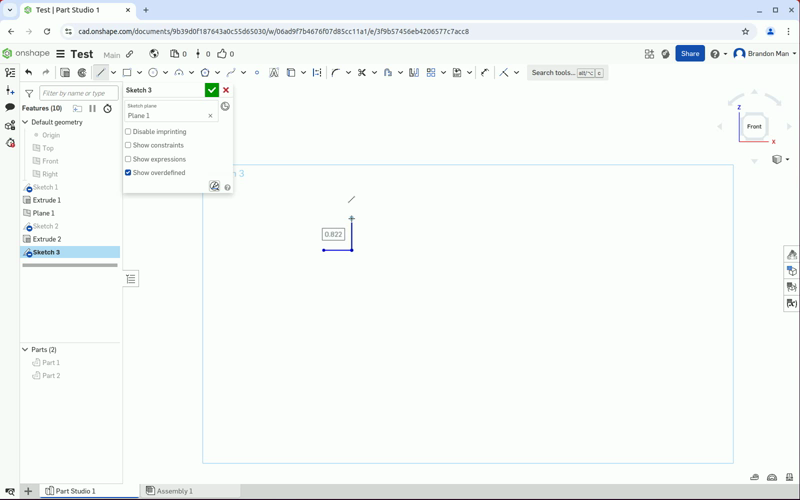
scroll(-6)
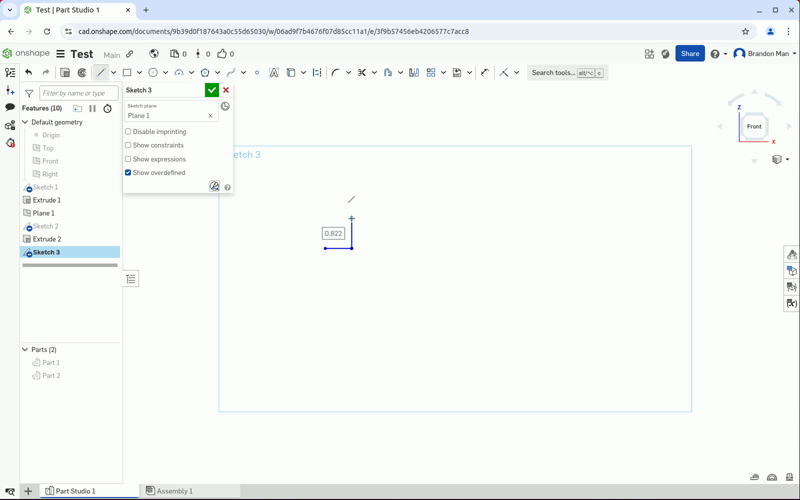
scroll(-6)
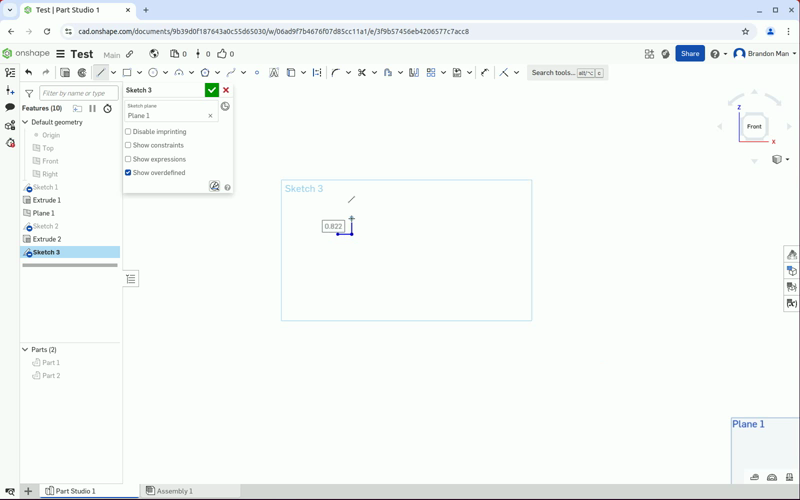
scroll(-6)
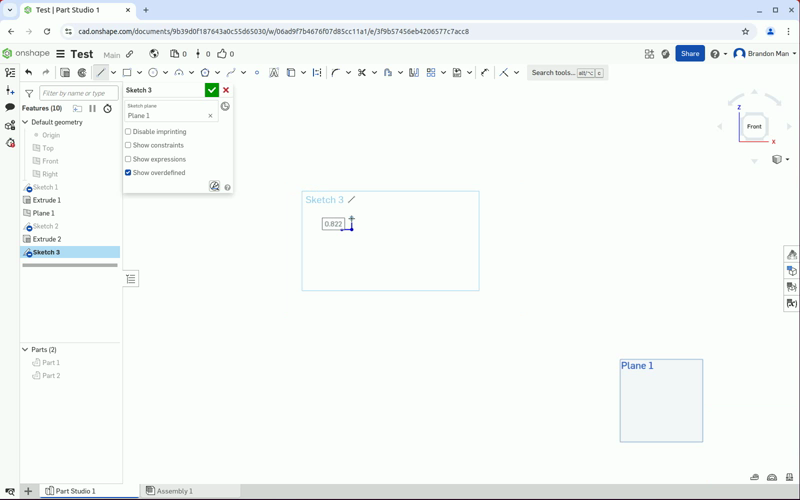
scroll(-6)
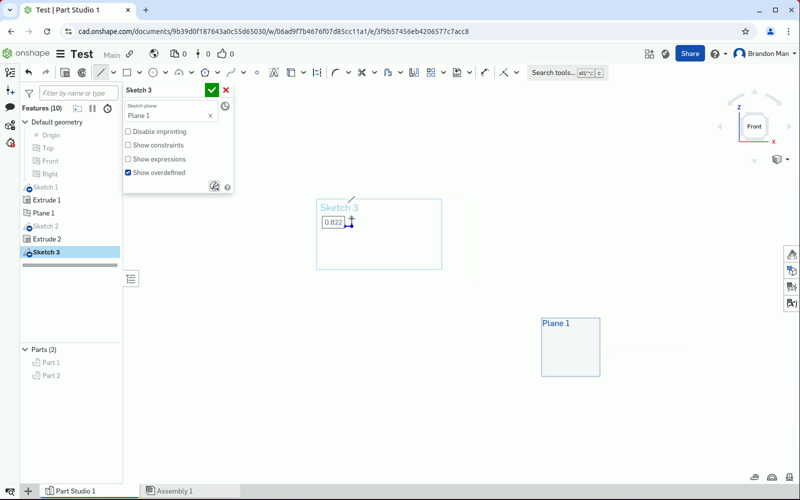
scroll(-6)
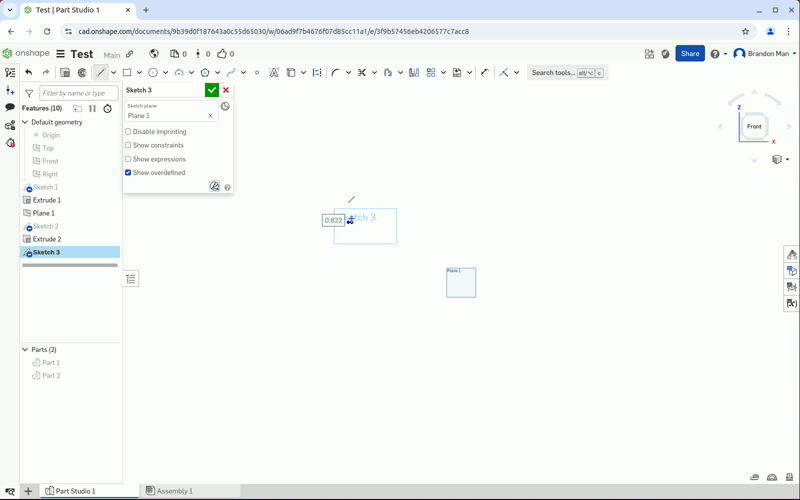
key_up(shift)
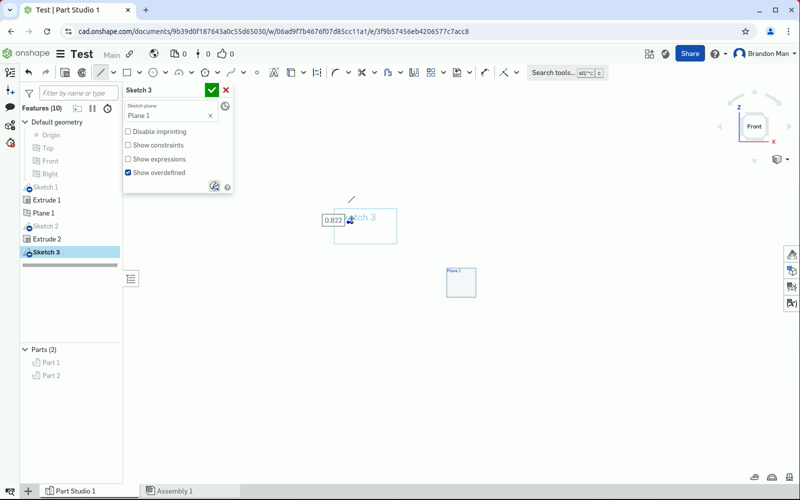
key_down(shift)
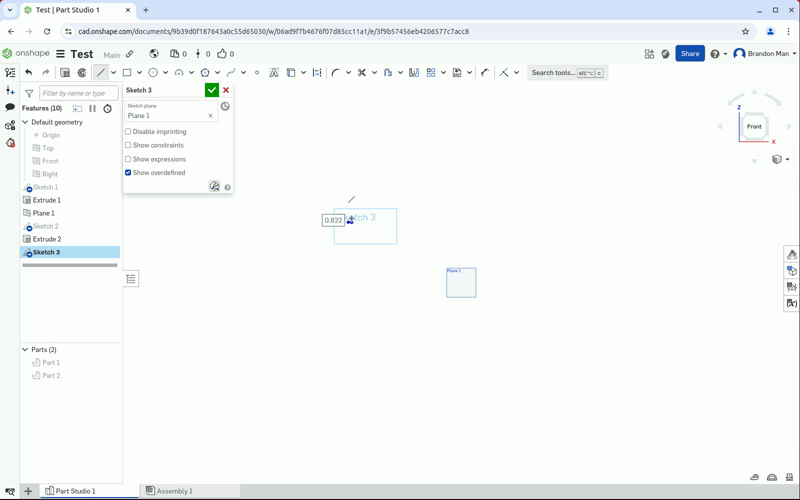
mouse_move(381, 218)
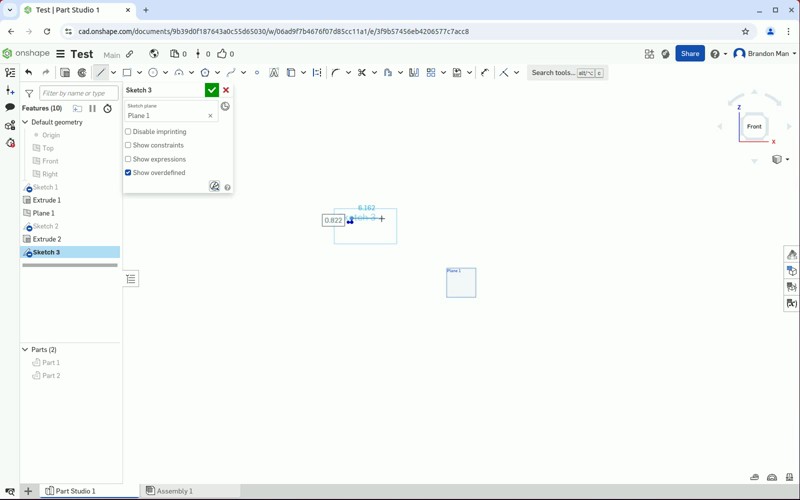
mouse_move(348, 218)
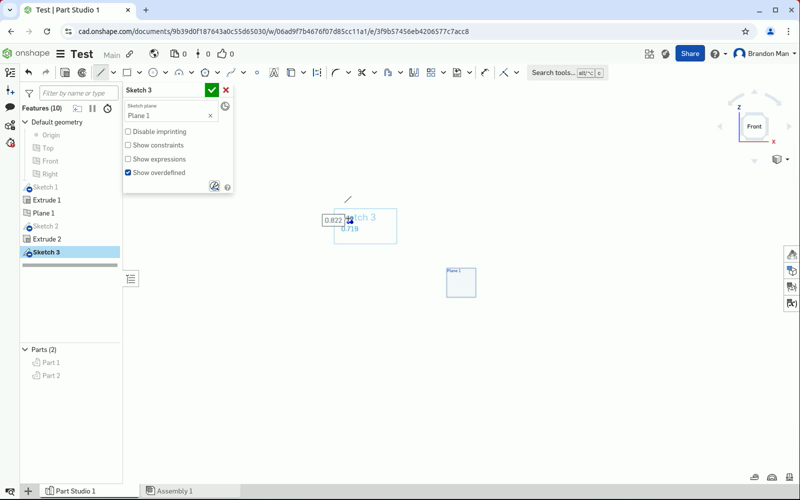
scroll(6)
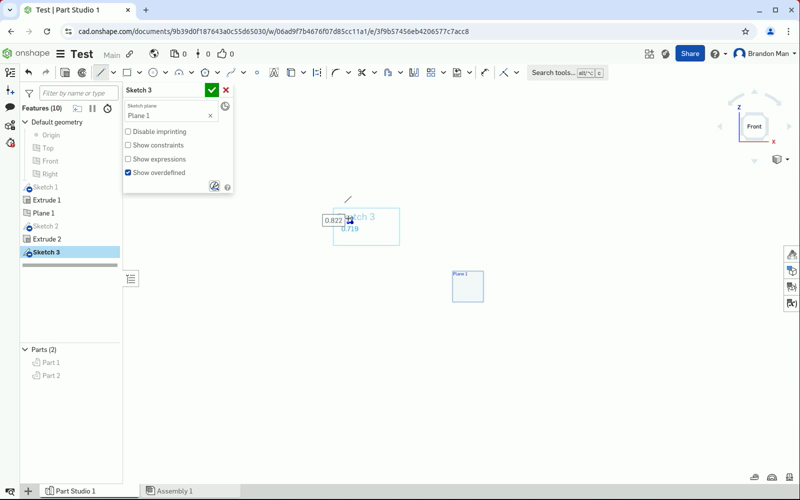
scroll(6)
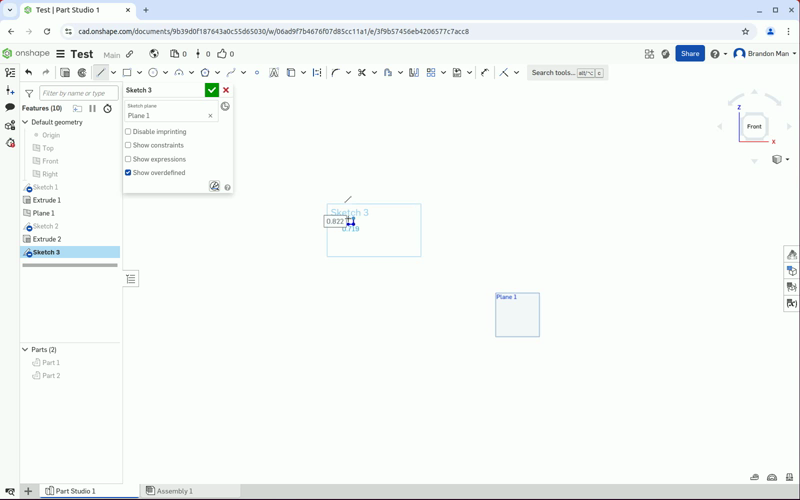
scroll(6)
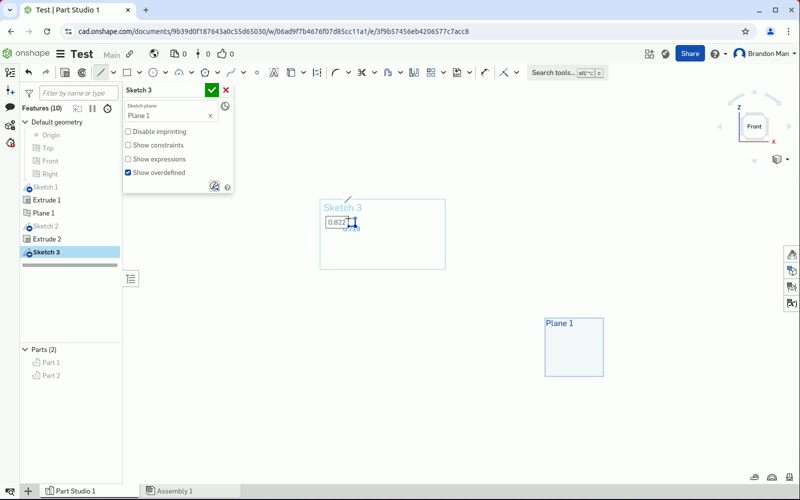
scroll(6)
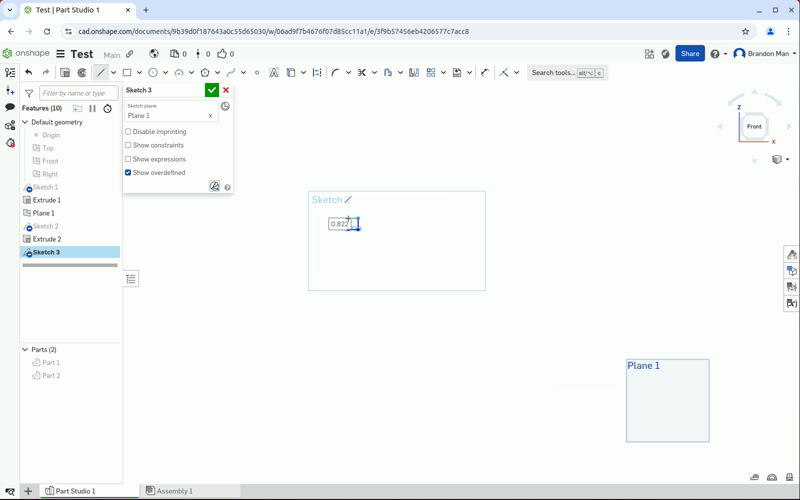
scroll(6)
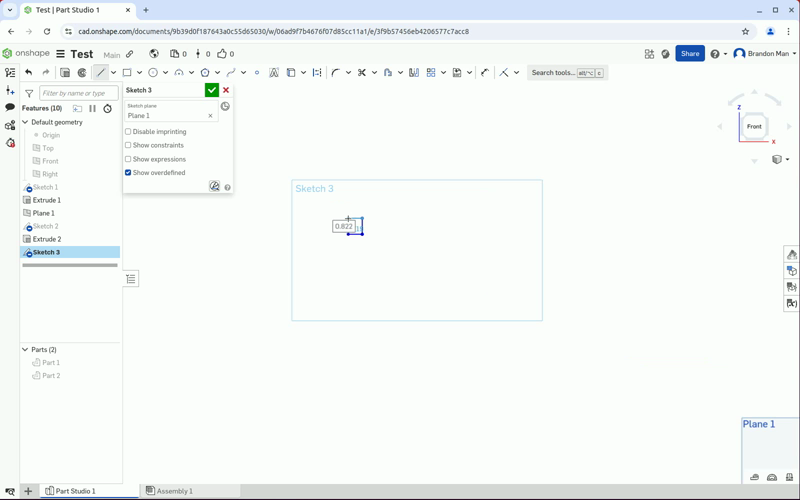
scroll(6)
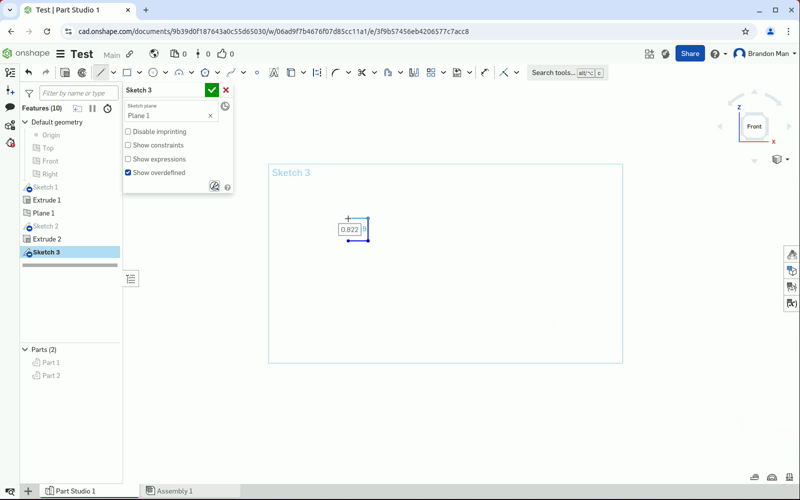
scroll(6)
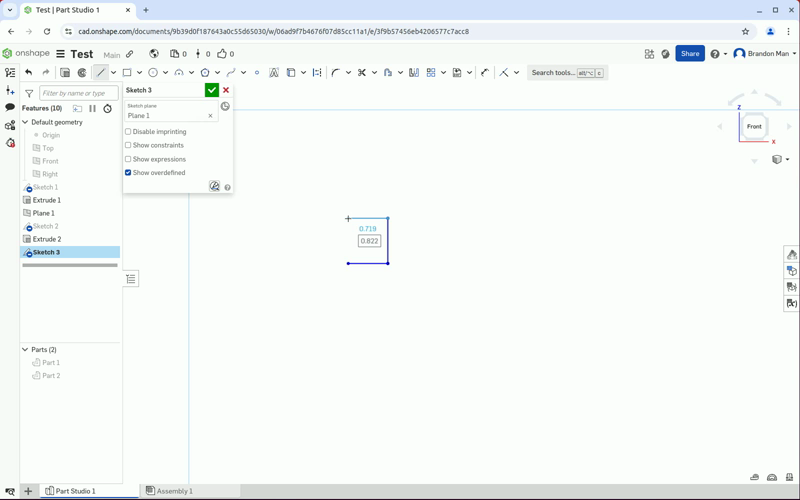
click(348, 218)
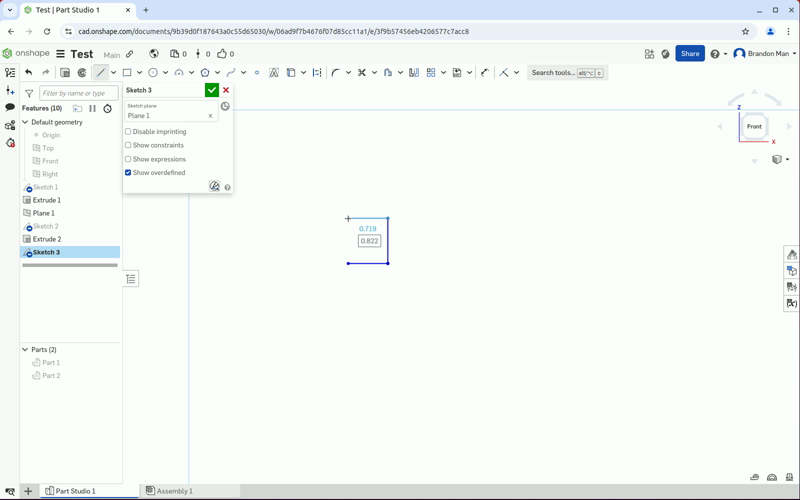
scroll(-6)
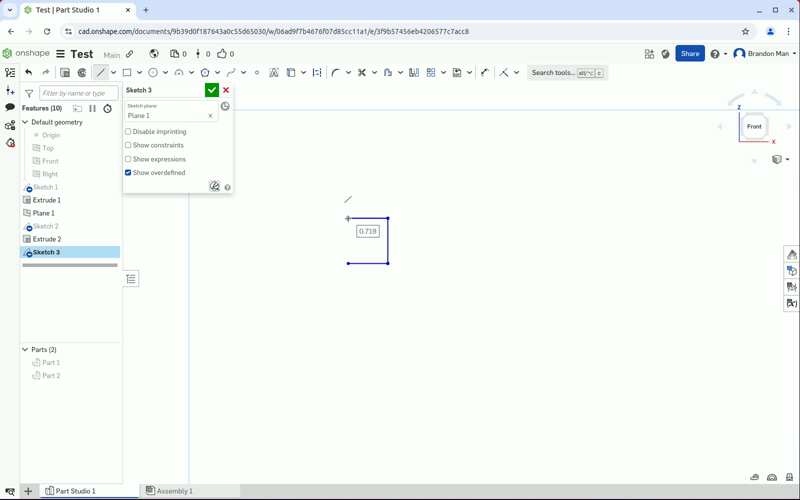
scroll(-6)
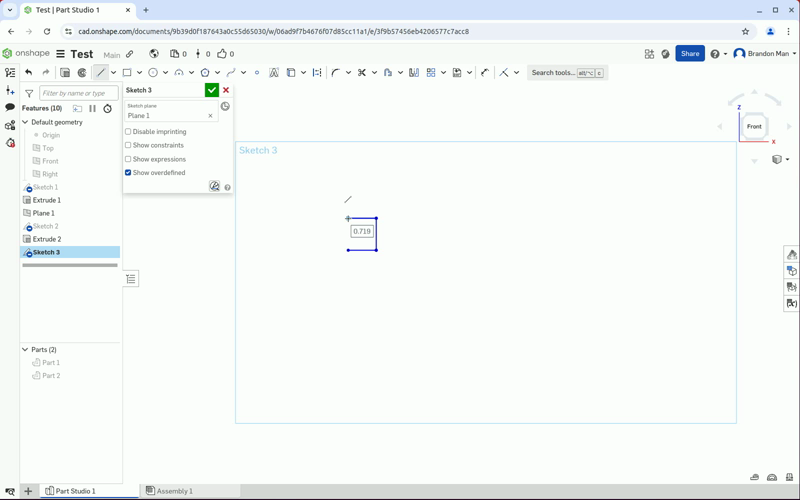
scroll(-6)
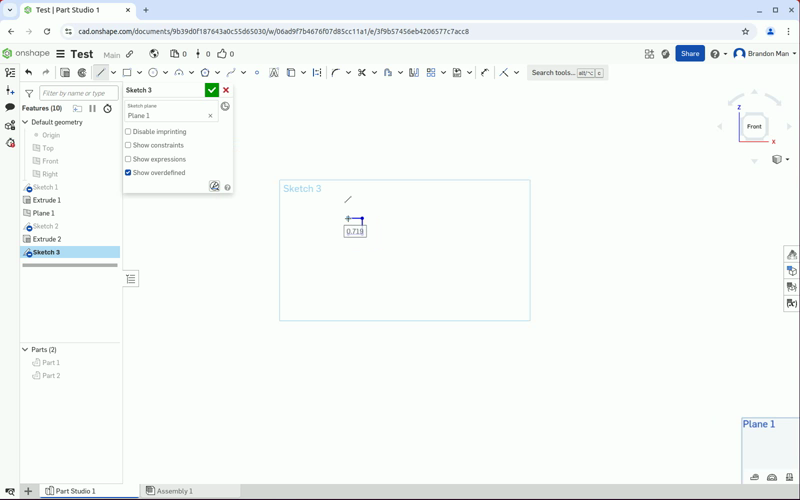
scroll(-6)
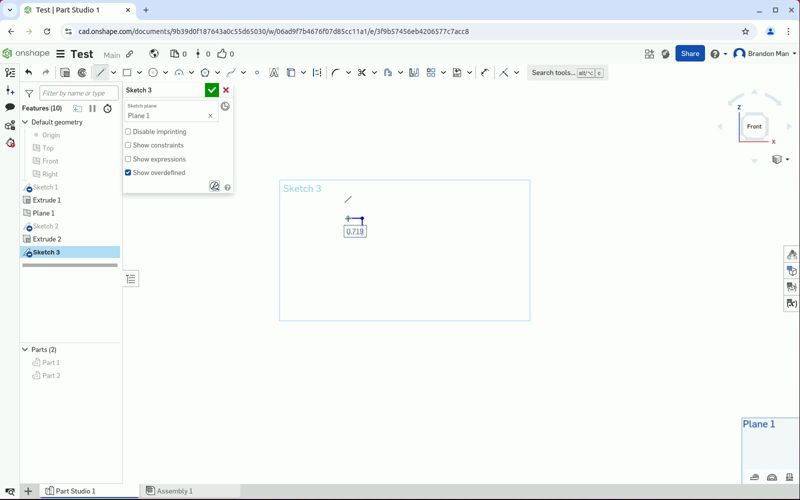
scroll(-6)
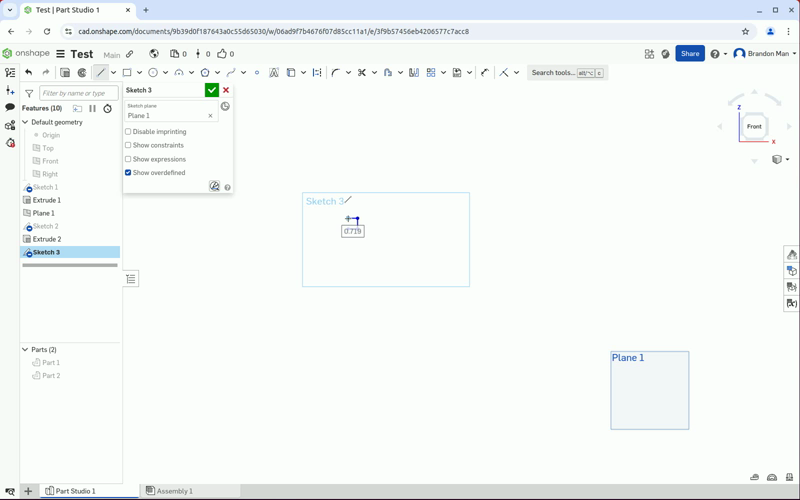
scroll(-6)
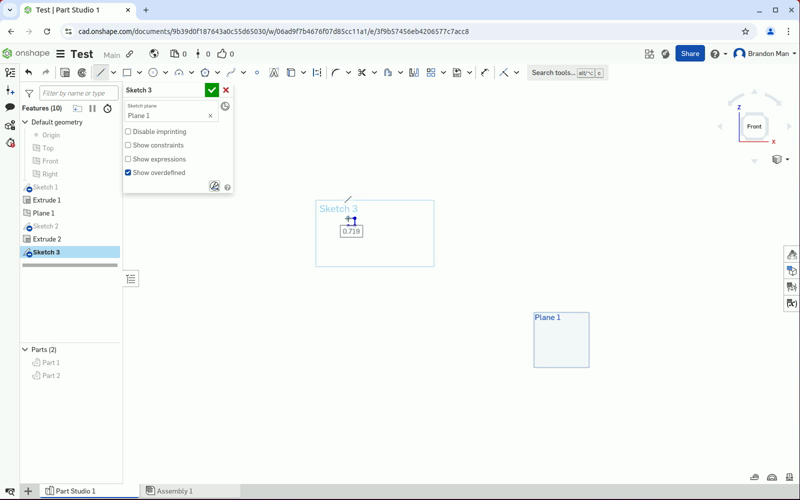
scroll(-6)
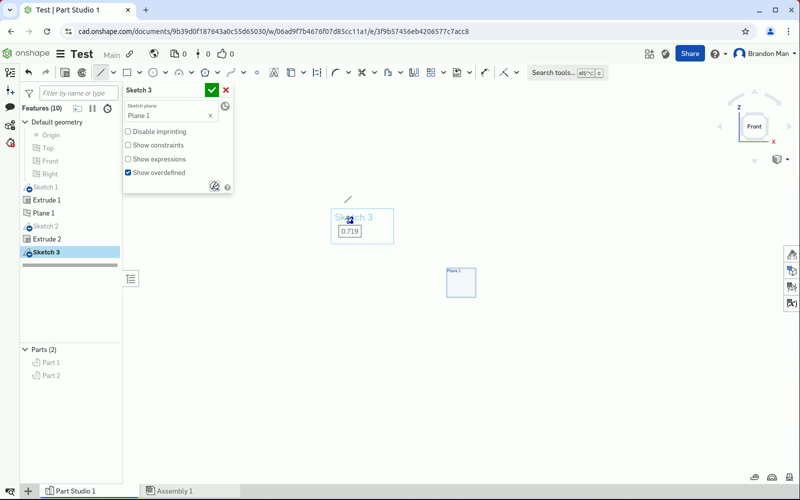
key_up(shift)
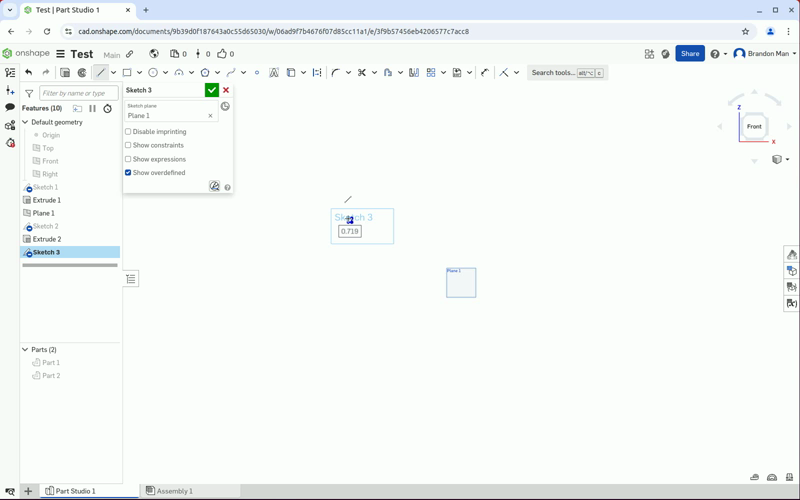
mouse_move(378, 218)
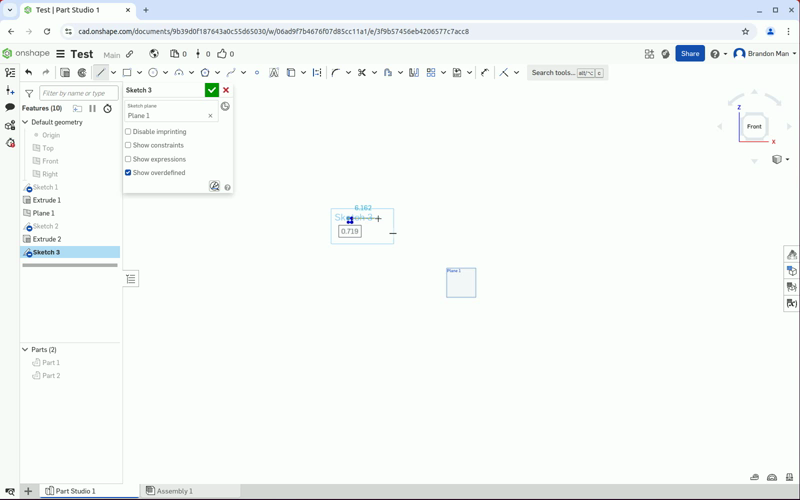
key_down(shift)
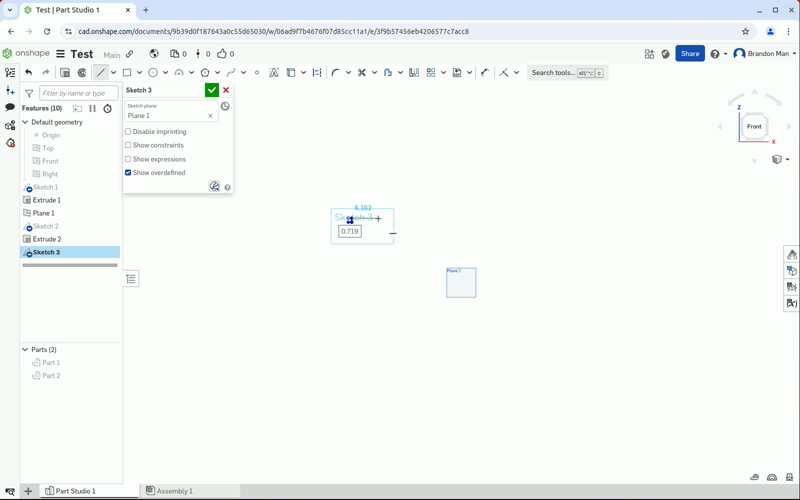
mouse_move(348, 222)
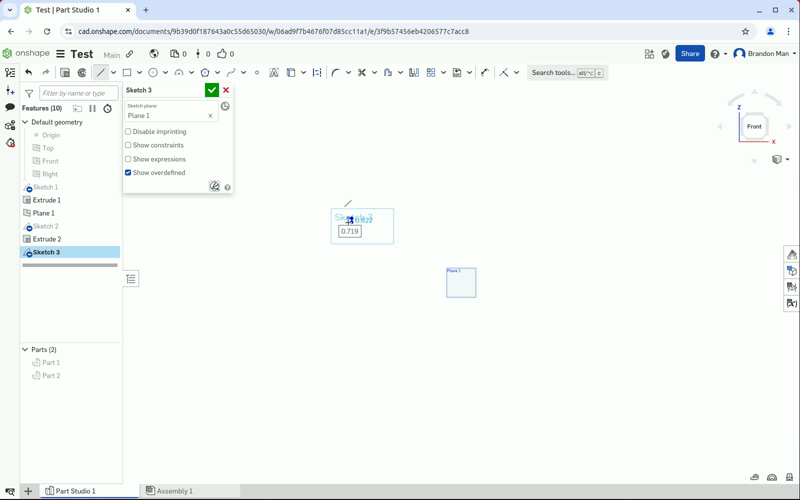
scroll(6)
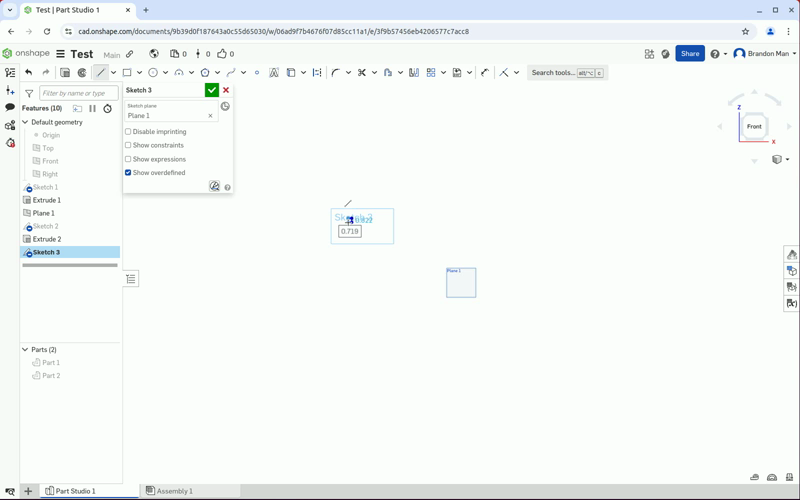
scroll(6)
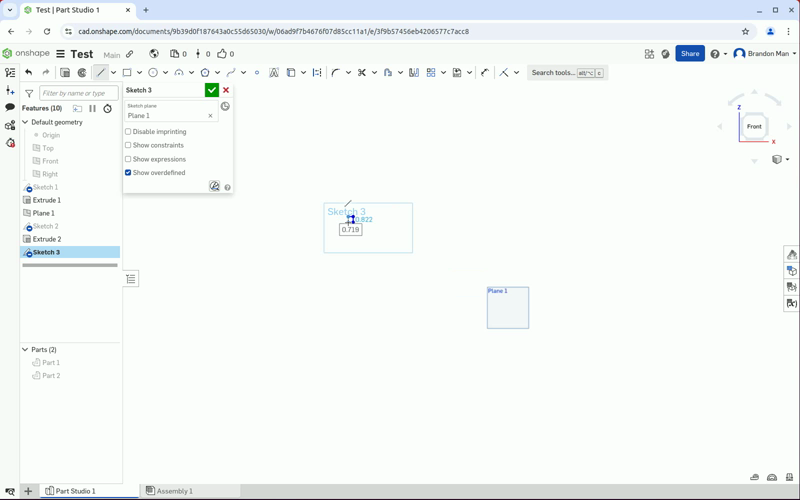
scroll(6)
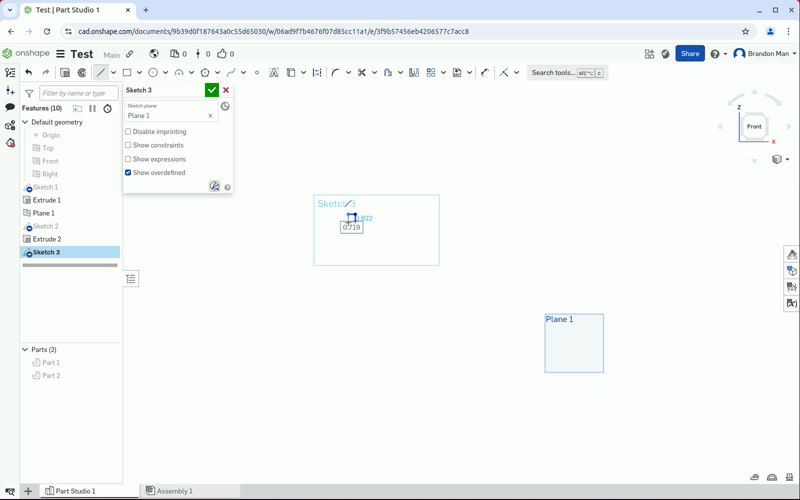
scroll(6)
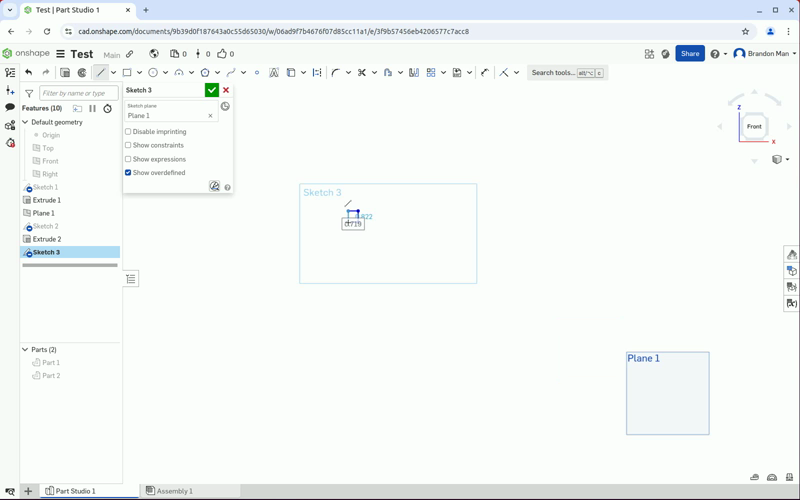
scroll(6)
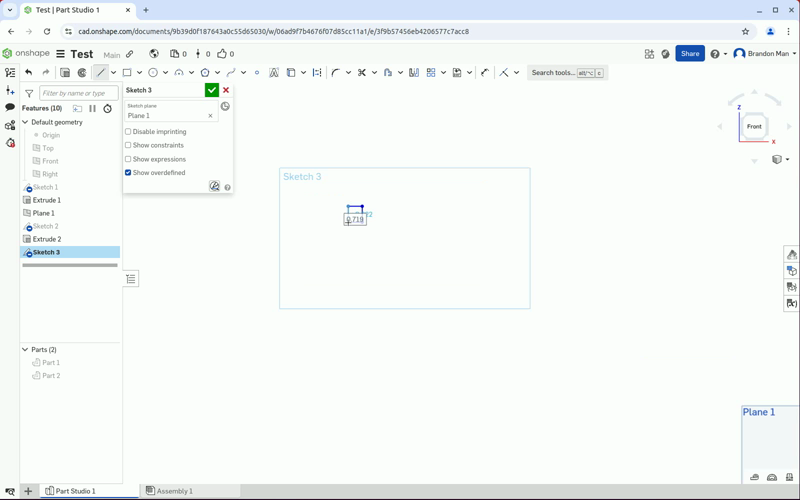
scroll(6)
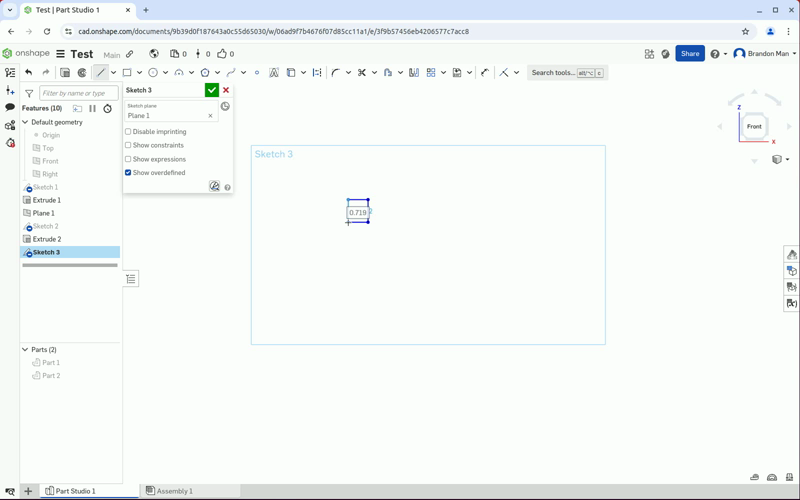
scroll(6)
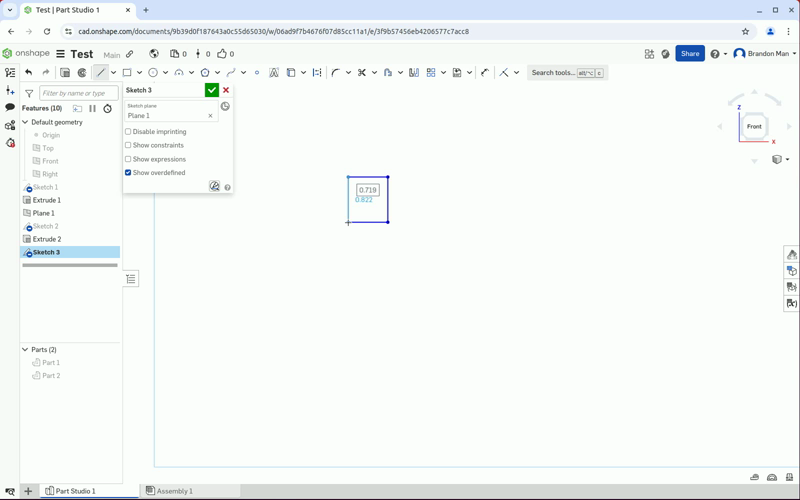
key_up(shift)
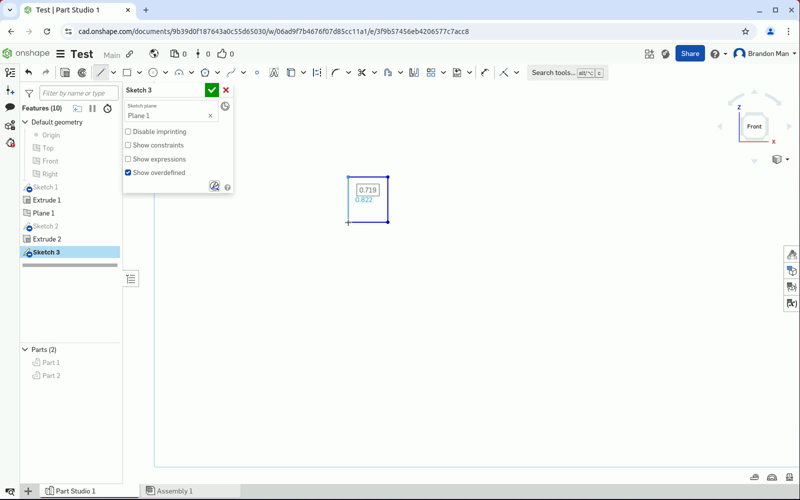
click(348, 222)
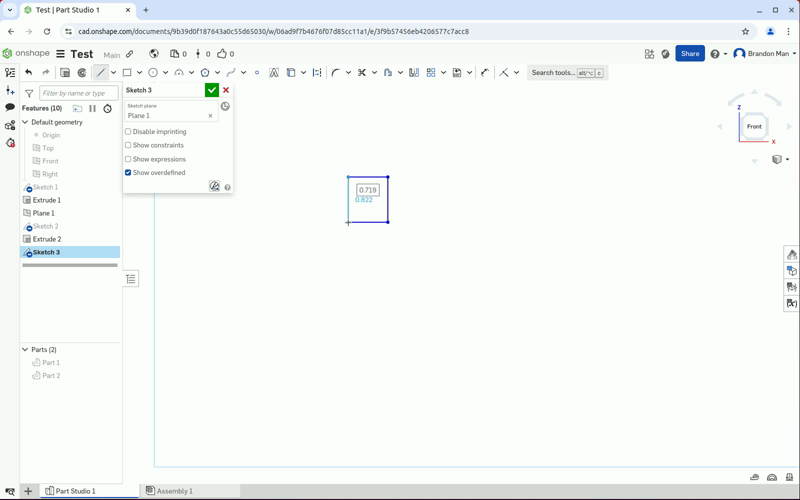
scroll(-6)
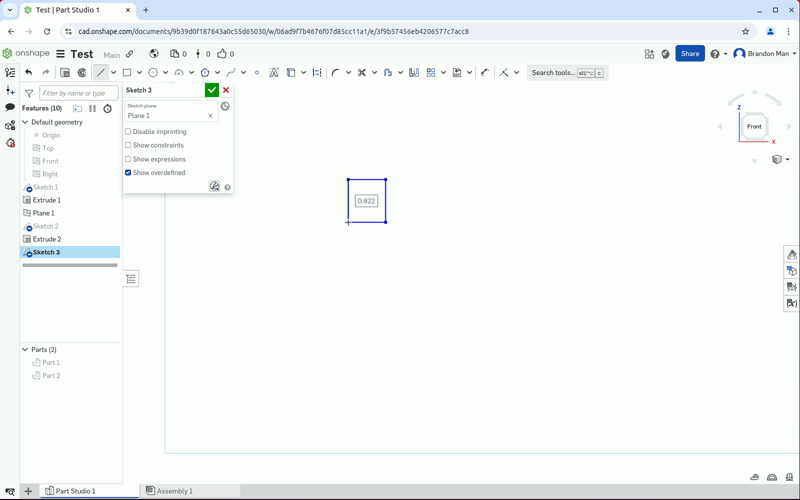
scroll(-6)
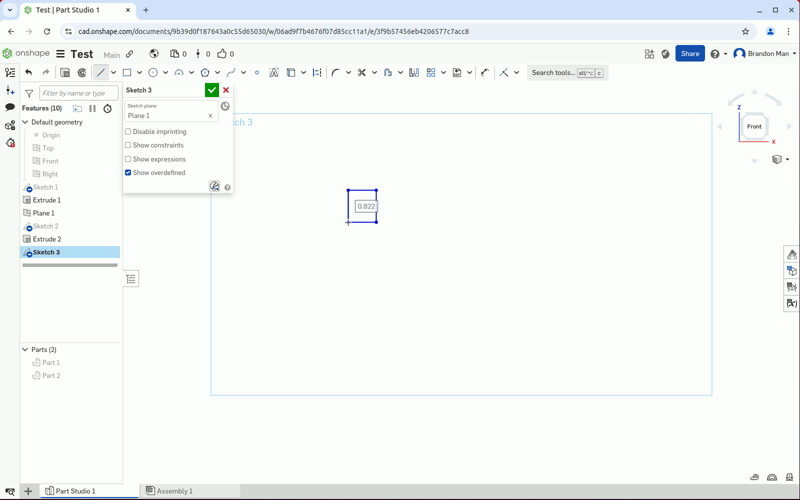
scroll(-6)
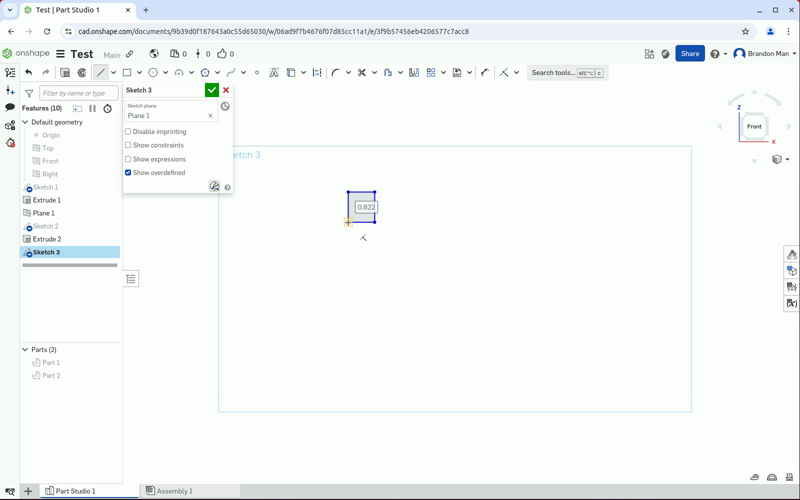
scroll(-6)
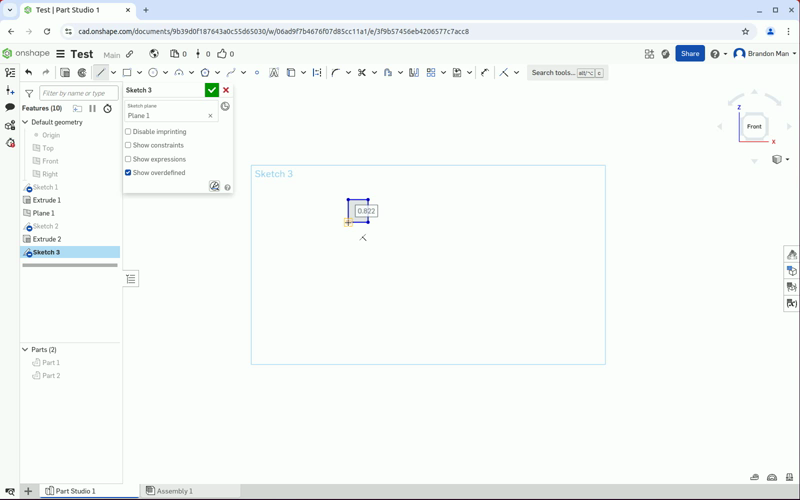
scroll(-6)
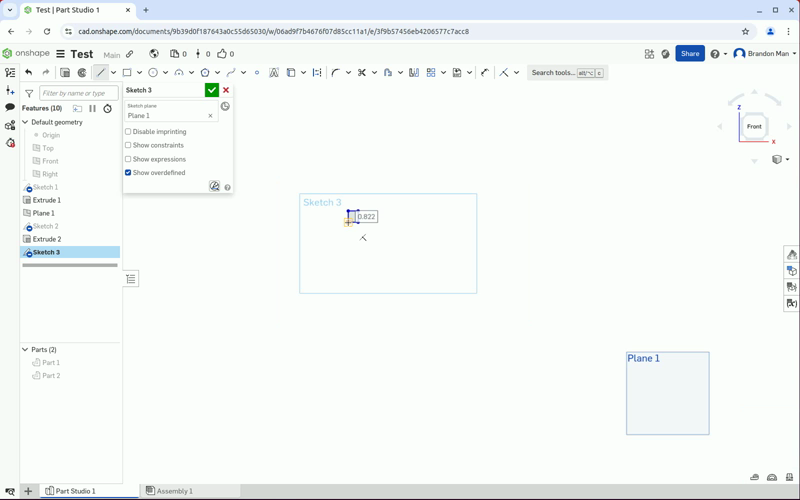
scroll(-6)
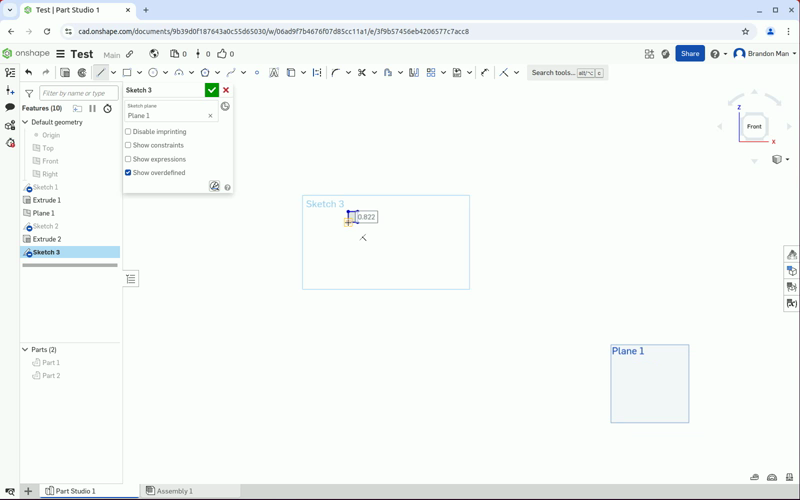
scroll(-6)
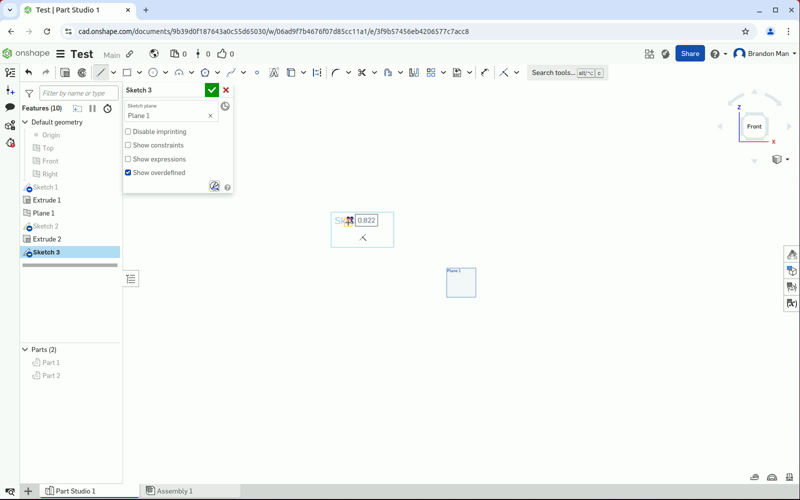
key(esc)
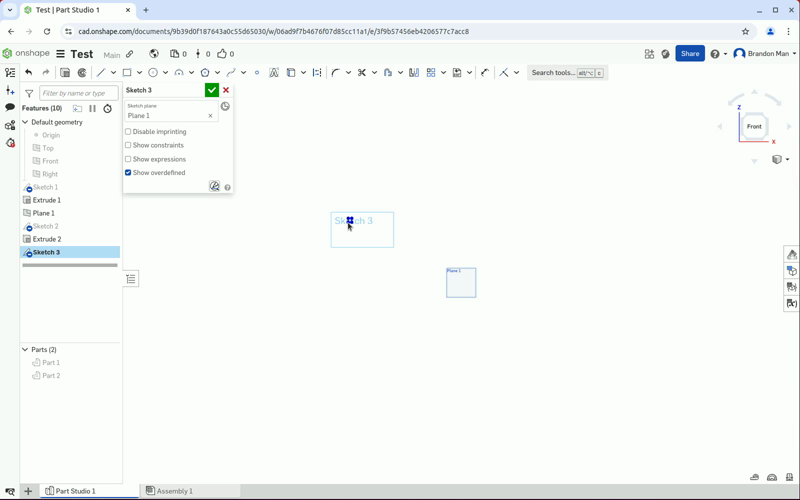
mouse_move(349, 219)
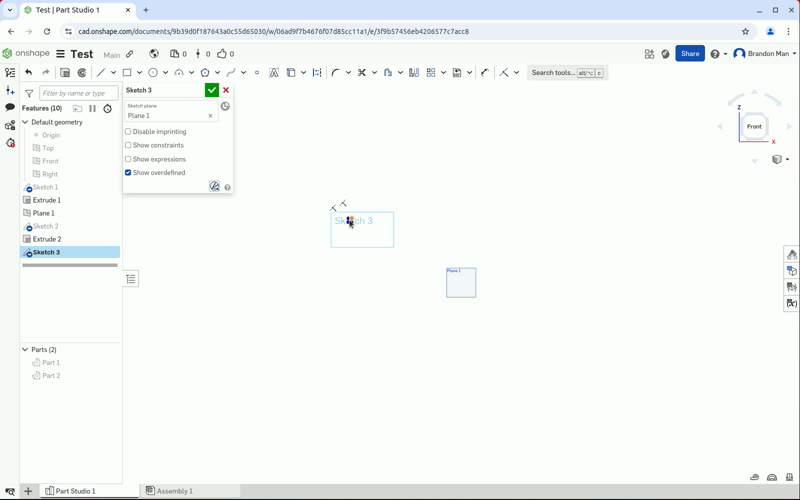
scroll(6)
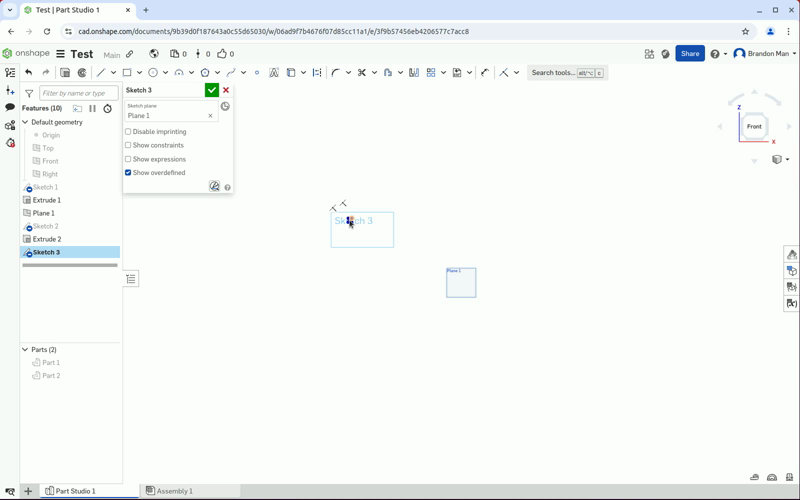
scroll(6)
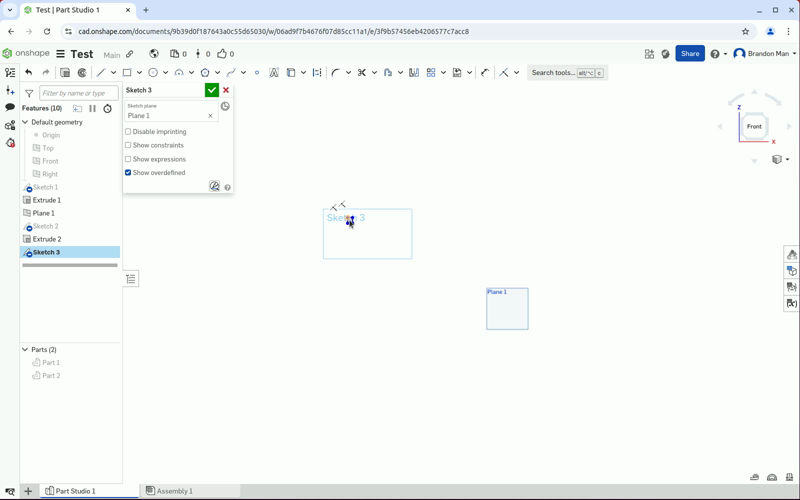
scroll(6)
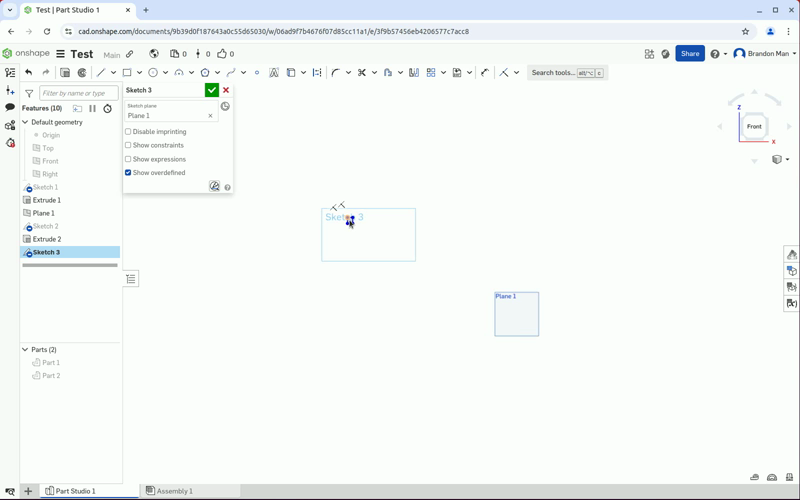
scroll(6)
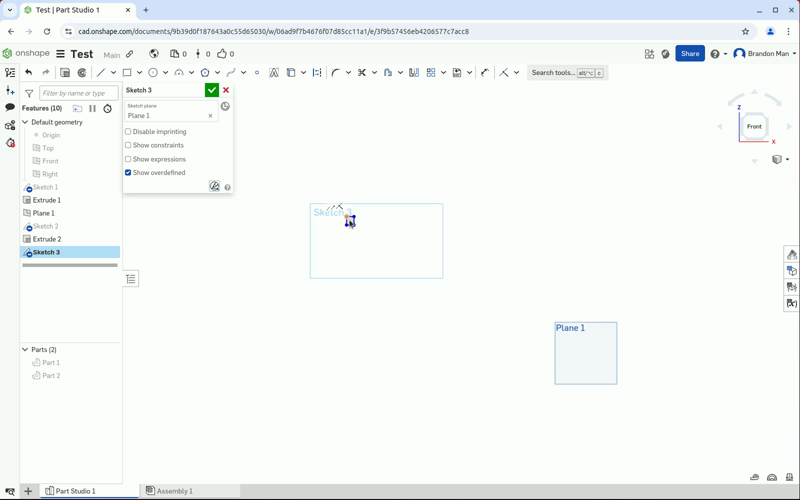
scroll(6)
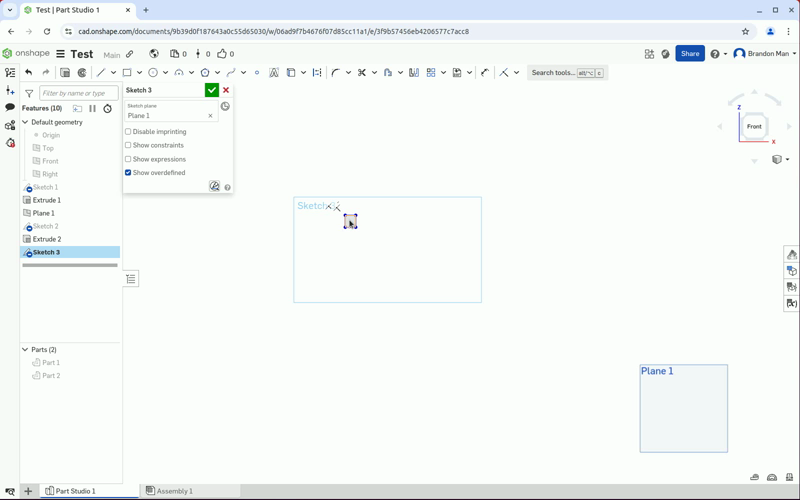
scroll(6)
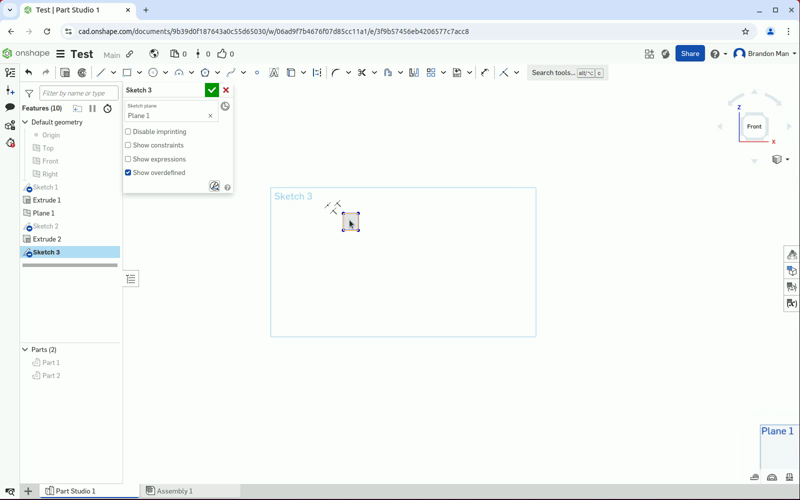
scroll(6)
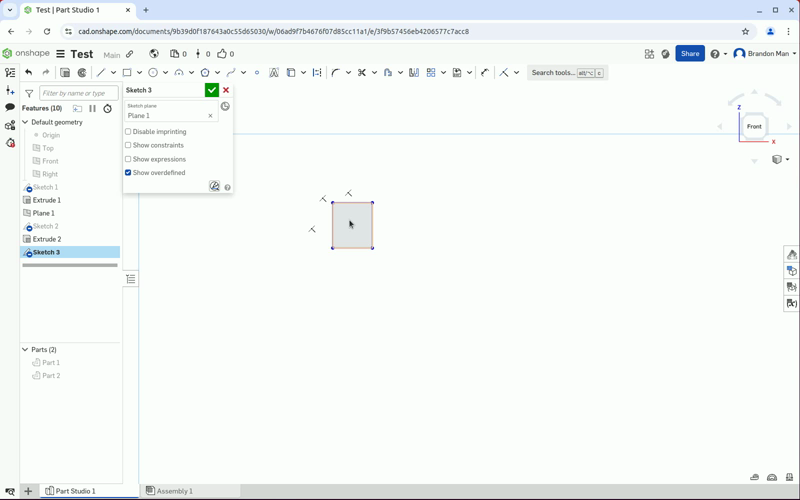
click(349, 219)
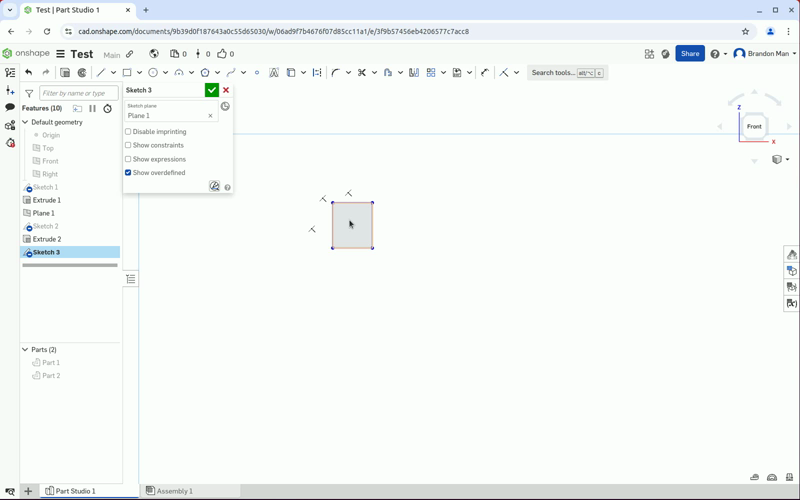
scroll(-6)
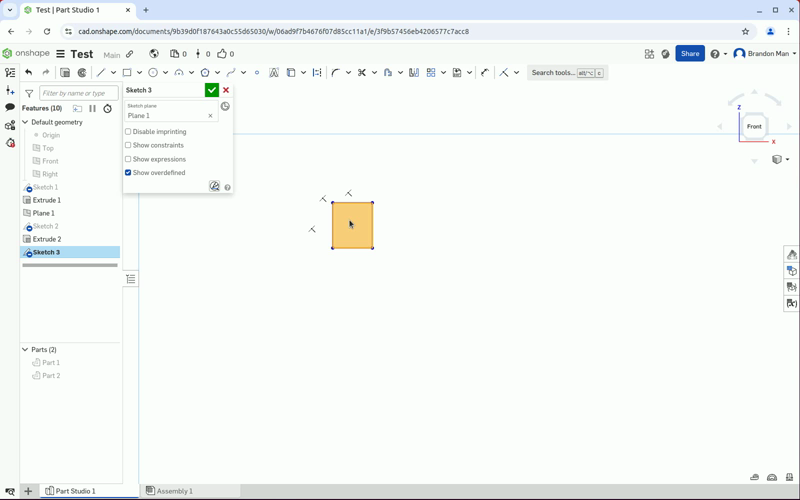
scroll(-6)
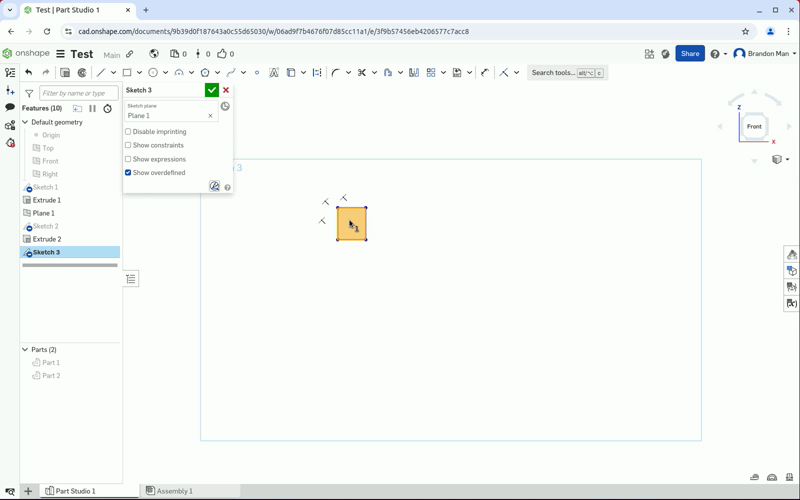
scroll(-6)
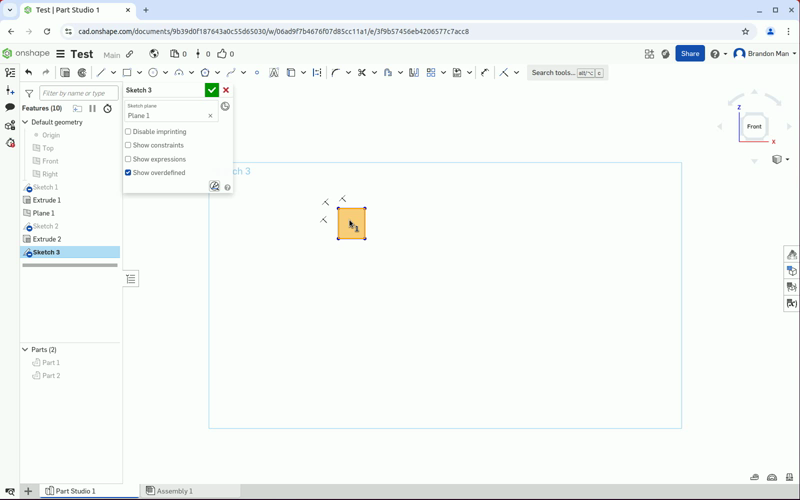
scroll(-6)
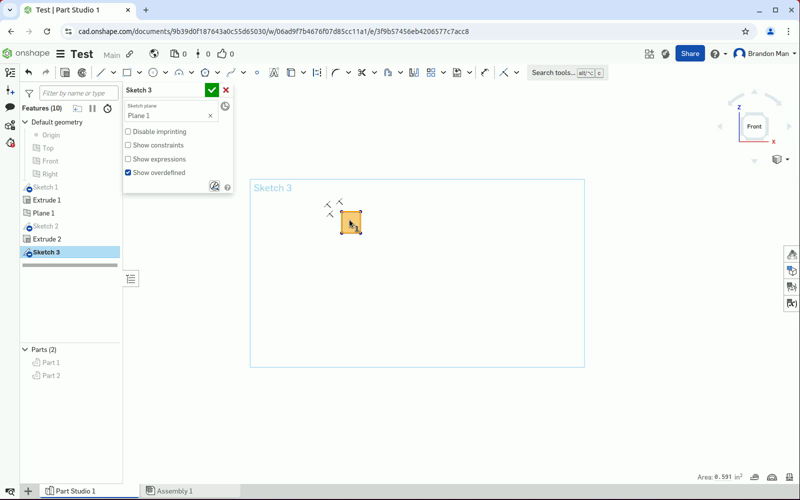
scroll(-6)
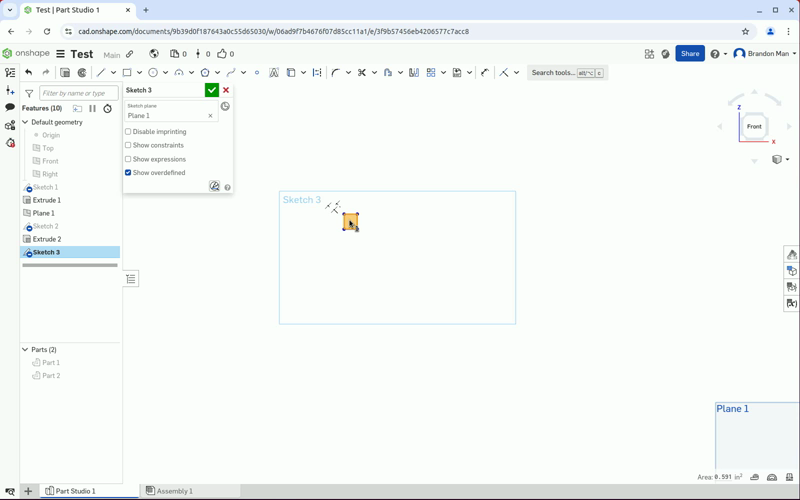
scroll(-6)
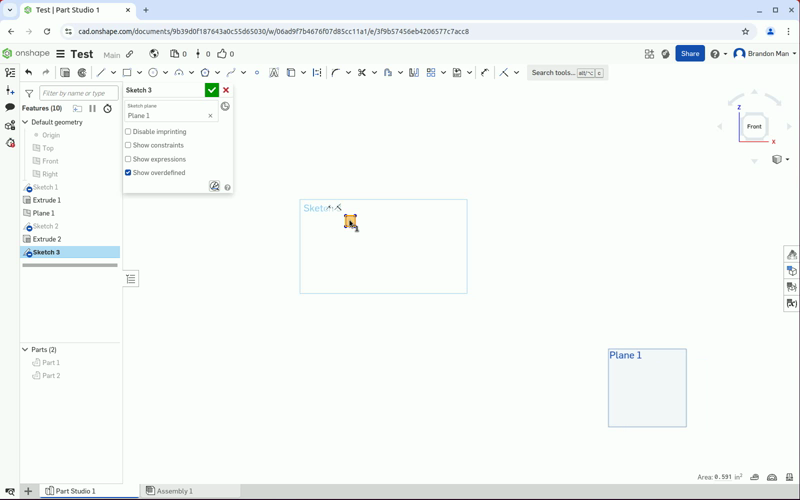
scroll(-6)
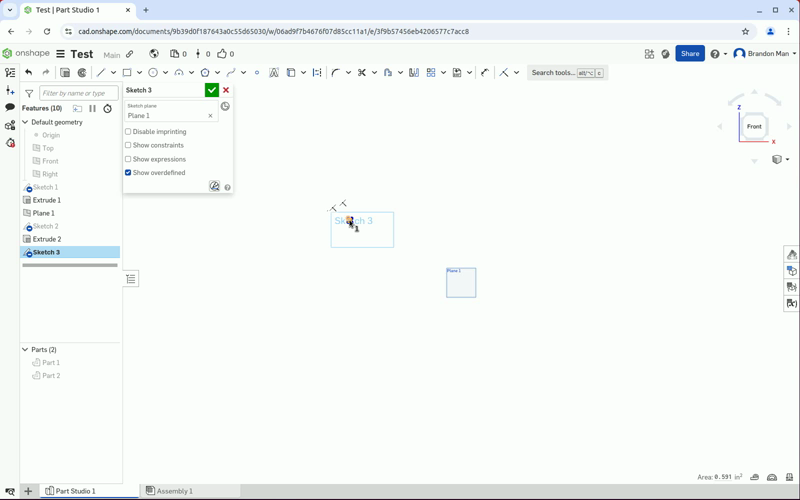
mouse_move(73, 352)
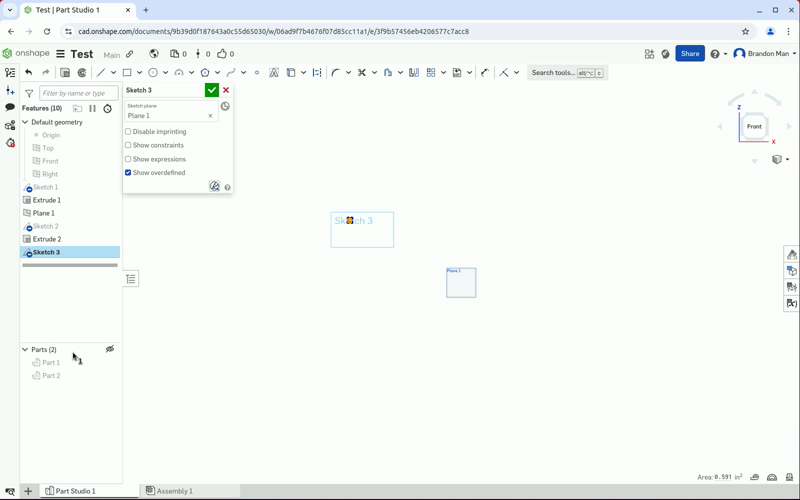
key(shift+y)
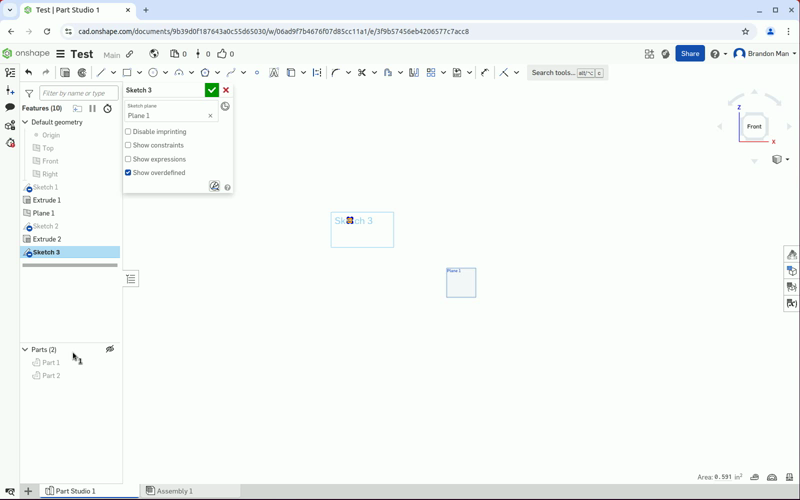
key(shift+e)
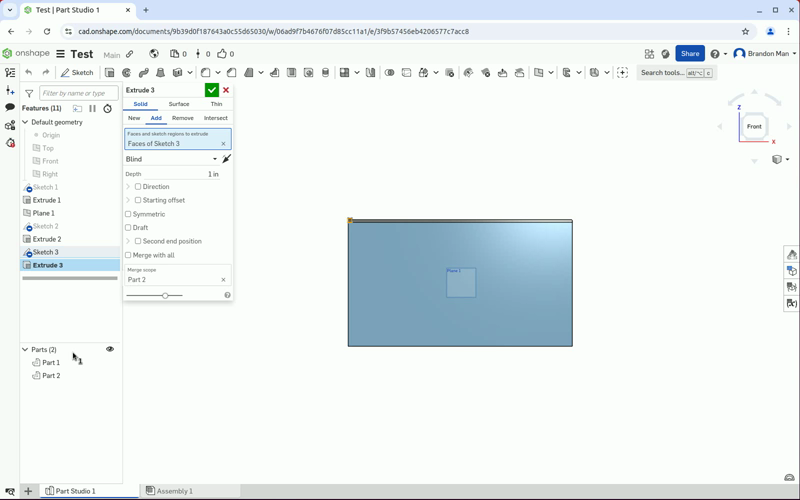
mouse_move(143, 106)
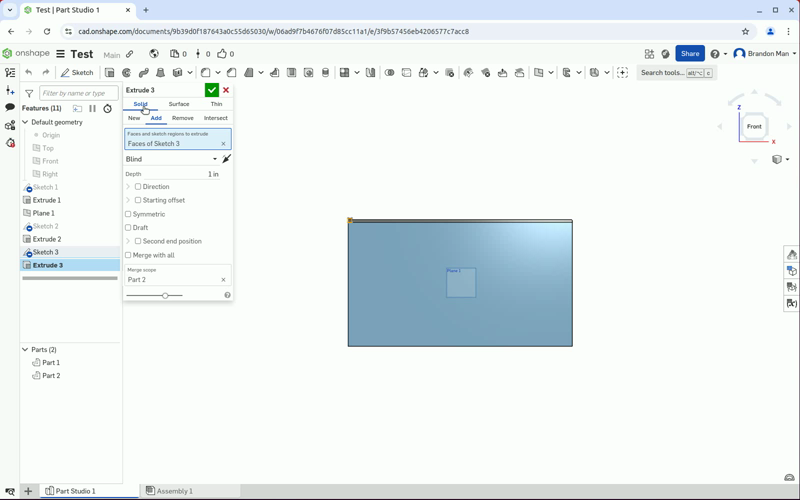
click(143, 106)
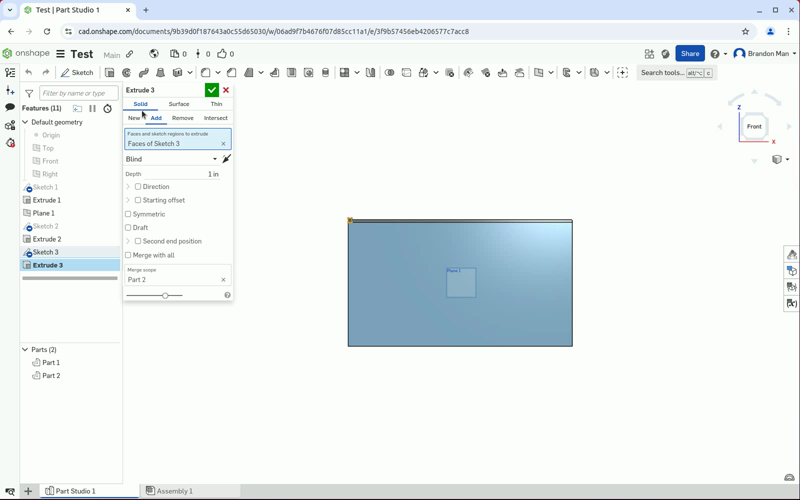
mouse_move(137, 120)
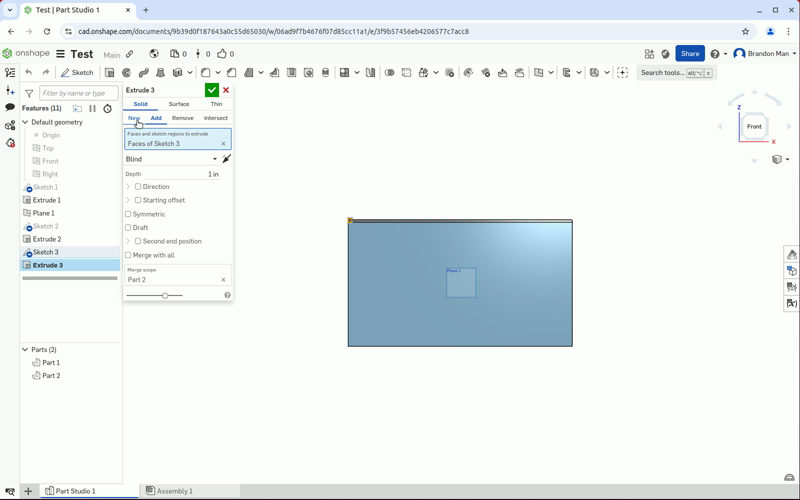
click(137, 120)
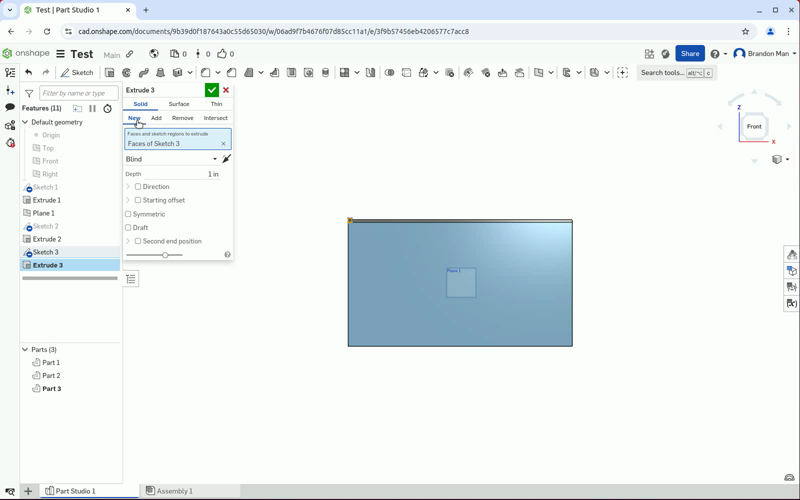
key(tab, 4)
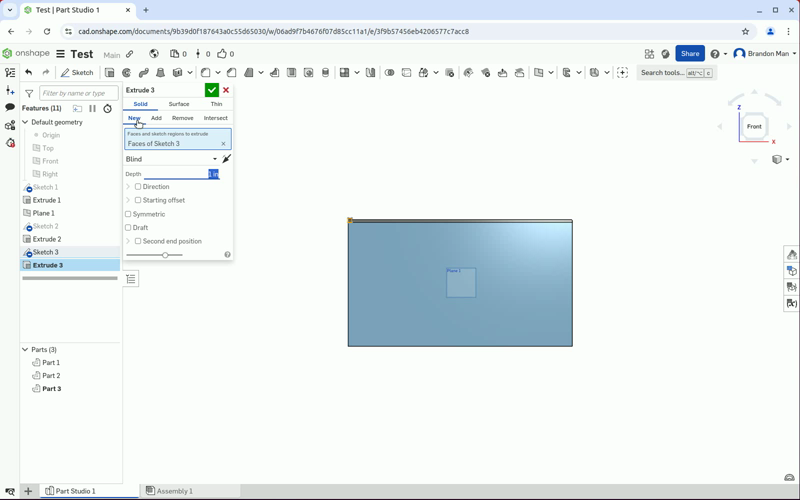
text(6.258)
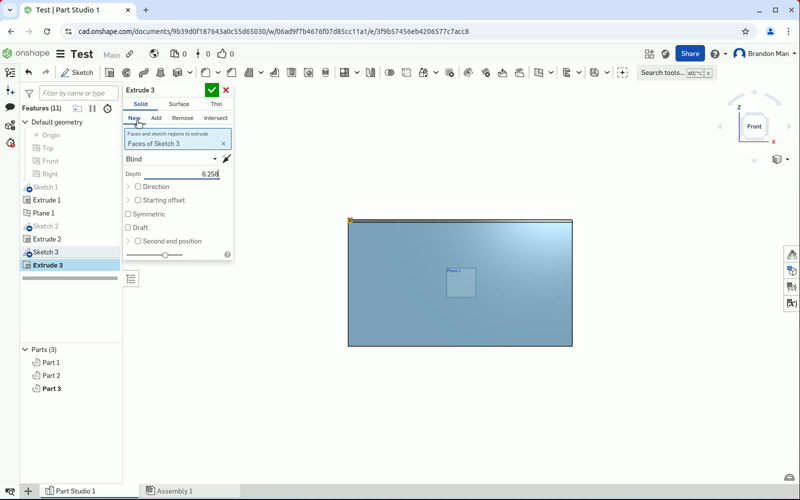
key(enter)
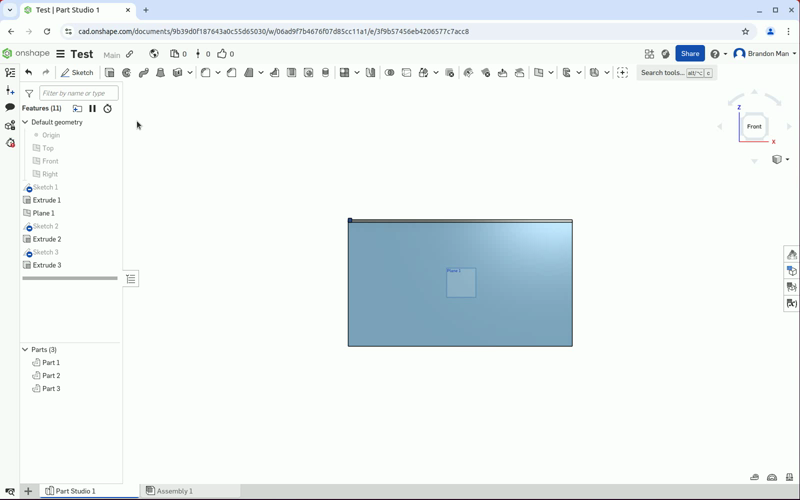
key(shift+h)
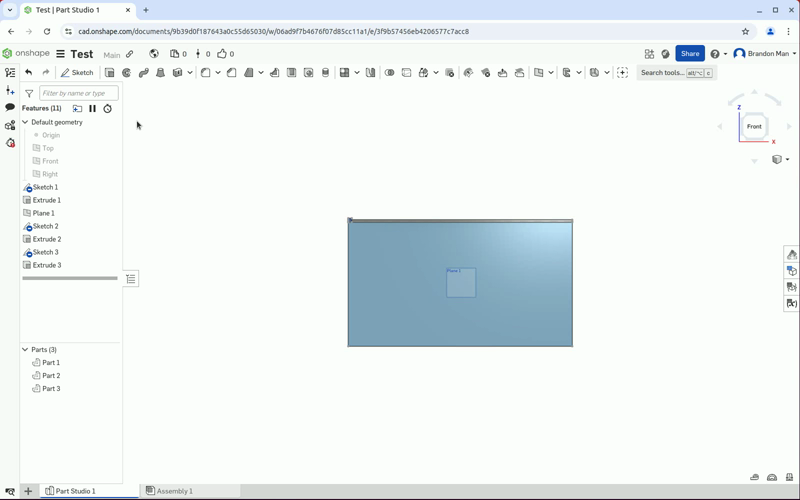
key(shift+h)
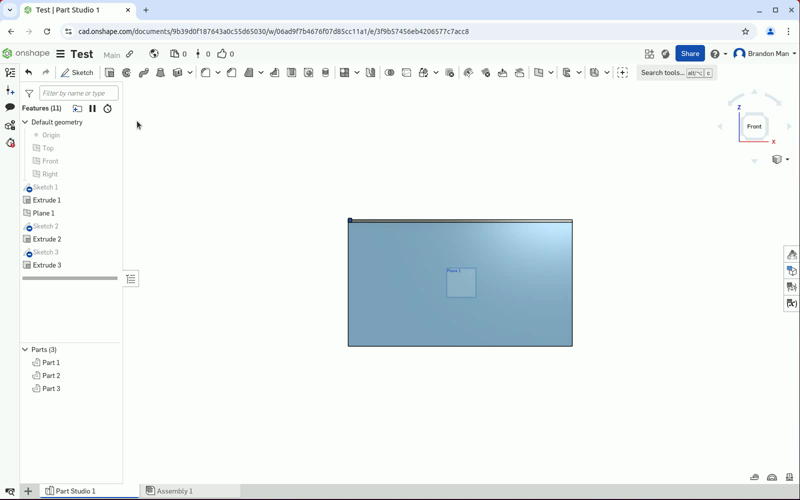
mouse_move(73, 189)
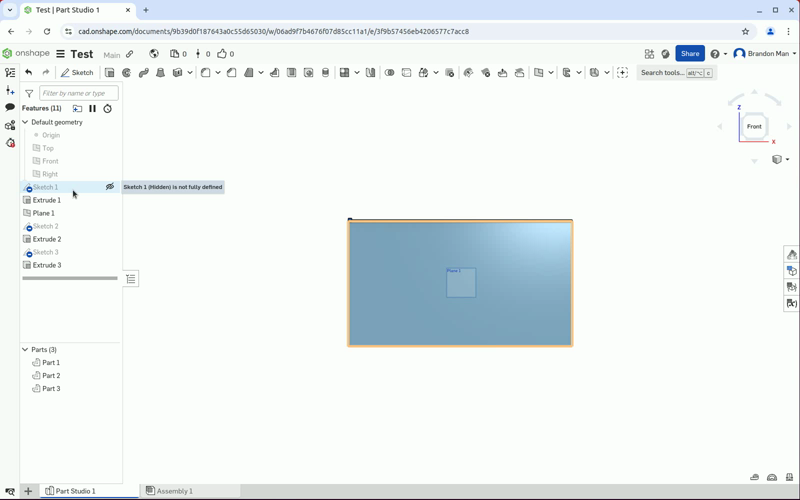
click(73, 189)
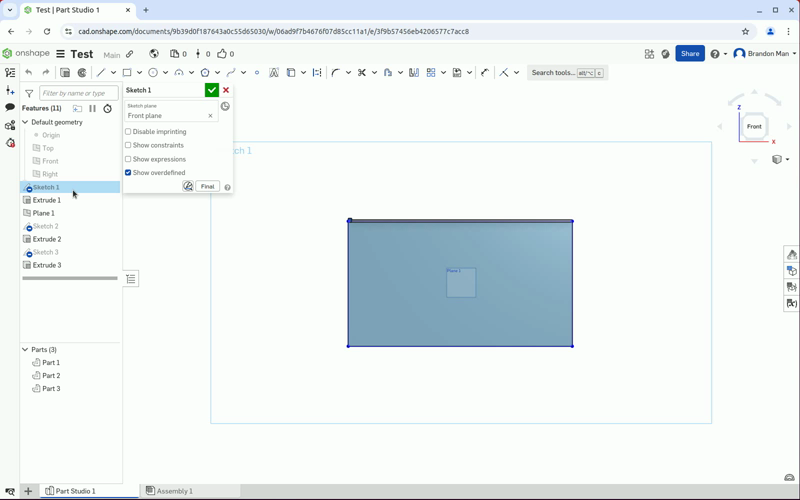
mouse_move(229, 92)
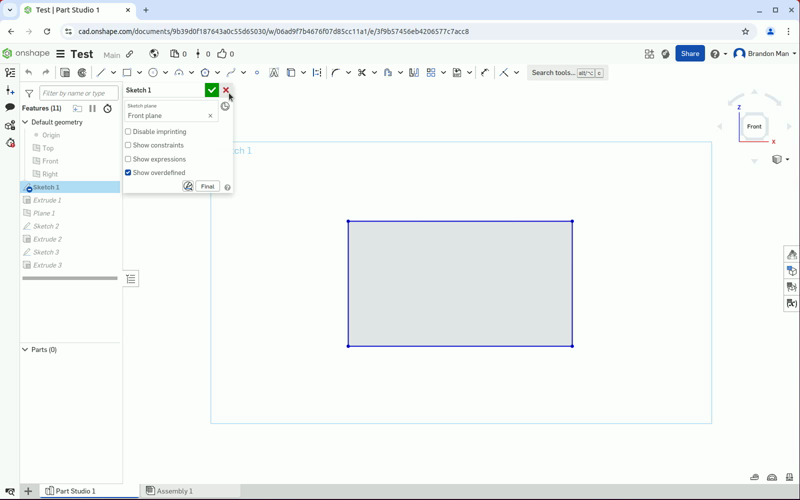
click(229, 92)
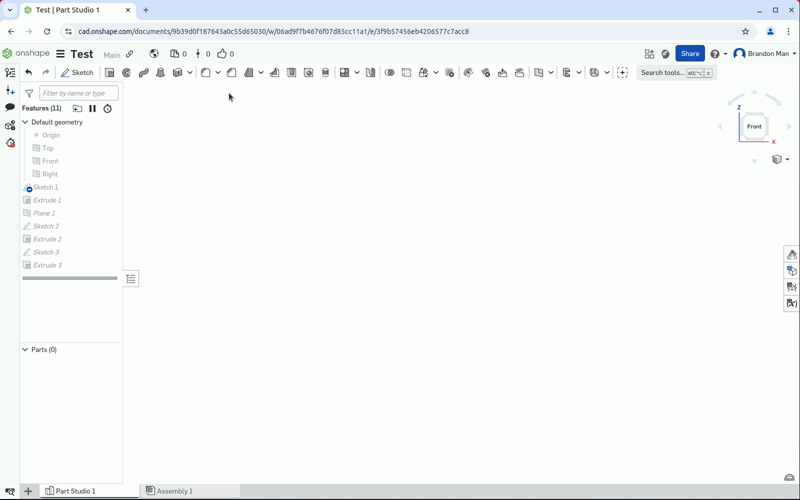
key(shift+s)
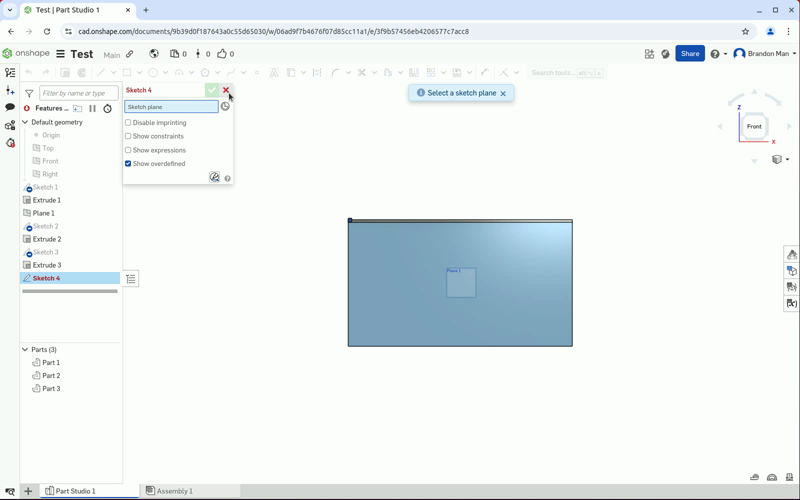
mouse_move(73, 215)
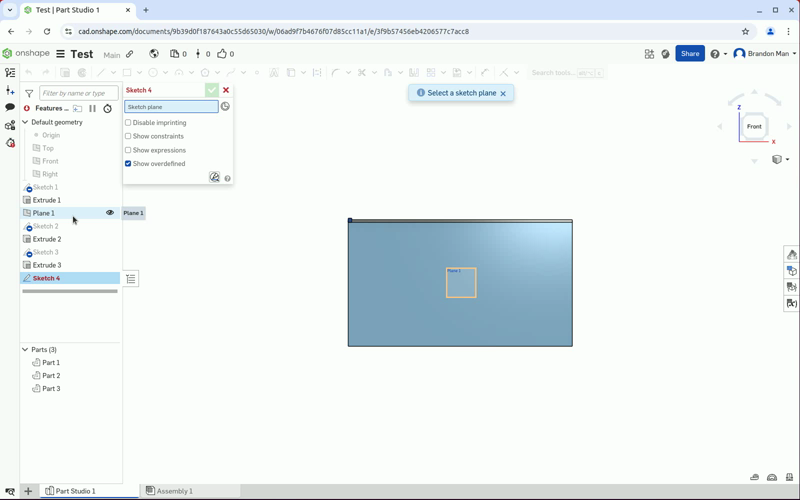
click(73, 215)
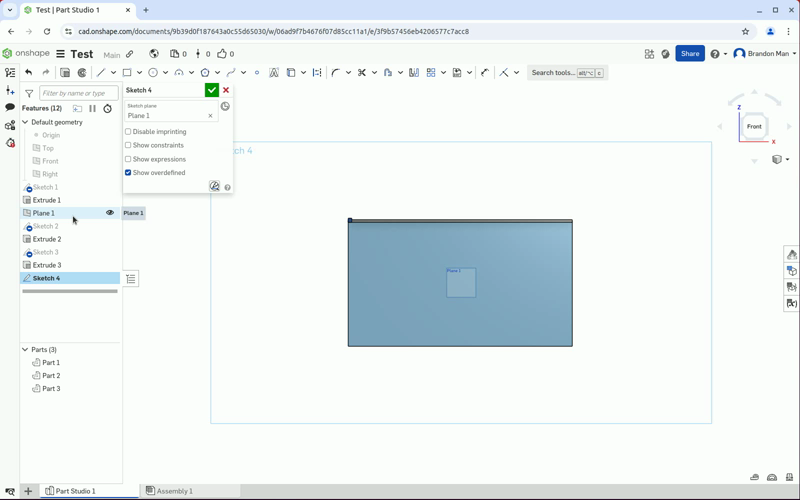
mouse_move(73, 352)
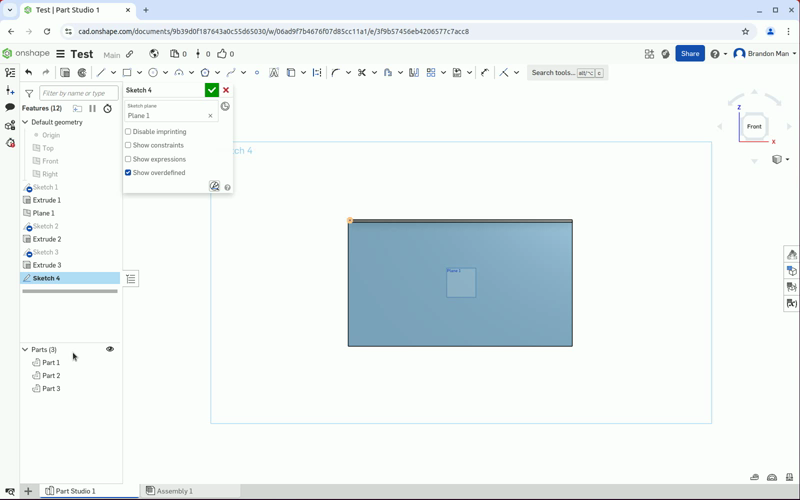
key(y)
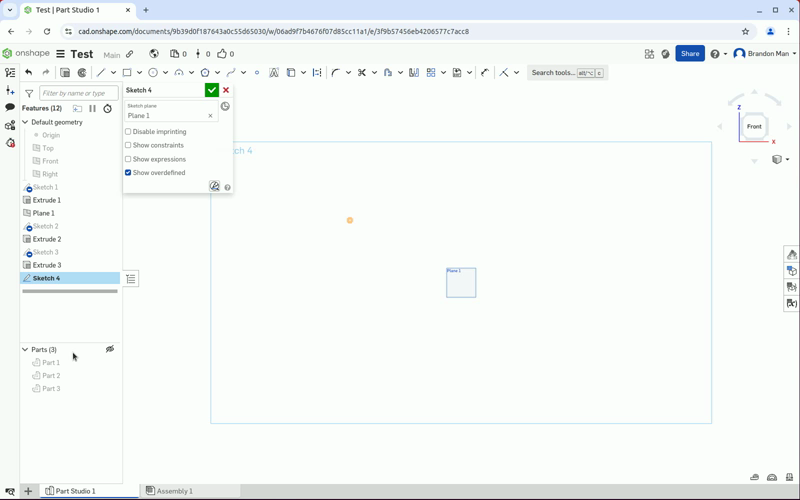
key(l)
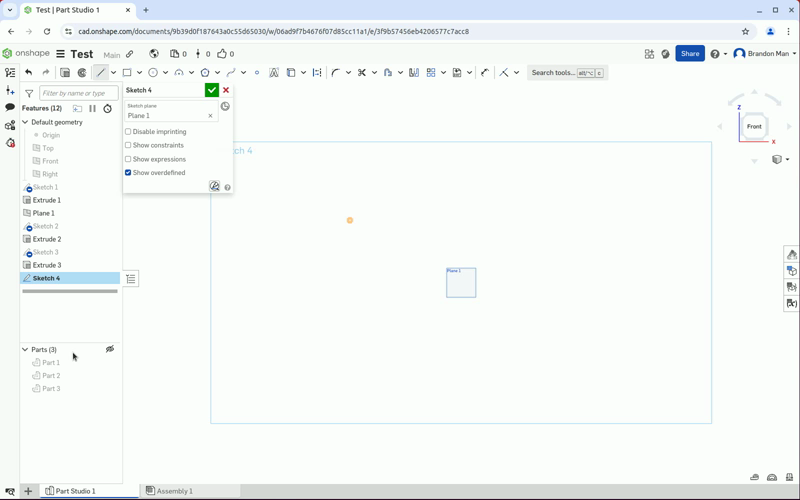
key_down(shift)
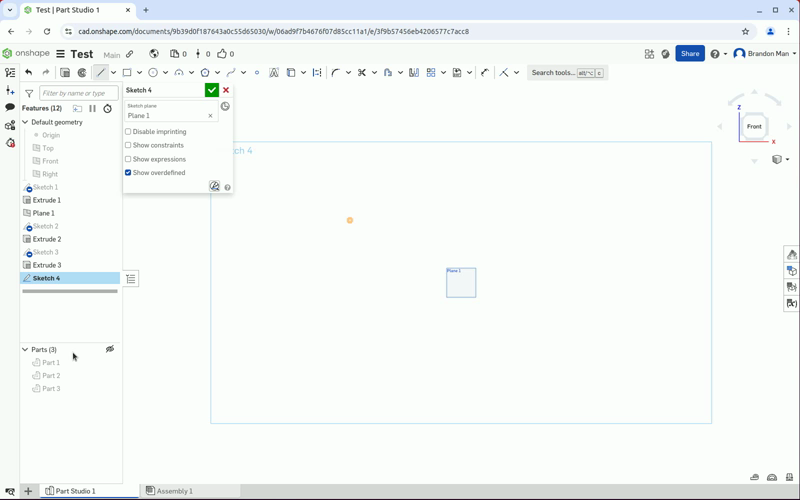
mouse_move(570, 222)
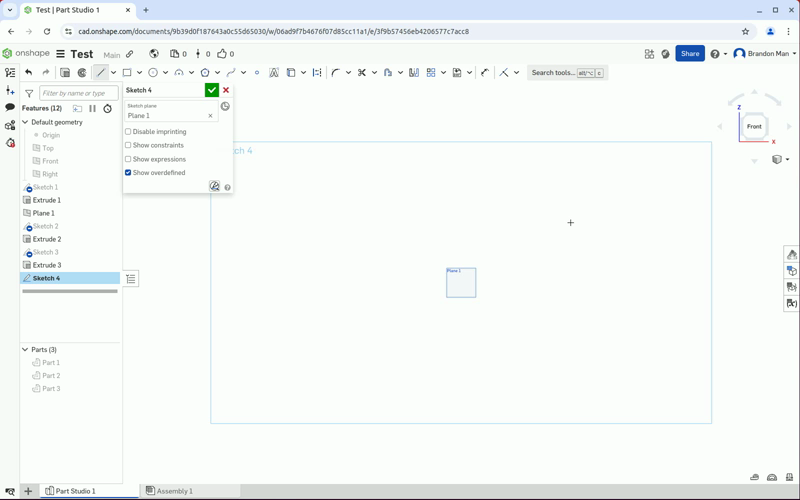
click(570, 222)
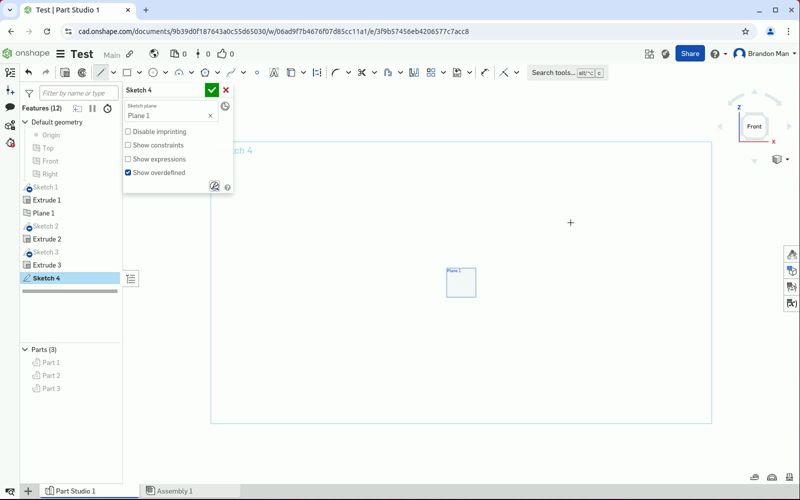
key_up(shift)
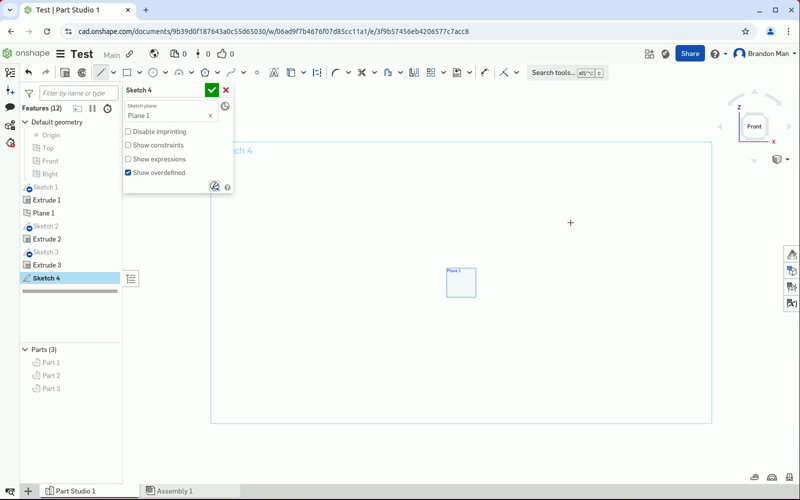
key_down(shift)
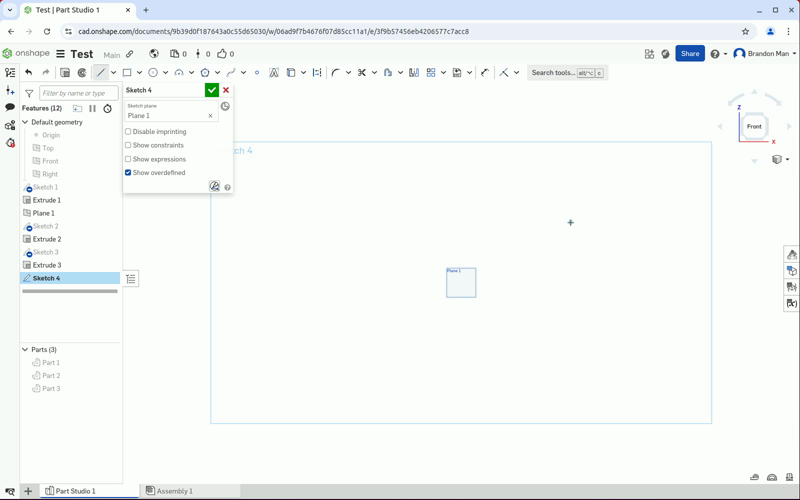
mouse_move(589, 222)
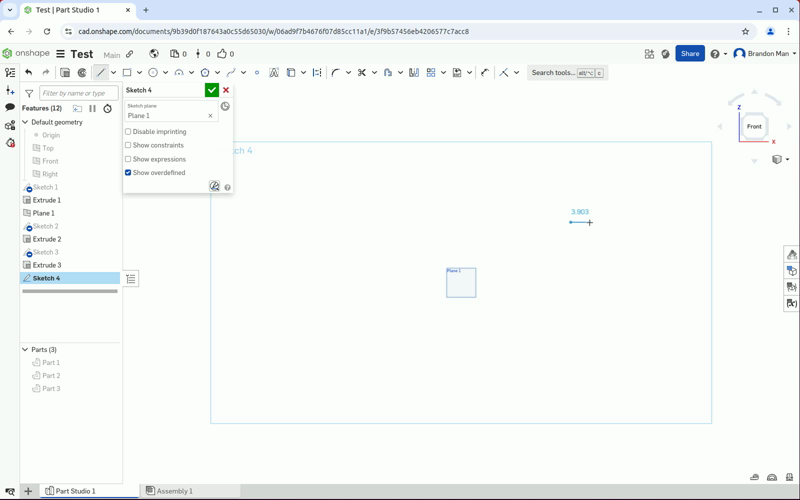
mouse_move(574, 222)
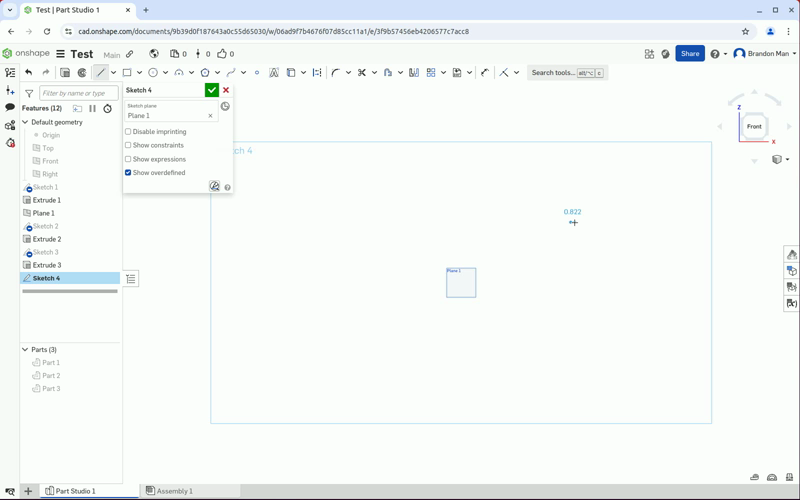
scroll(6)
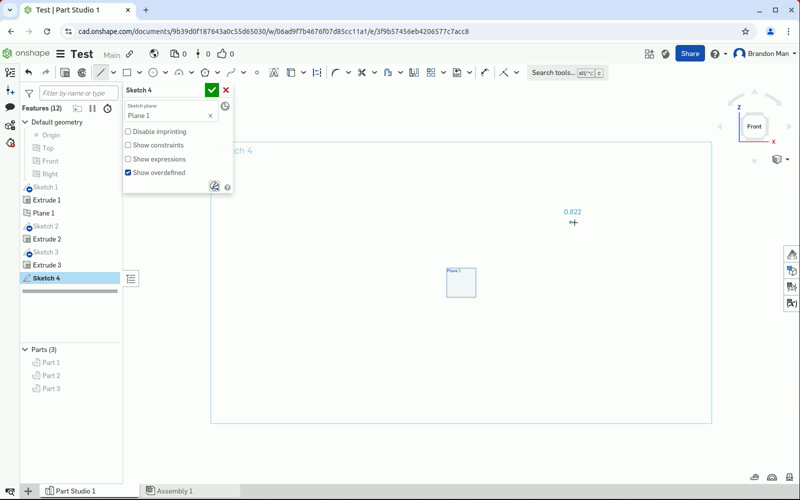
scroll(6)
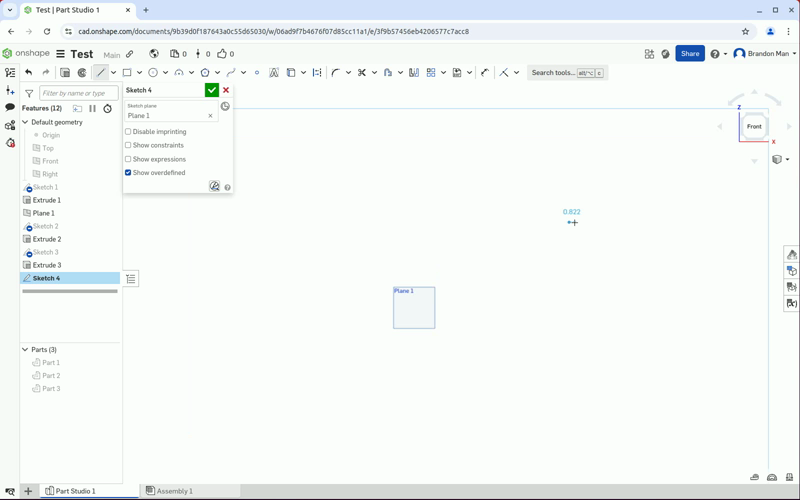
scroll(6)
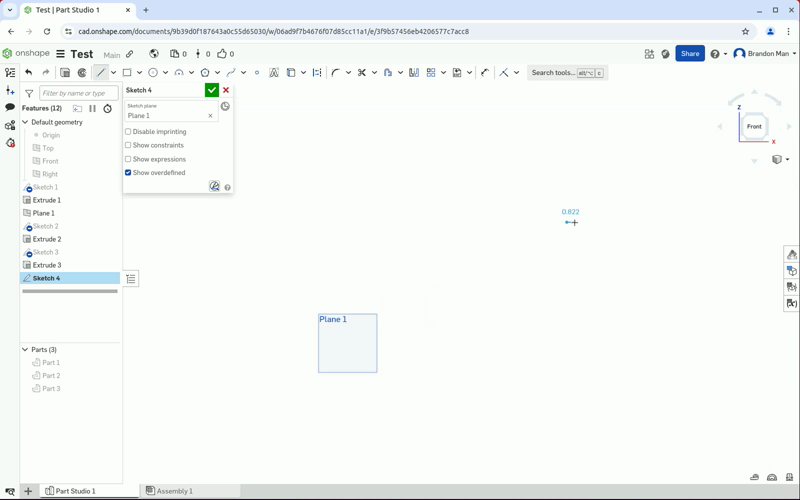
scroll(6)
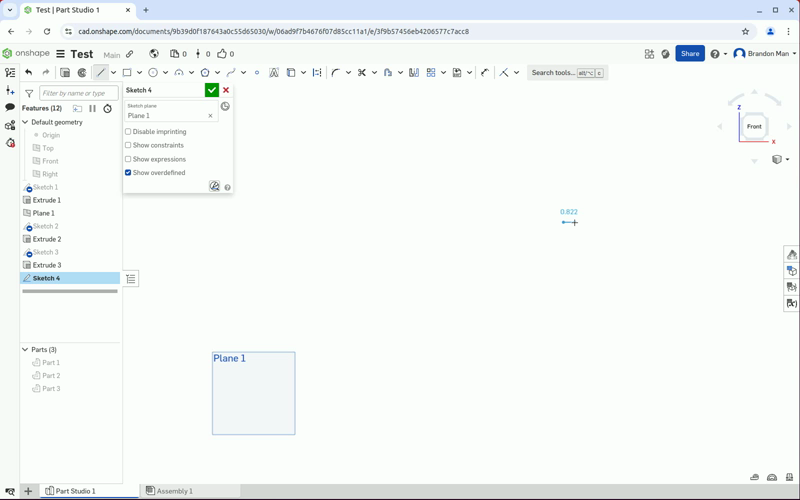
scroll(6)
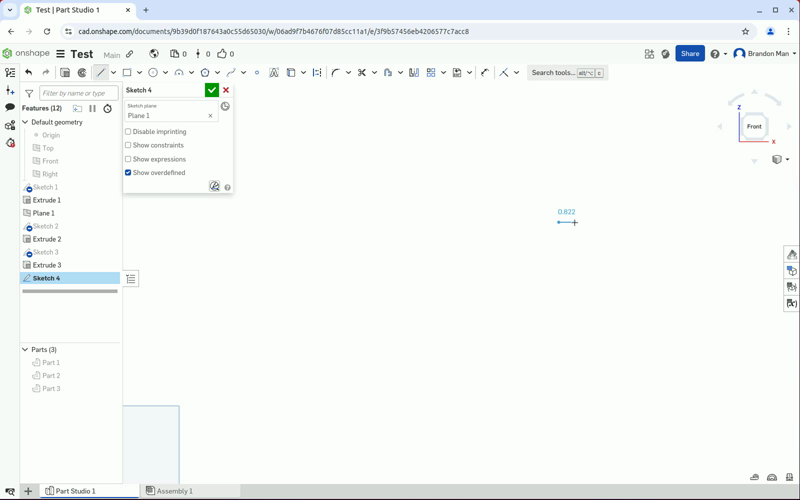
scroll(6)
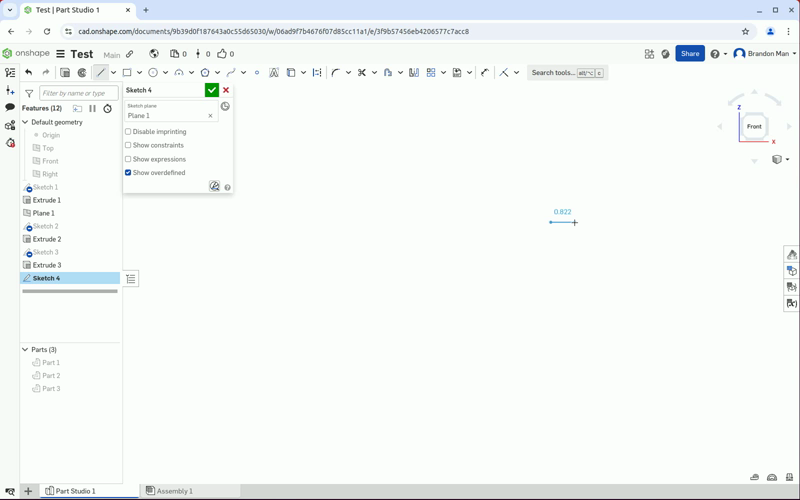
scroll(6)
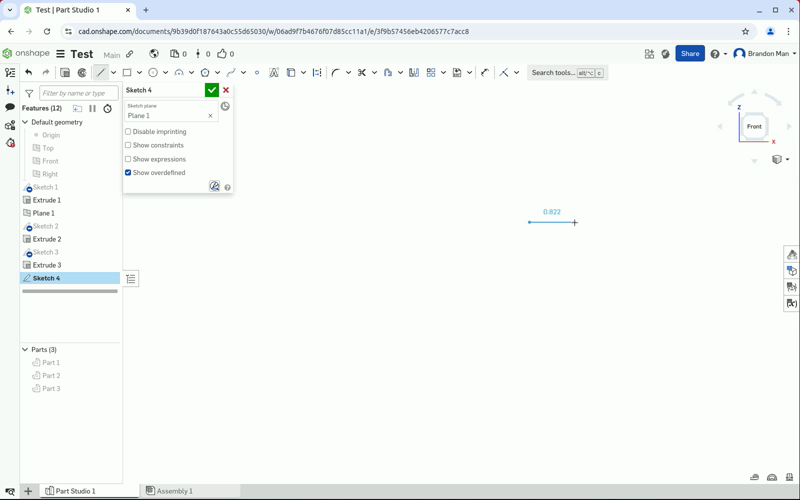
click(574, 222)
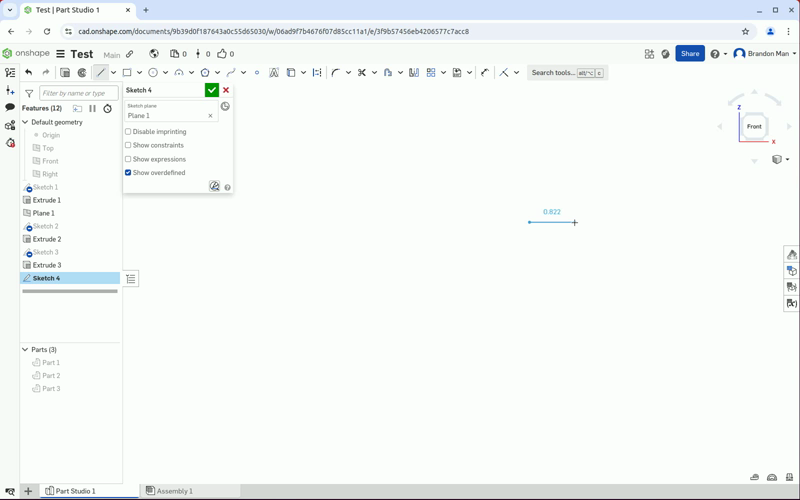
scroll(-6)
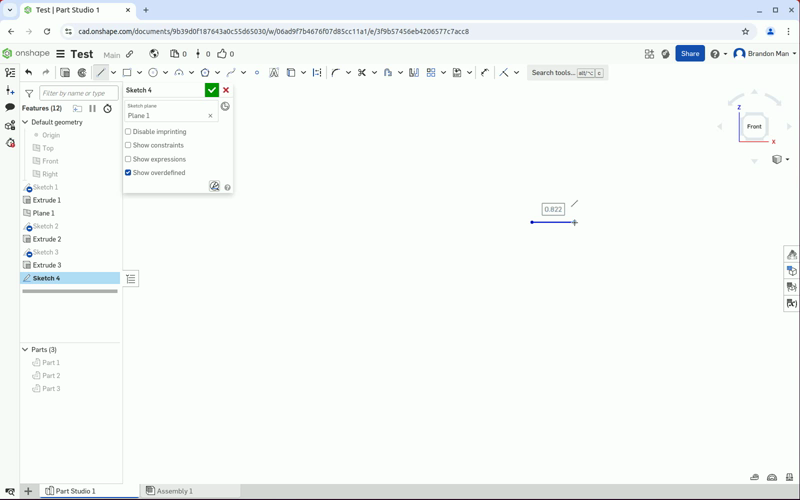
scroll(-6)
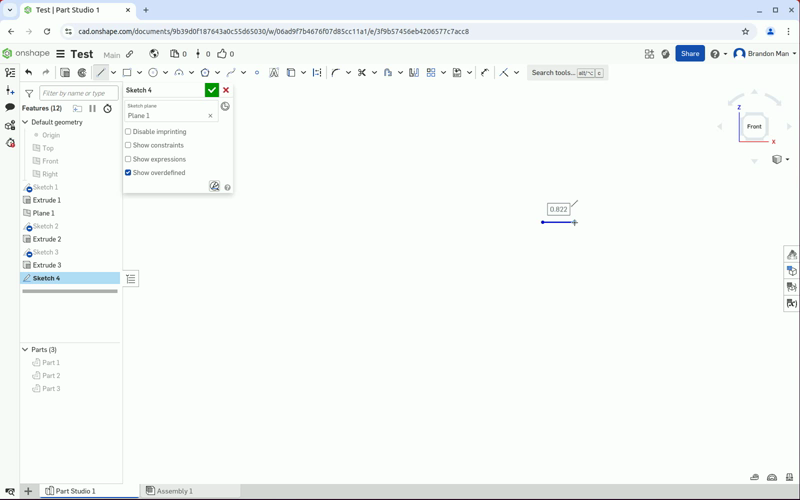
scroll(-6)
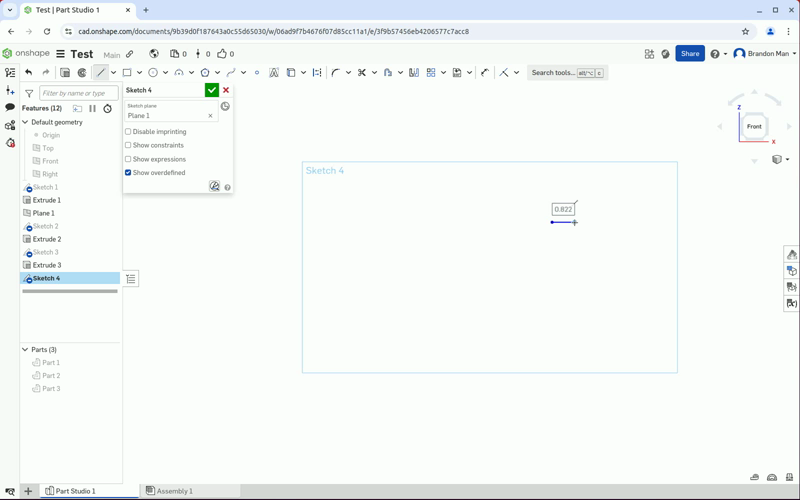
scroll(-6)
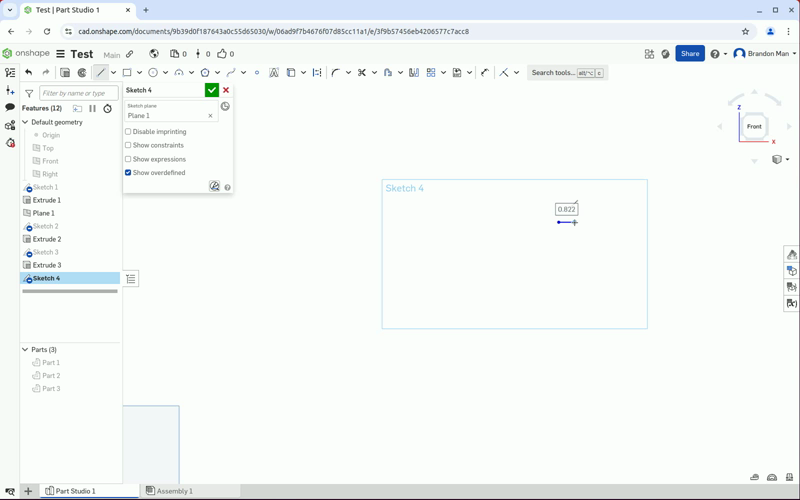
scroll(-6)
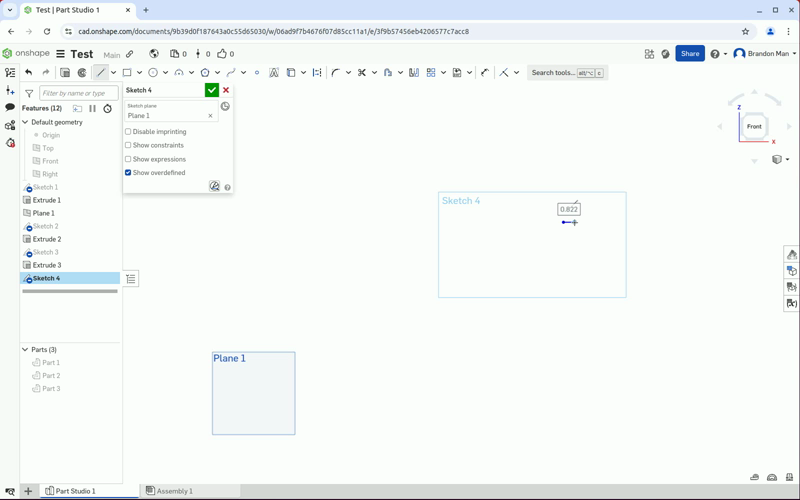
scroll(-6)
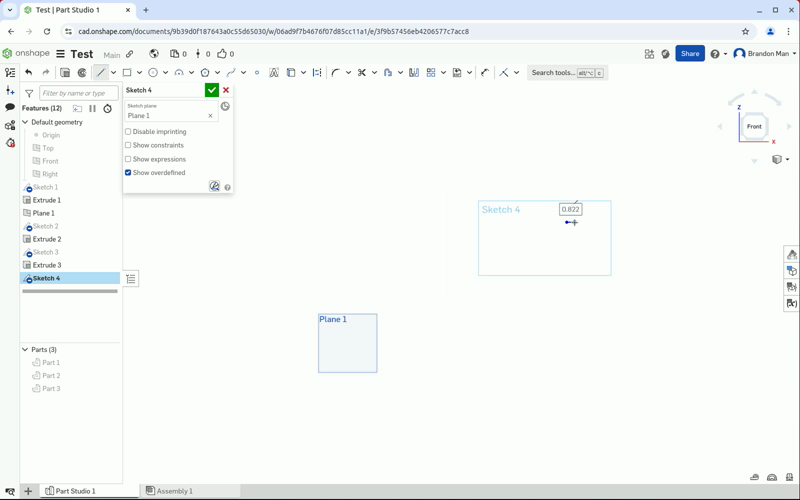
scroll(-6)
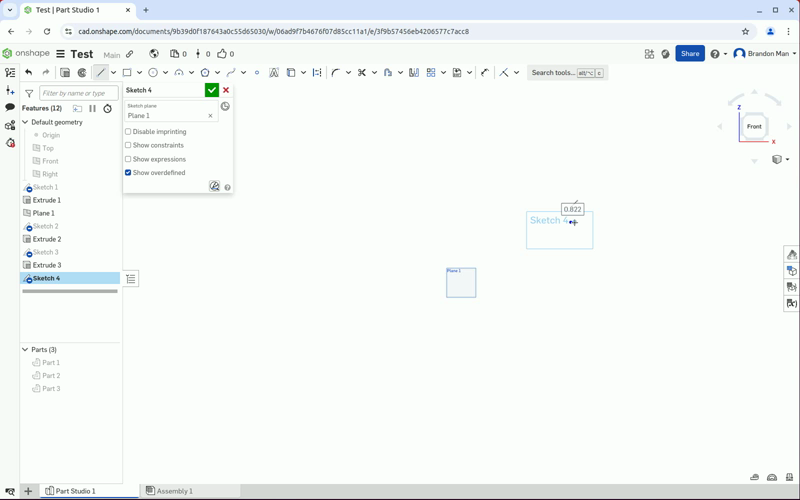
key_up(shift)
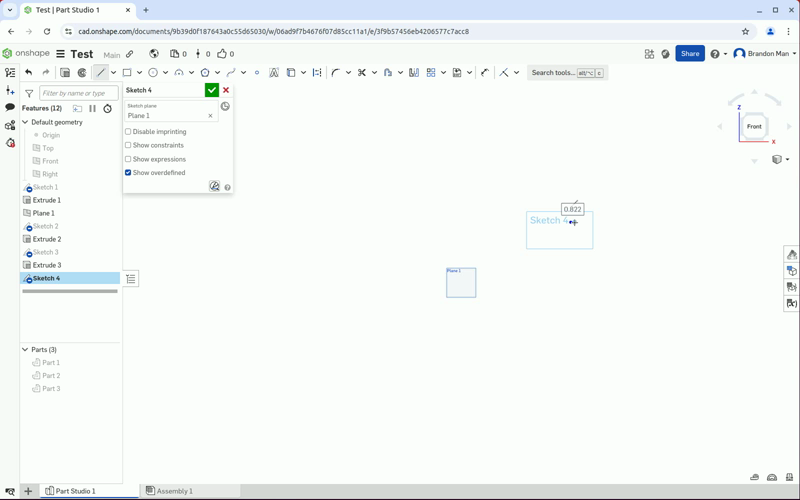
key_down(shift)
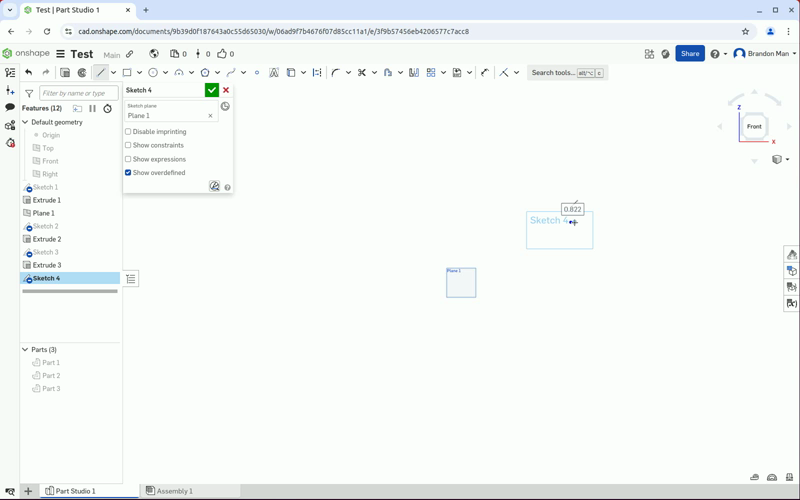
mouse_move(589, 222)
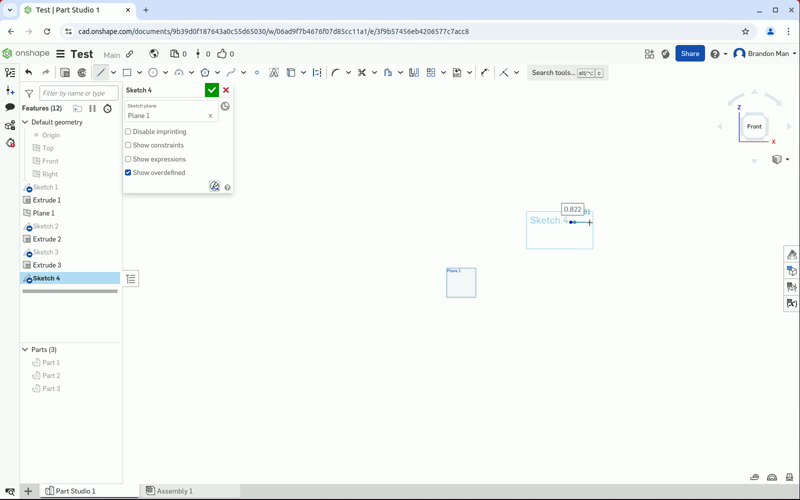
mouse_move(574, 218)
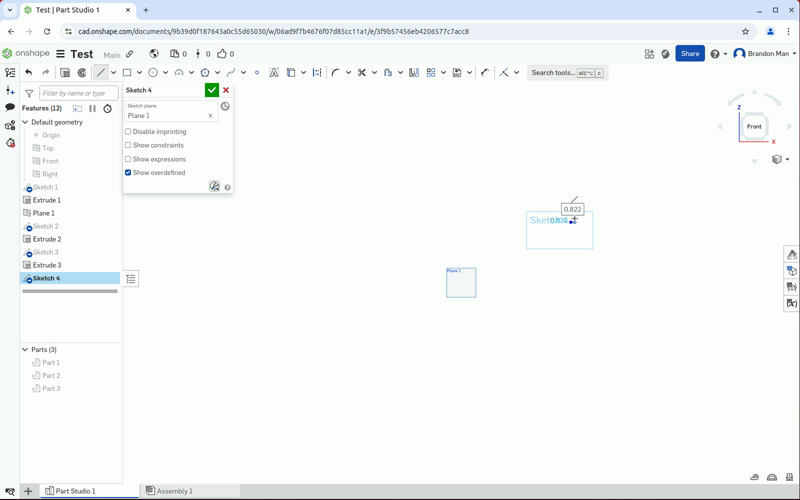
scroll(6)
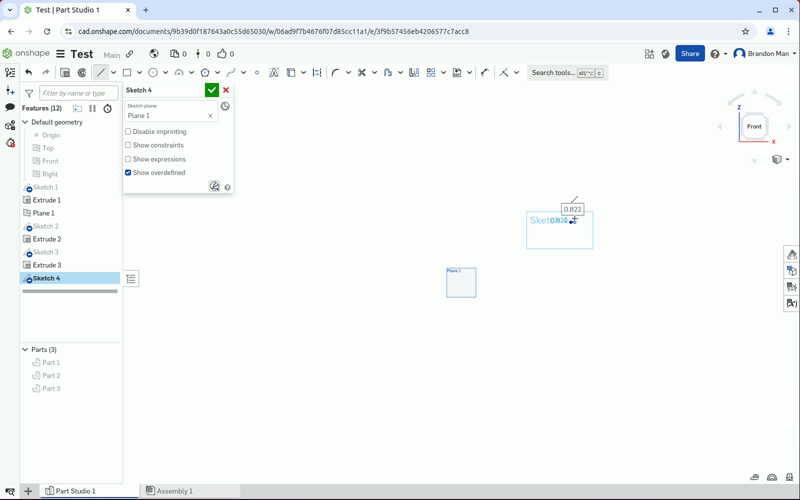
scroll(6)
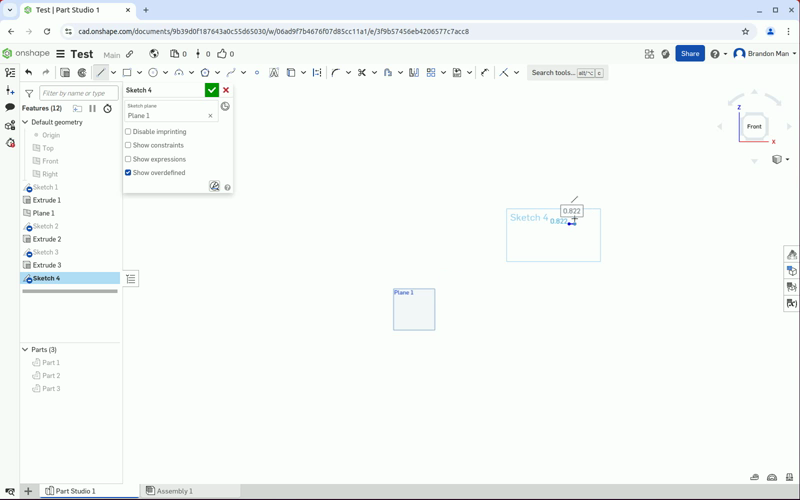
scroll(6)
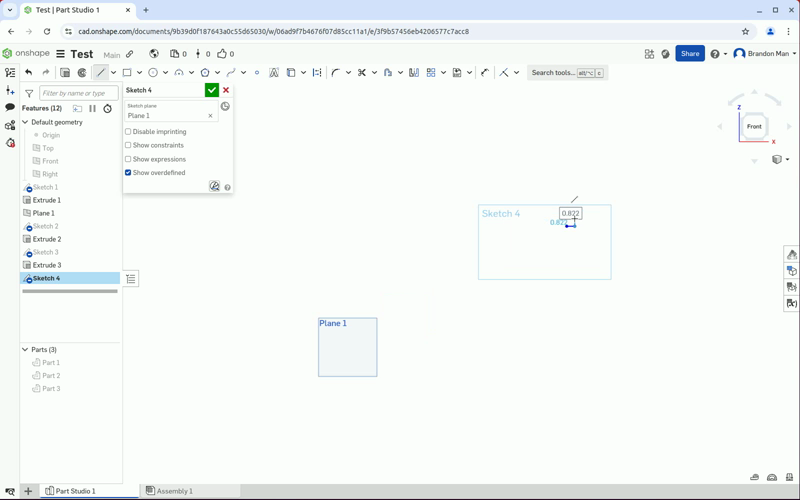
scroll(6)
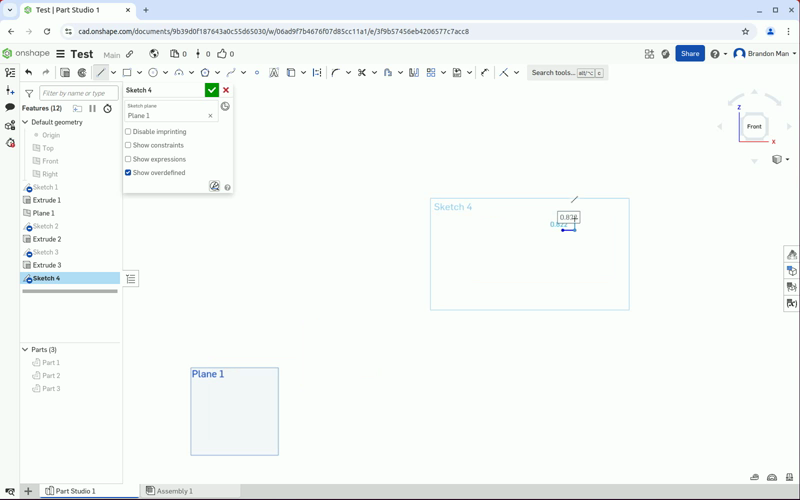
scroll(6)
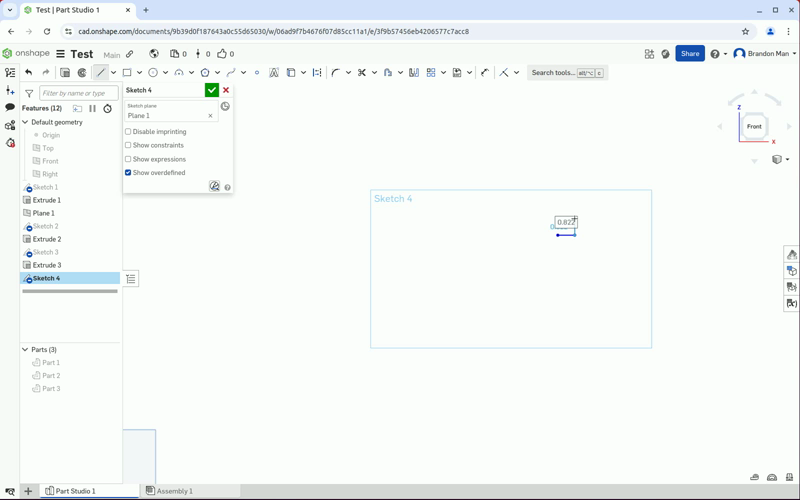
scroll(6)
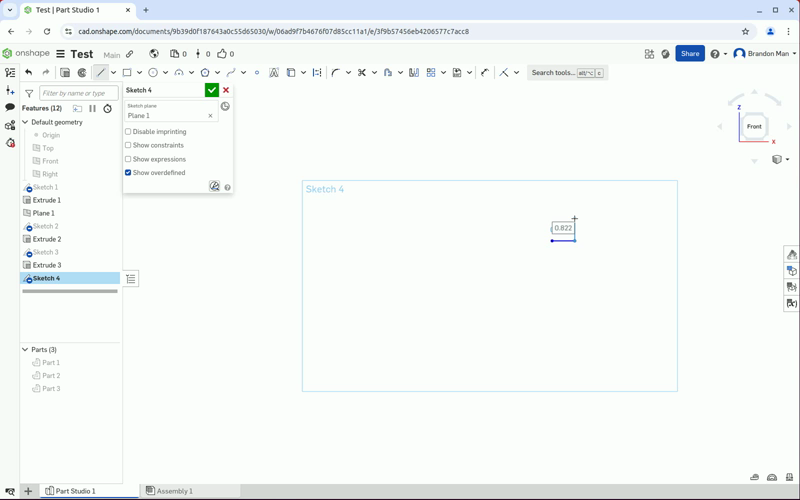
scroll(6)
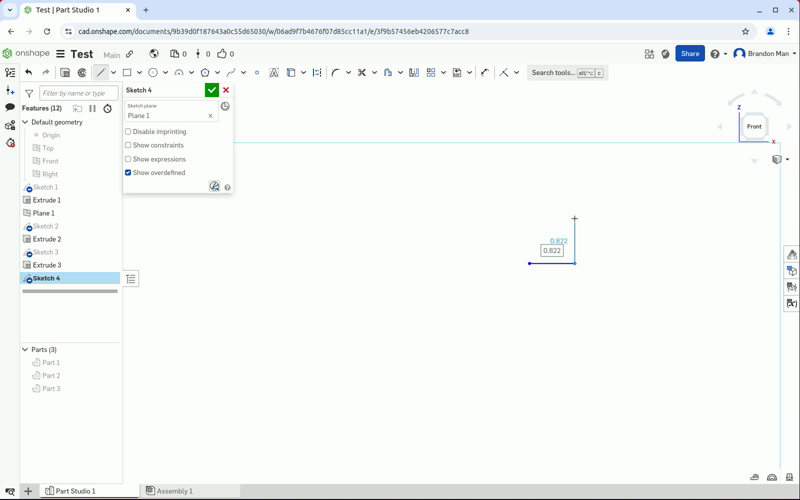
click(574, 218)
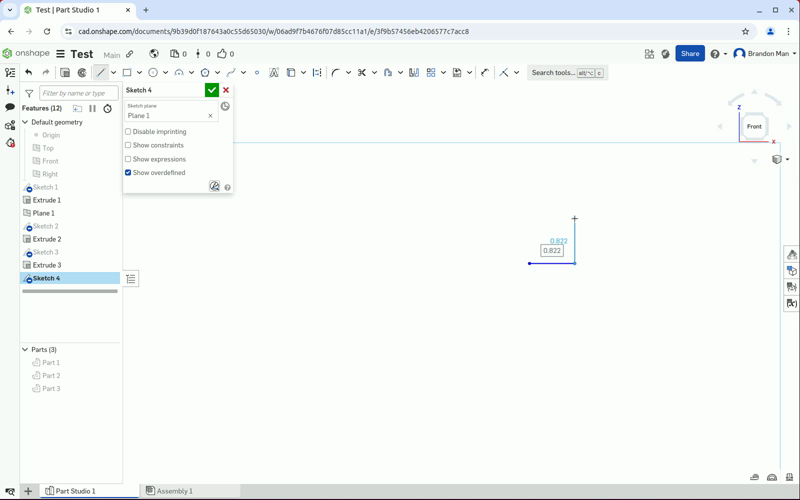
scroll(-6)
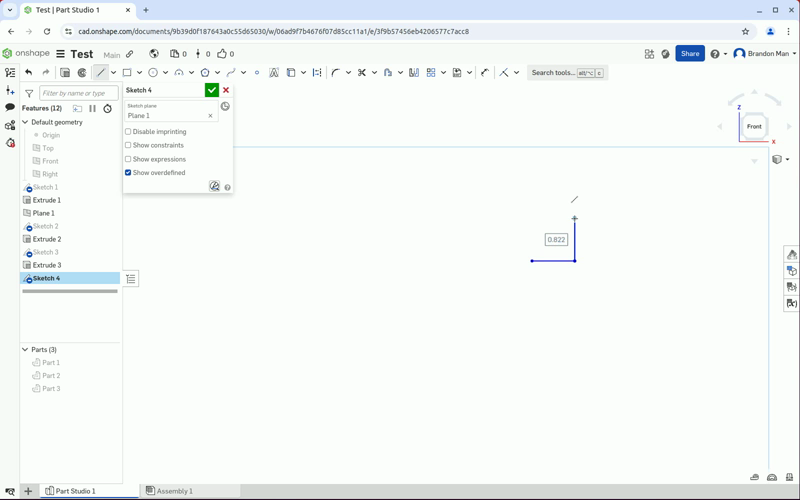
scroll(-6)
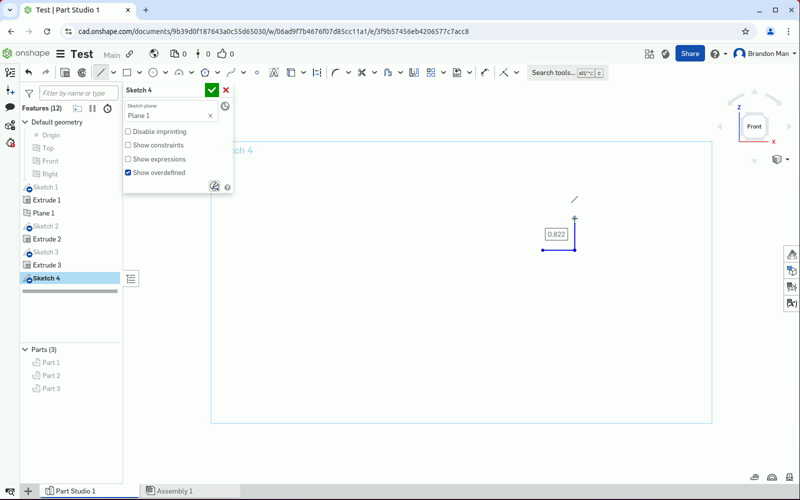
scroll(-6)
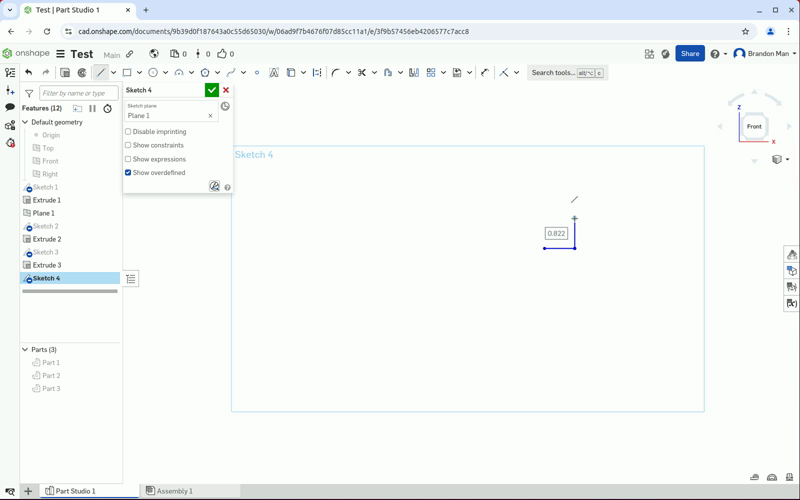
scroll(-6)
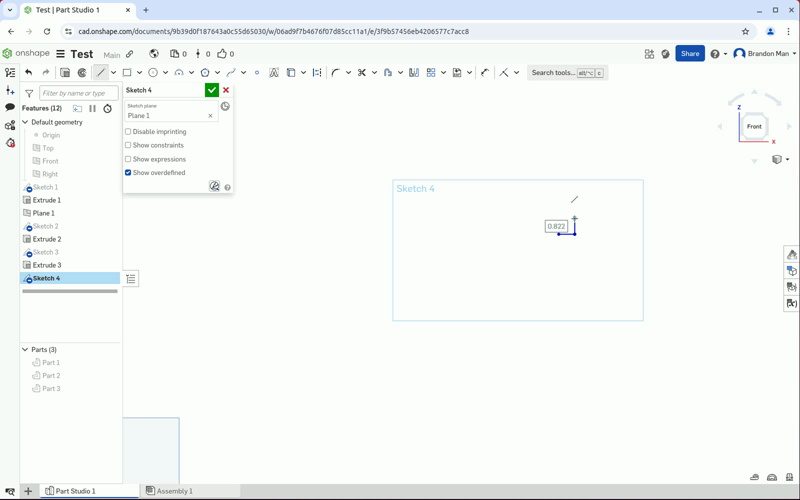
scroll(-6)
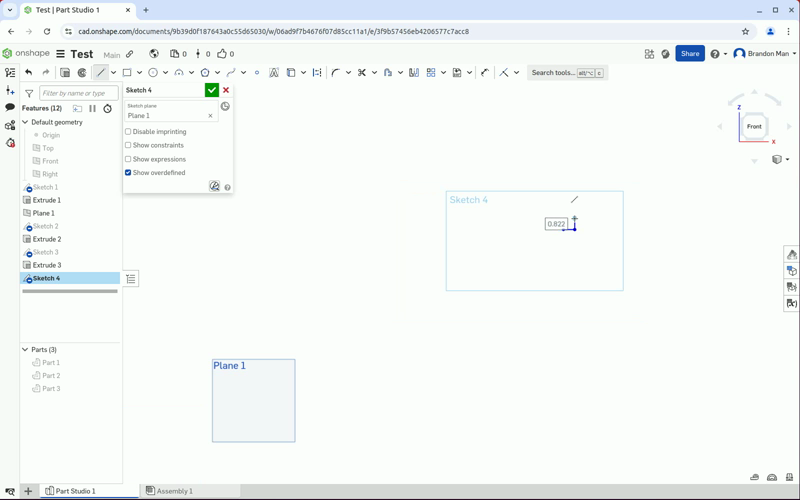
scroll(-6)
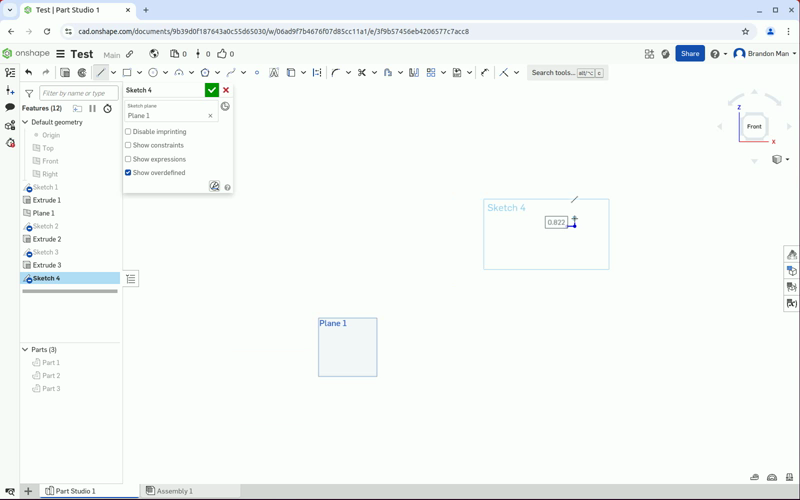
scroll(-6)
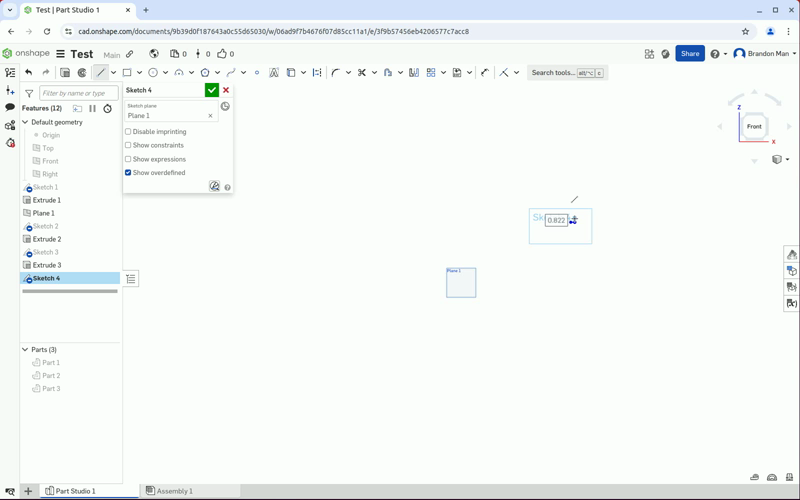
key_up(shift)
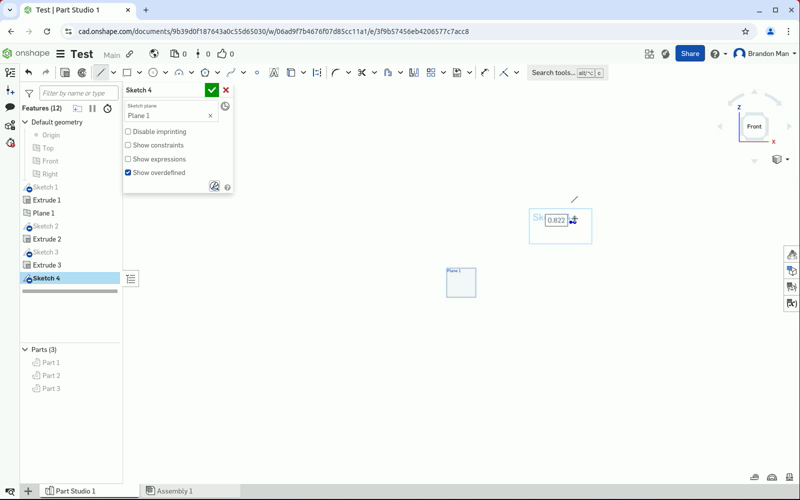
key_down(shift)
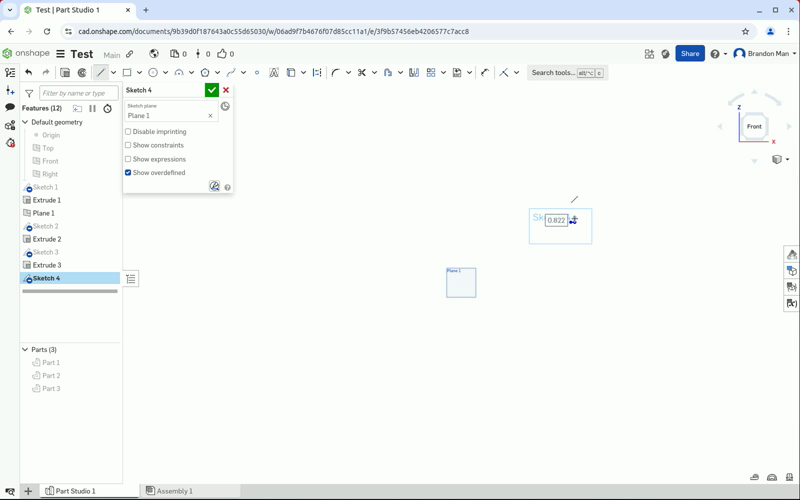
mouse_move(589, 218)
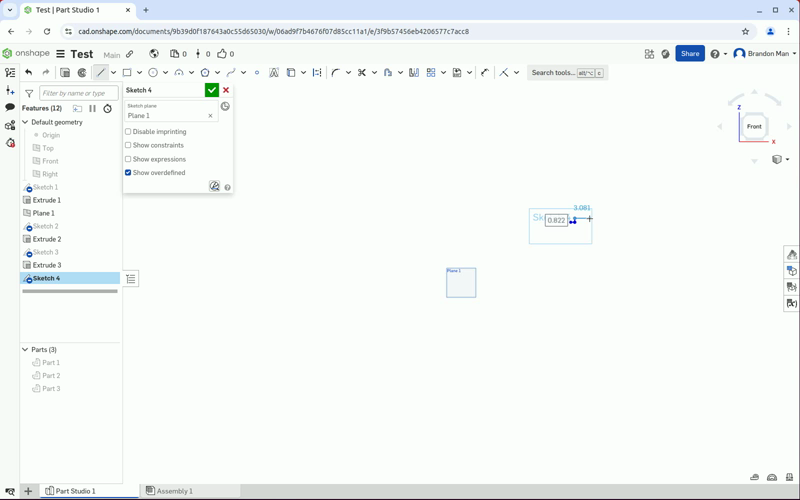
mouse_move(570, 218)
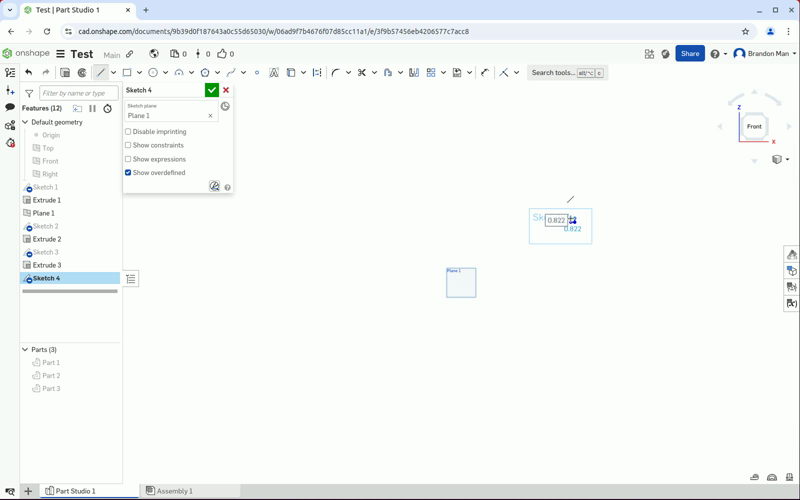
scroll(6)
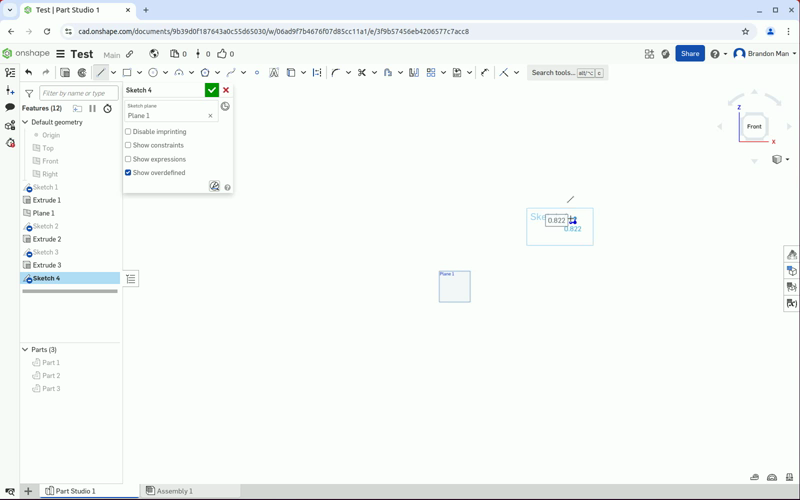
scroll(6)
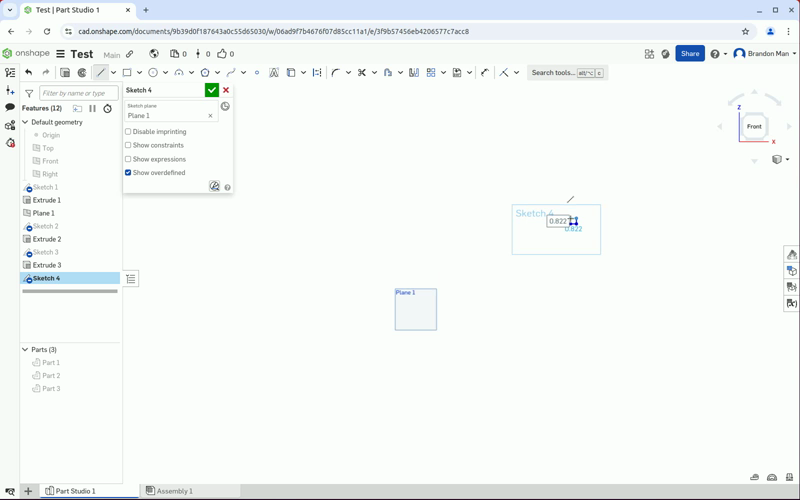
scroll(6)
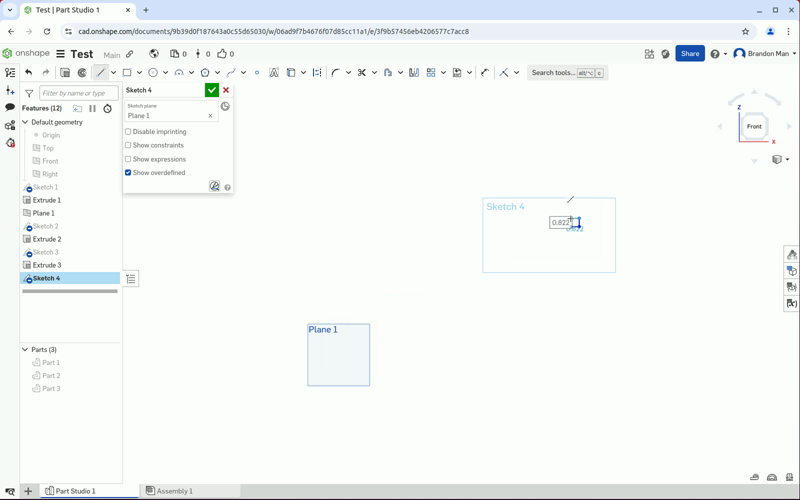
scroll(6)
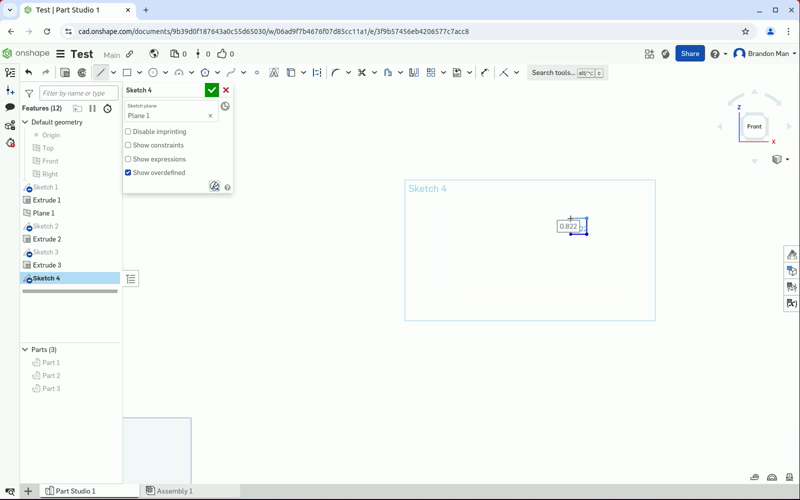
scroll(6)
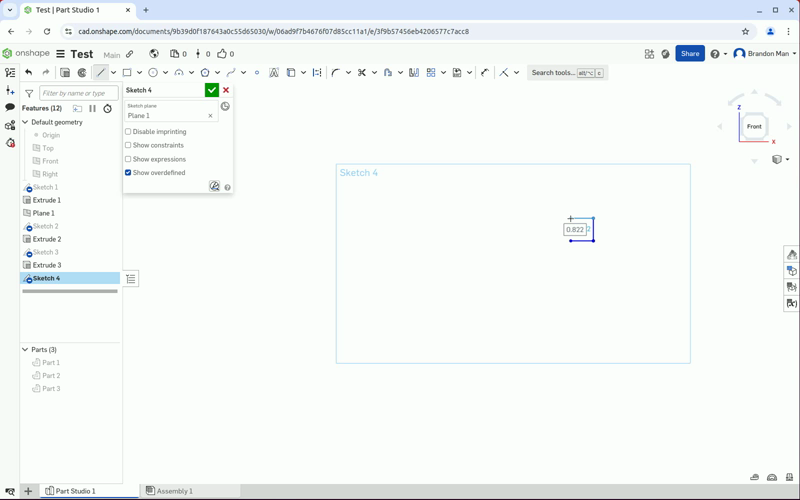
scroll(6)
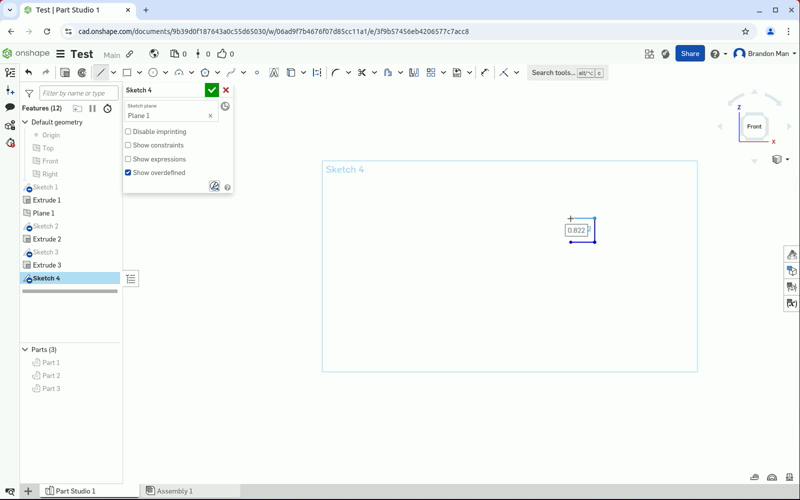
scroll(6)
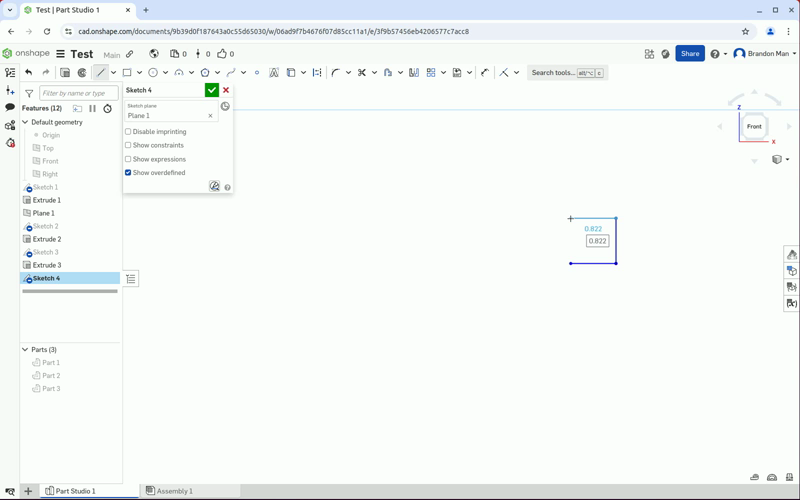
click(570, 218)
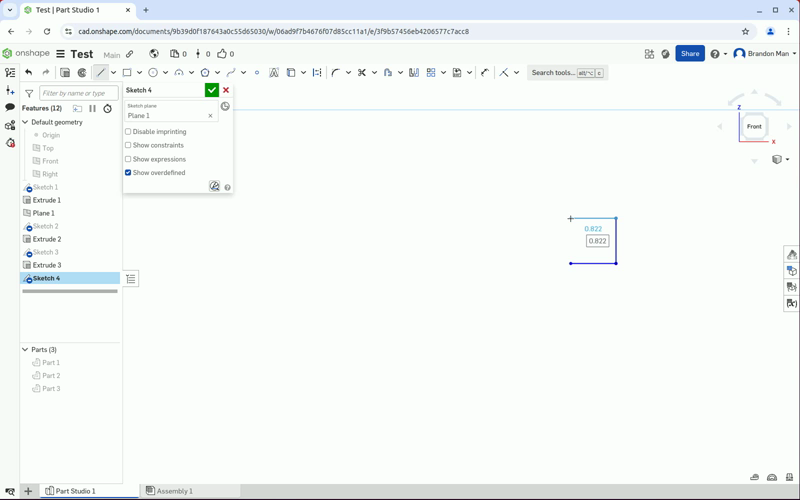
scroll(-6)
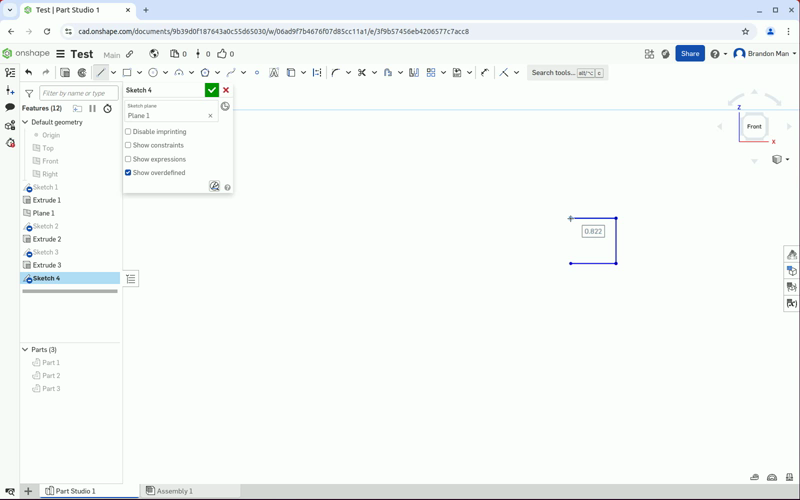
scroll(-6)
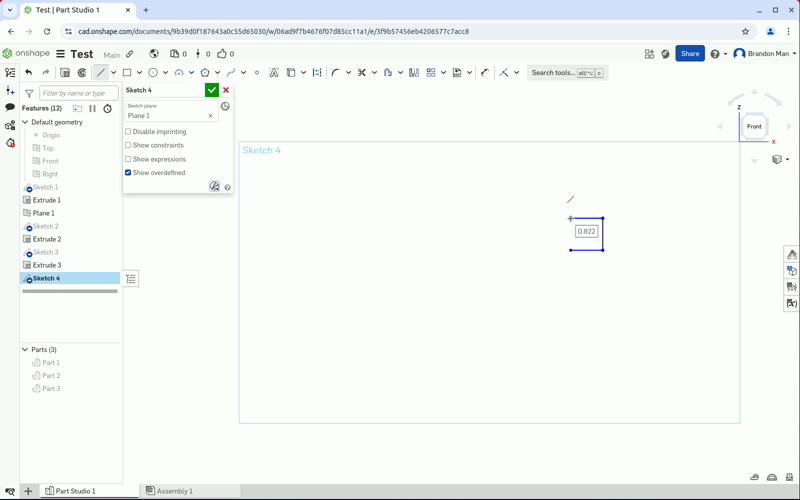
scroll(-6)
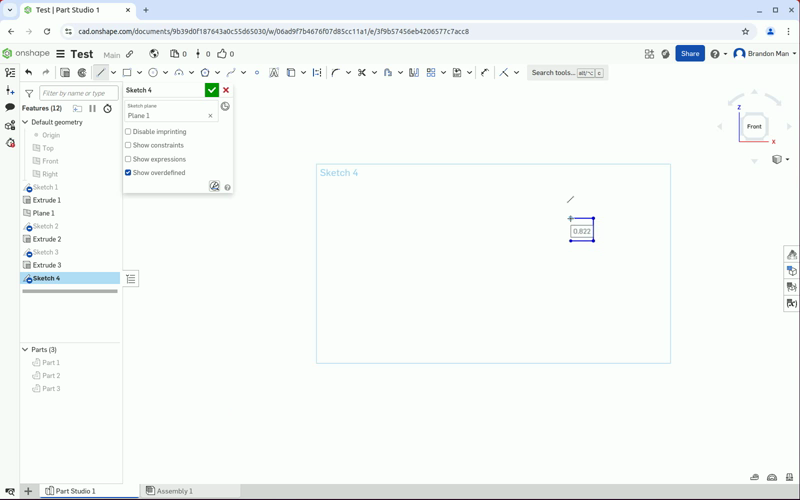
scroll(-6)
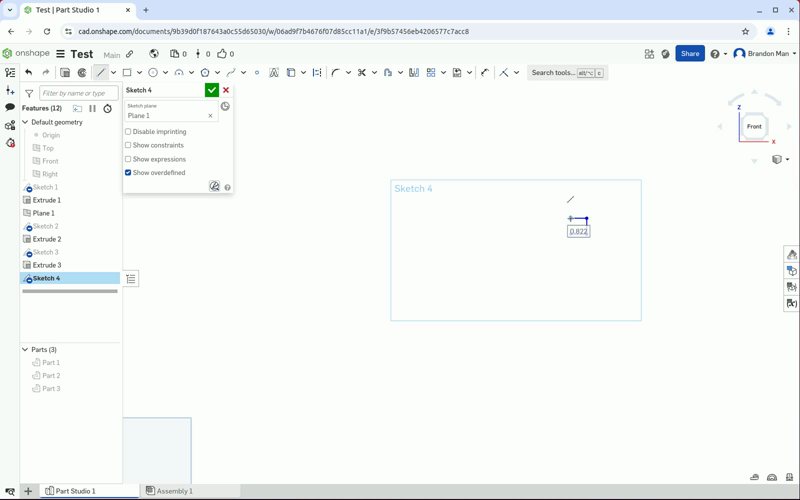
scroll(-6)
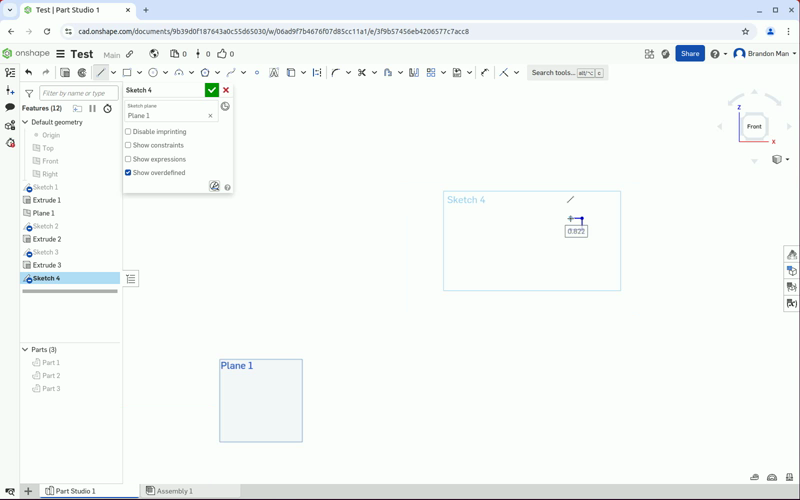
scroll(-6)
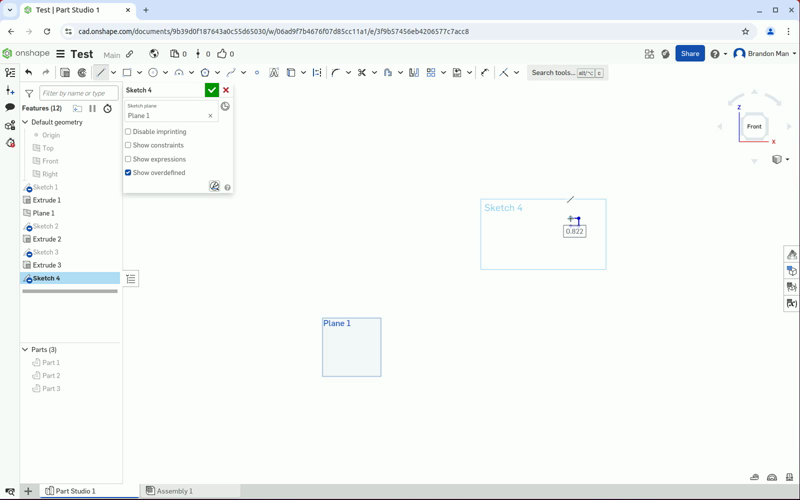
scroll(-6)
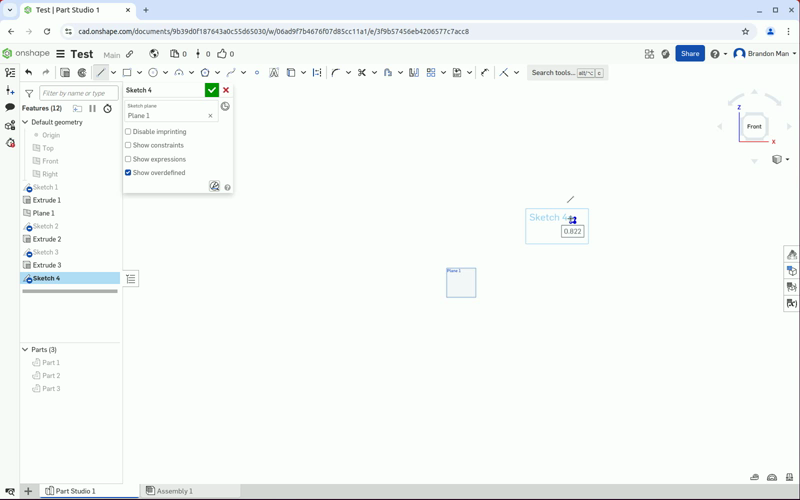
key_up(shift)
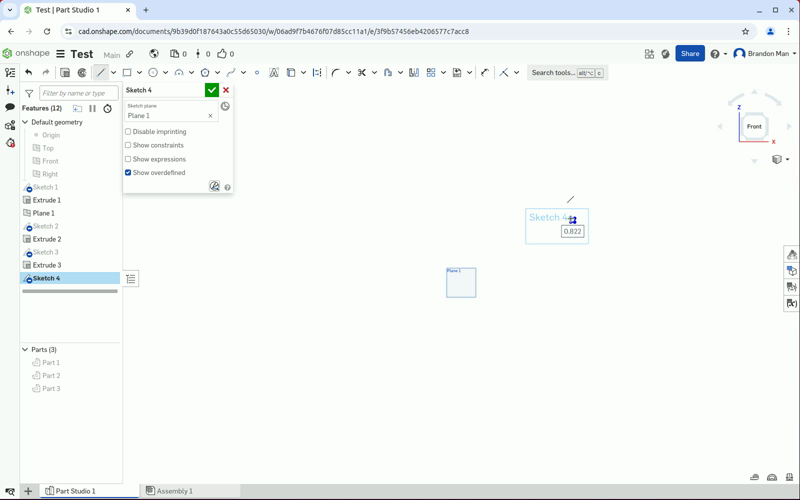
mouse_move(589, 218)
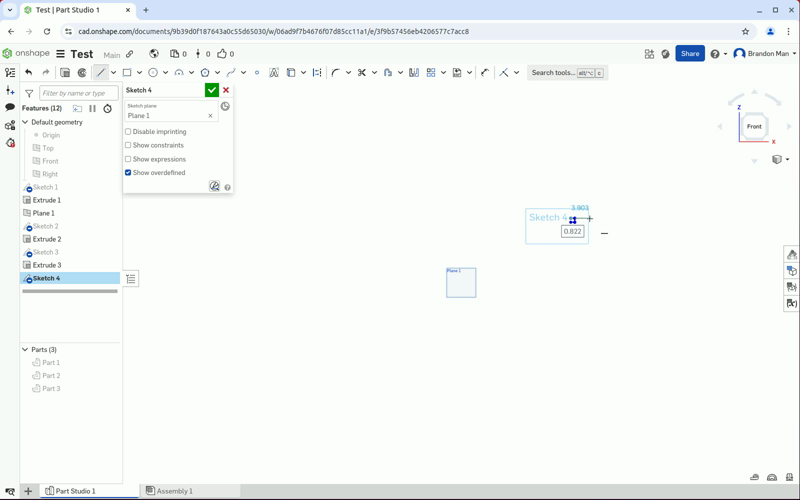
key_down(shift)
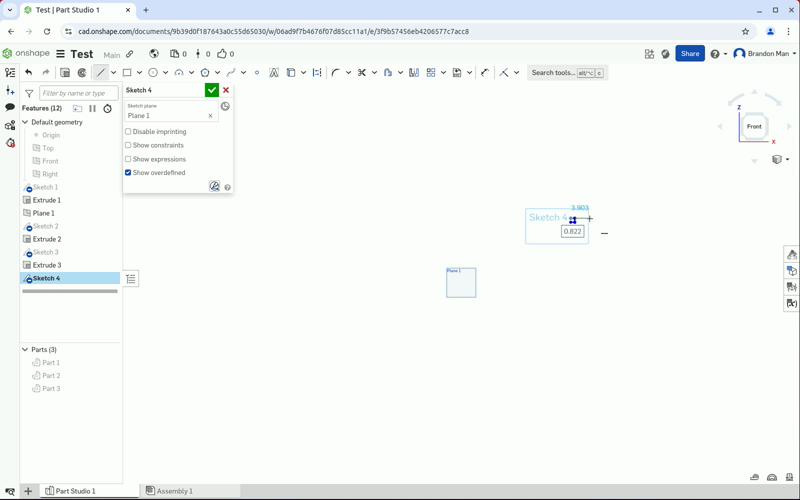
mouse_move(570, 222)
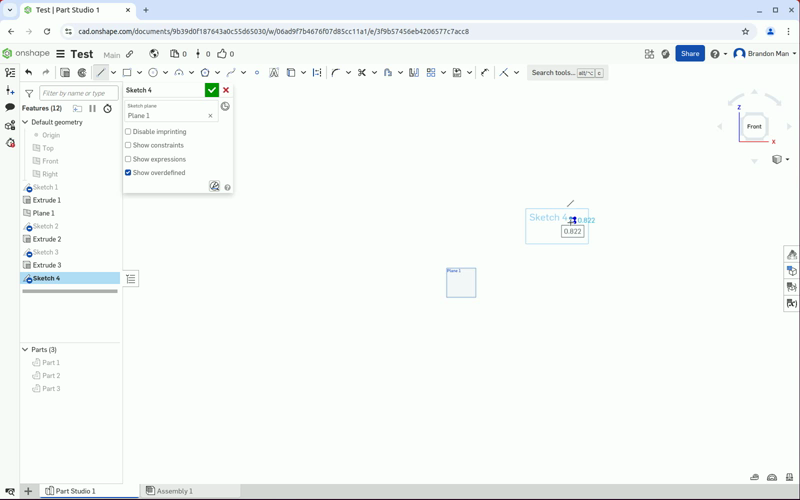
scroll(6)
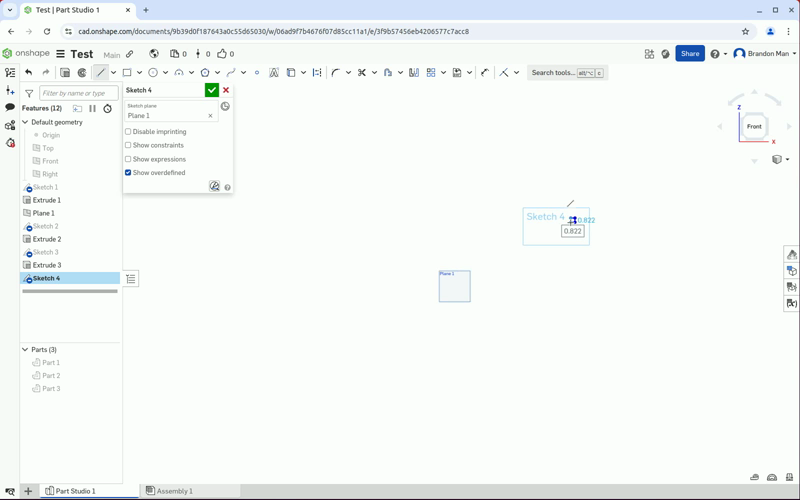
scroll(6)
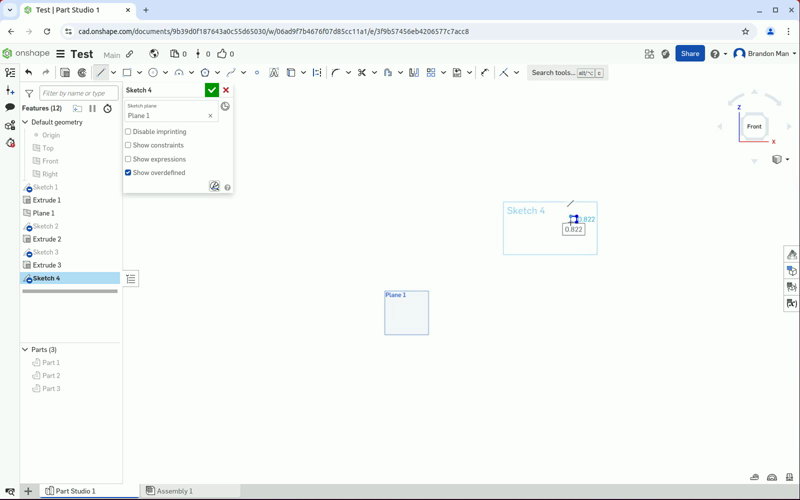
scroll(6)
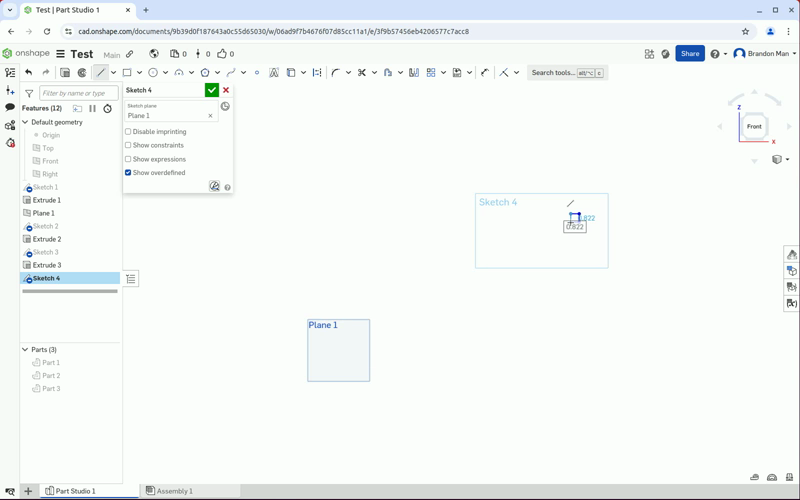
scroll(6)
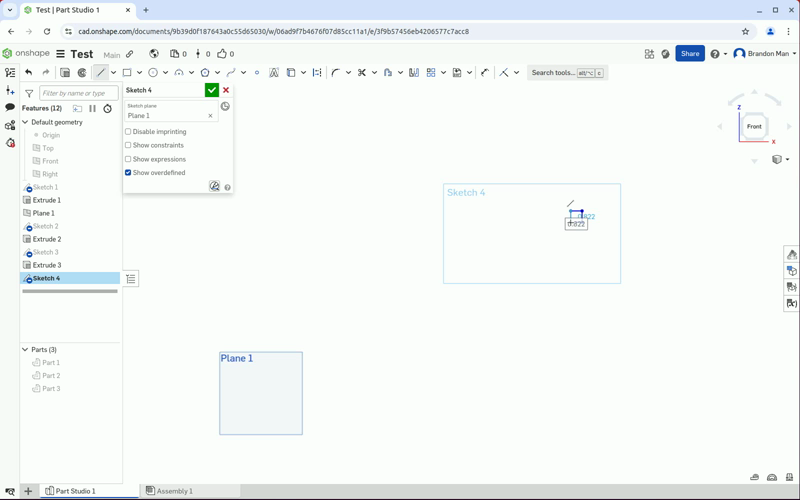
scroll(6)
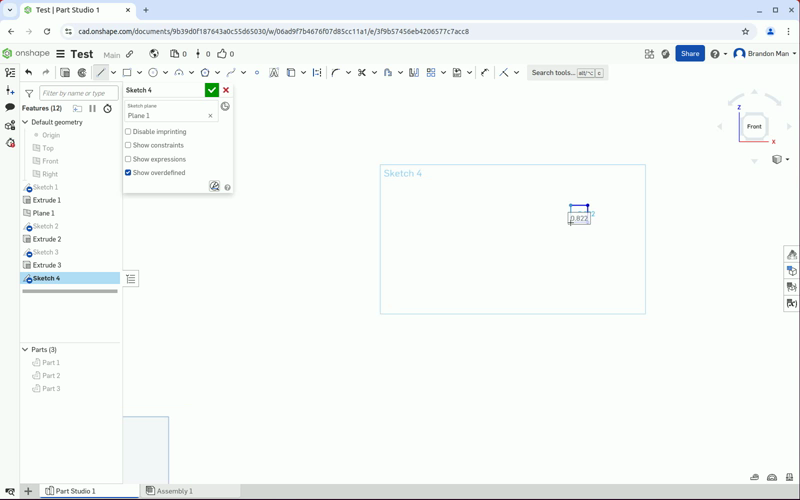
scroll(6)
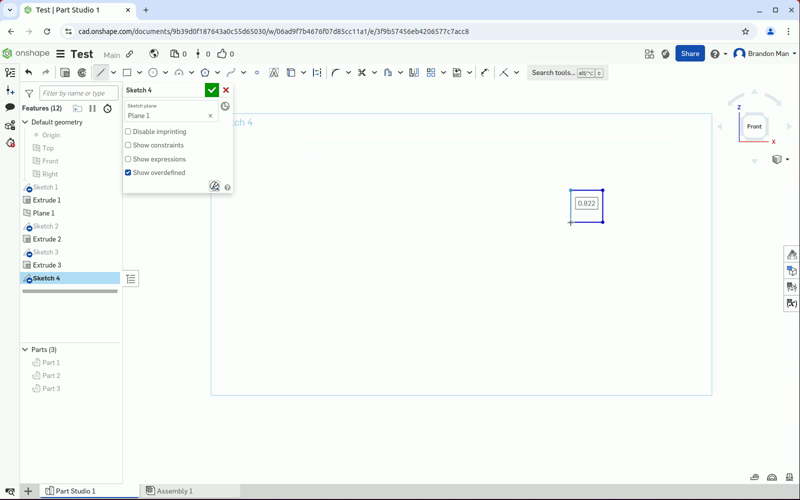
scroll(6)
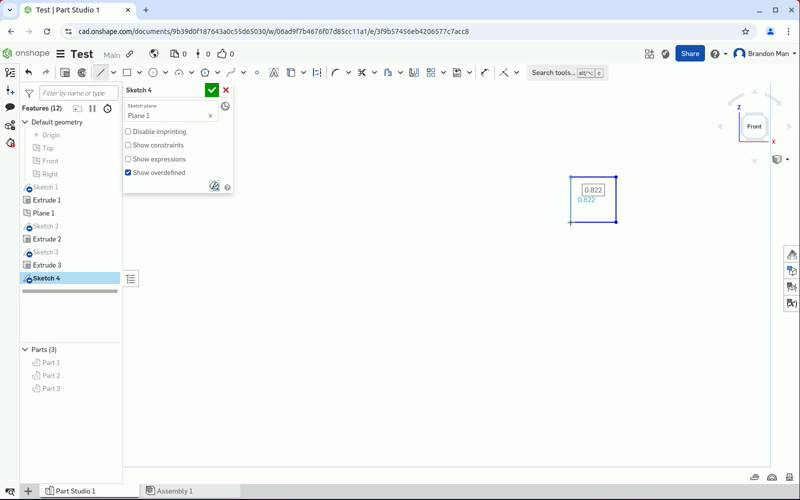
key_up(shift)
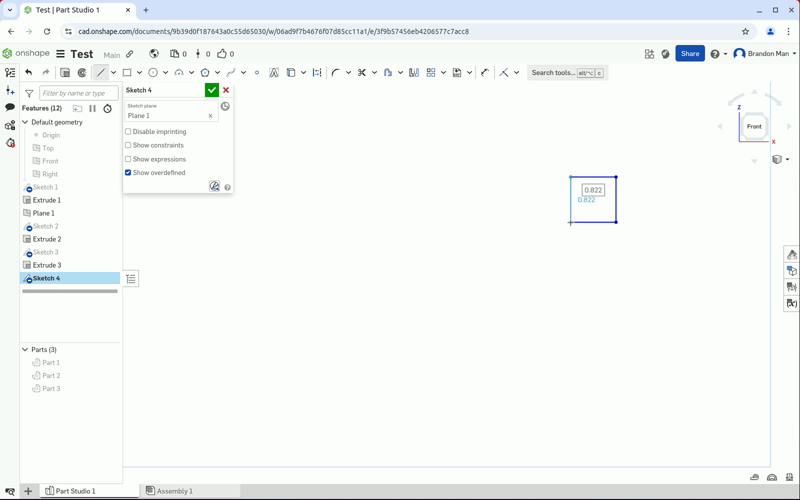
click(570, 222)
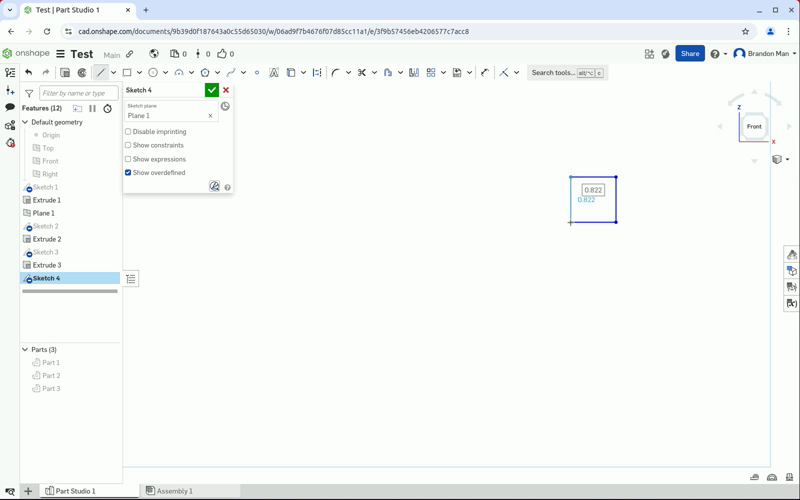
scroll(-6)
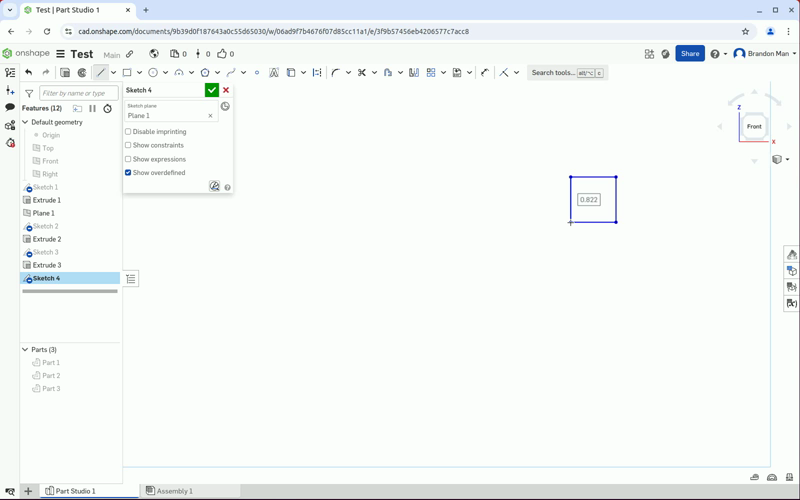
scroll(-6)
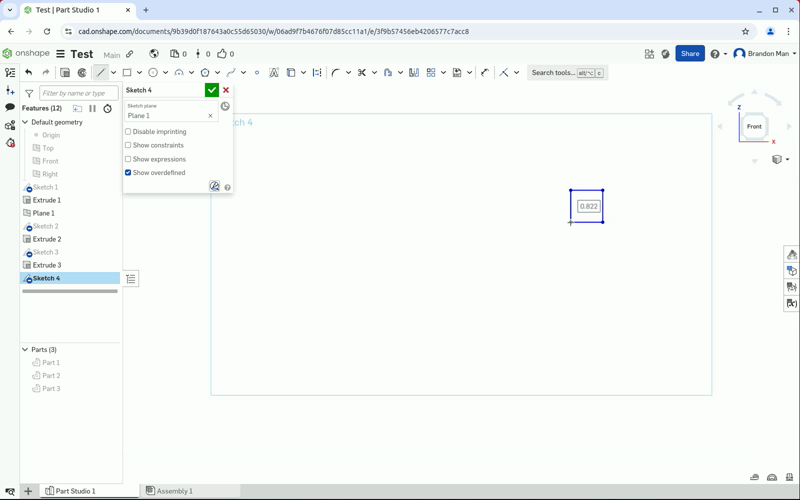
scroll(-6)
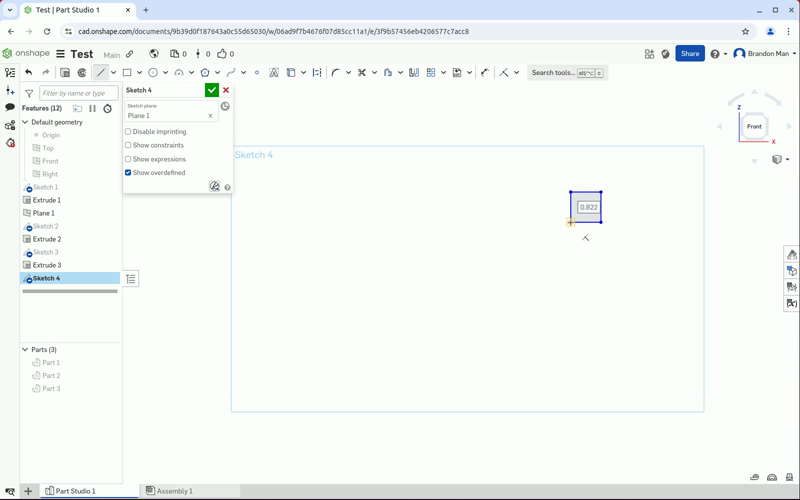
scroll(-6)
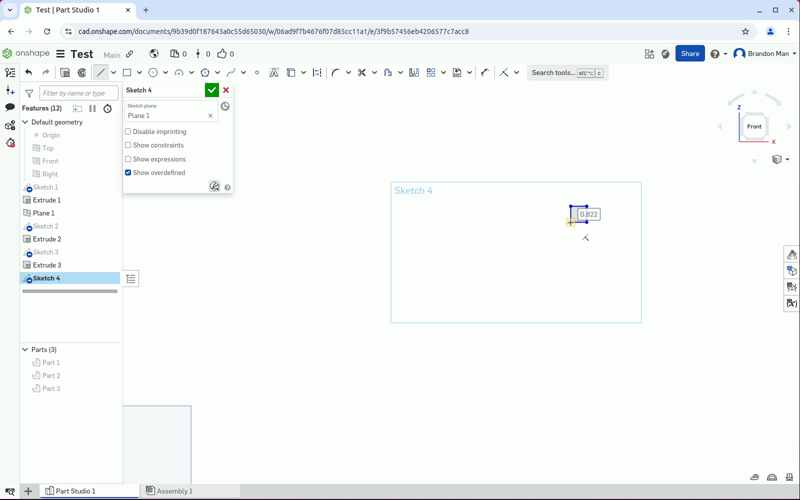
scroll(-6)
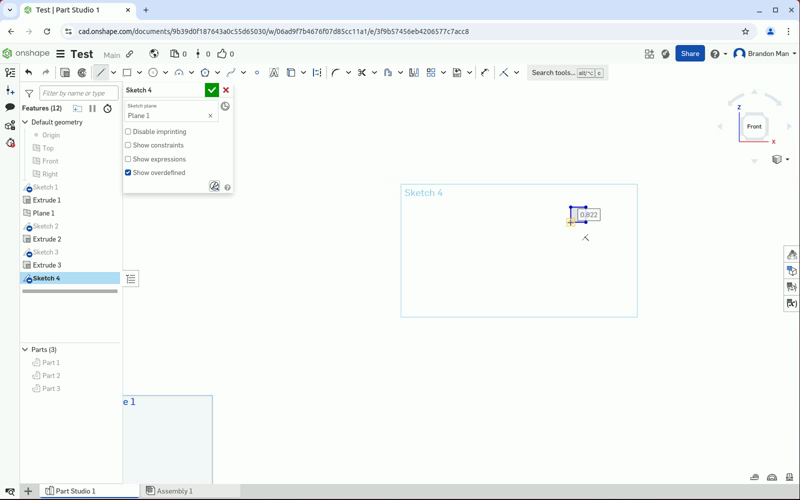
scroll(-6)
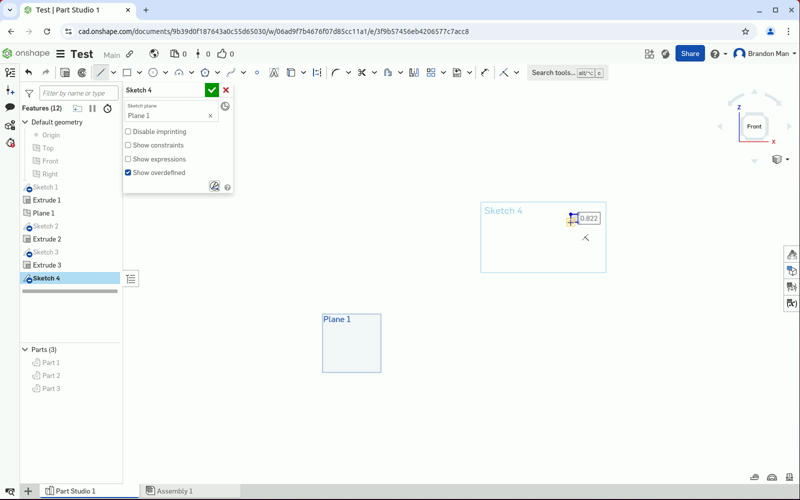
scroll(-6)
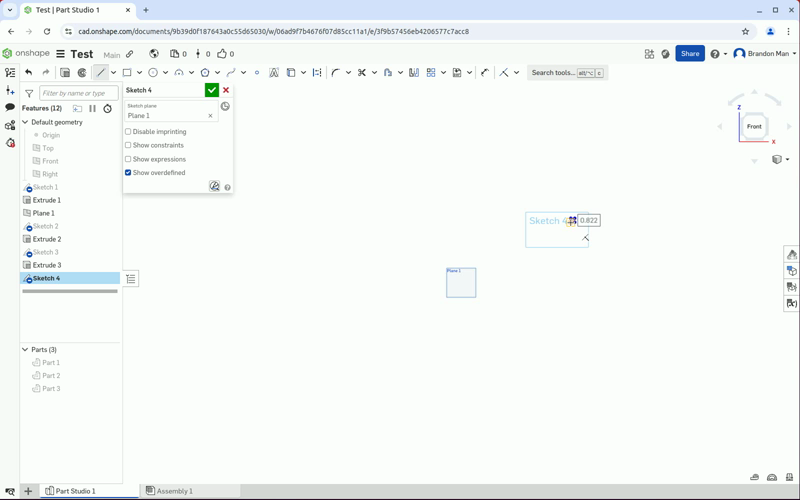
key(esc)
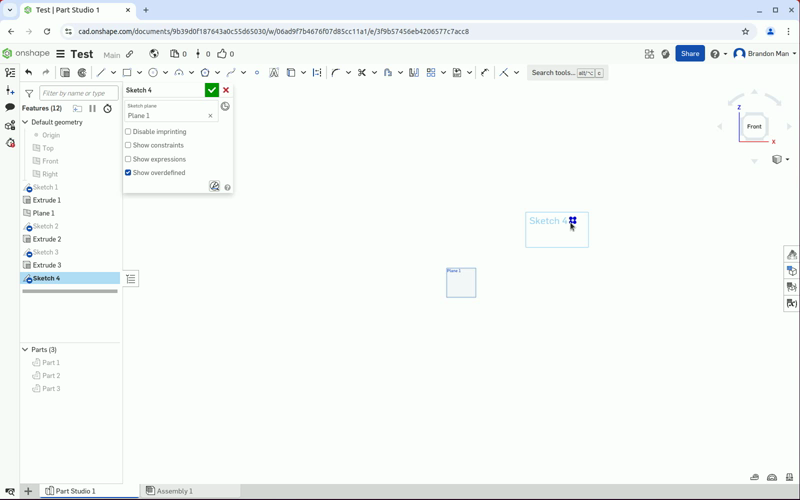
mouse_move(572, 220)
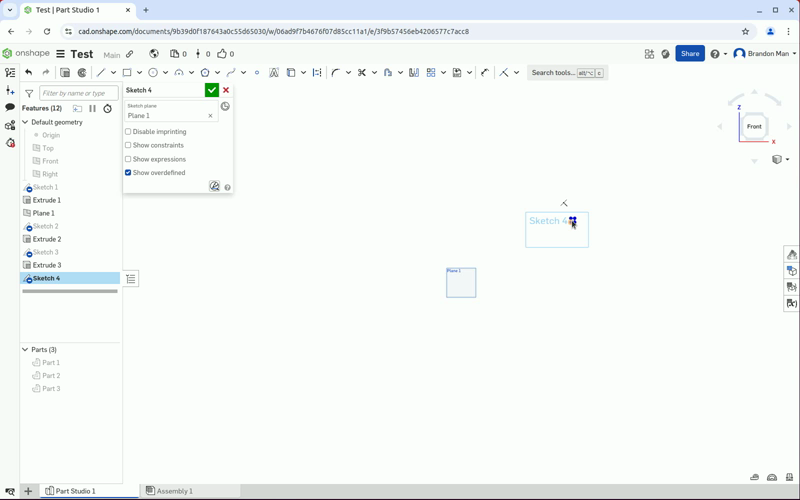
scroll(6)
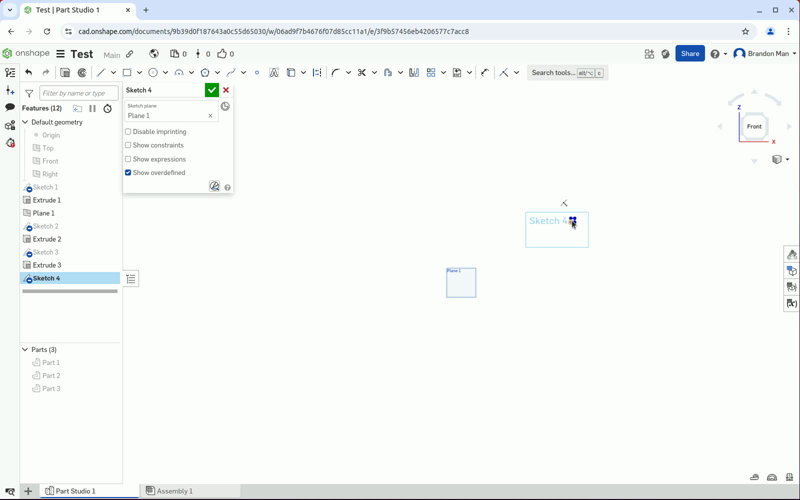
scroll(6)
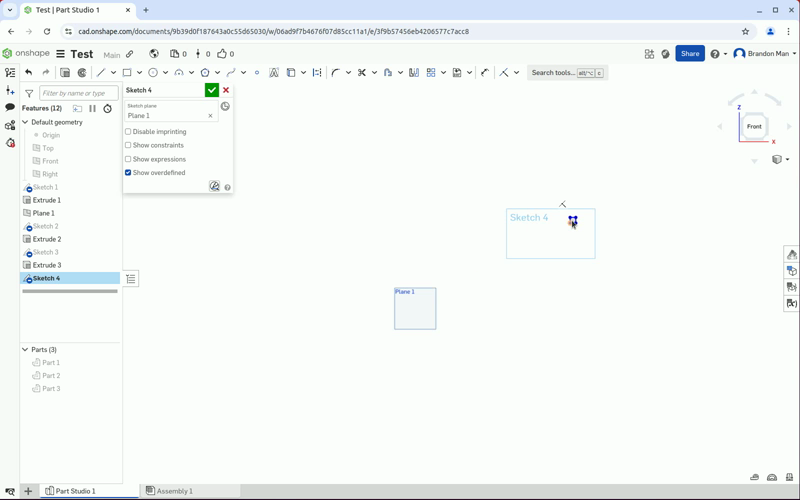
scroll(6)
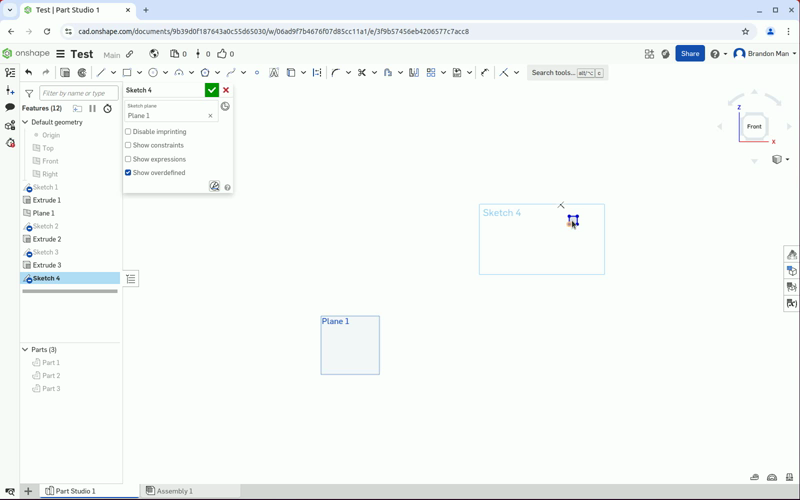
scroll(6)
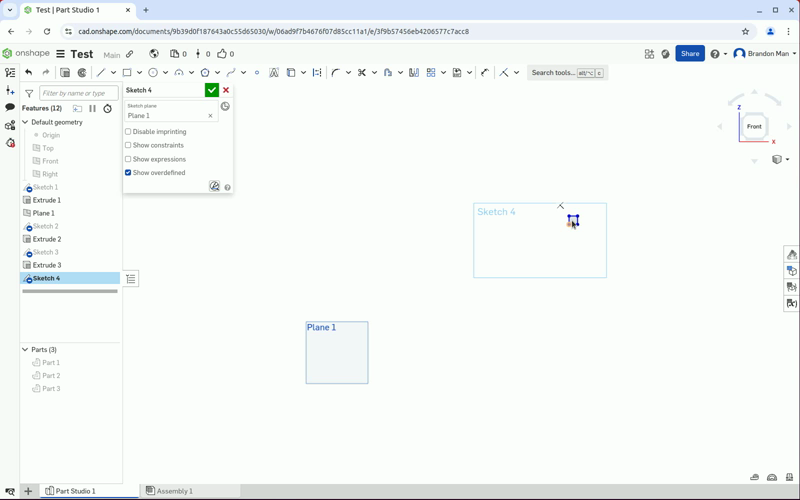
scroll(6)
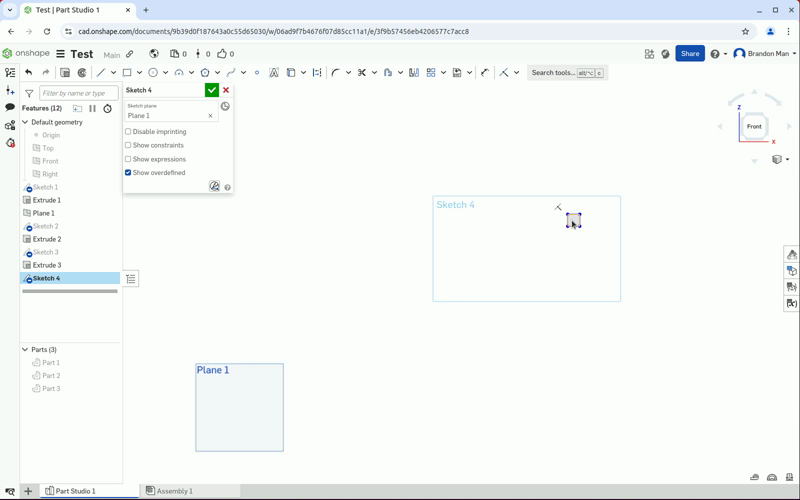
scroll(6)
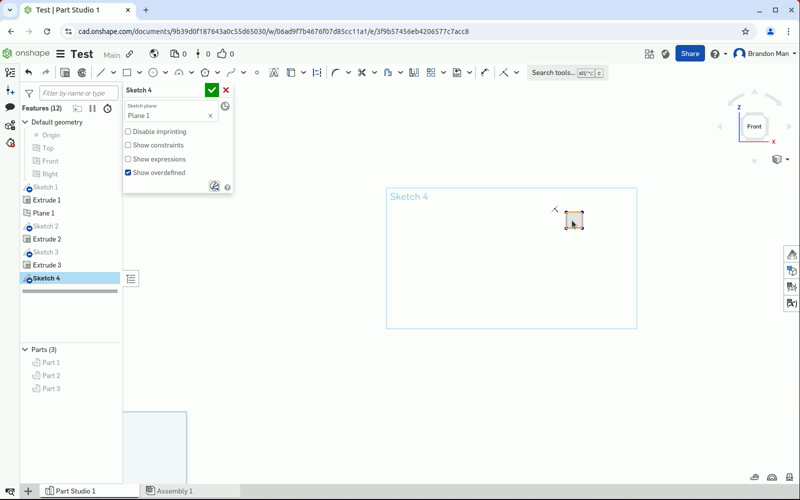
scroll(6)
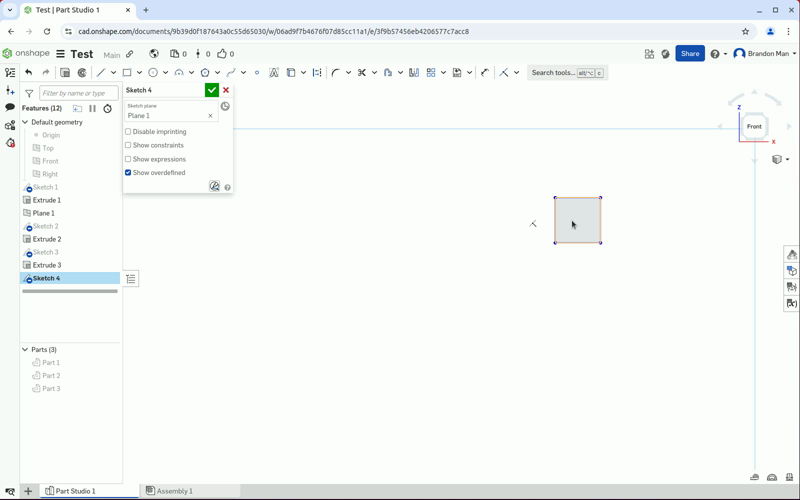
click(572, 220)
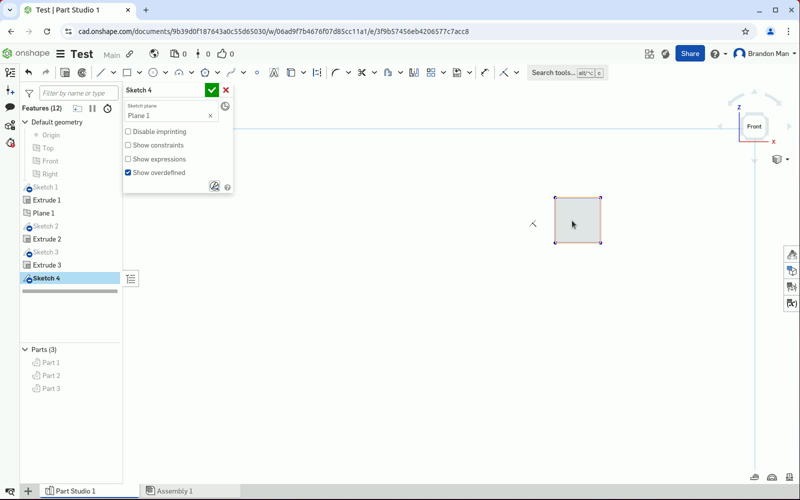
scroll(-6)
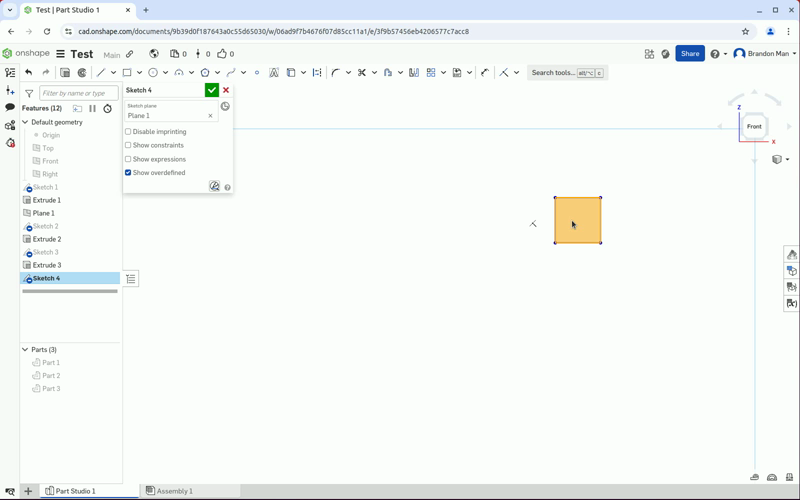
scroll(-6)
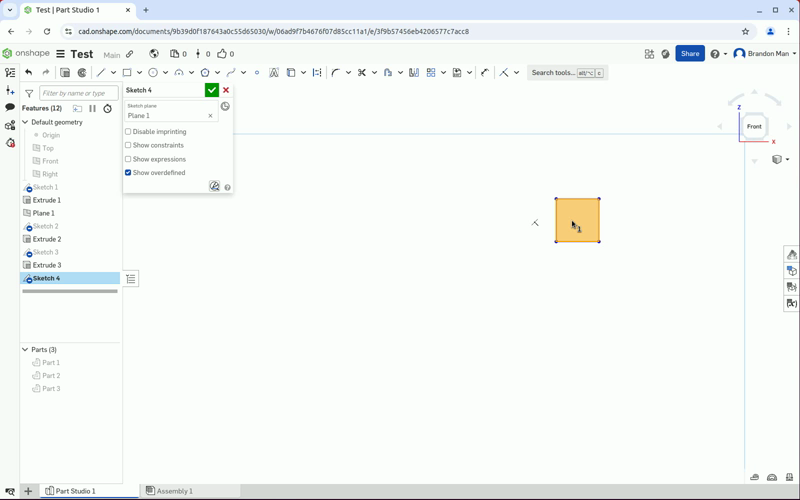
scroll(-6)
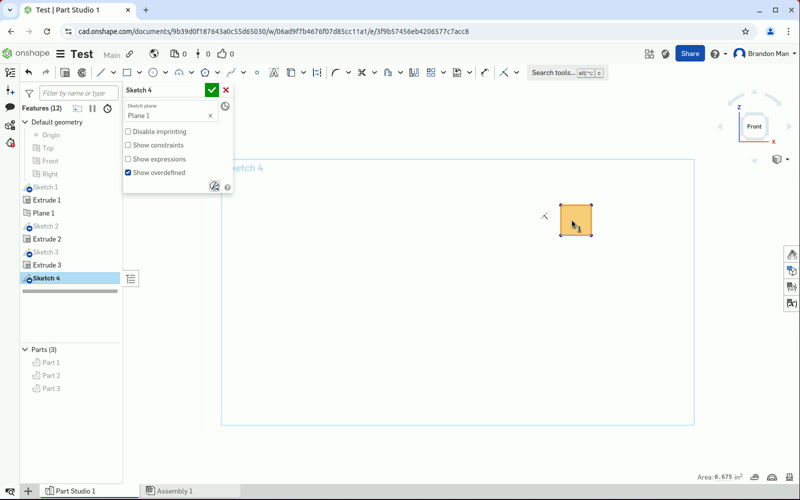
scroll(-6)
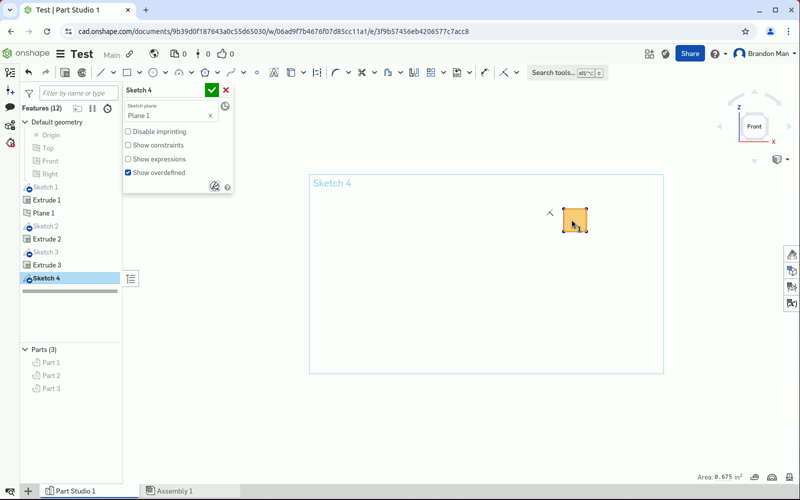
scroll(-6)
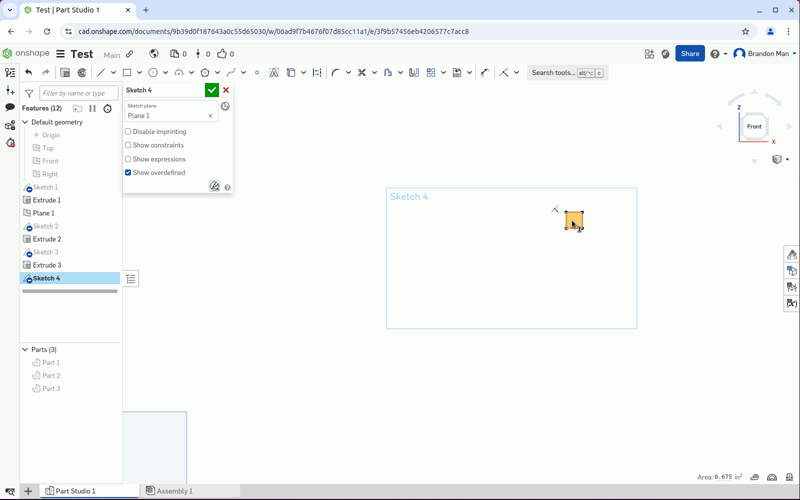
scroll(-6)
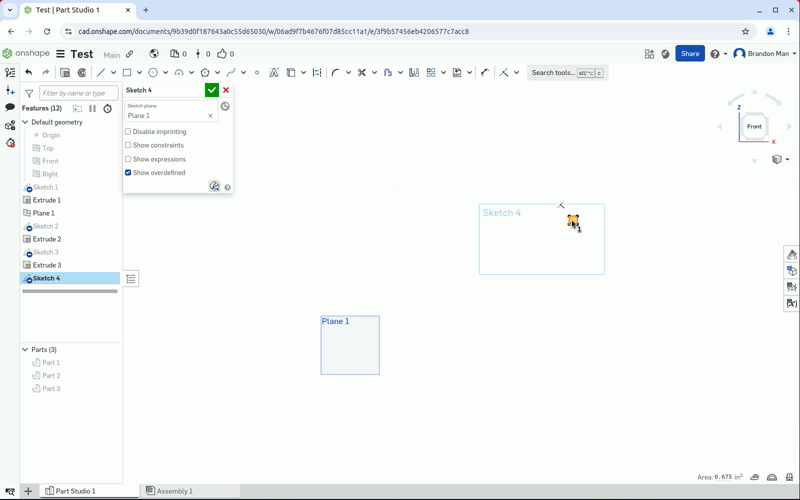
scroll(-6)
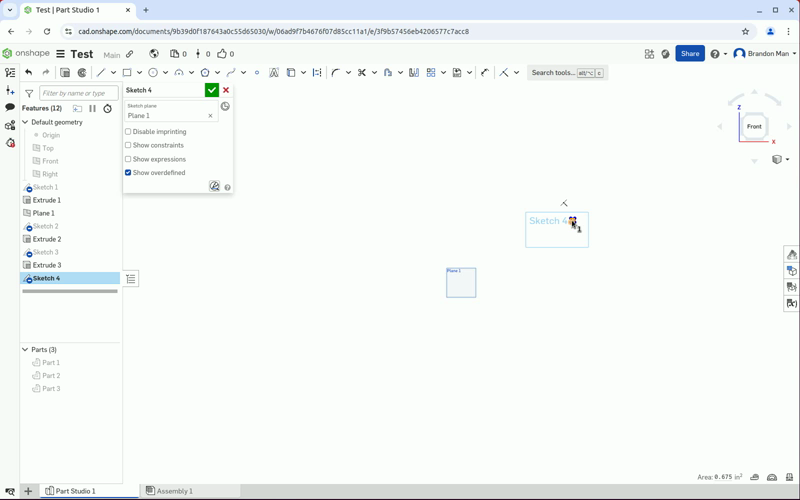
mouse_move(73, 352)
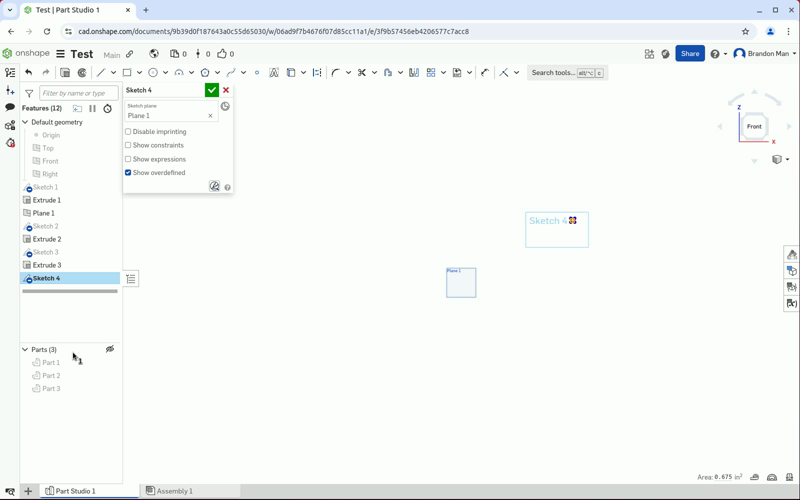
key(shift+y)
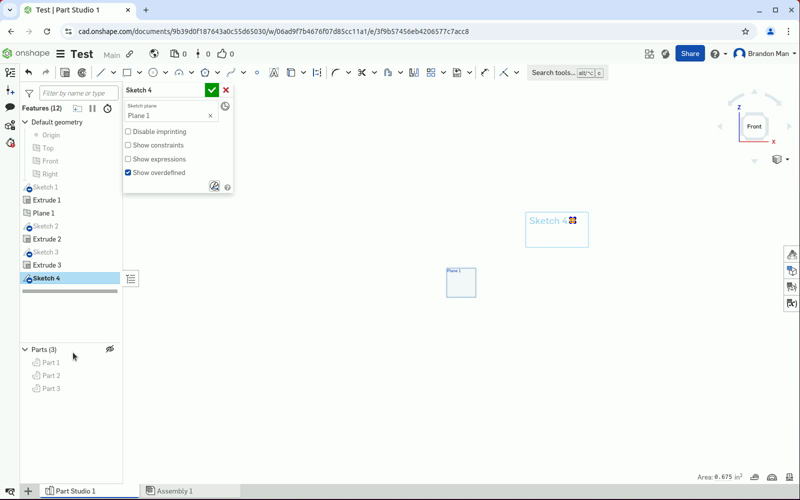
key(shift+e)
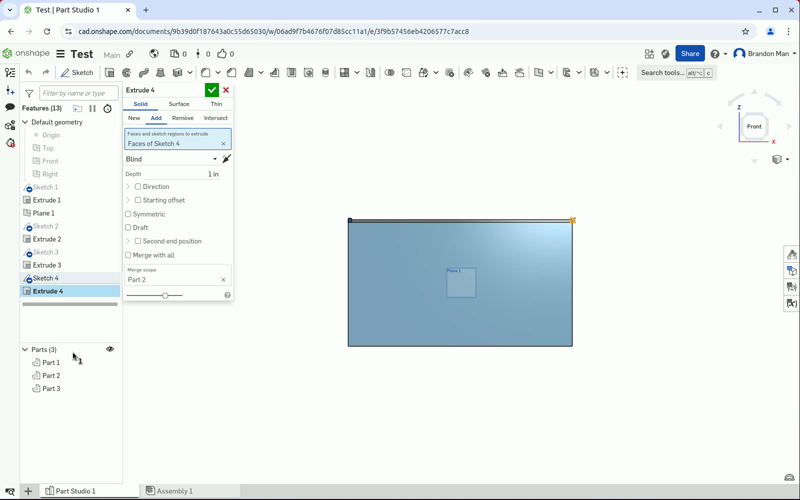
mouse_move(143, 106)
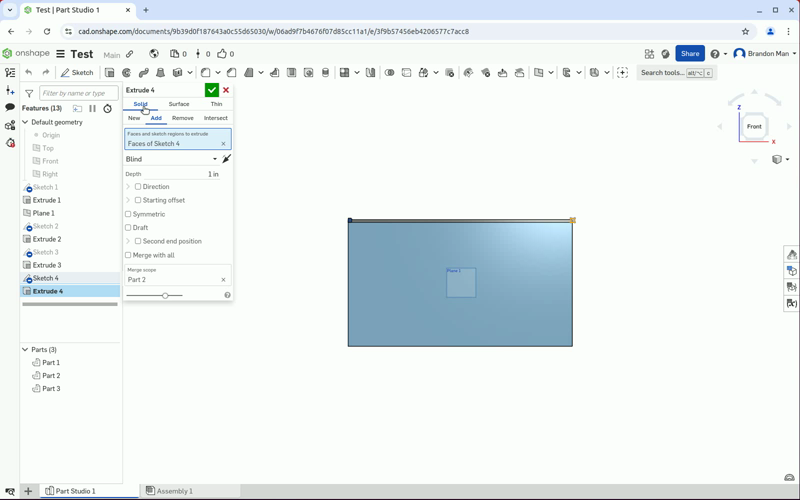
click(143, 106)
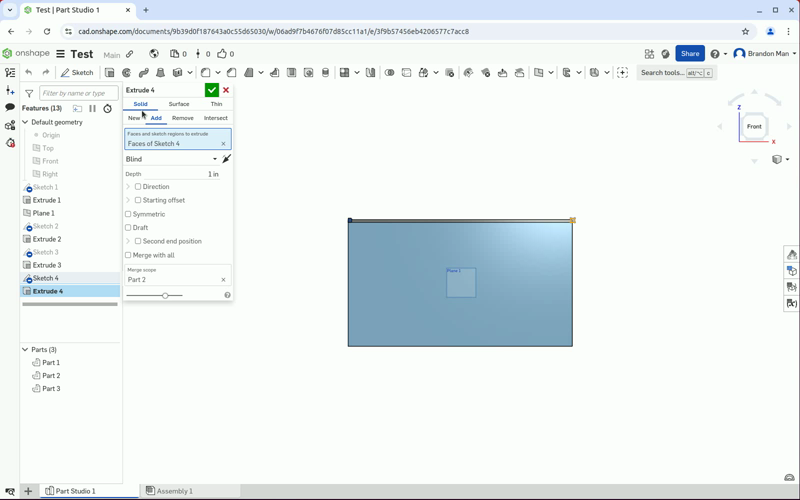
mouse_move(137, 120)
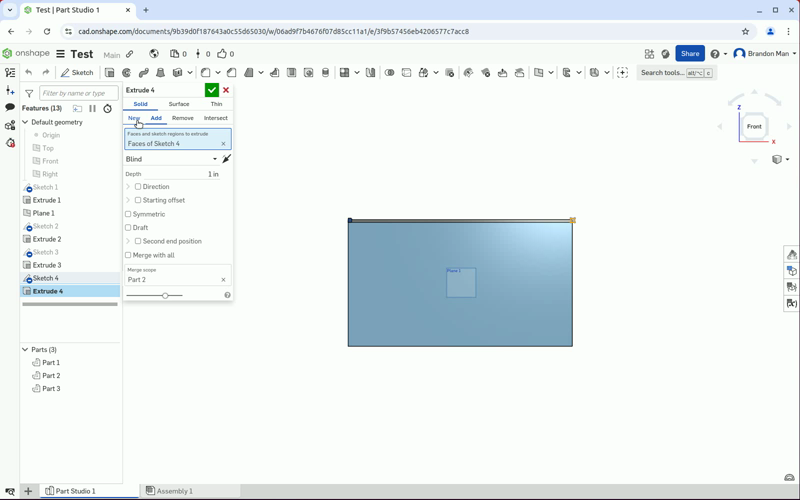
click(137, 120)
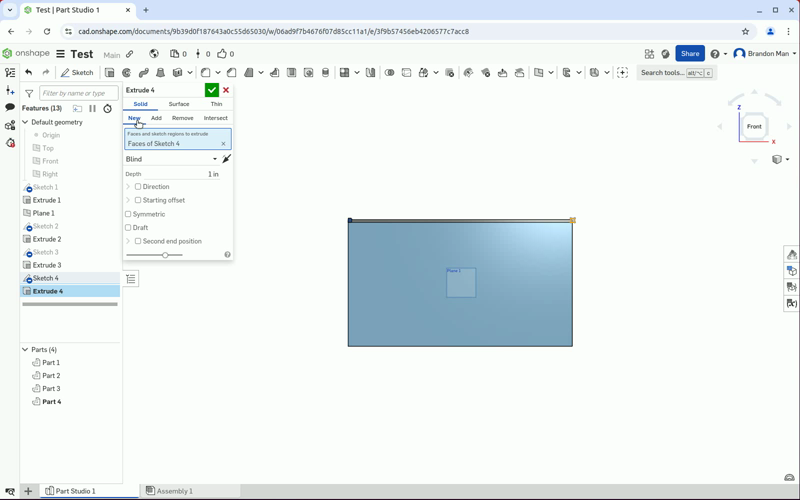
key(tab, 4)
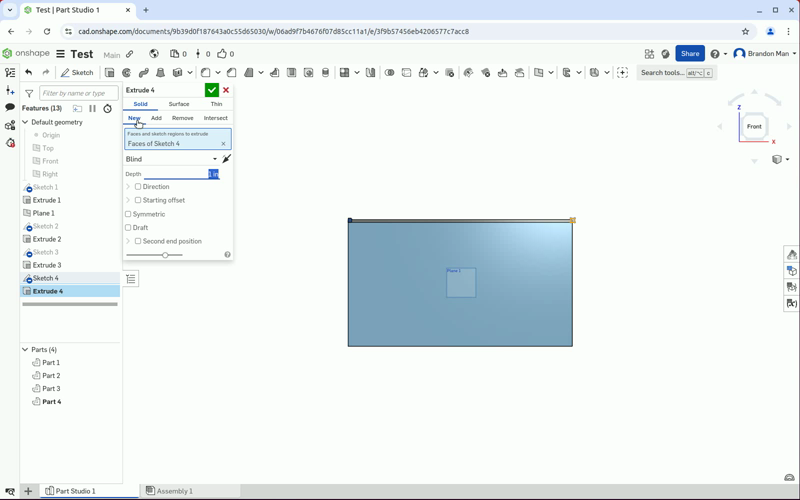
text(6.258)
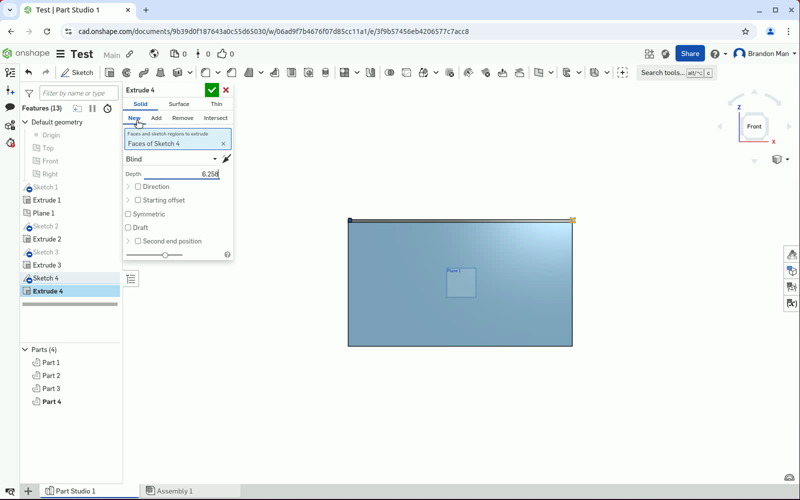
key(enter)
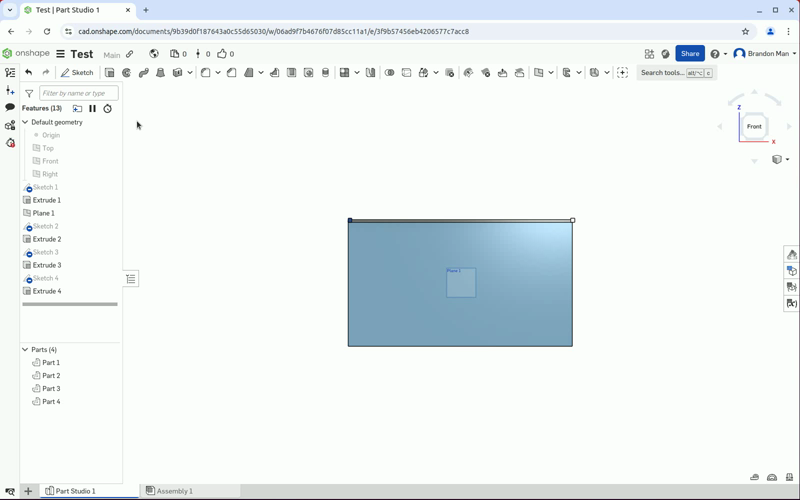
key(shift+h)
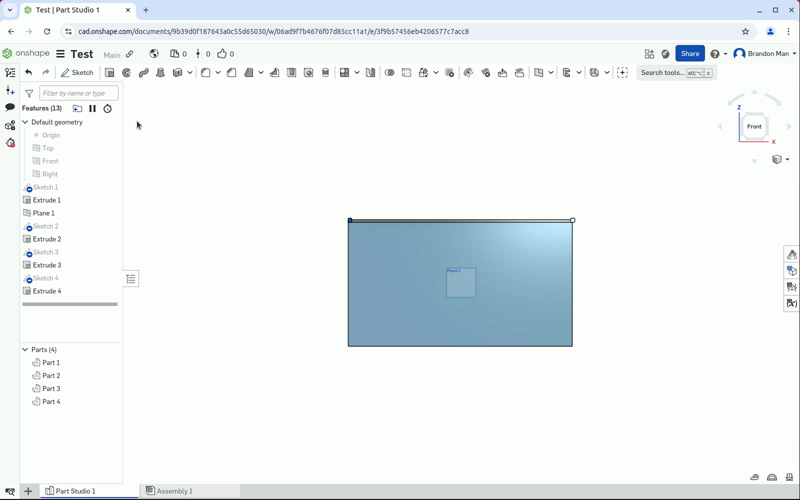
key(shift+h)
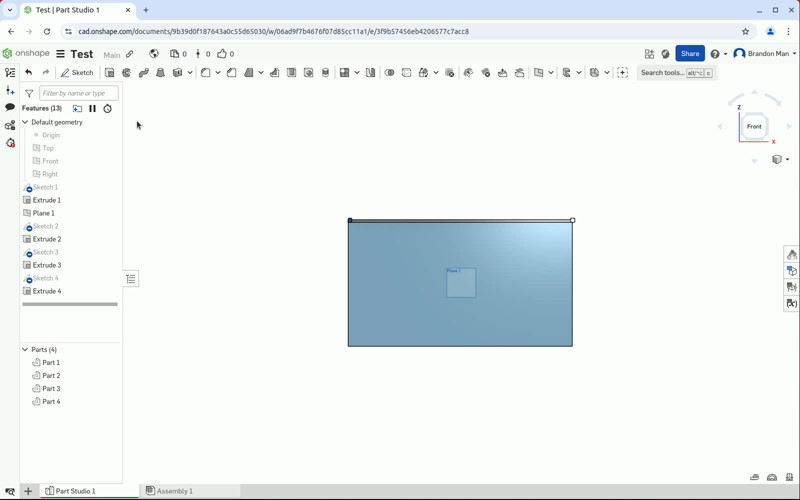
mouse_move(73, 189)
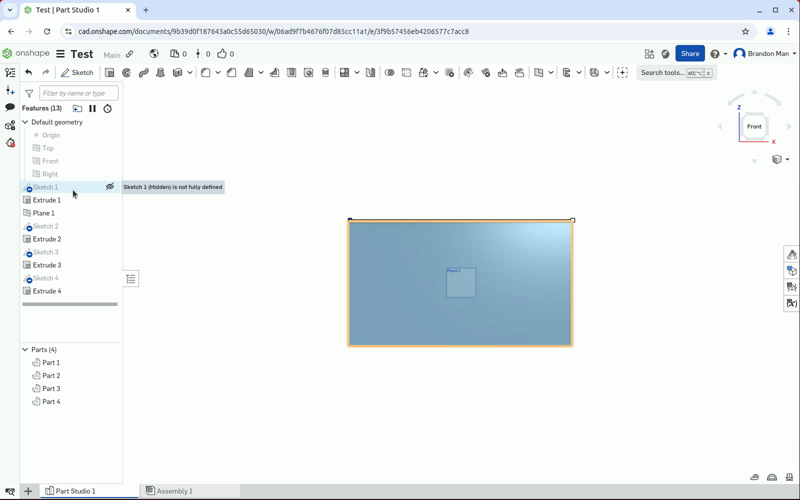
click(73, 189)
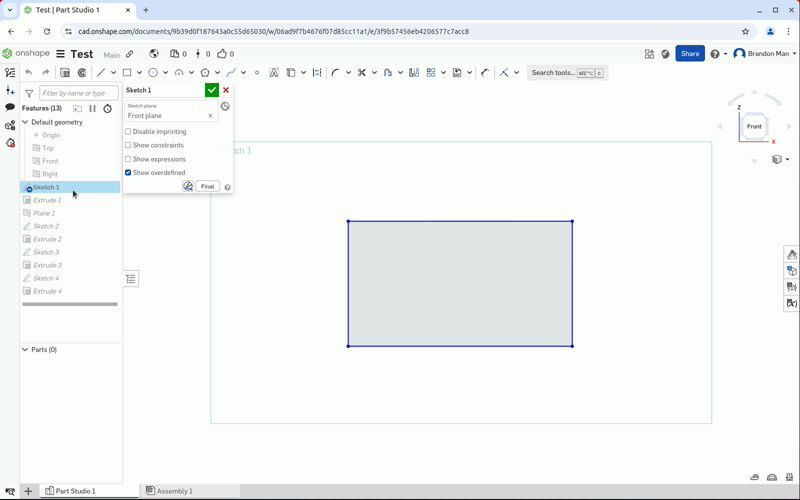
mouse_move(229, 92)
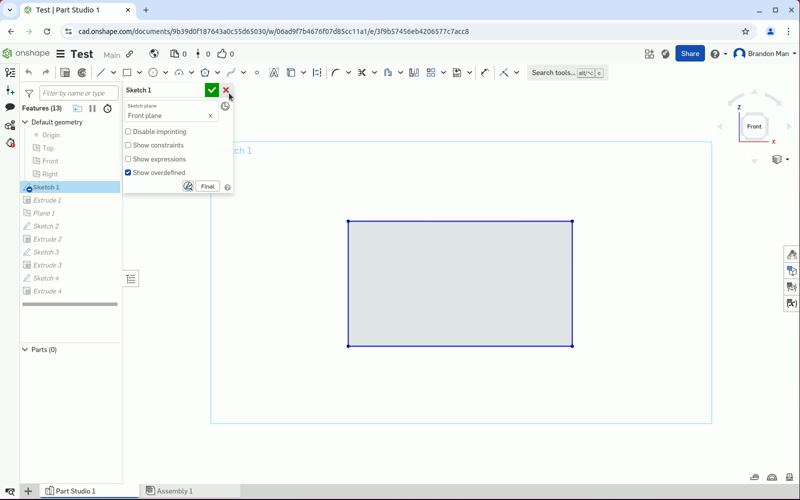
click(229, 92)
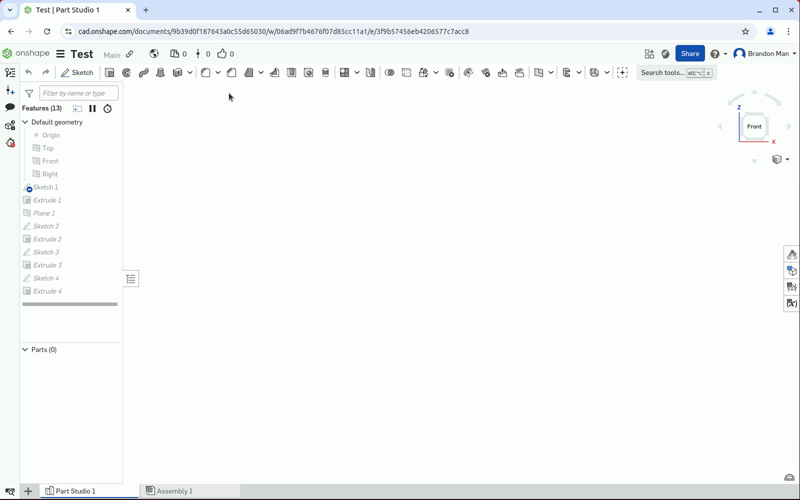
key(shift+s)
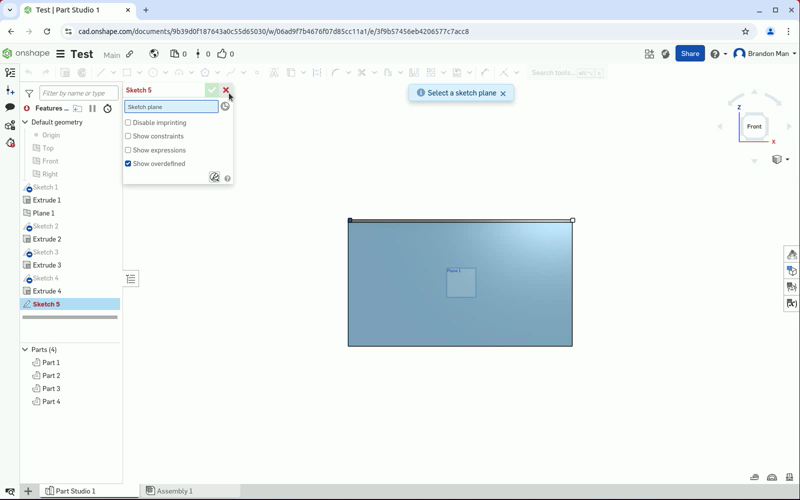
mouse_move(73, 215)
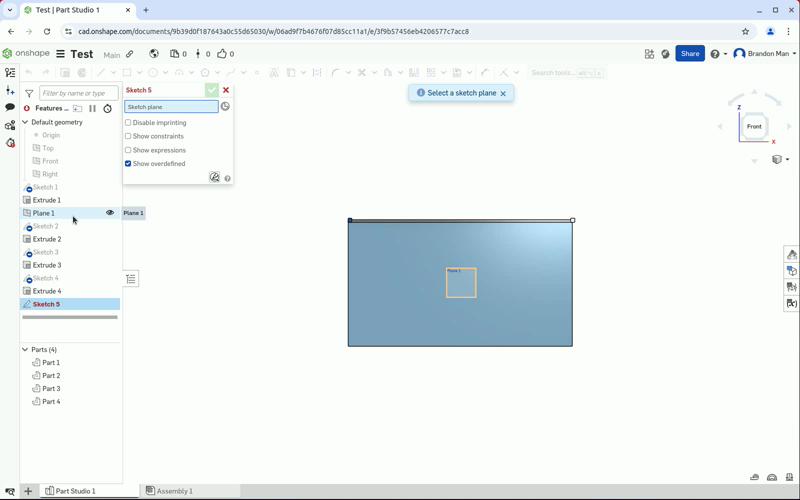
click(73, 215)
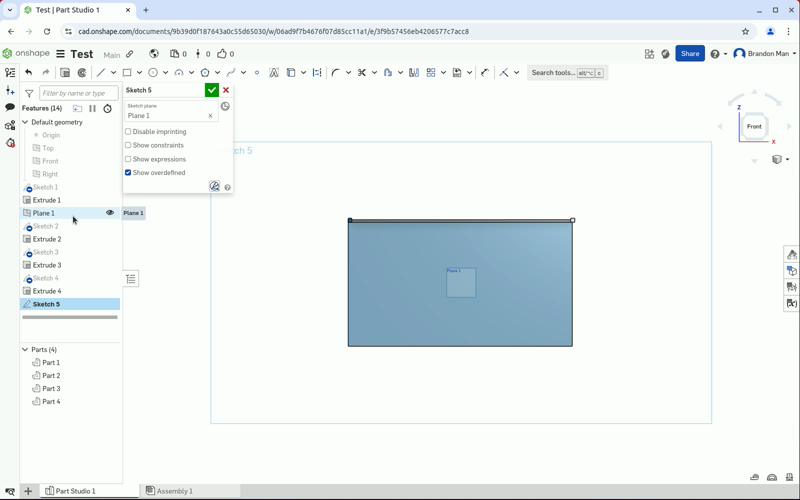
mouse_move(73, 352)
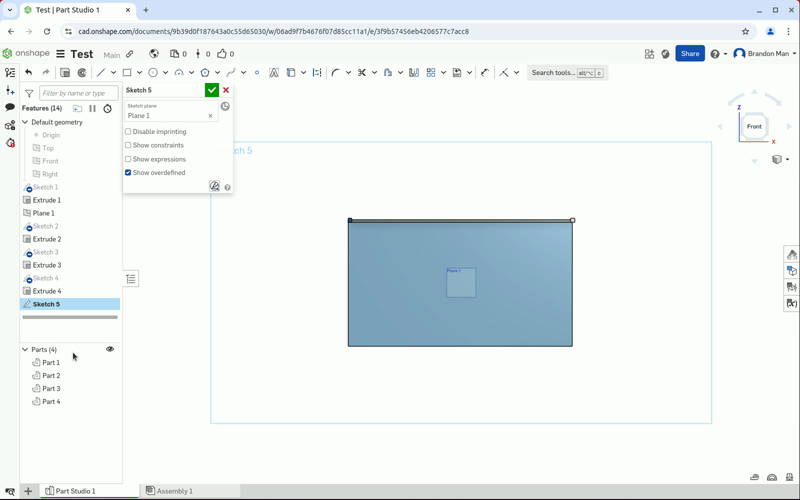
key(y)
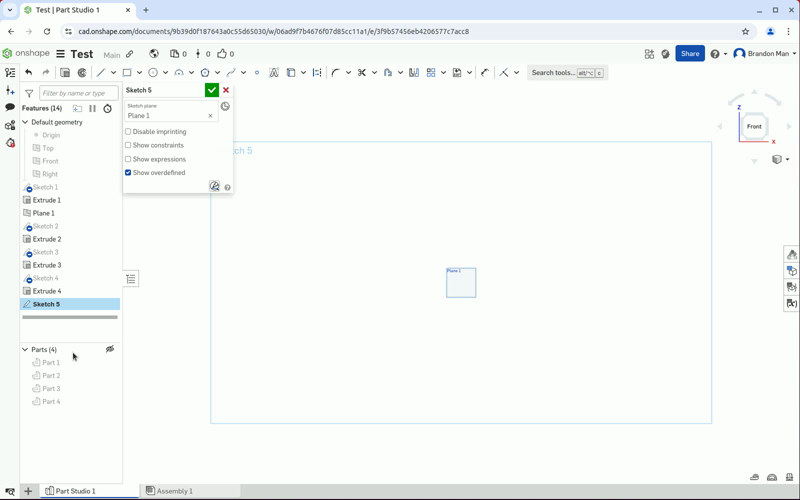
key(l)
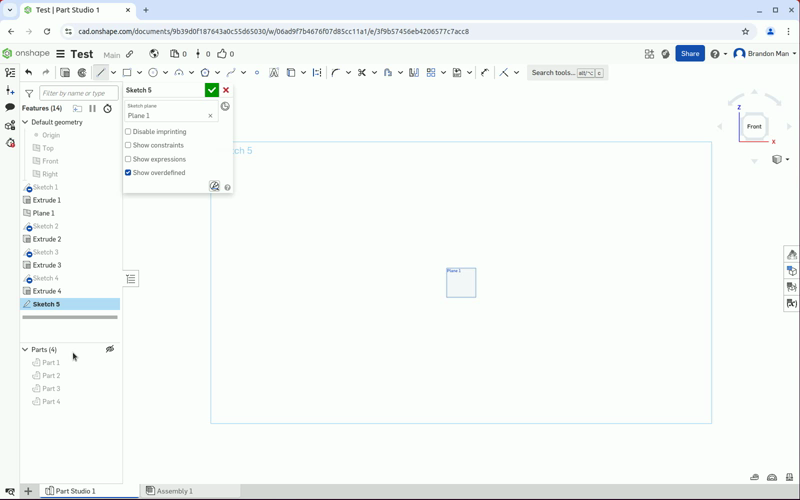
key_down(shift)
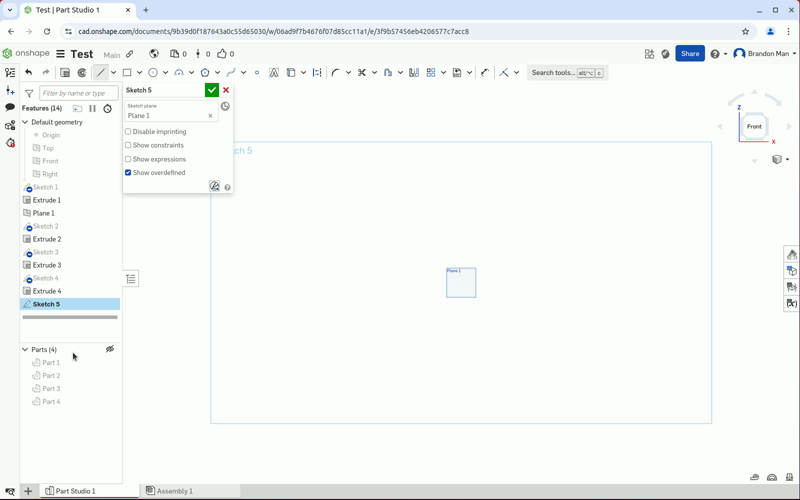
mouse_move(348, 346)
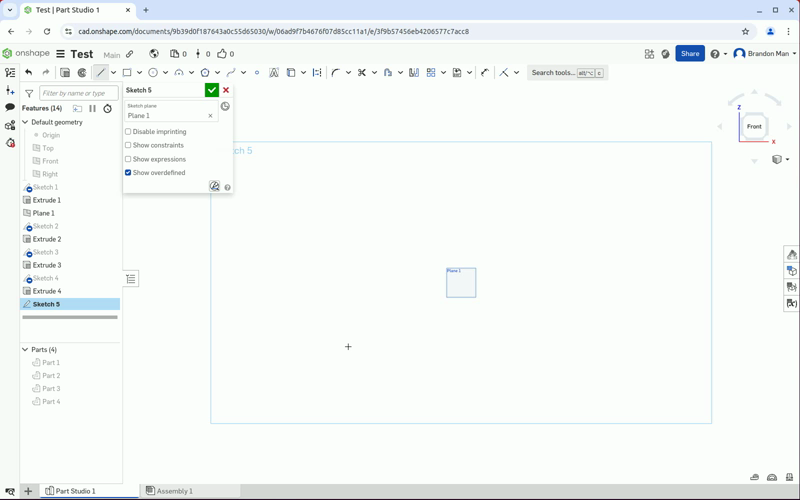
click(348, 346)
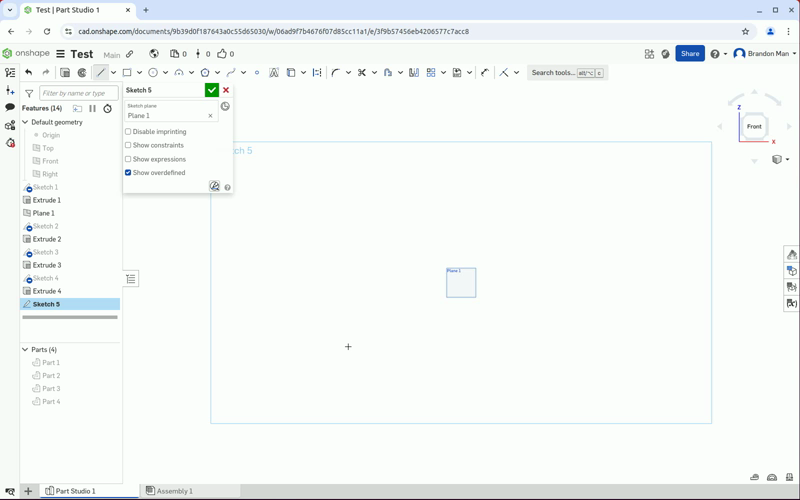
key_up(shift)
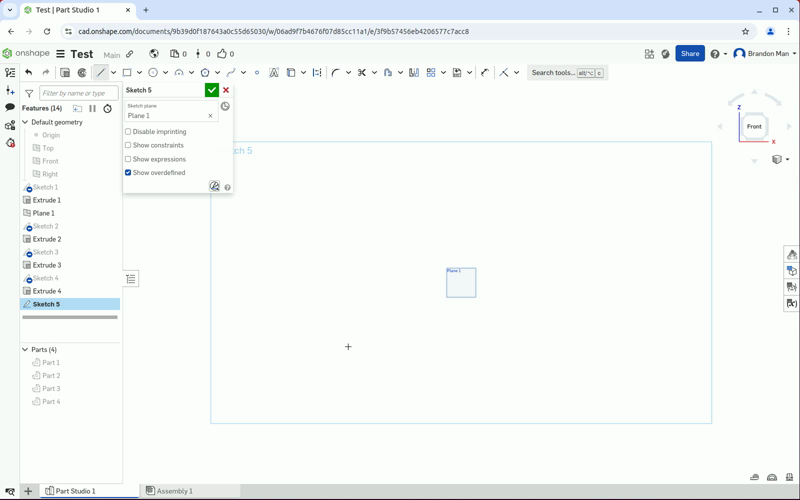
key_down(shift)
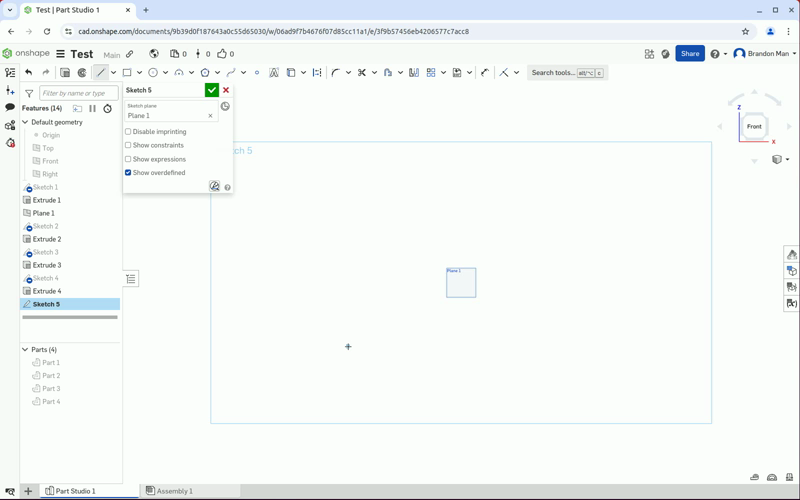
mouse_move(378, 346)
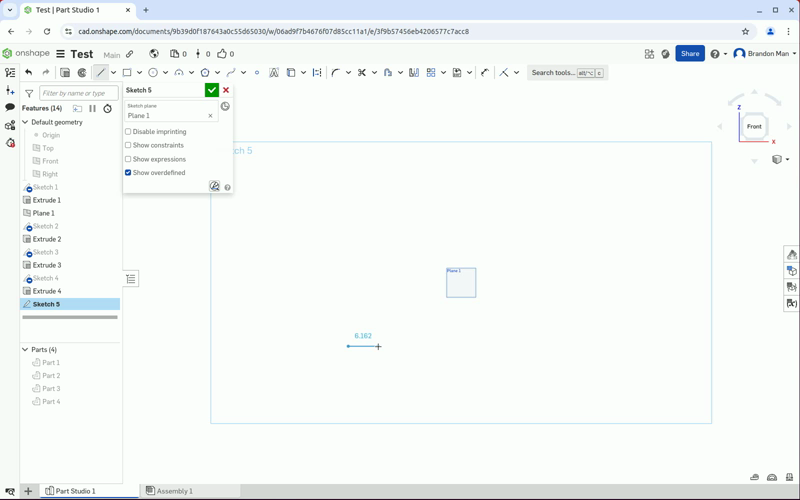
mouse_move(349, 346)
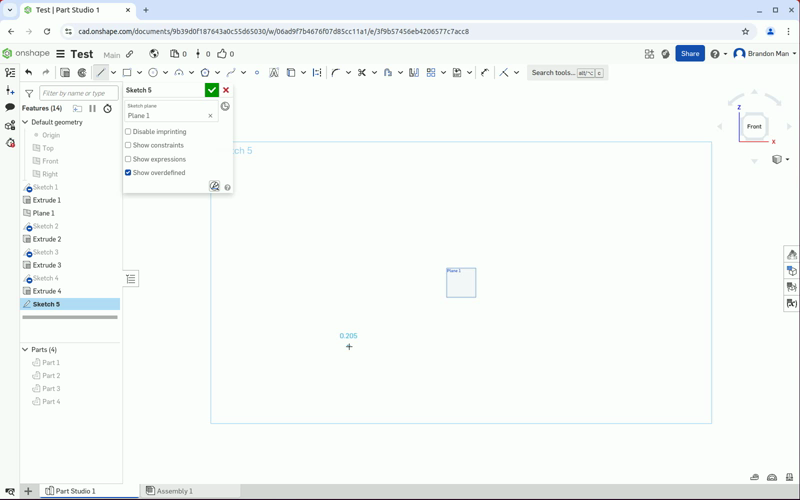
scroll(6)
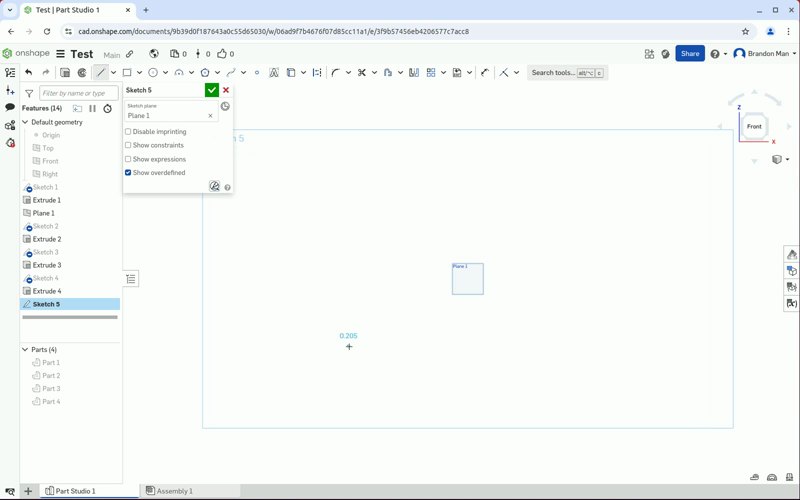
scroll(6)
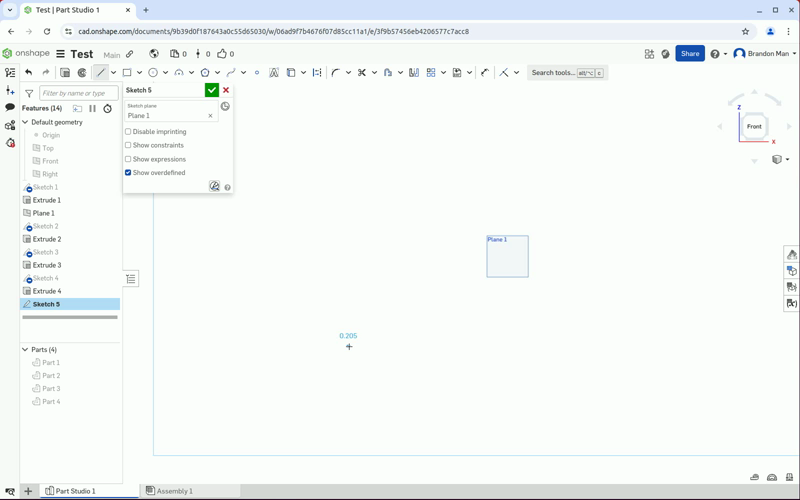
scroll(6)
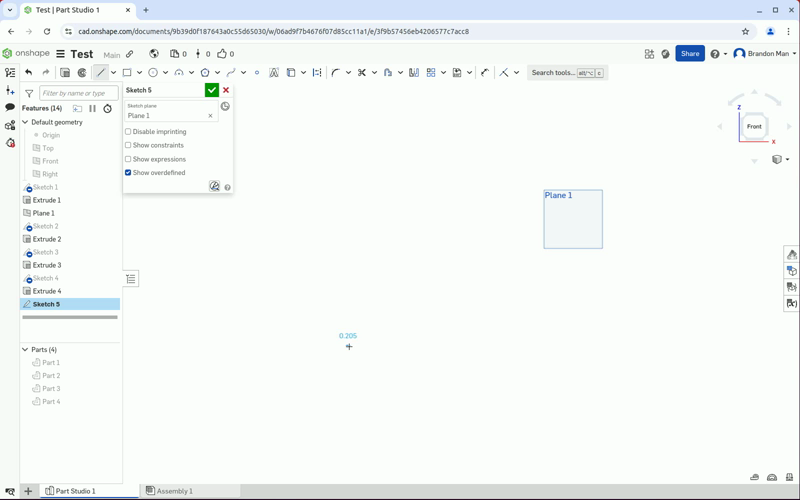
scroll(6)
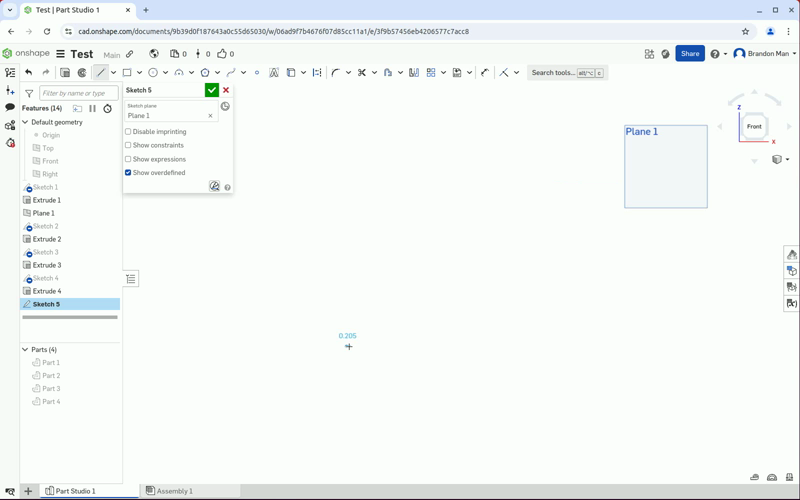
scroll(6)
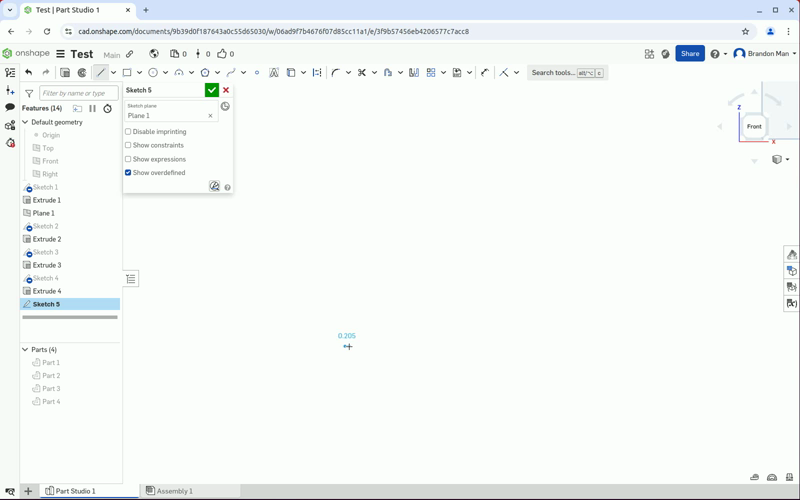
scroll(6)
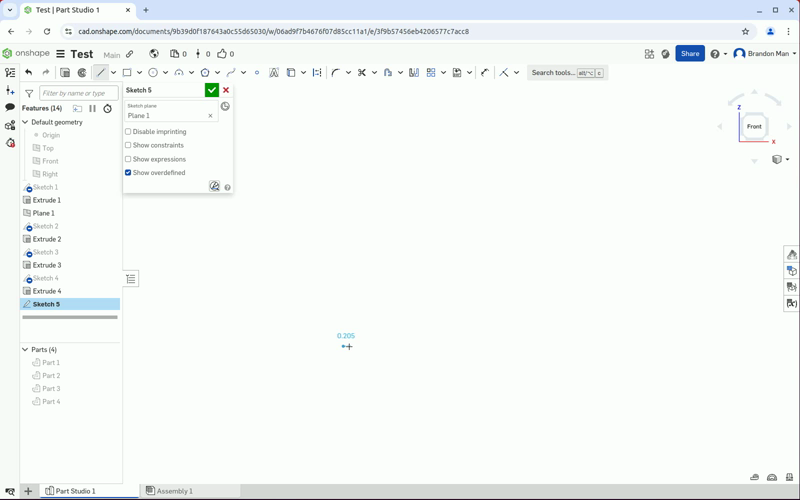
scroll(6)
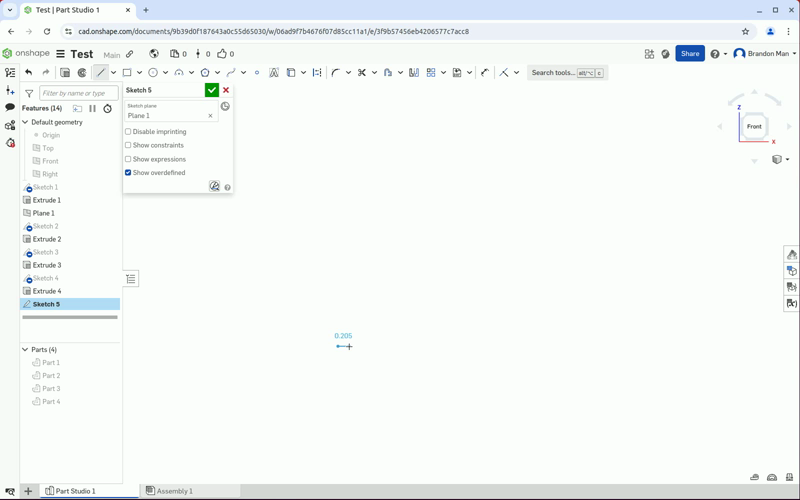
click(349, 346)
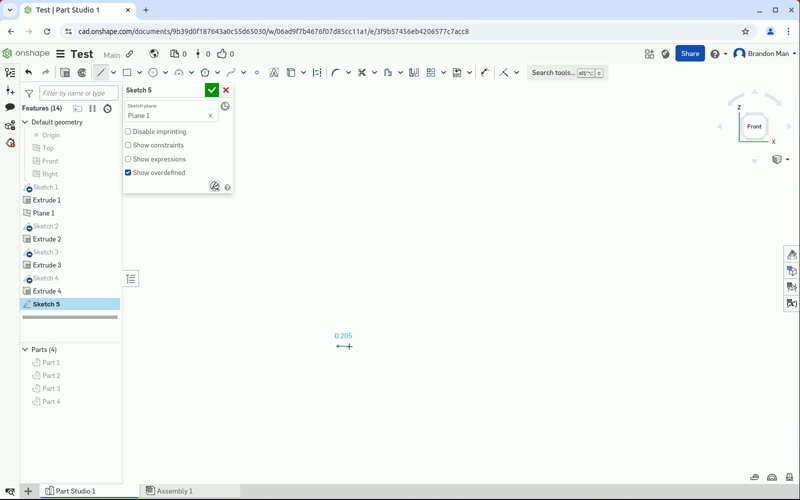
scroll(-6)
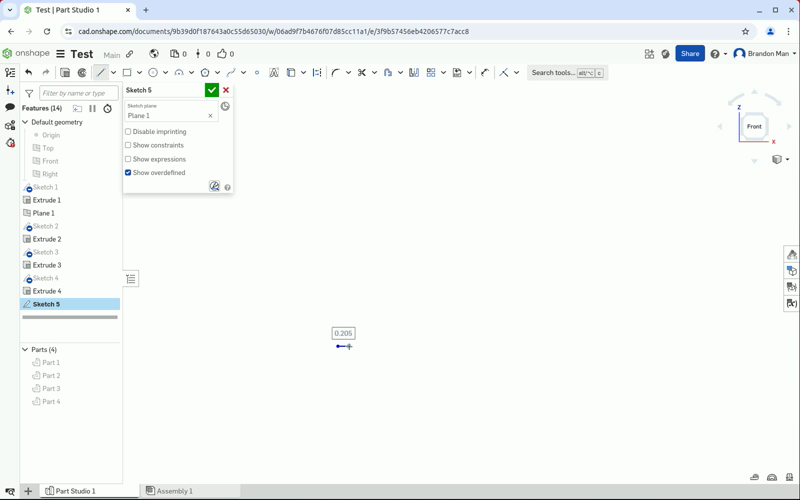
scroll(-6)
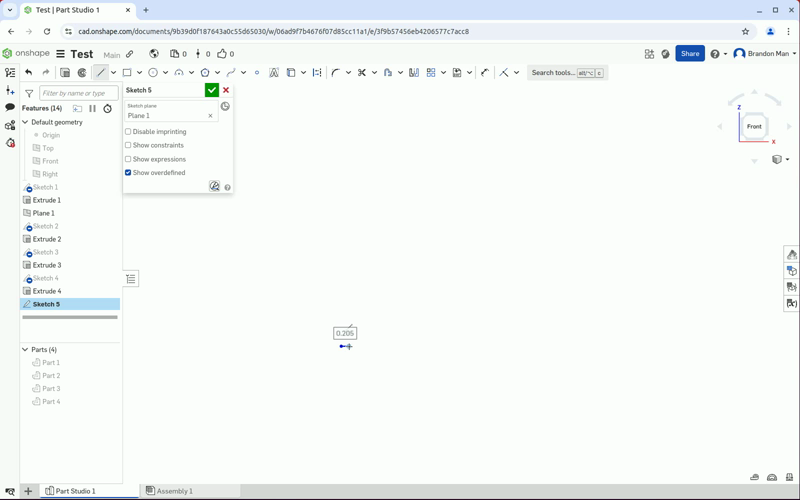
scroll(-6)
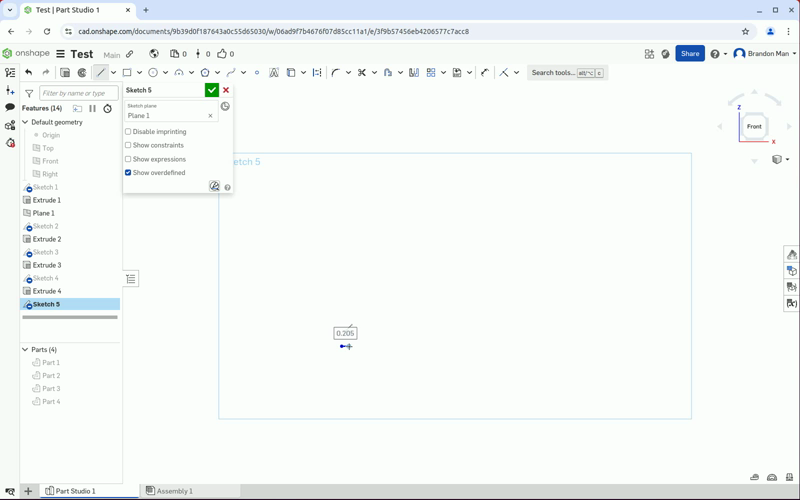
scroll(-6)
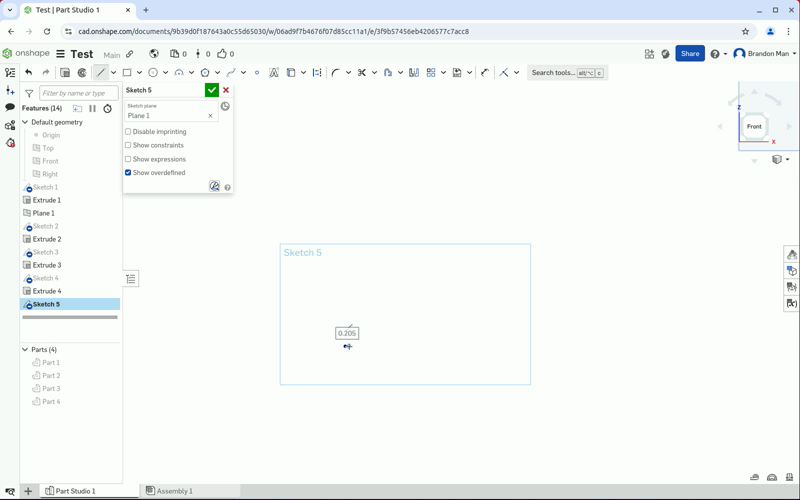
scroll(-6)
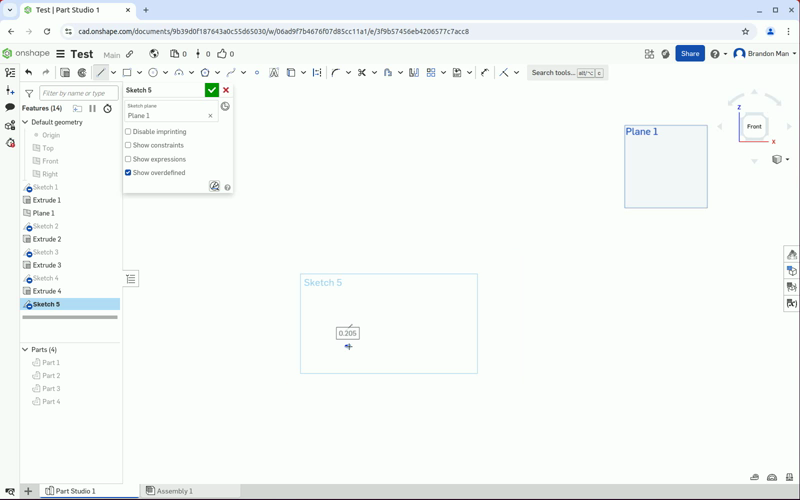
scroll(-6)
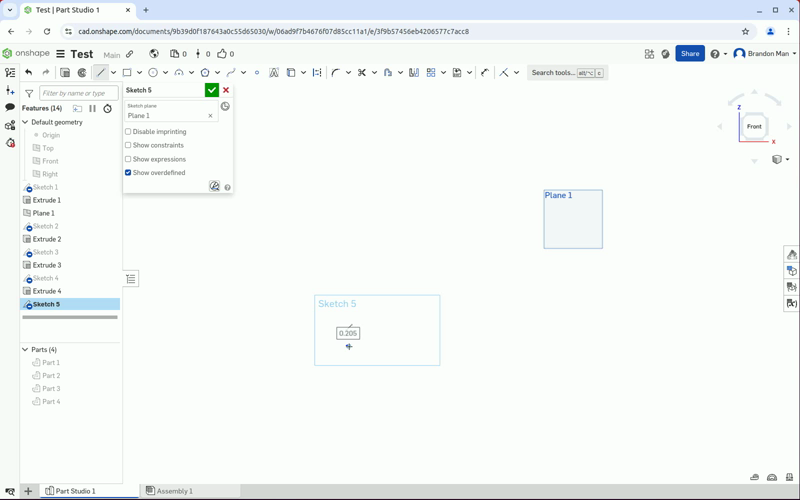
scroll(-6)
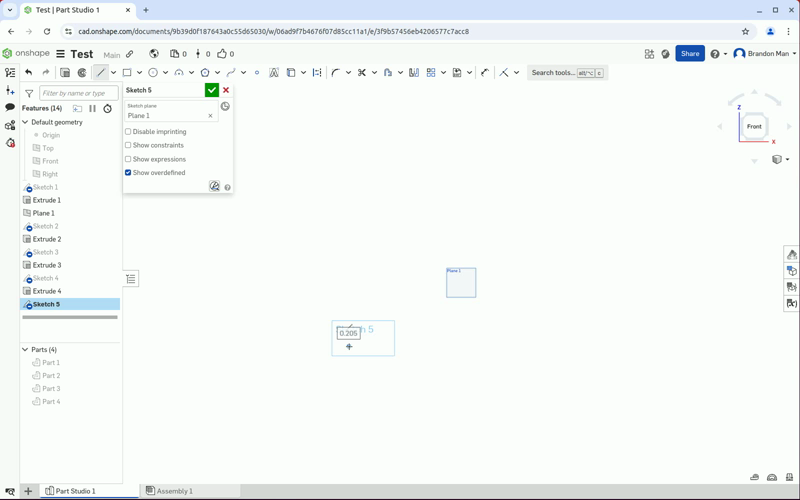
key_up(shift)
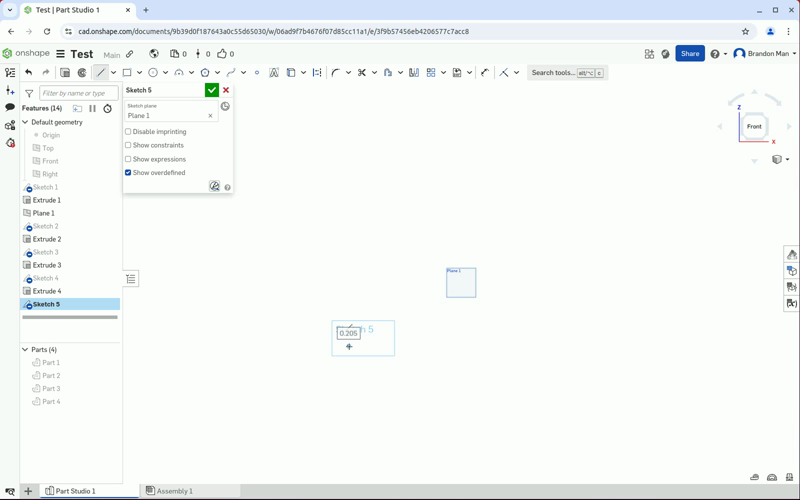
key_down(shift)
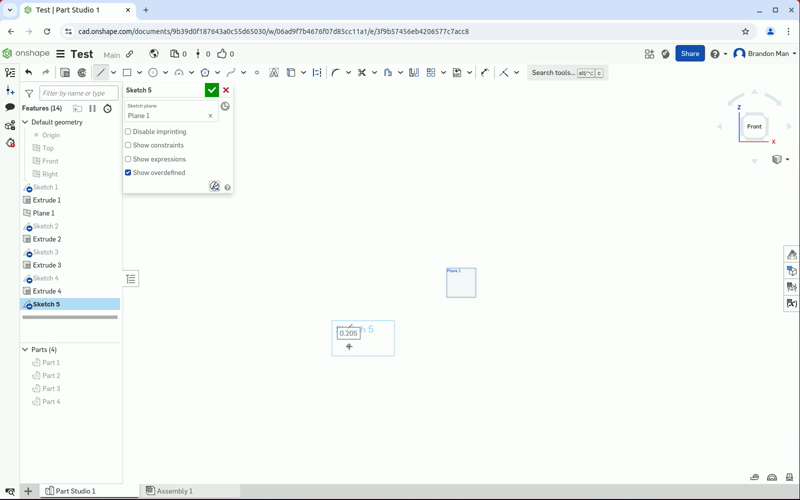
mouse_move(349, 222)
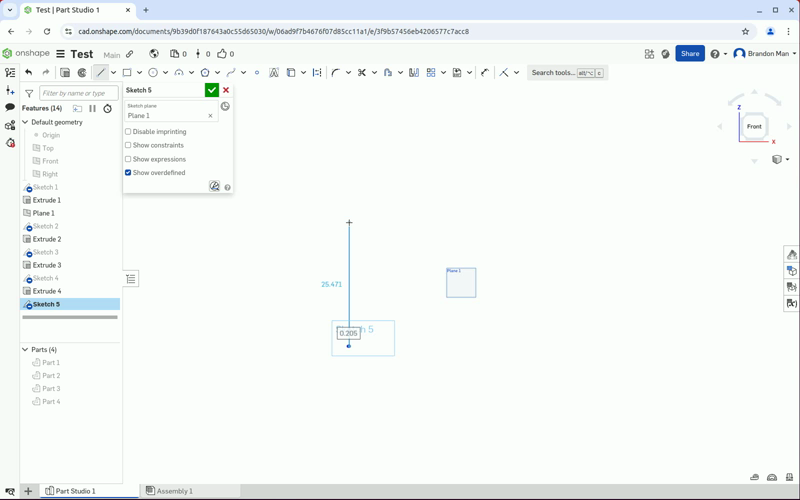
click(349, 222)
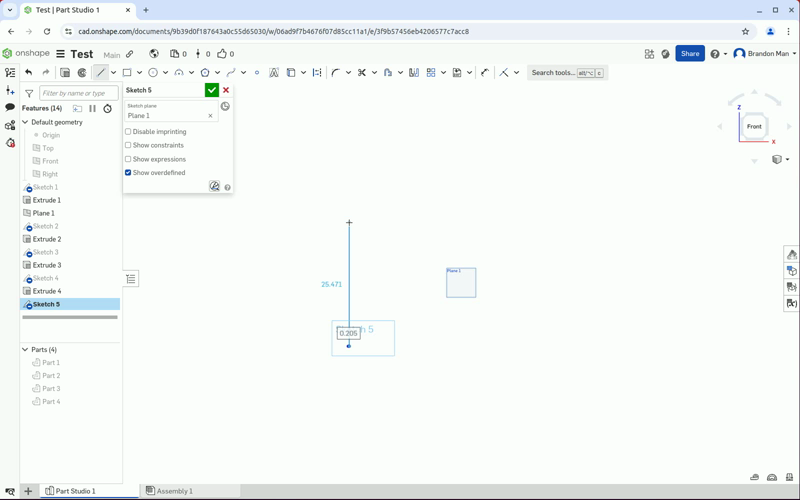
key_up(shift)
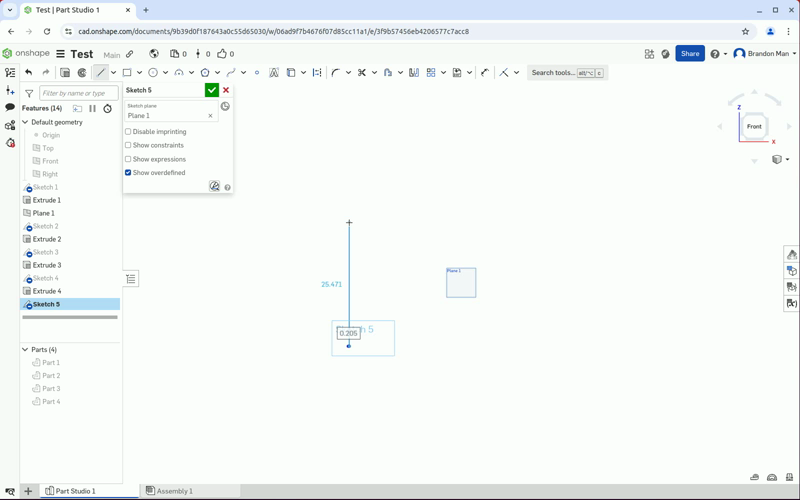
key_down(shift)
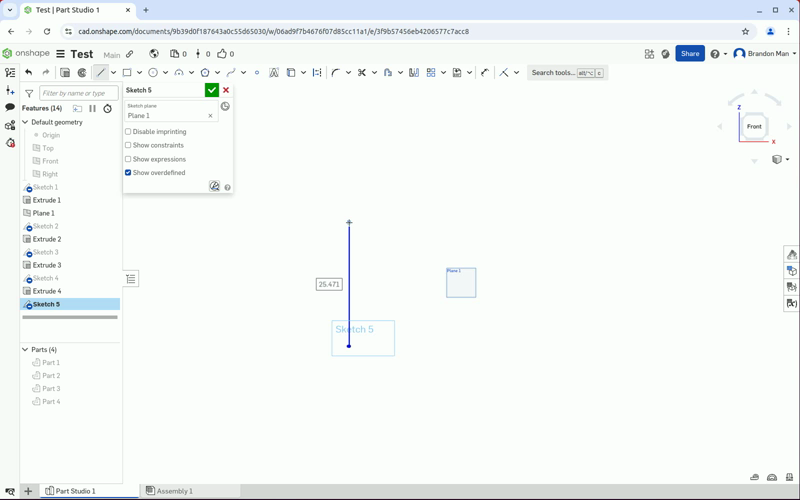
mouse_move(379, 222)
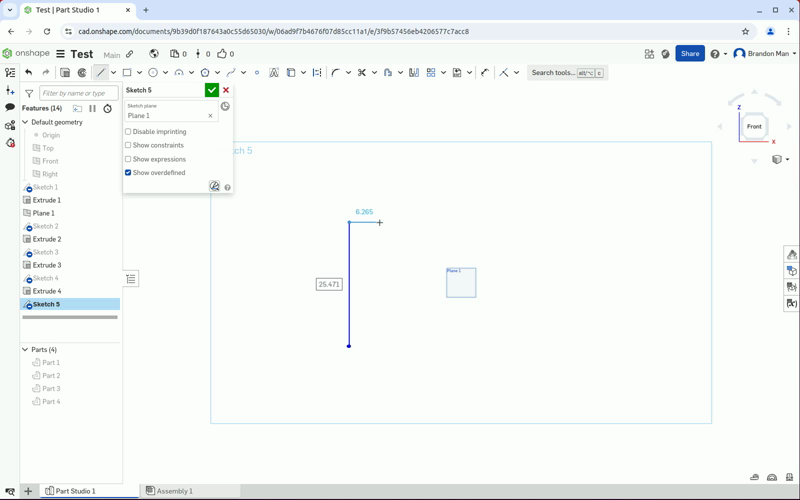
mouse_move(348, 222)
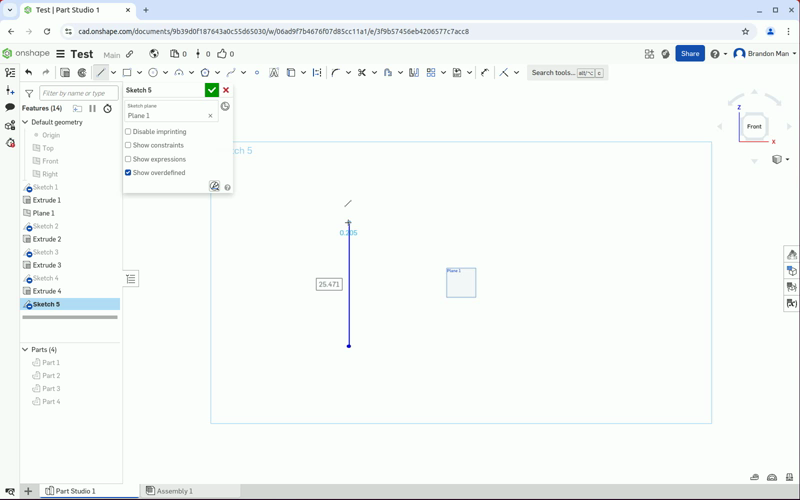
scroll(6)
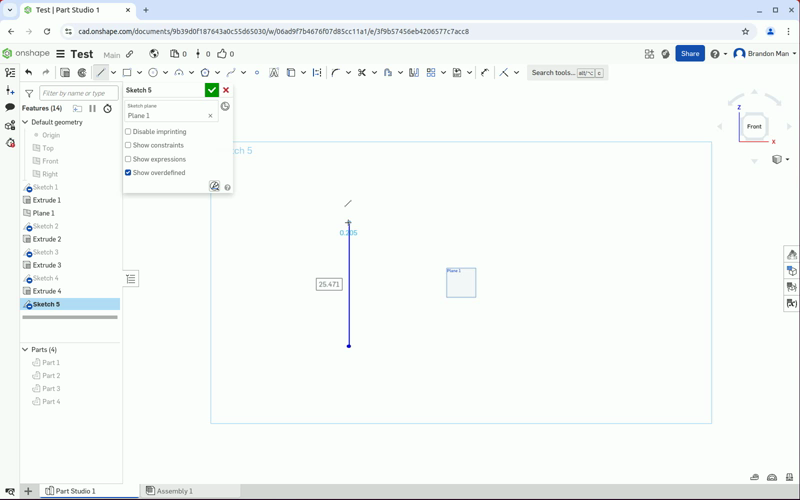
scroll(6)
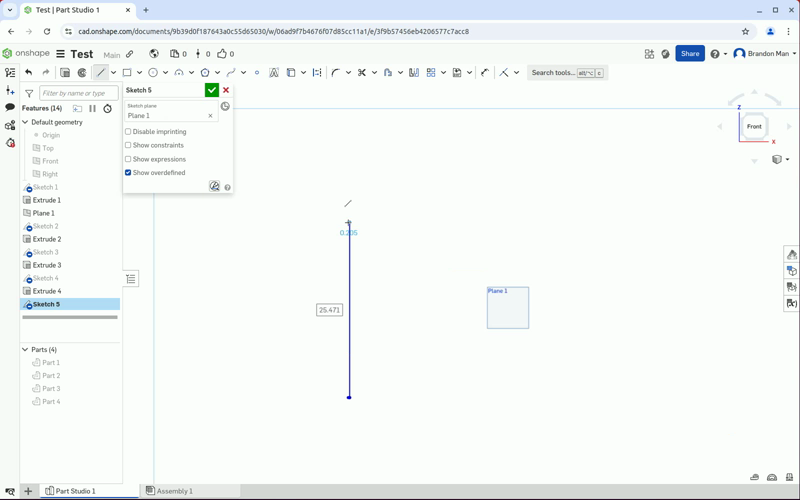
scroll(6)
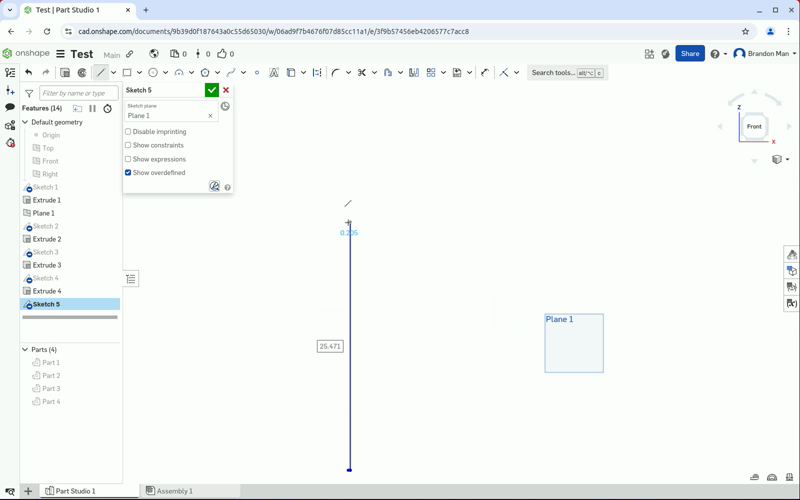
scroll(6)
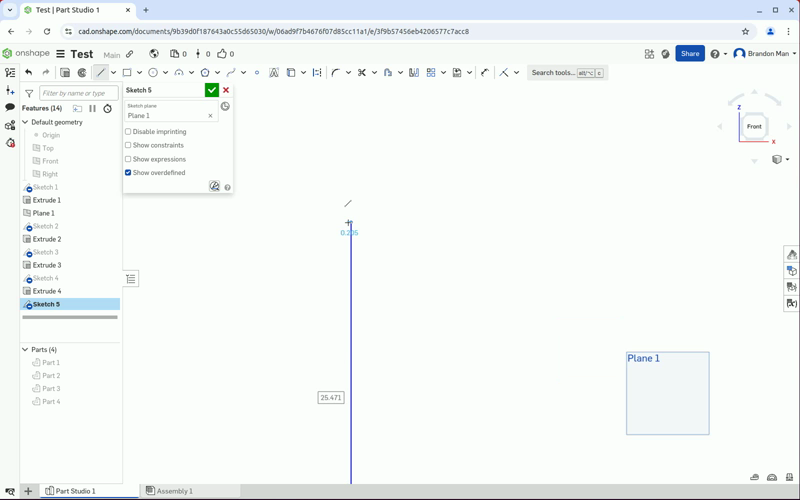
scroll(6)
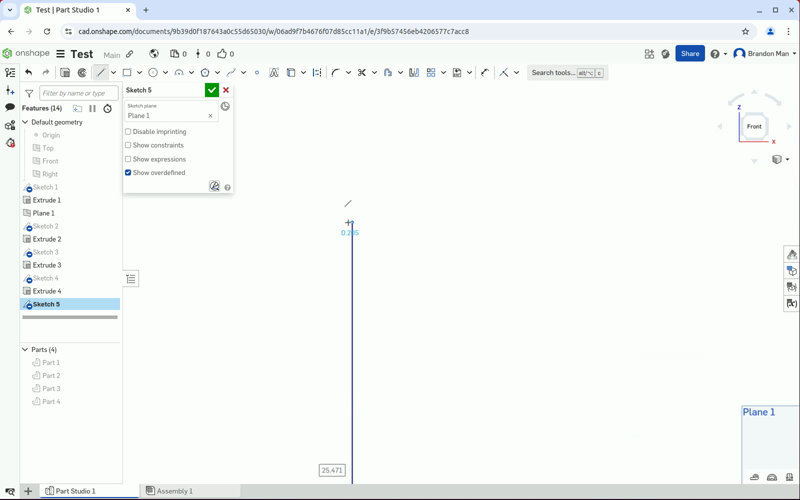
scroll(6)
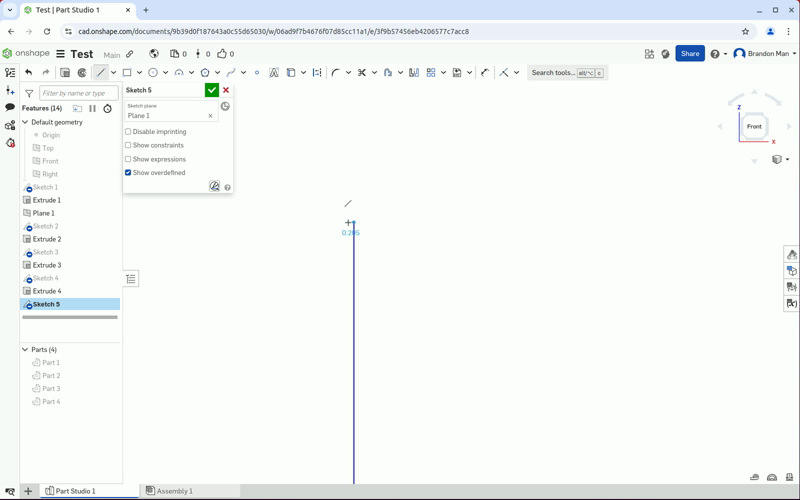
scroll(6)
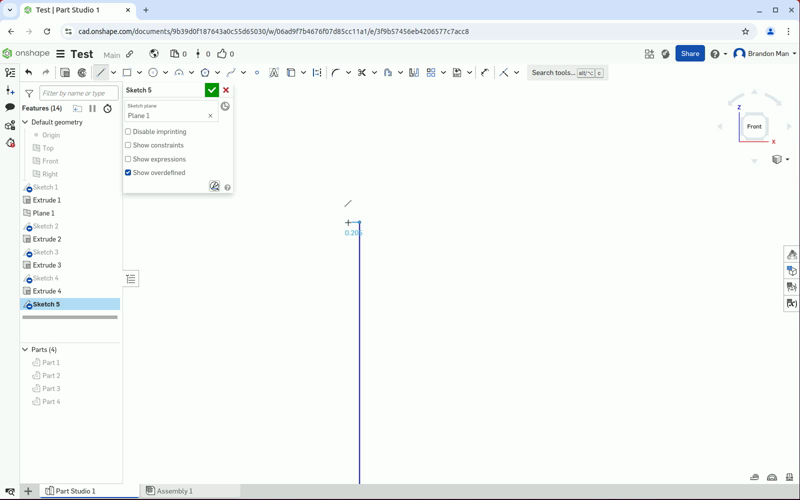
click(348, 222)
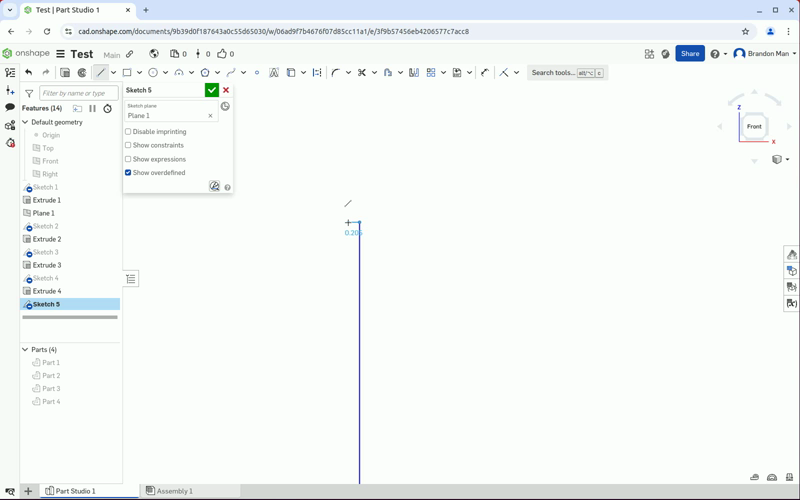
scroll(-6)
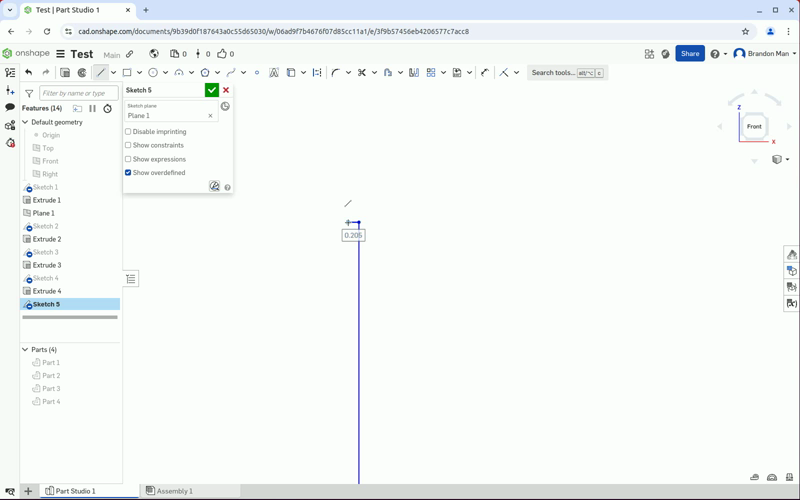
scroll(-6)
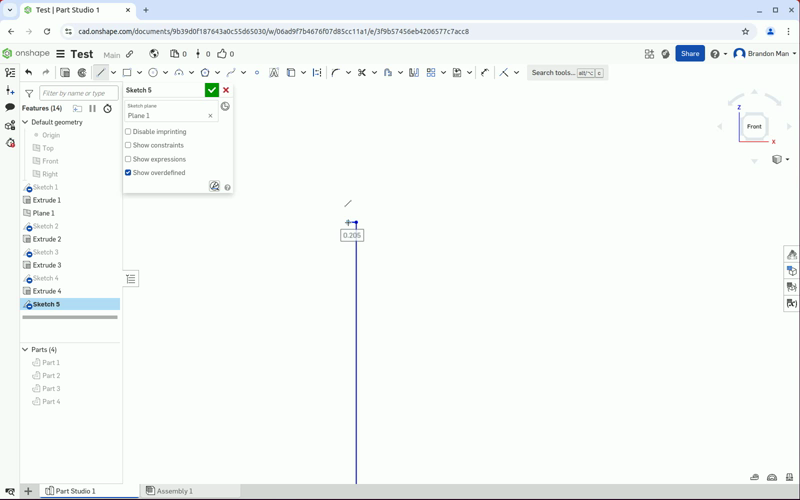
scroll(-6)
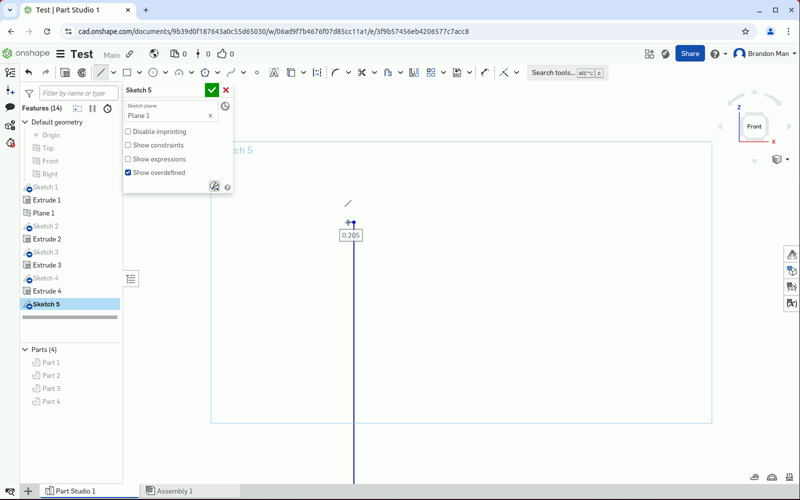
scroll(-6)
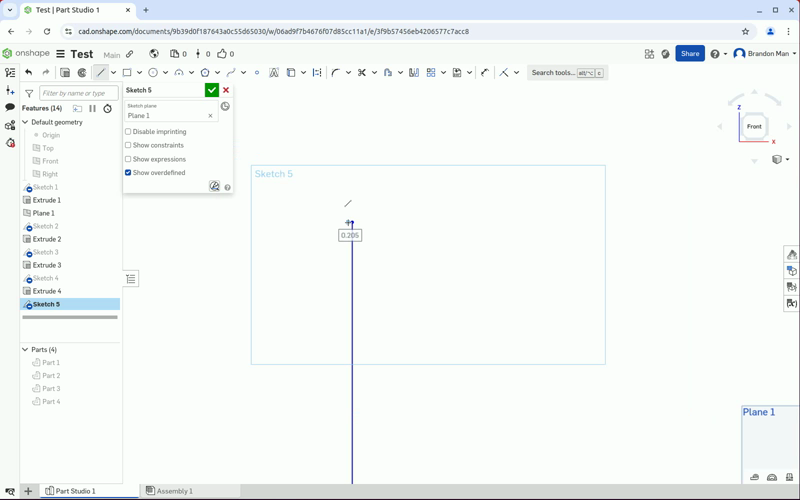
scroll(-6)
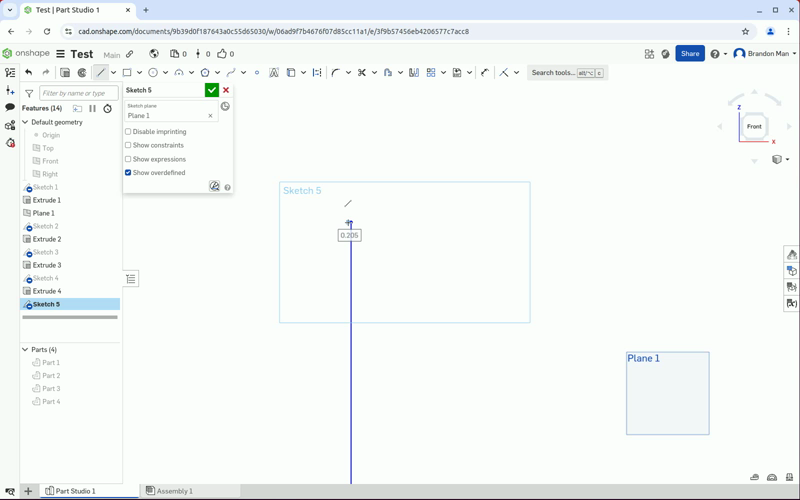
scroll(-6)
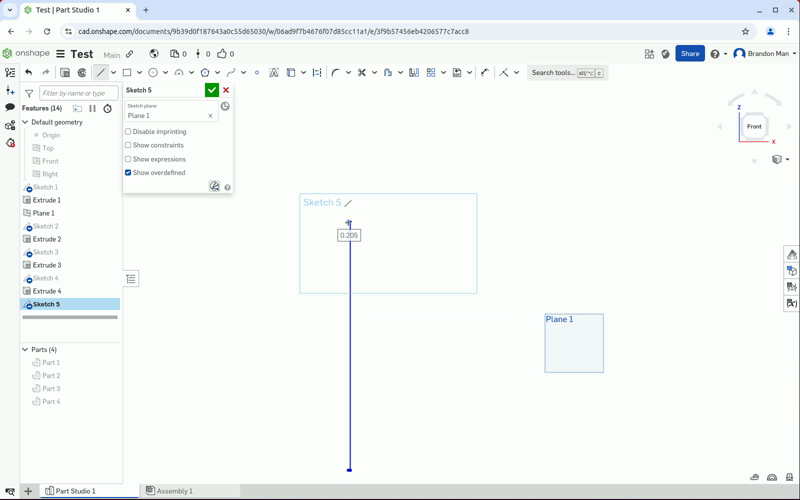
scroll(-6)
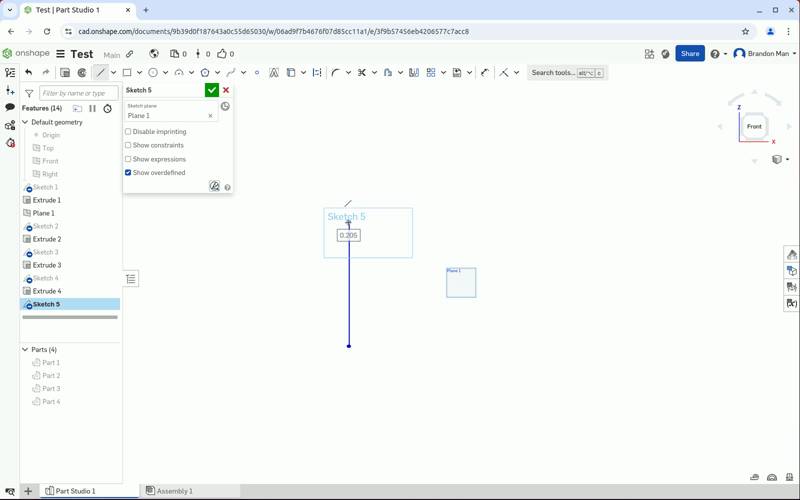
key_up(shift)
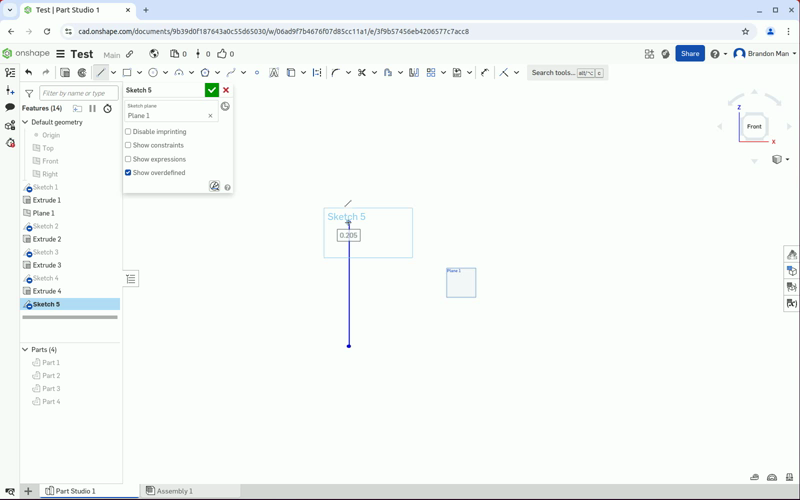
key_down(shift)
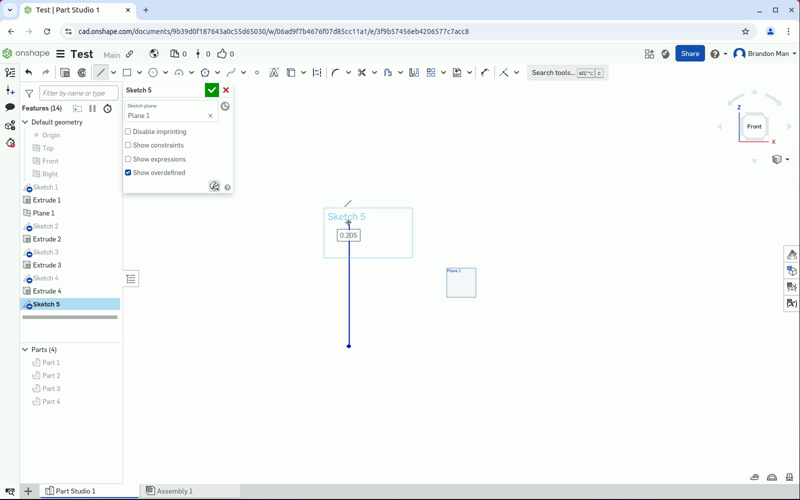
mouse_move(348, 346)
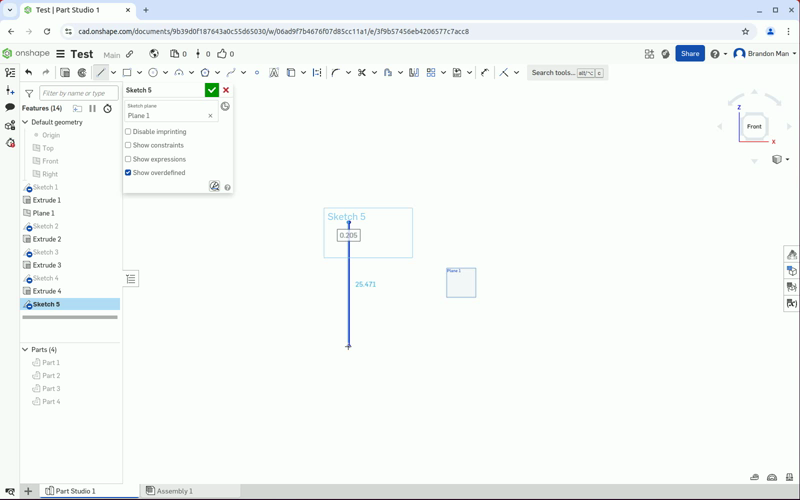
scroll(6)
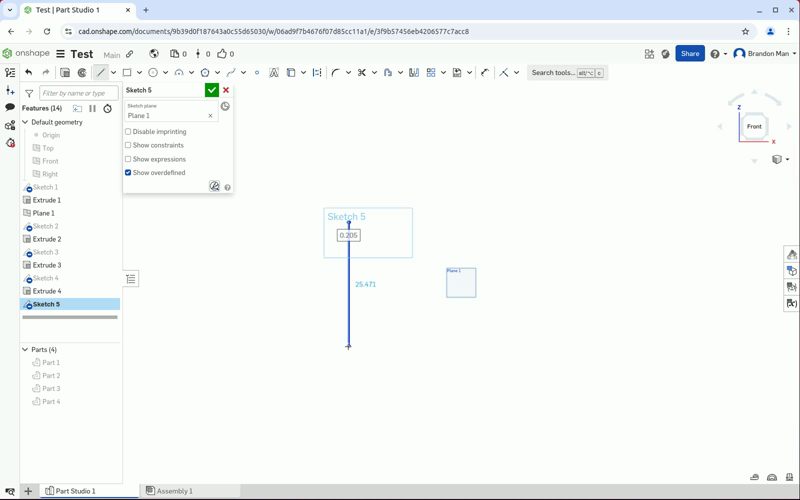
scroll(6)
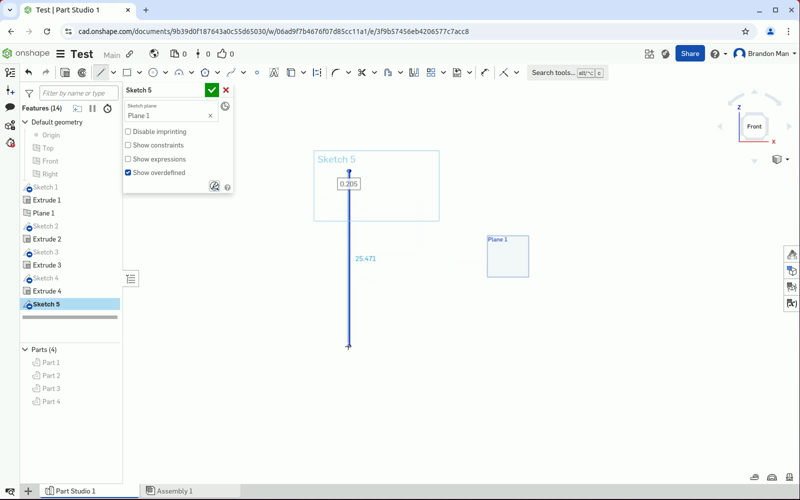
scroll(6)
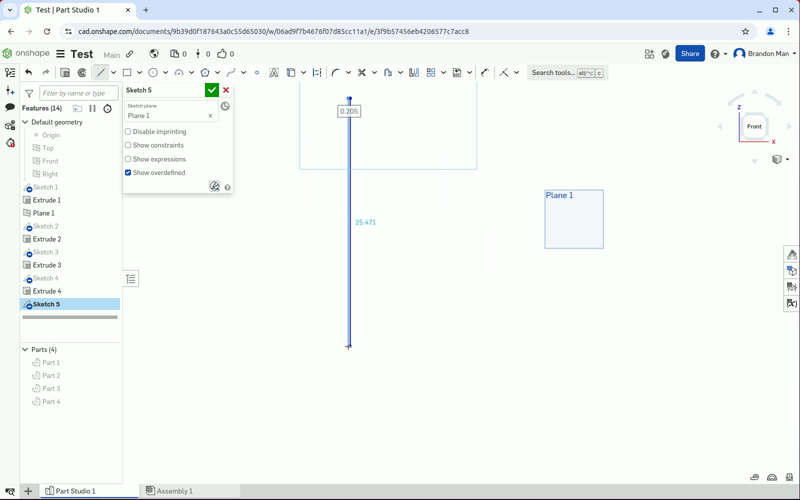
scroll(6)
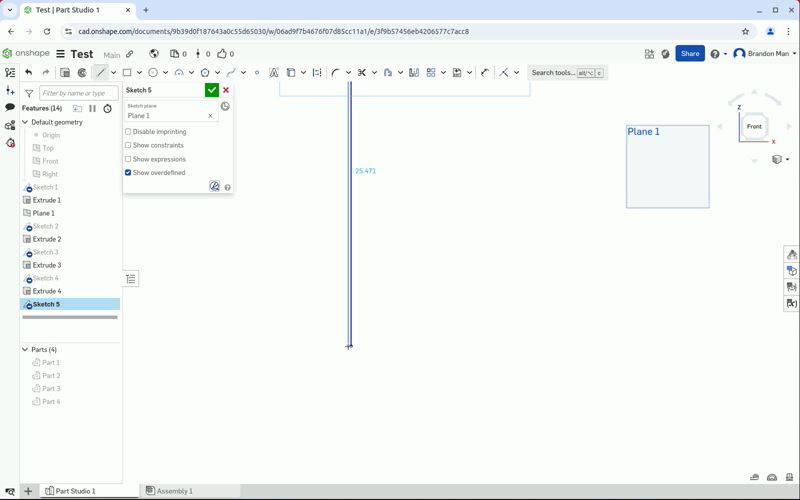
scroll(6)
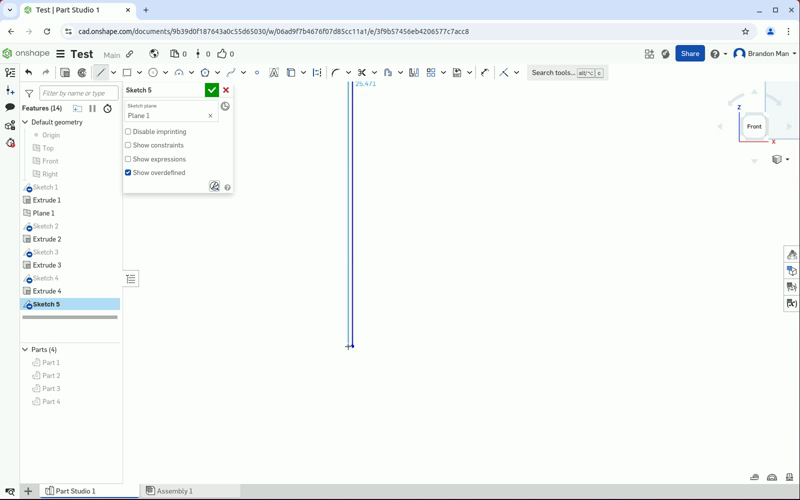
scroll(6)
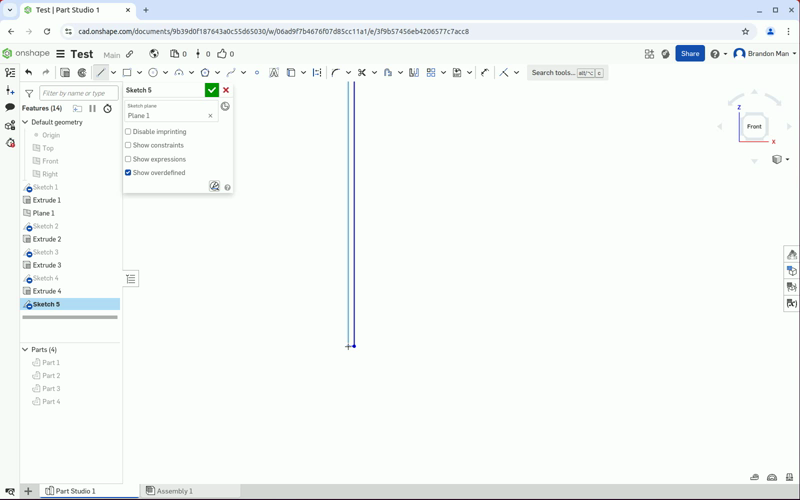
scroll(6)
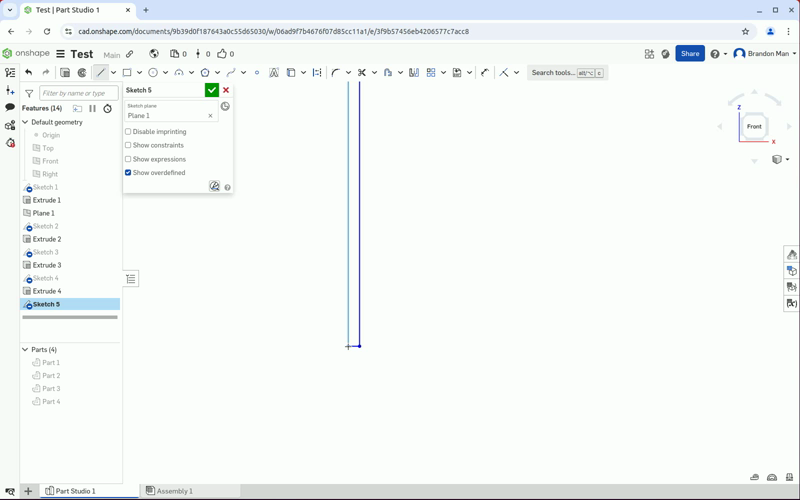
key_up(shift)
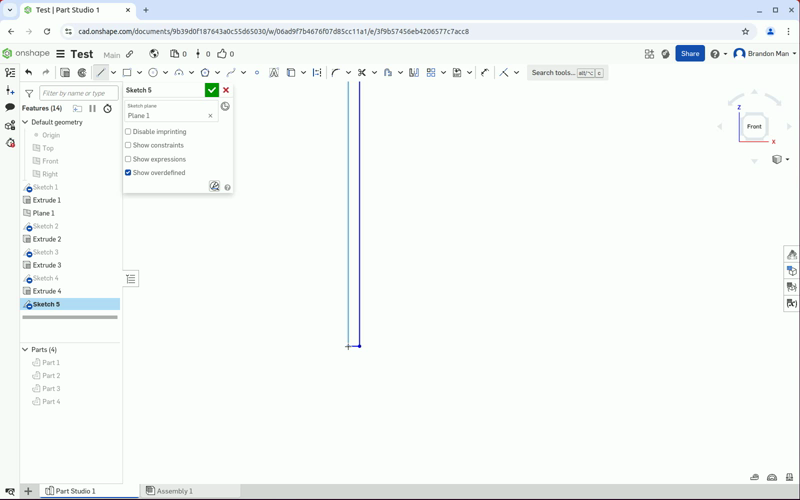
click(348, 346)
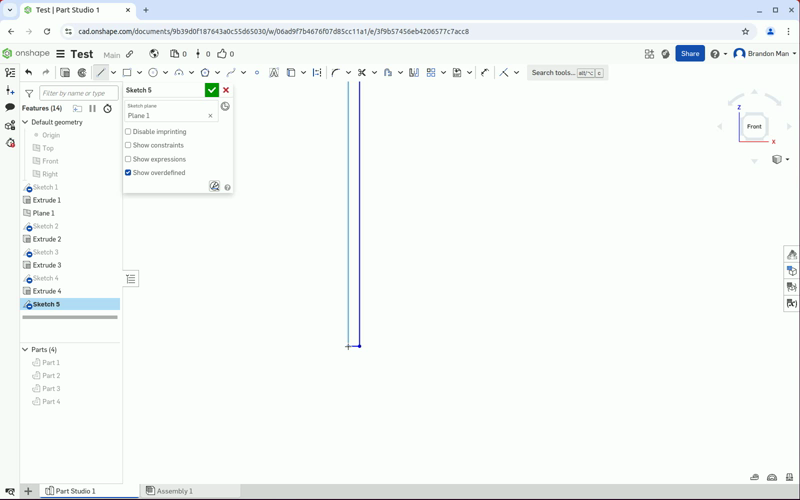
scroll(-6)
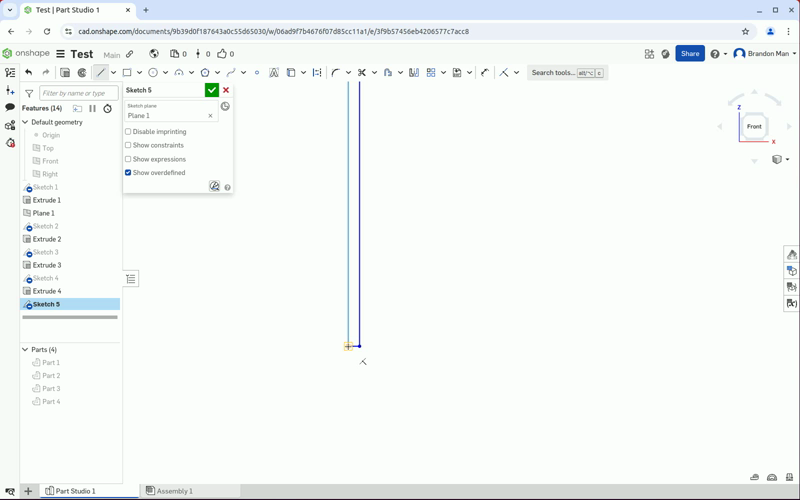
scroll(-6)
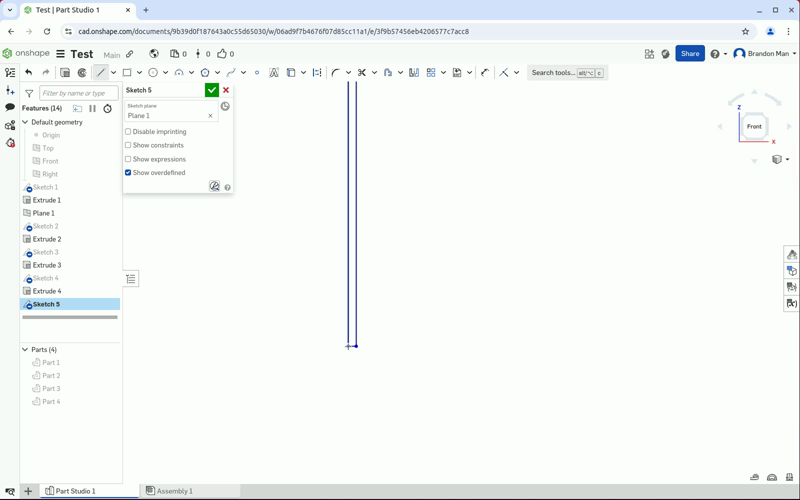
scroll(-6)
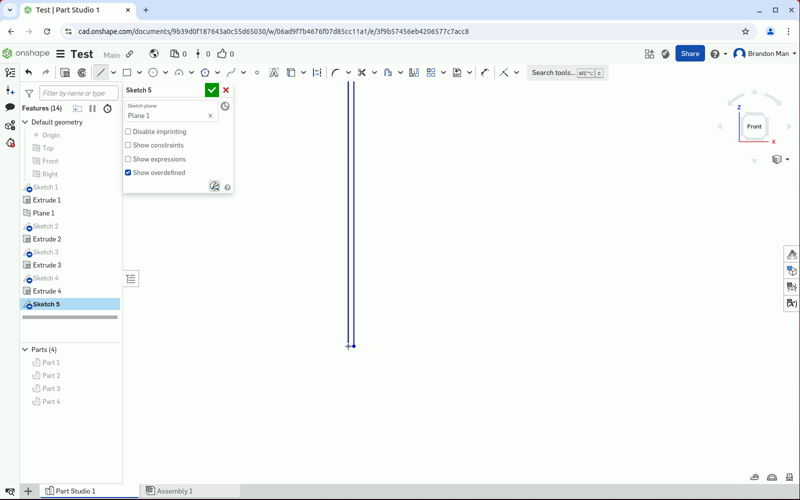
scroll(-6)
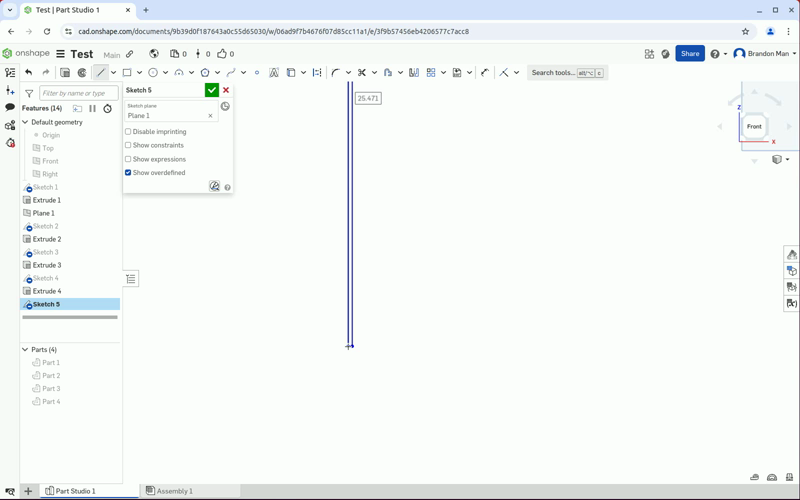
scroll(-6)
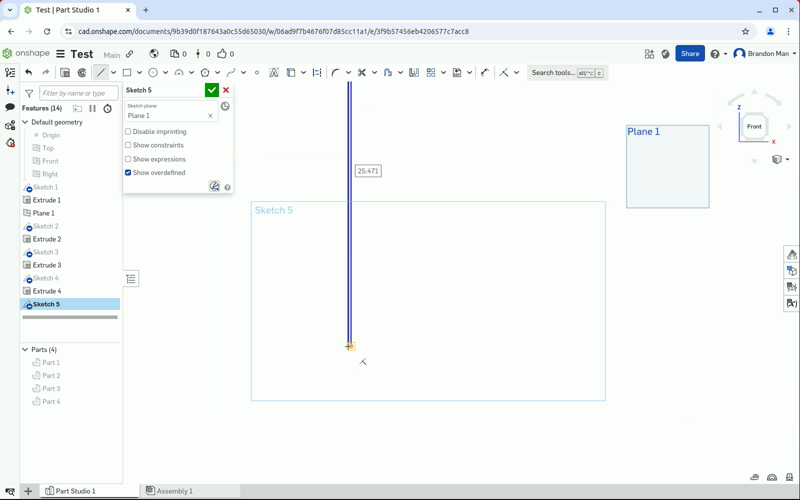
scroll(-6)
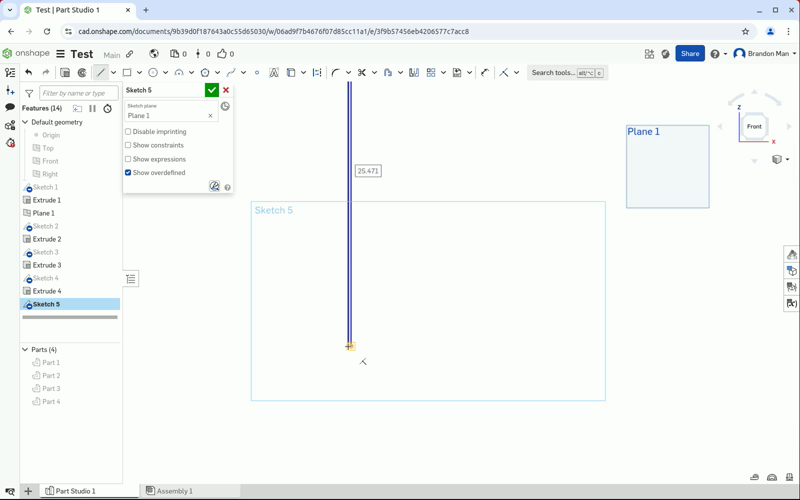
scroll(-6)
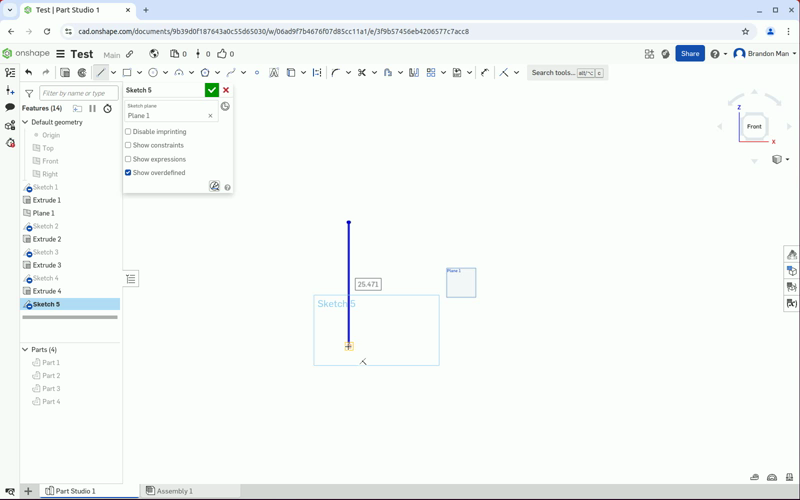
key(esc)
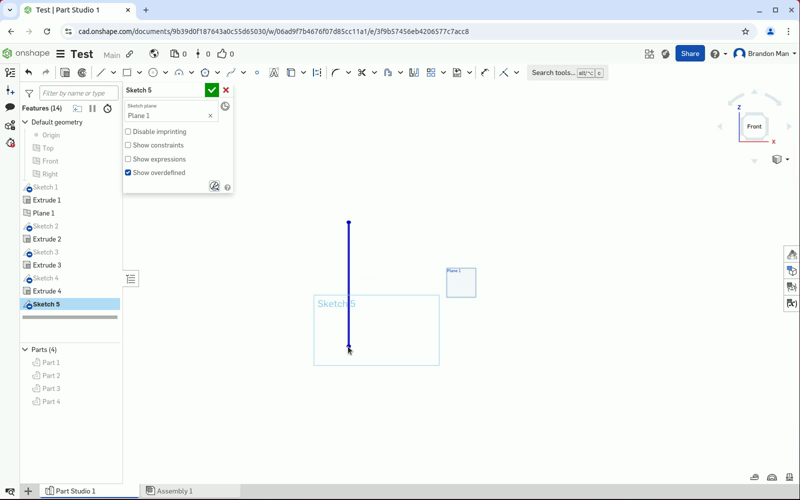
mouse_move(349, 316)
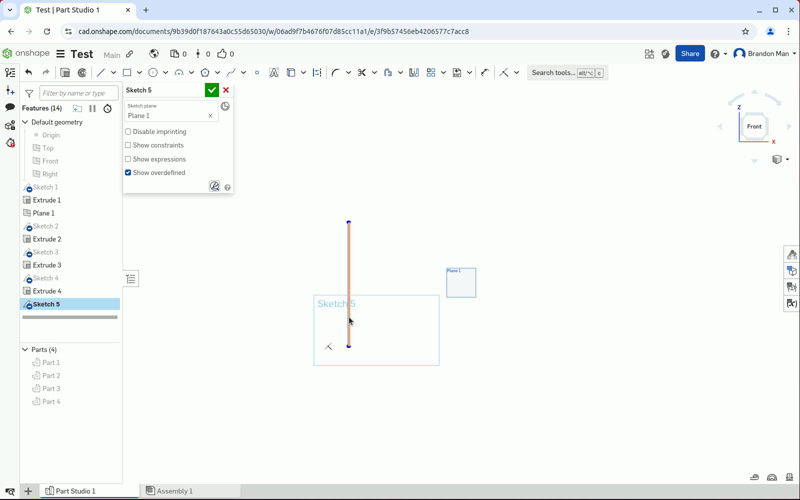
scroll(6)
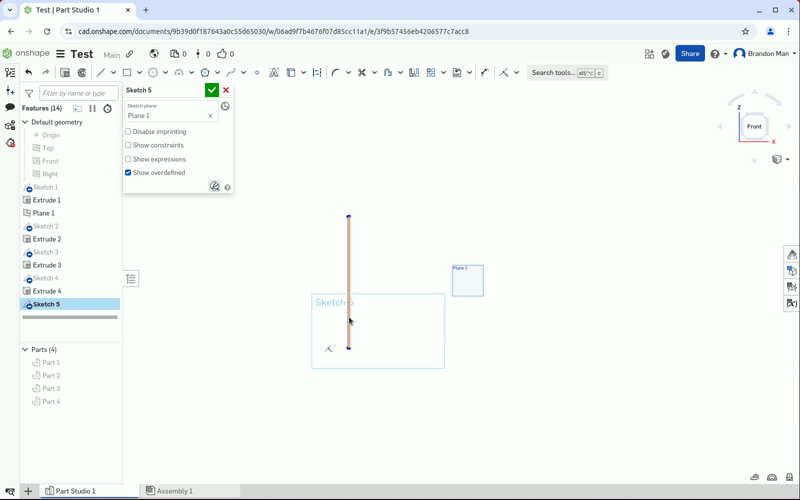
scroll(6)
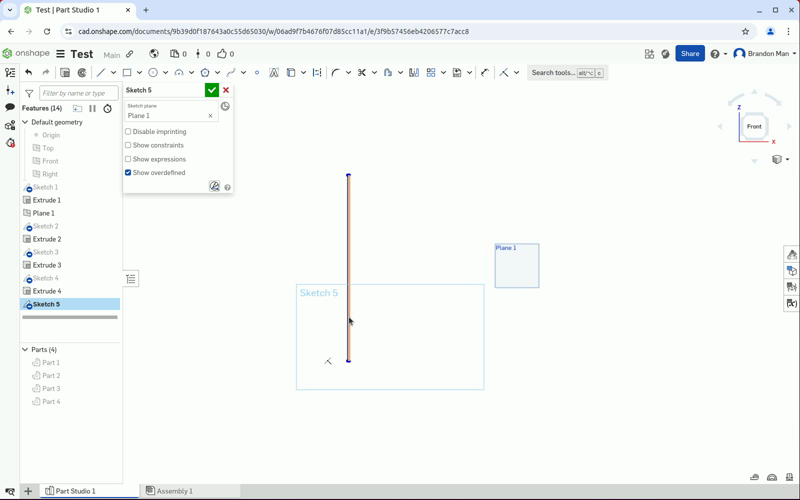
scroll(6)
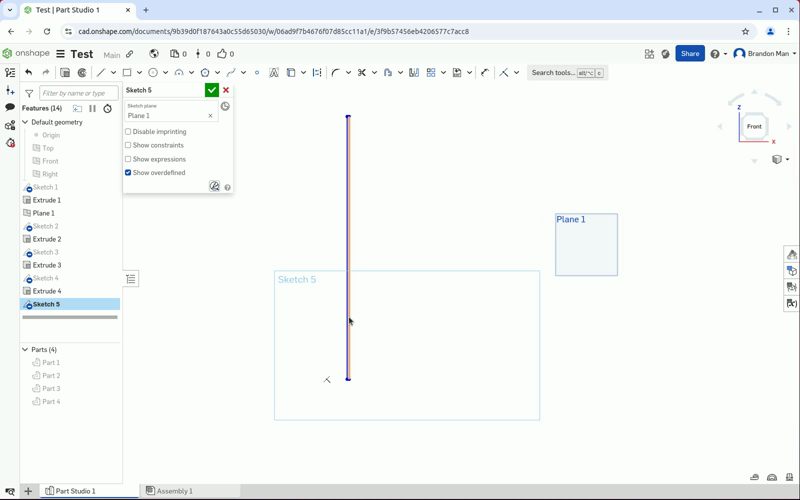
scroll(6)
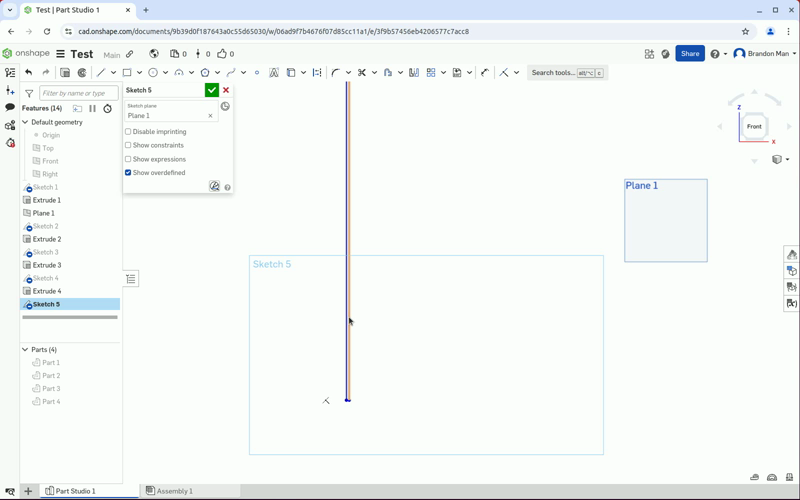
scroll(6)
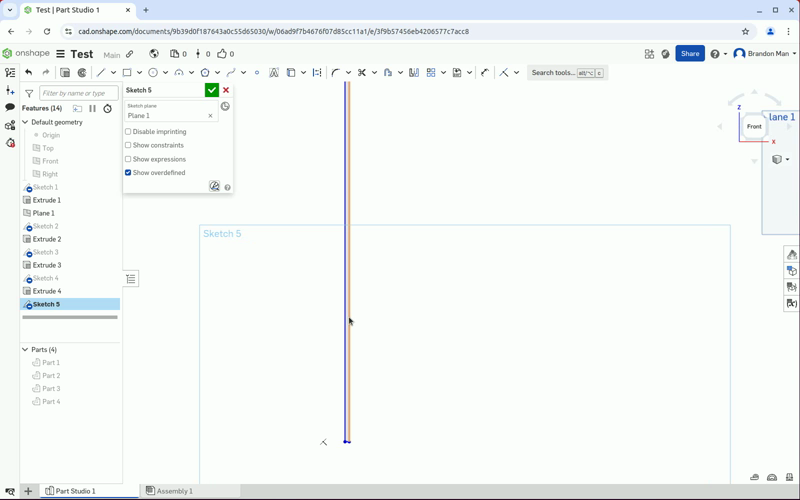
scroll(6)
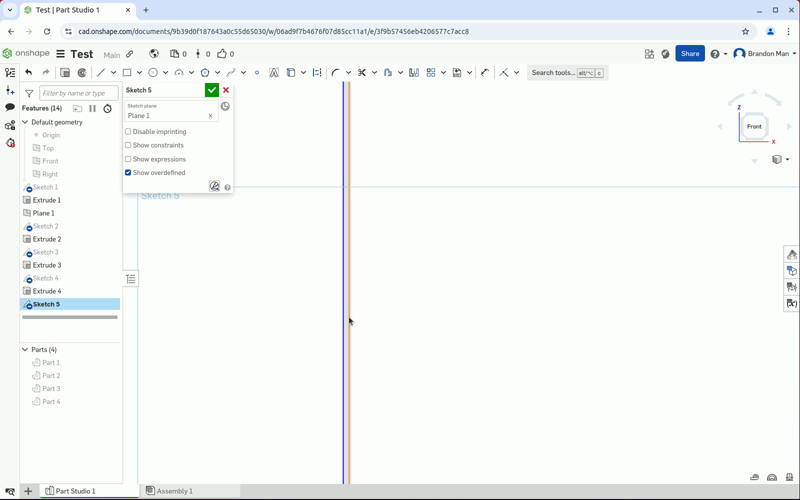
scroll(6)
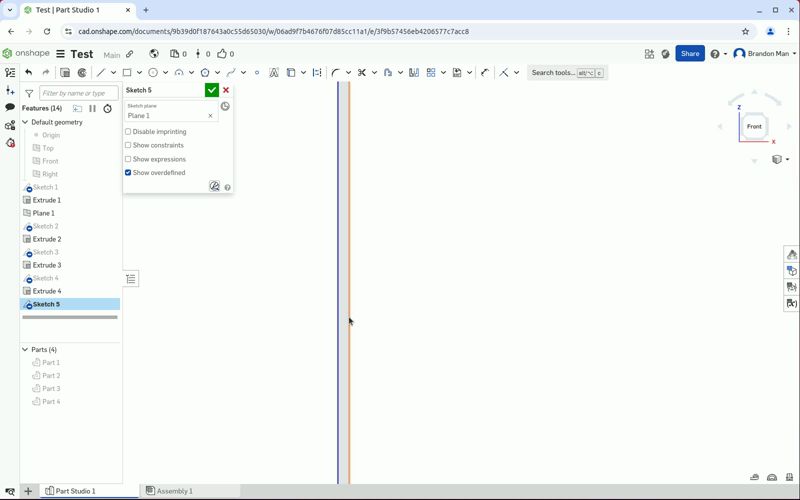
click(349, 316)
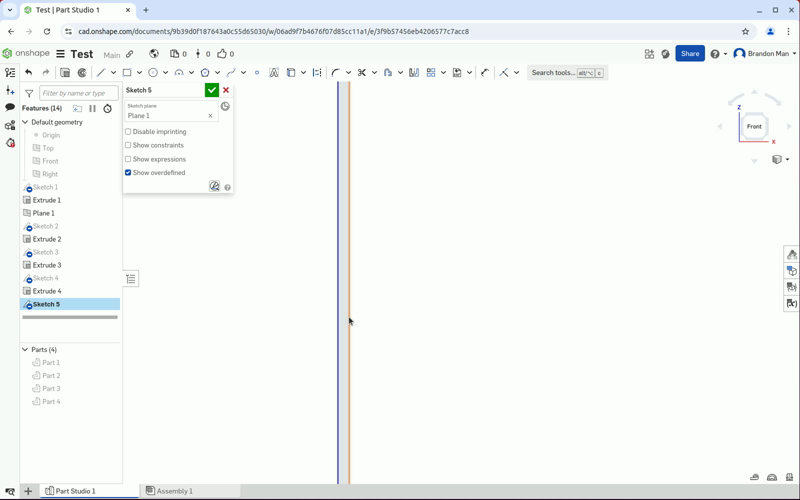
scroll(-6)
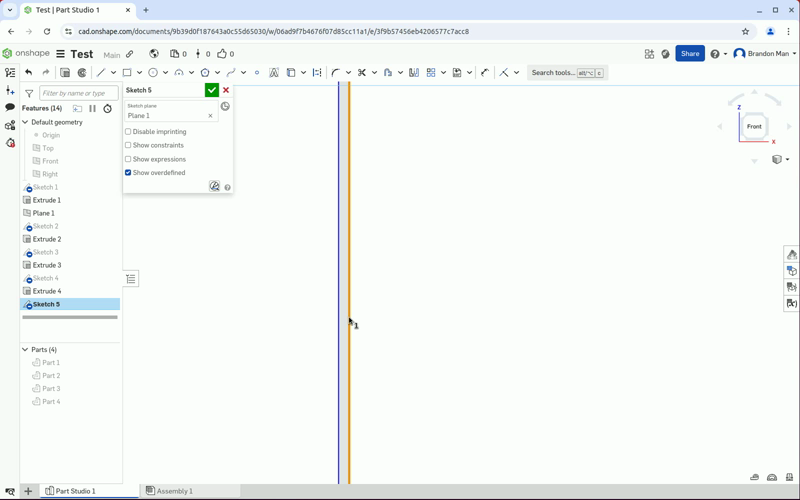
scroll(-6)
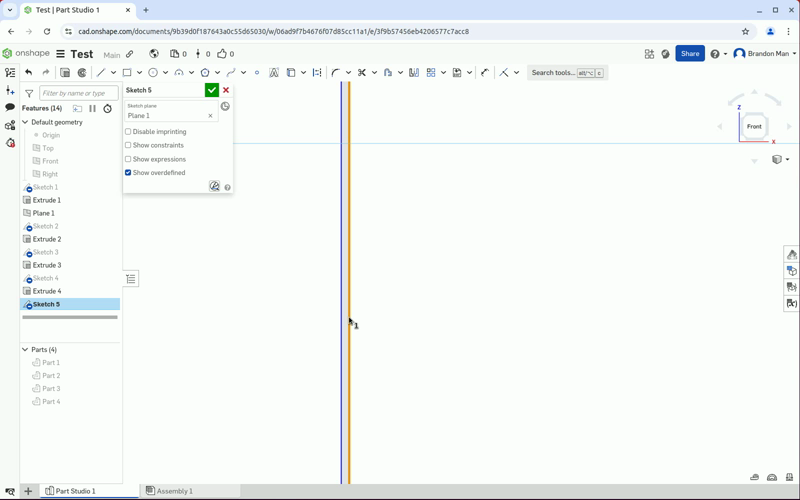
scroll(-6)
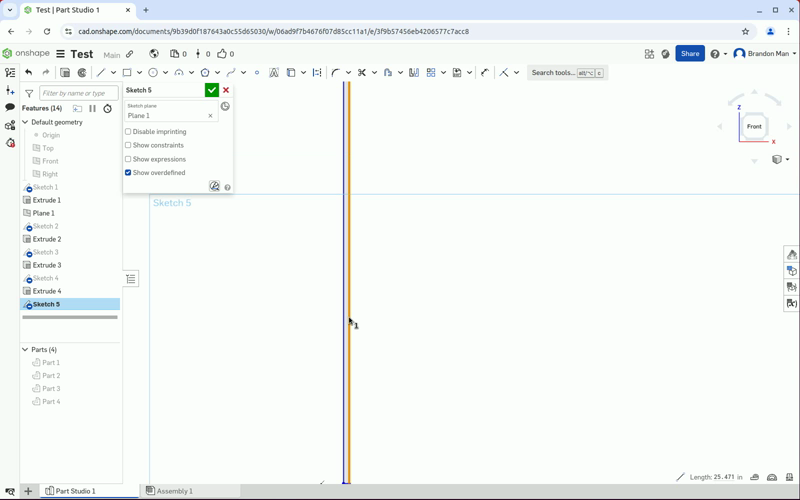
scroll(-6)
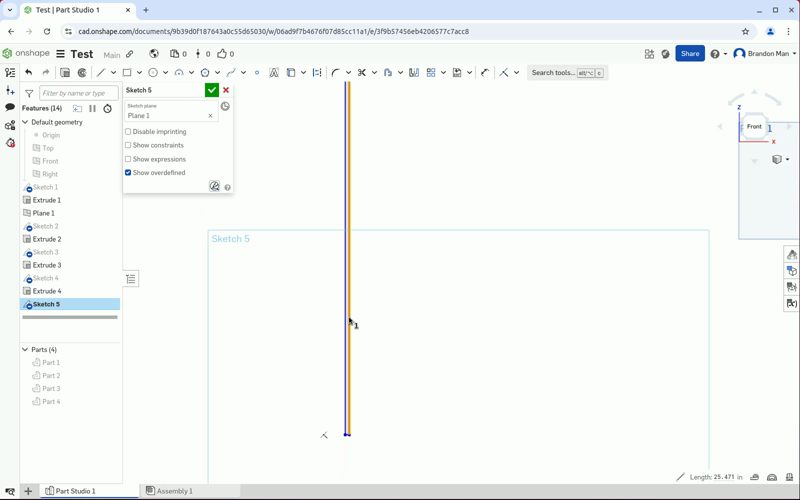
scroll(-6)
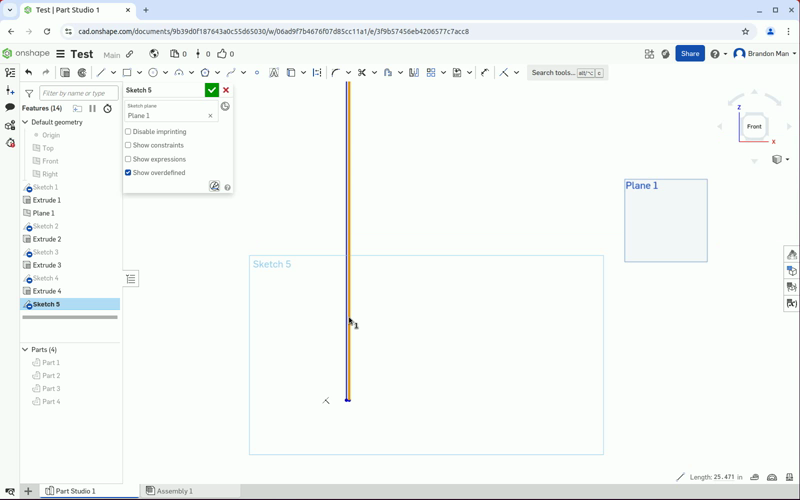
scroll(-6)
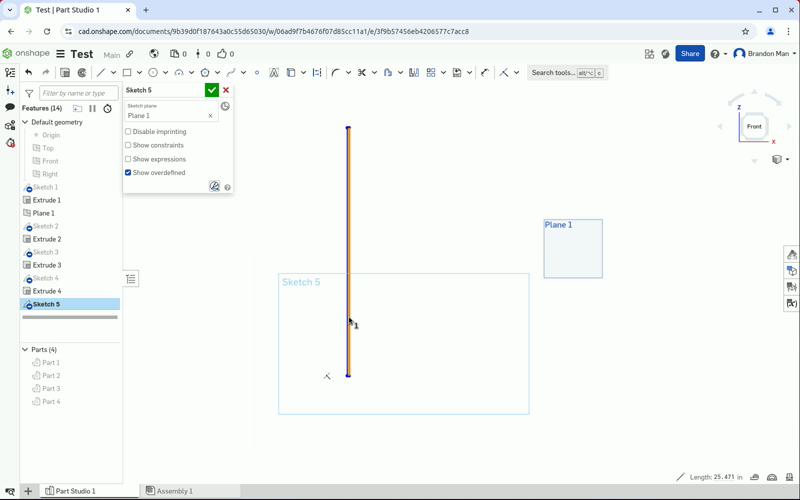
scroll(-6)
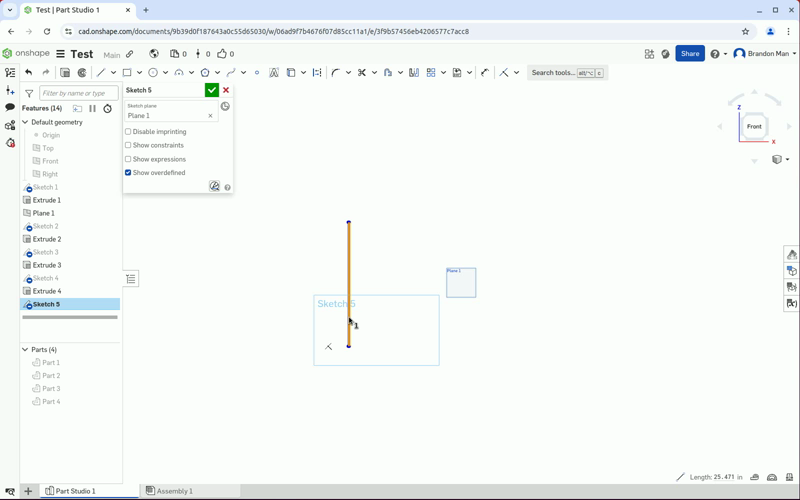
mouse_move(73, 352)
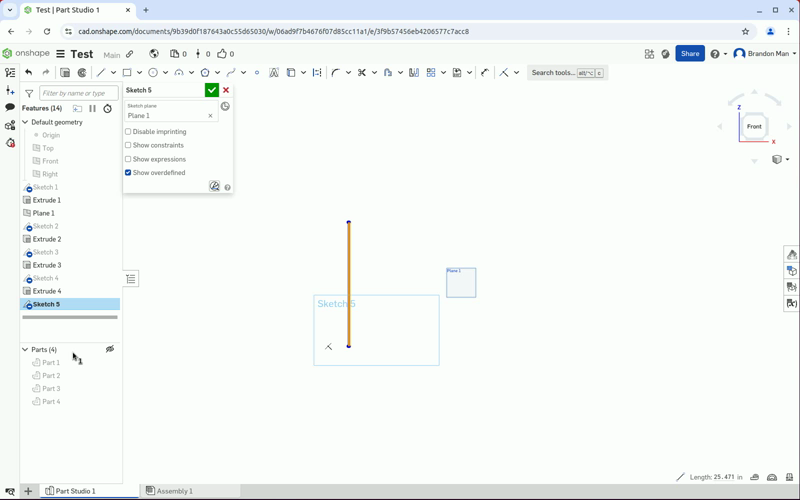
key(shift+y)
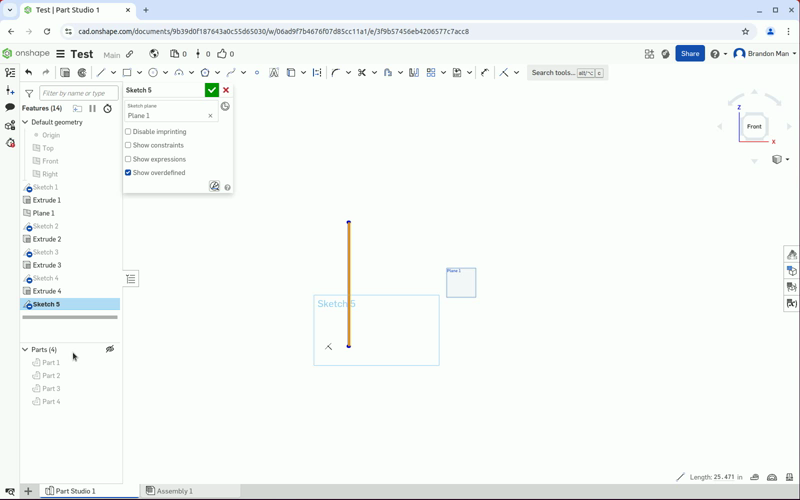
key(shift+e)
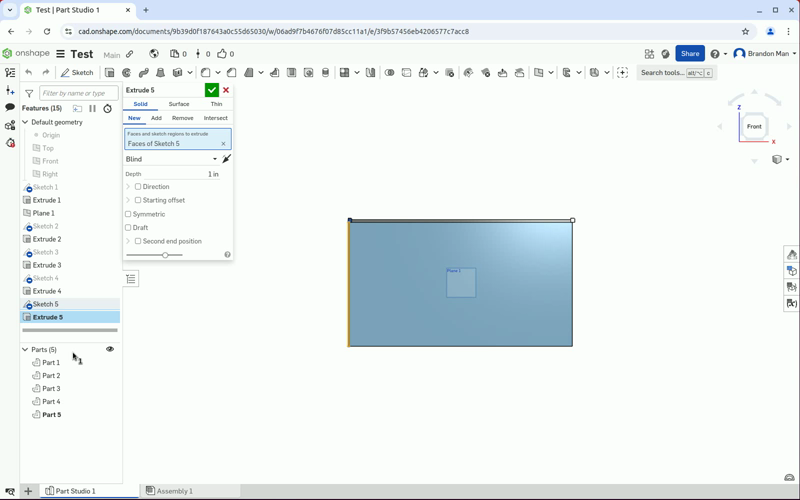
mouse_move(143, 106)
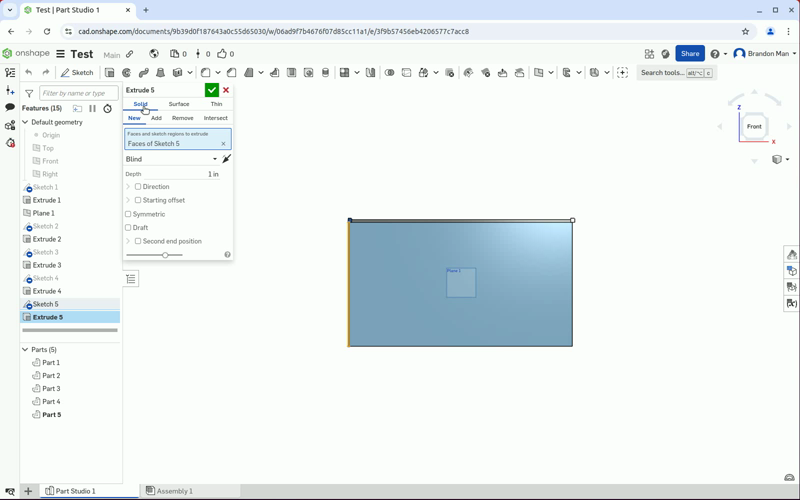
click(143, 106)
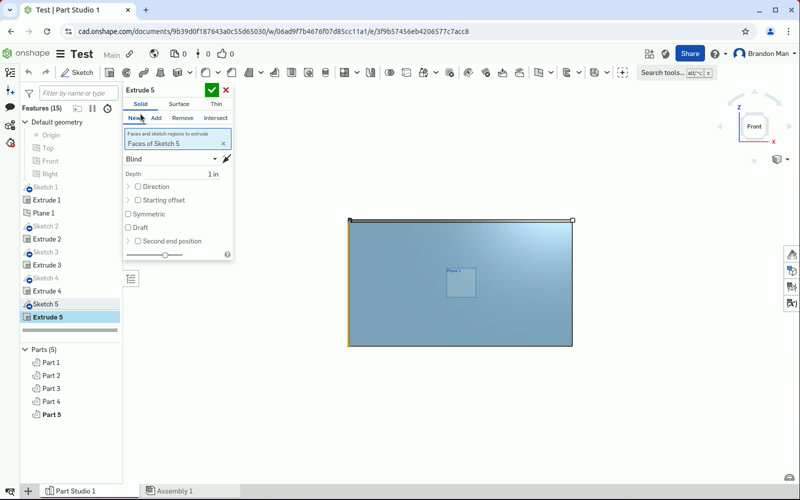
mouse_move(137, 120)
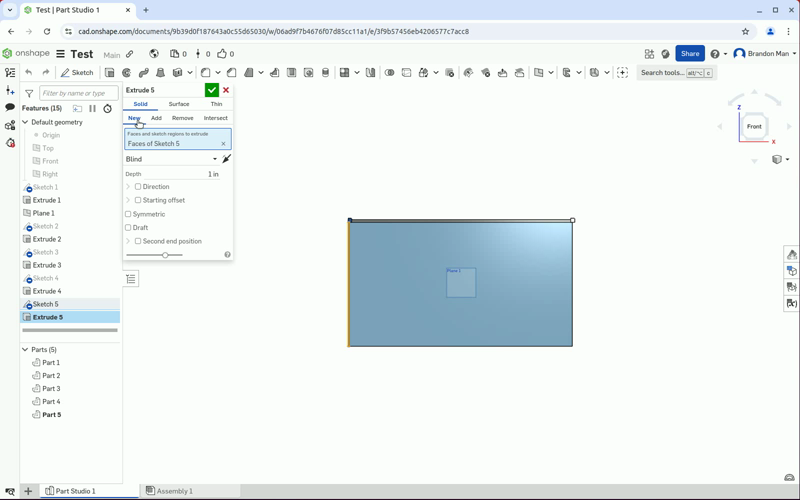
click(137, 120)
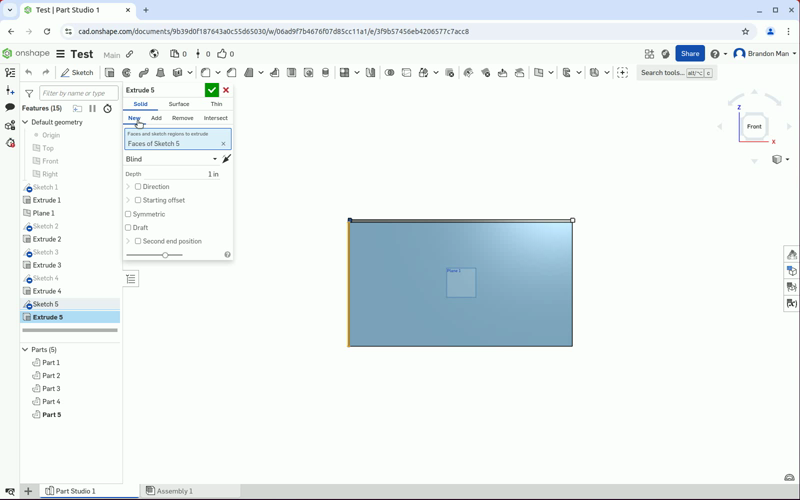
key(tab, 4)
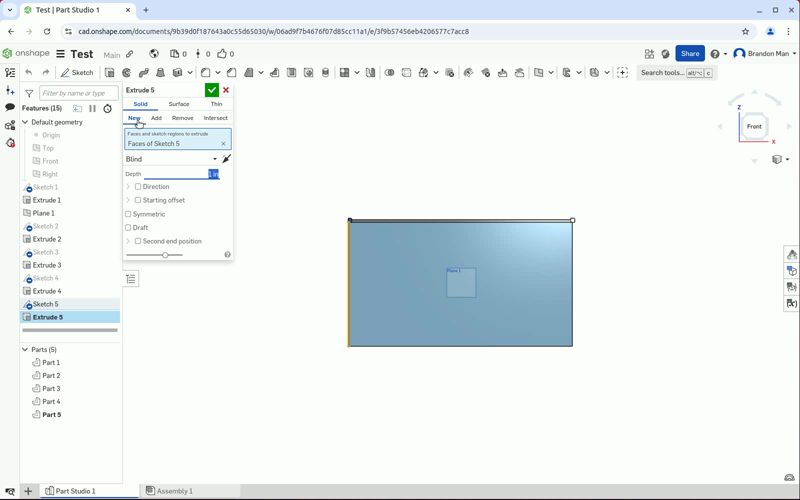
text(6.258)
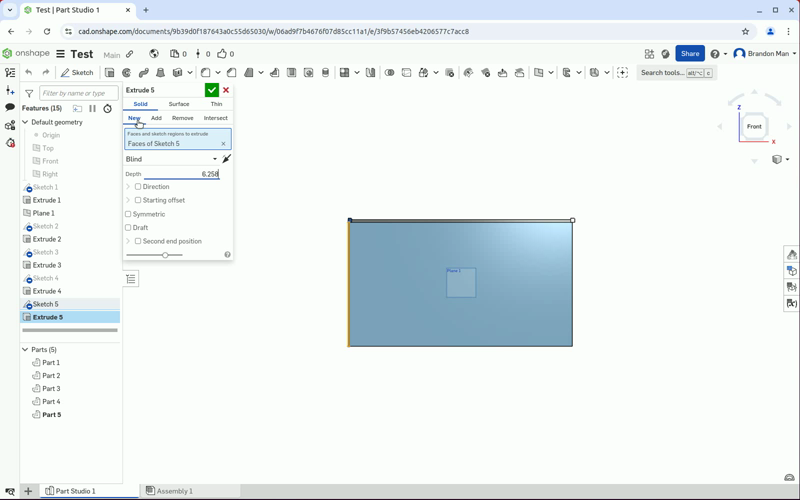
key(enter)
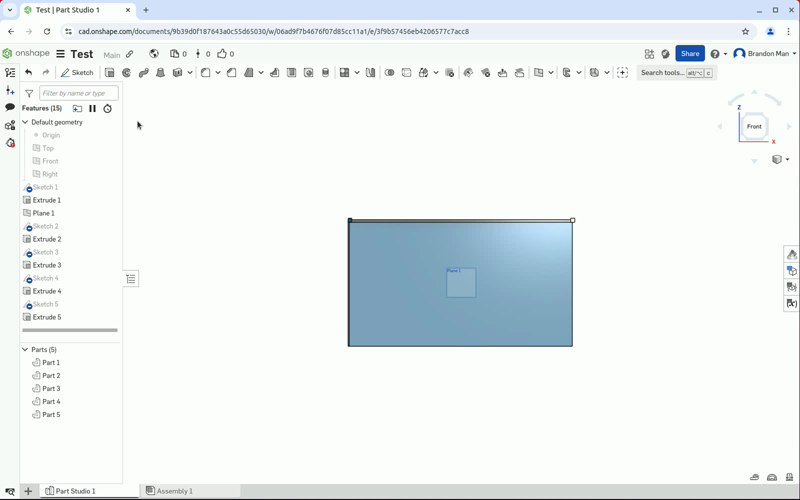
key(shift+h)
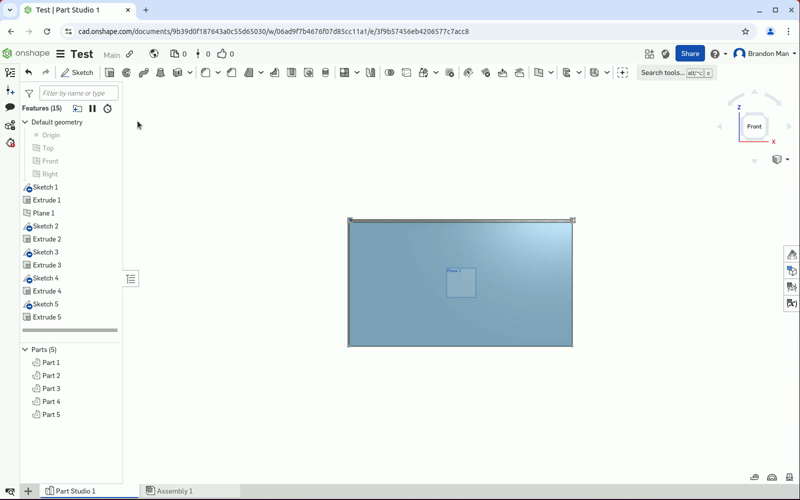
key(shift+h)
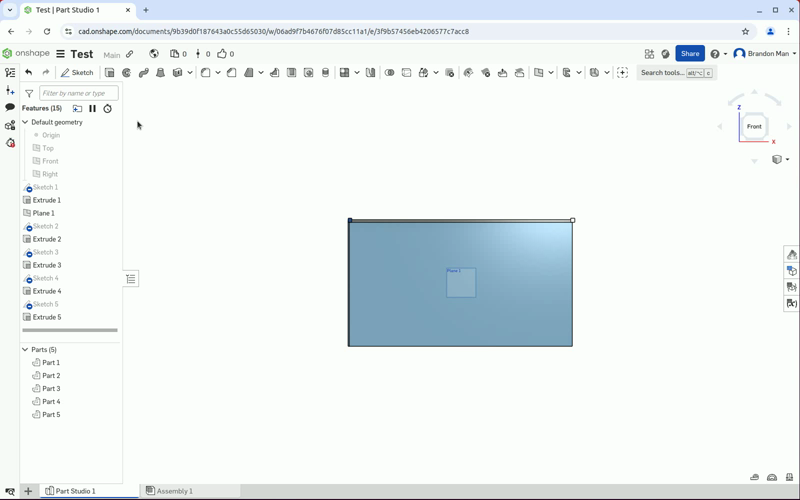
mouse_move(73, 189)
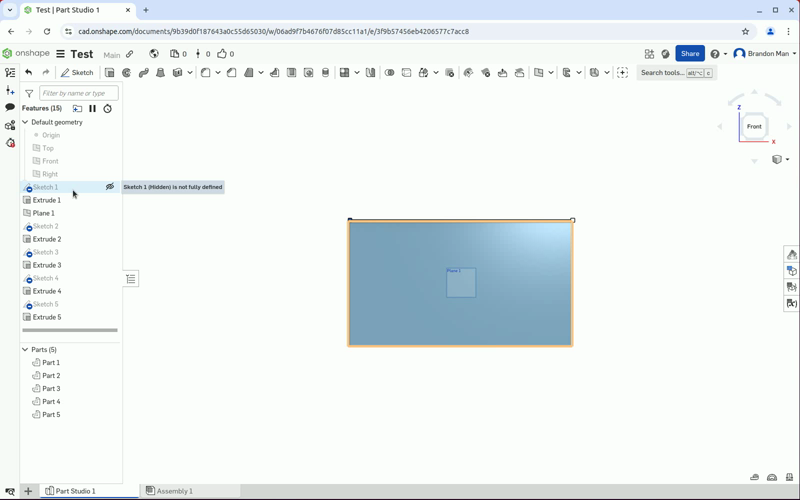
click(73, 189)
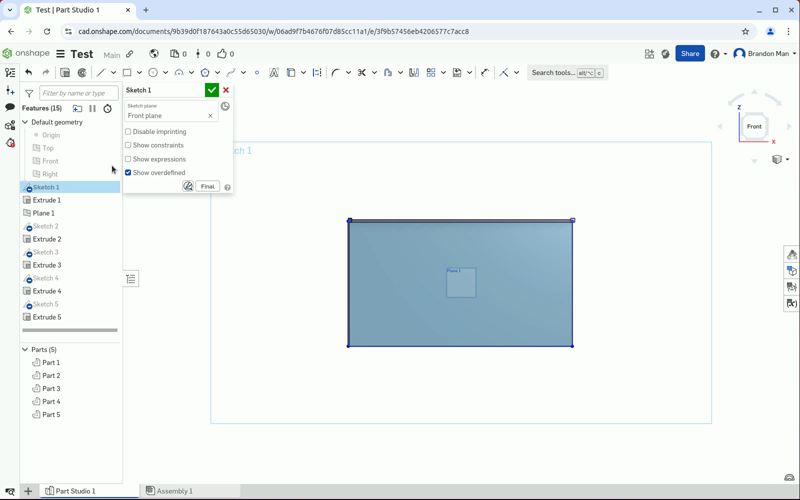
mouse_move(229, 92)
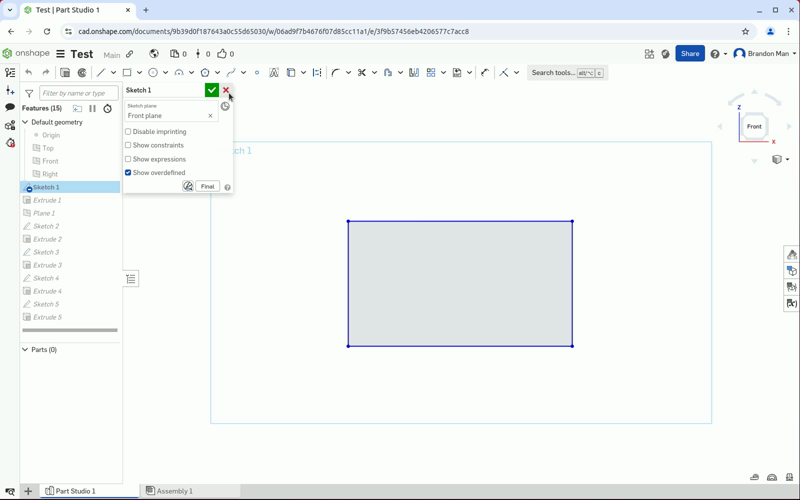
click(229, 92)
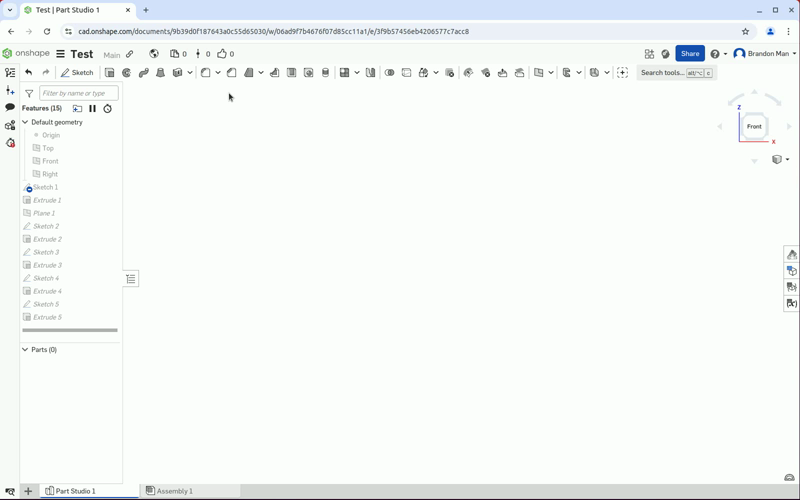
key(shift+s)
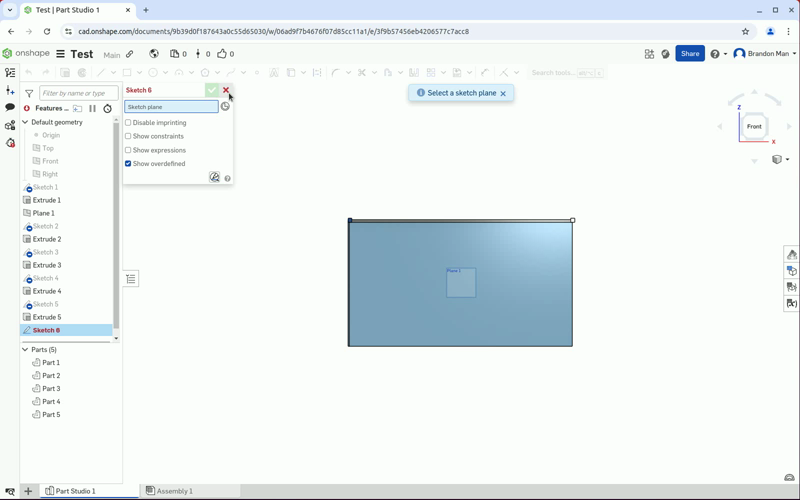
mouse_move(69, 215)
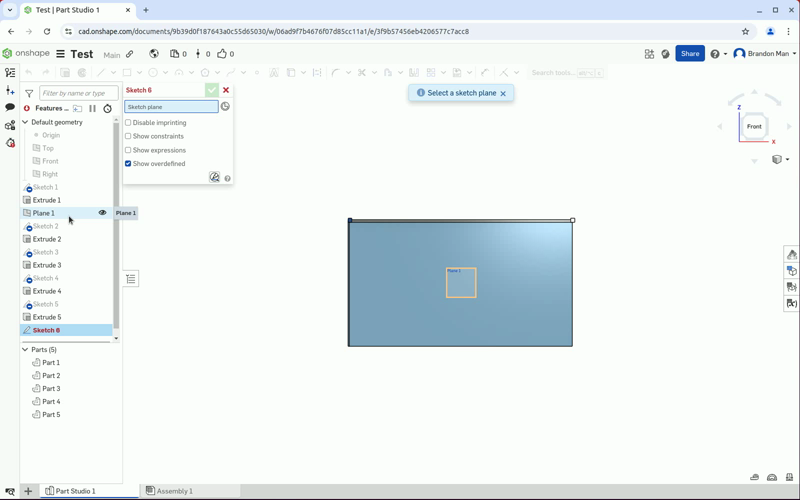
click(69, 215)
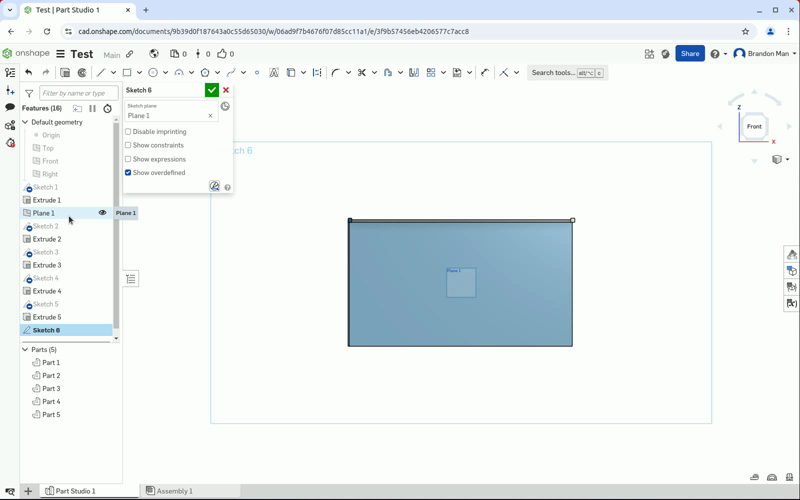
mouse_move(73, 352)
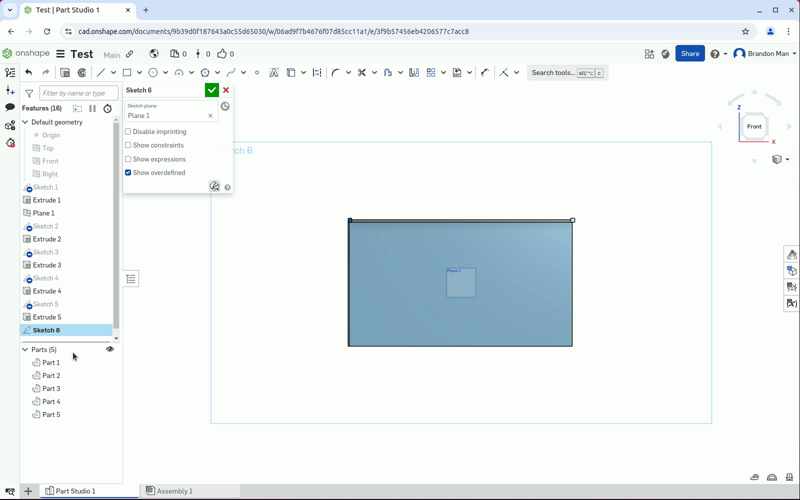
key(y)
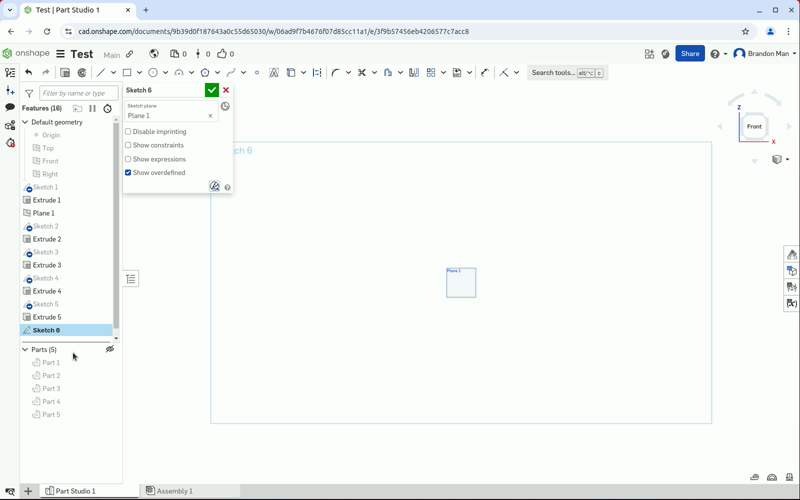
key(l)
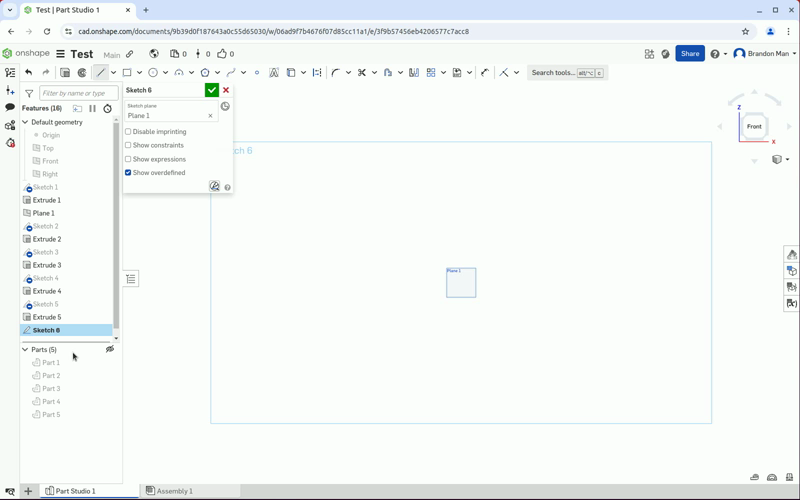
key_down(shift)
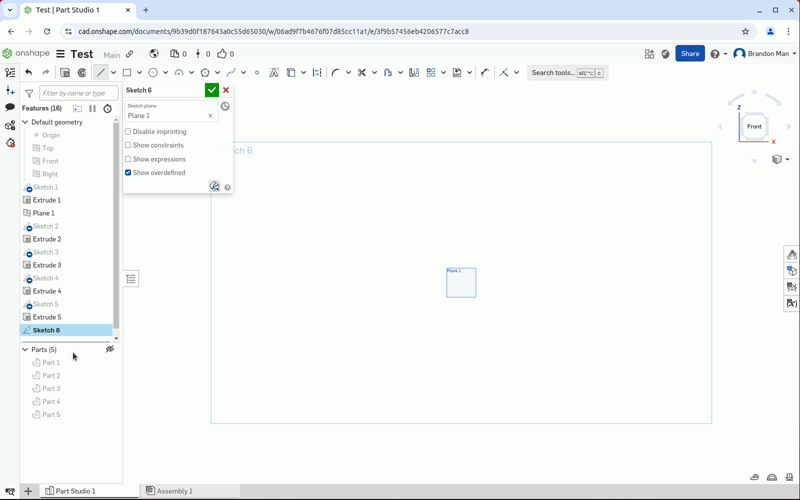
mouse_move(570, 346)
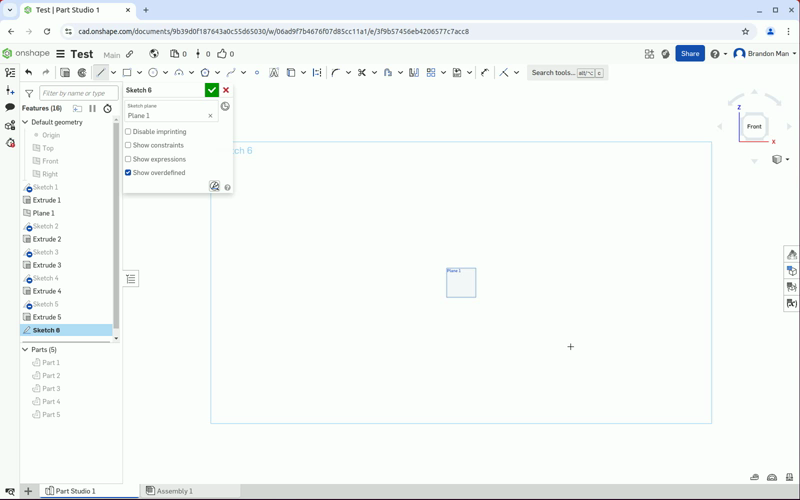
click(570, 346)
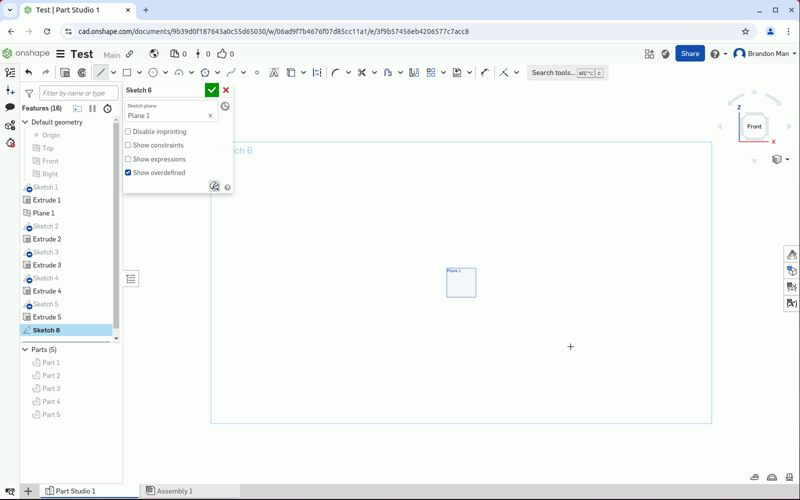
key_up(shift)
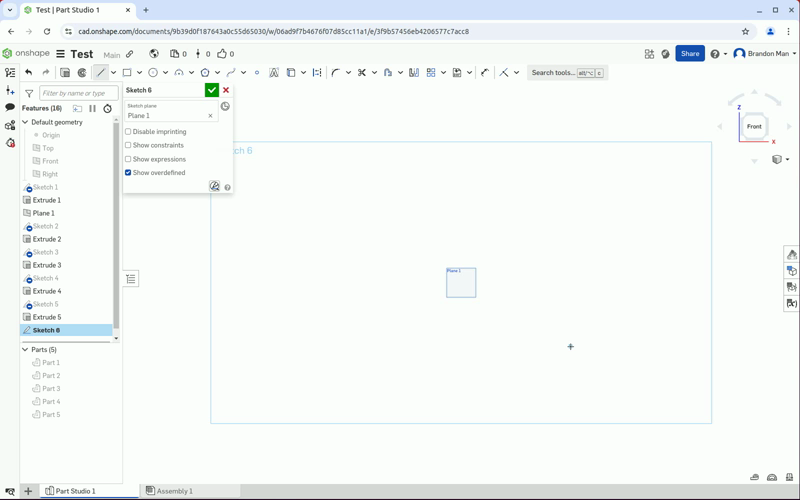
key_down(shift)
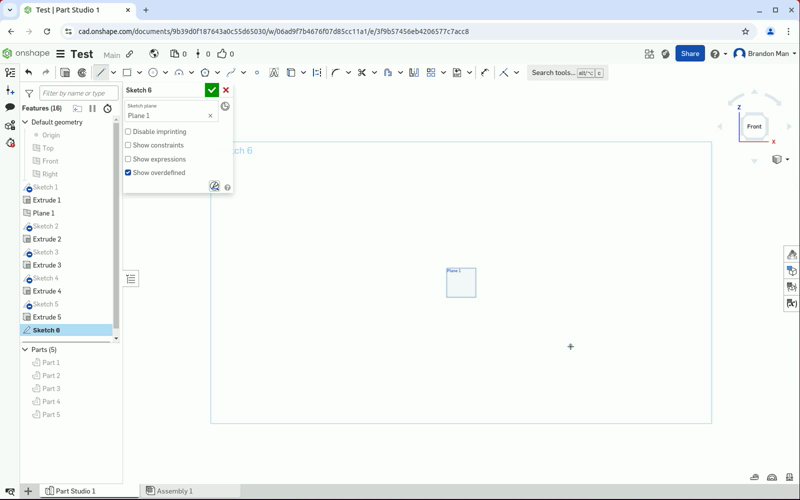
mouse_move(589, 346)
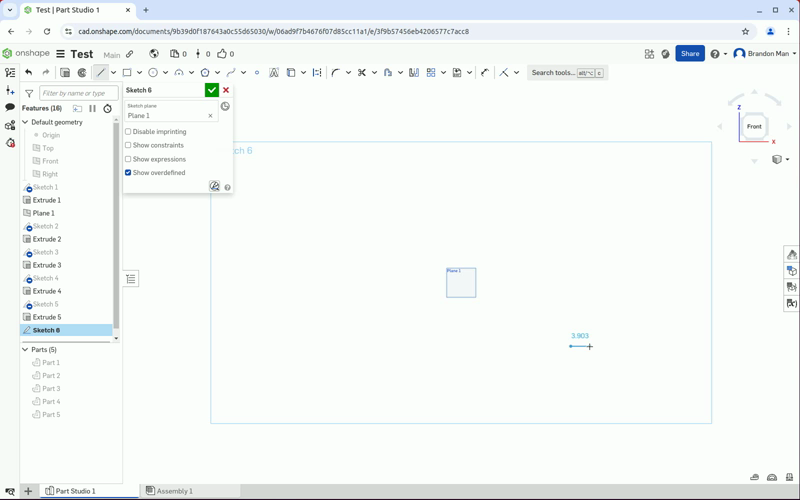
mouse_move(572, 346)
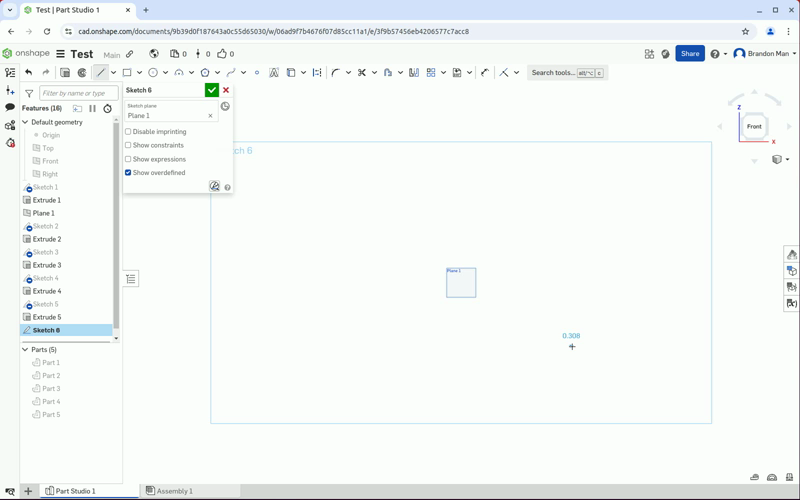
scroll(6)
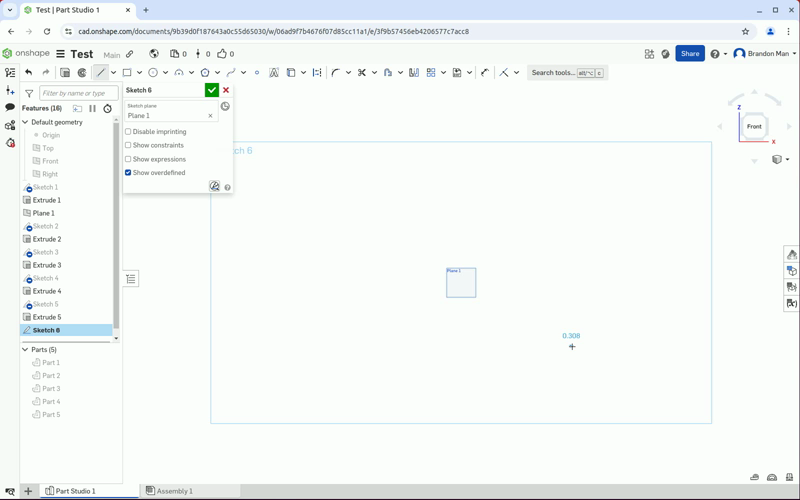
scroll(6)
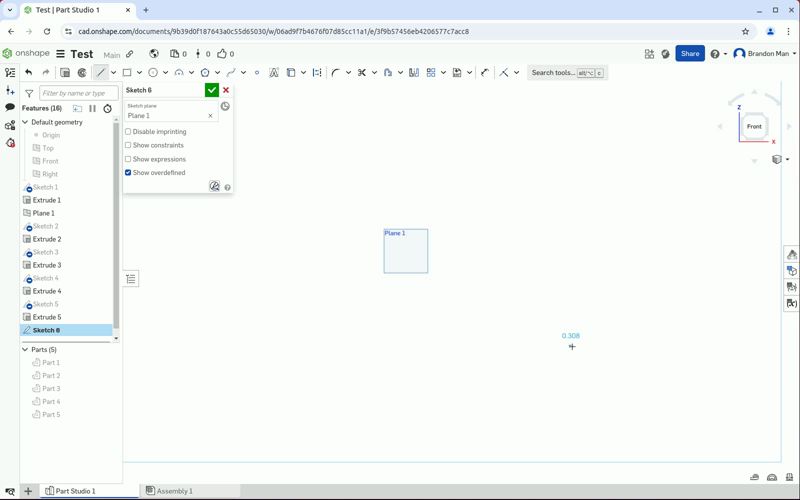
scroll(6)
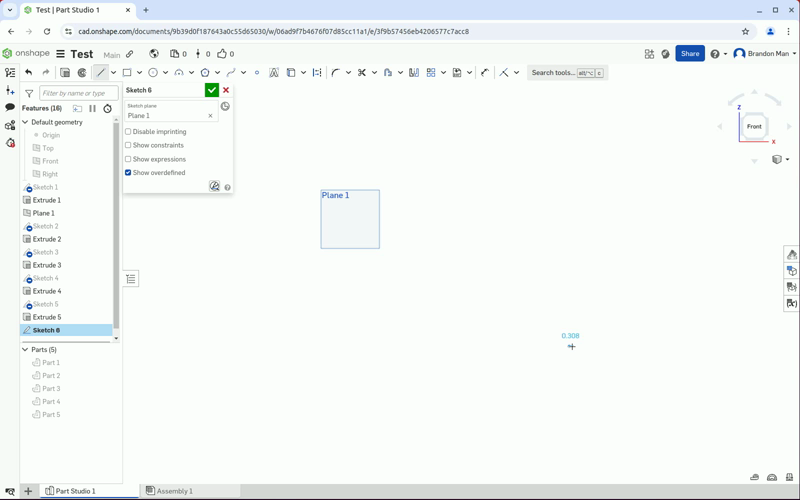
scroll(6)
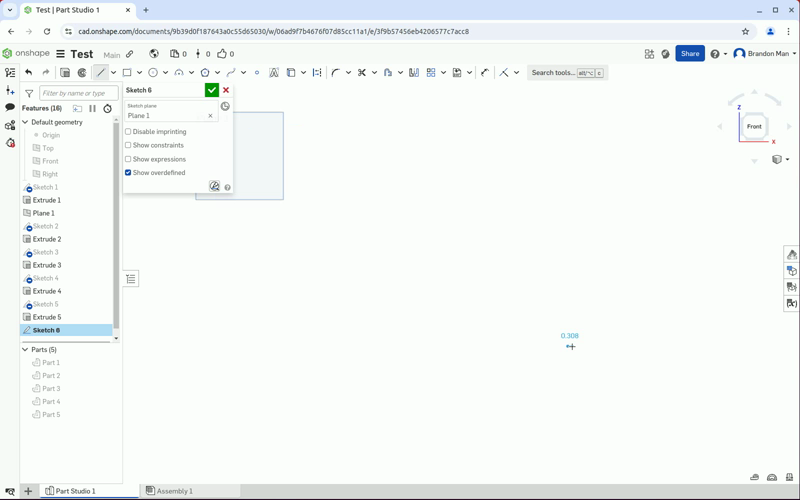
scroll(6)
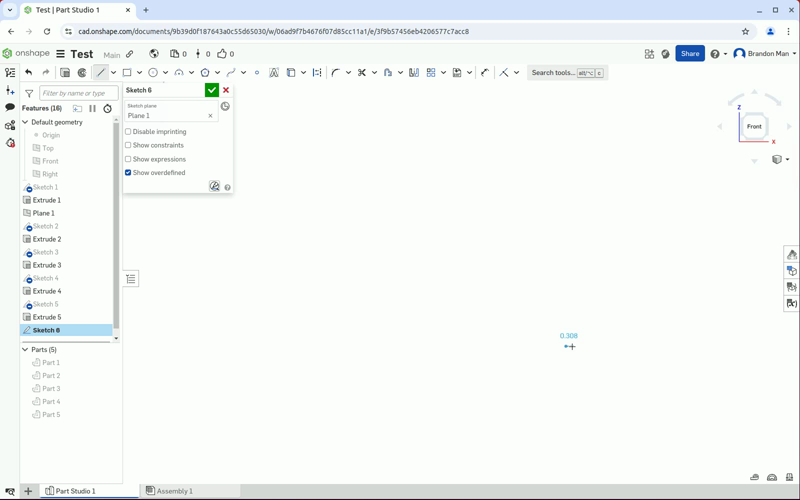
scroll(6)
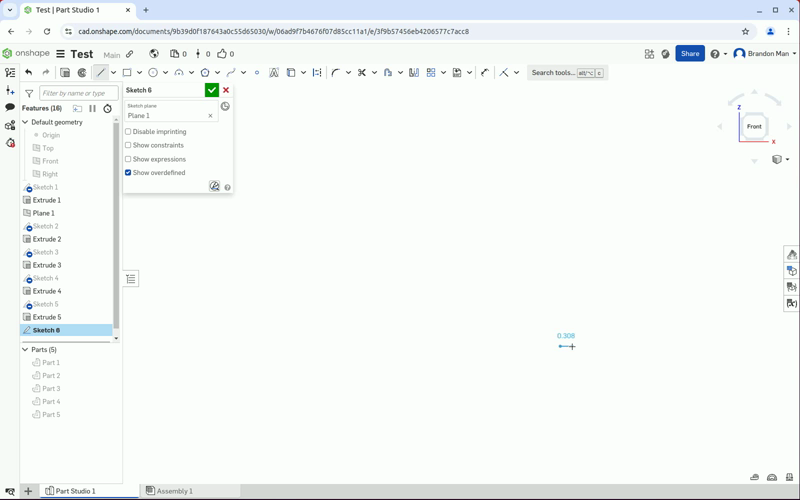
scroll(6)
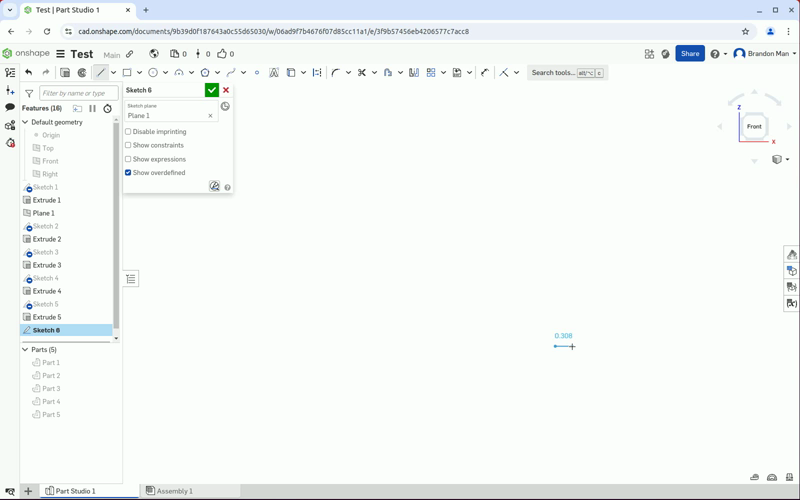
click(572, 346)
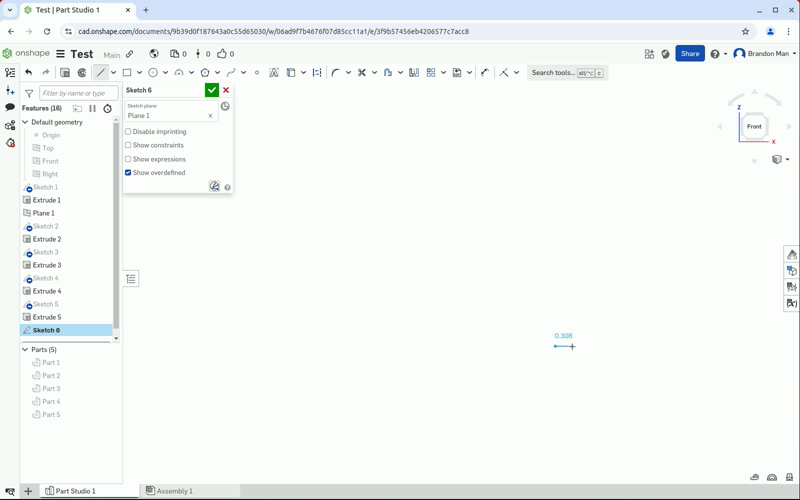
scroll(-6)
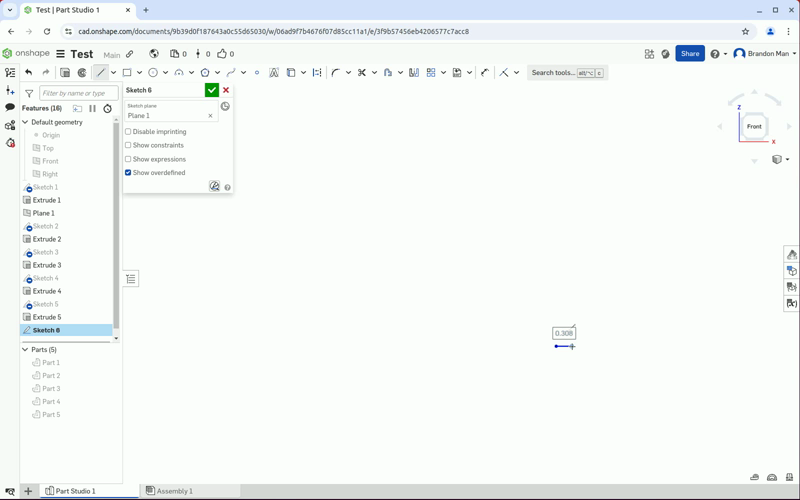
scroll(-6)
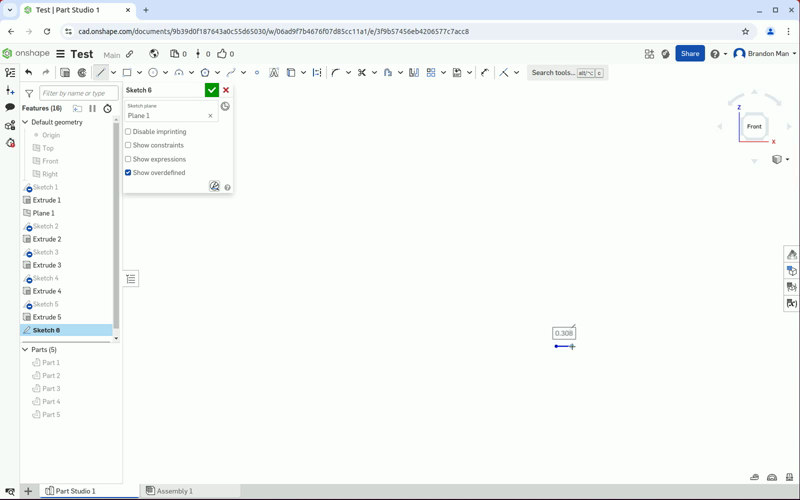
scroll(-6)
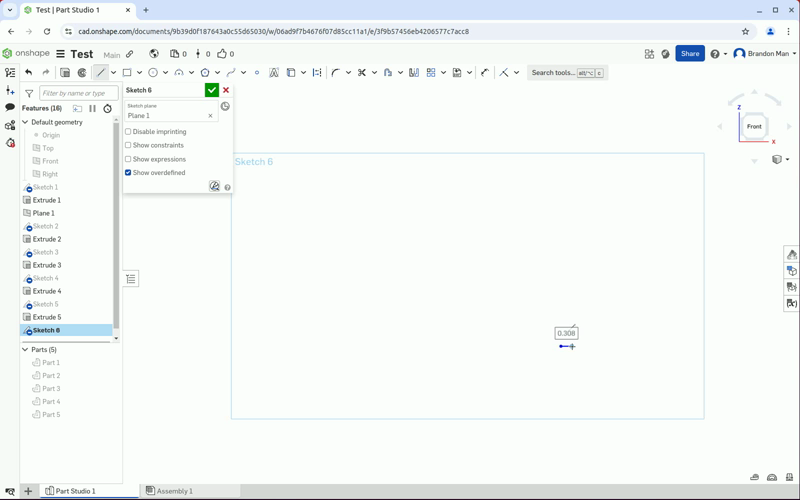
scroll(-6)
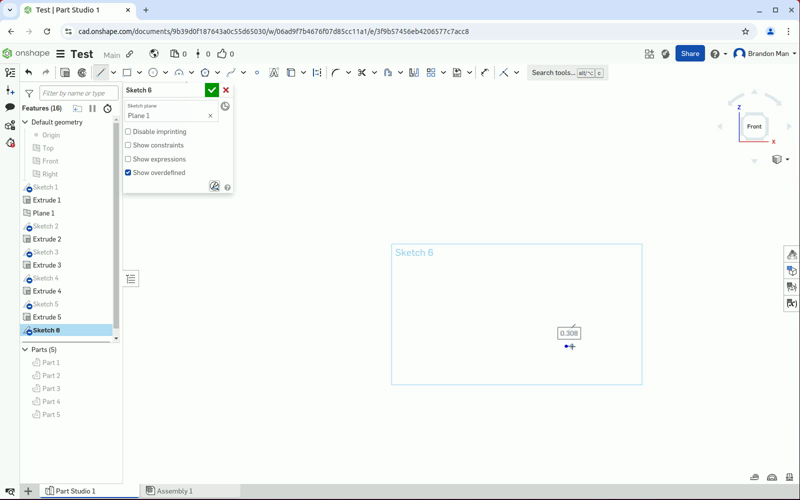
scroll(-6)
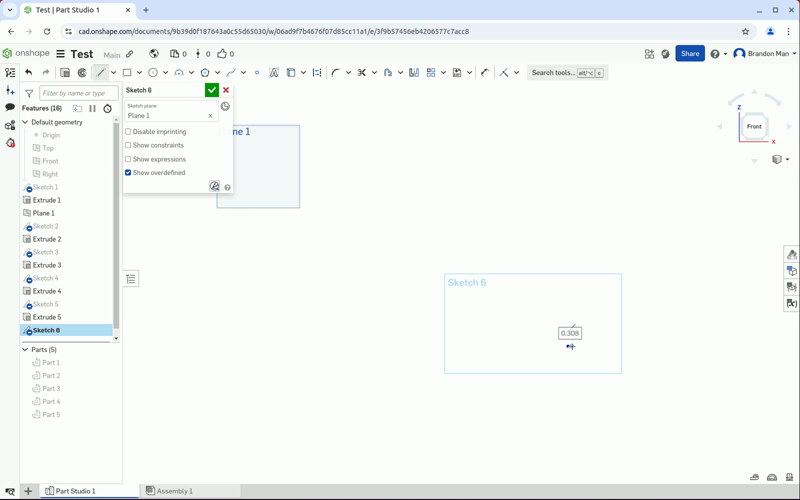
scroll(-6)
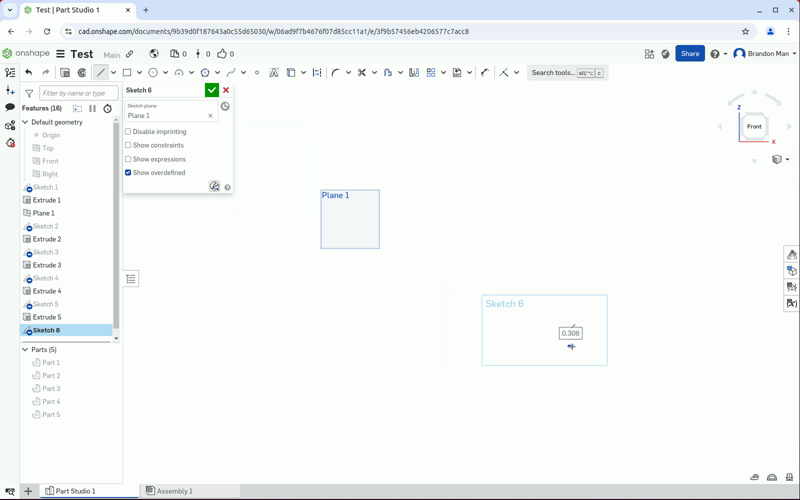
scroll(-6)
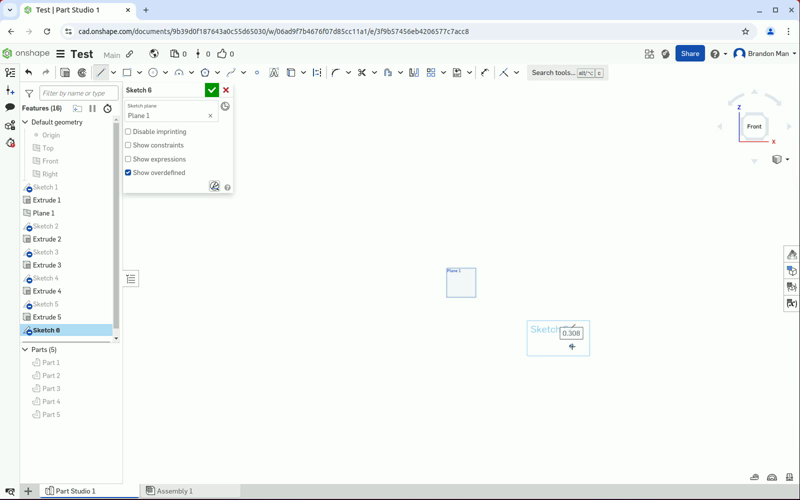
key_up(shift)
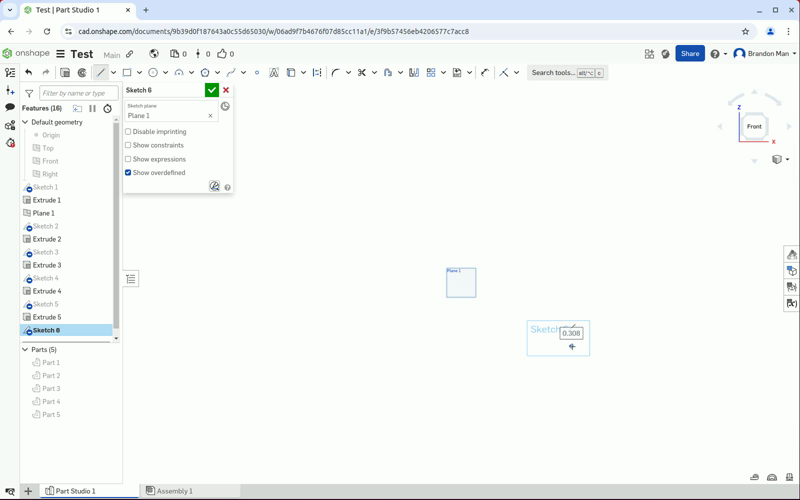
key_down(shift)
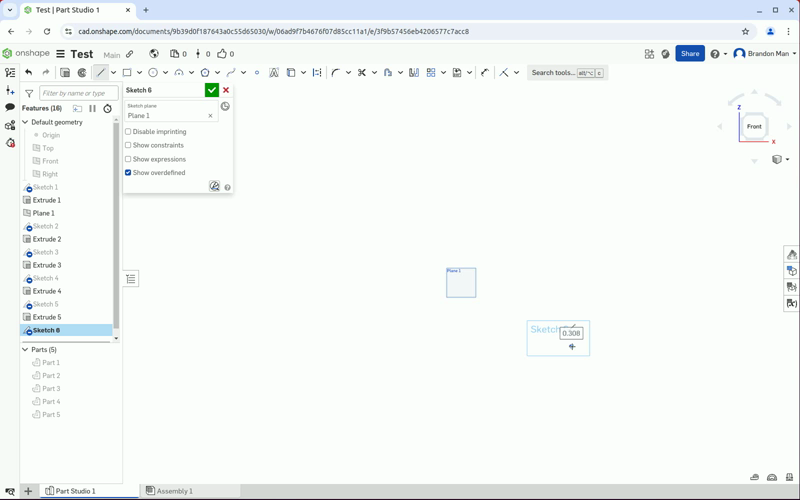
mouse_move(572, 222)
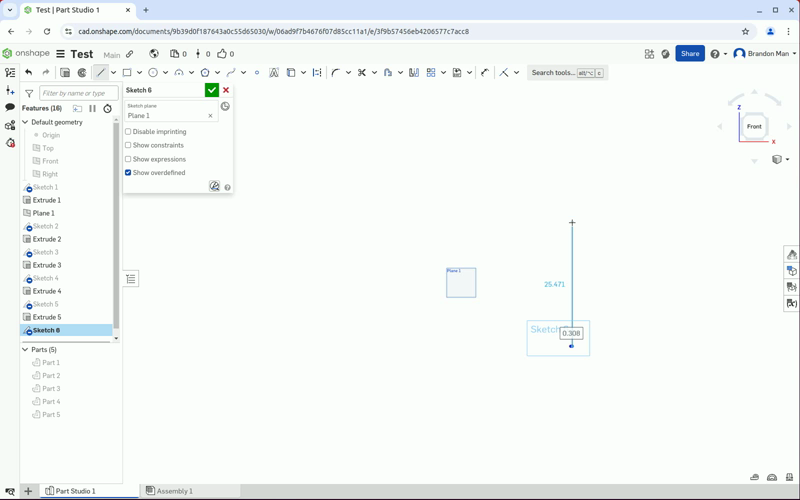
click(572, 222)
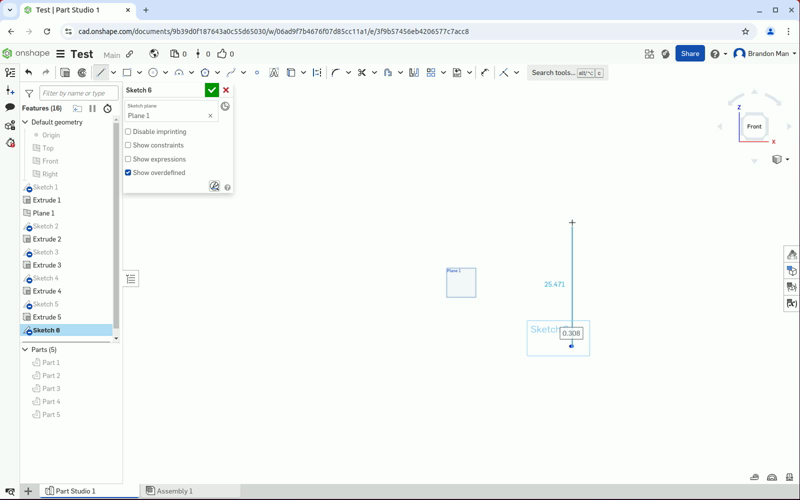
key_up(shift)
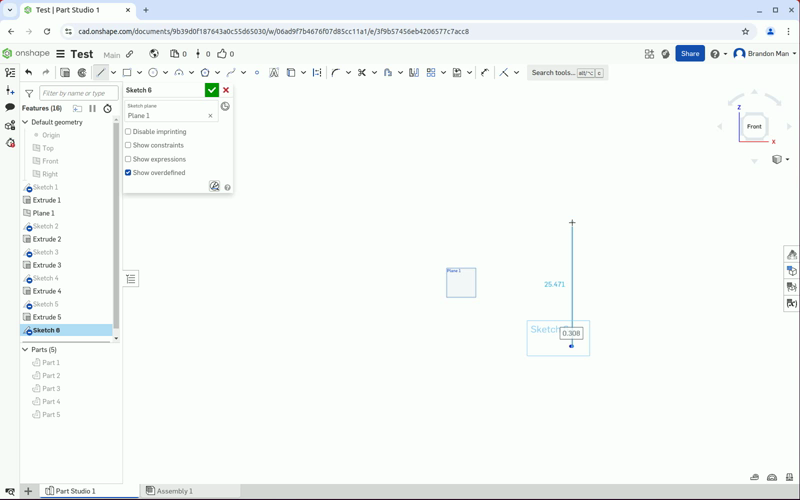
key_down(shift)
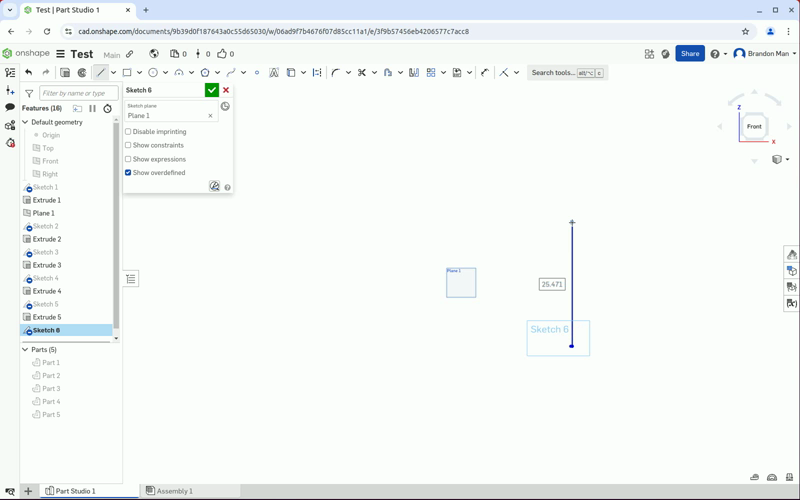
mouse_move(589, 222)
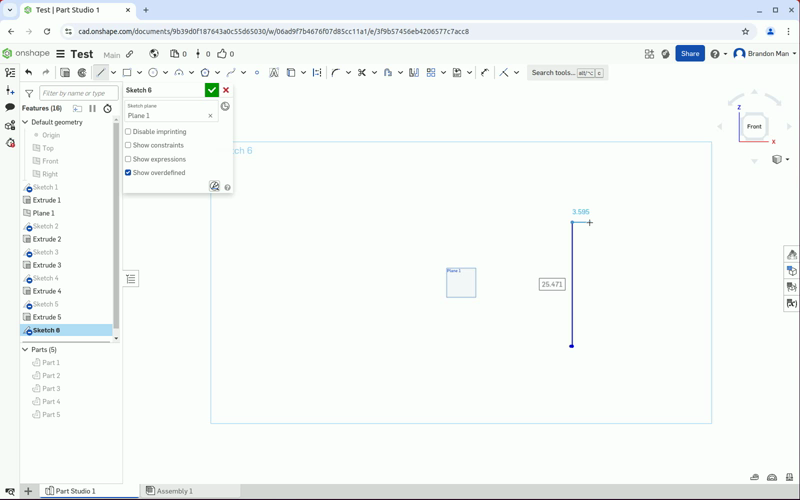
mouse_move(570, 222)
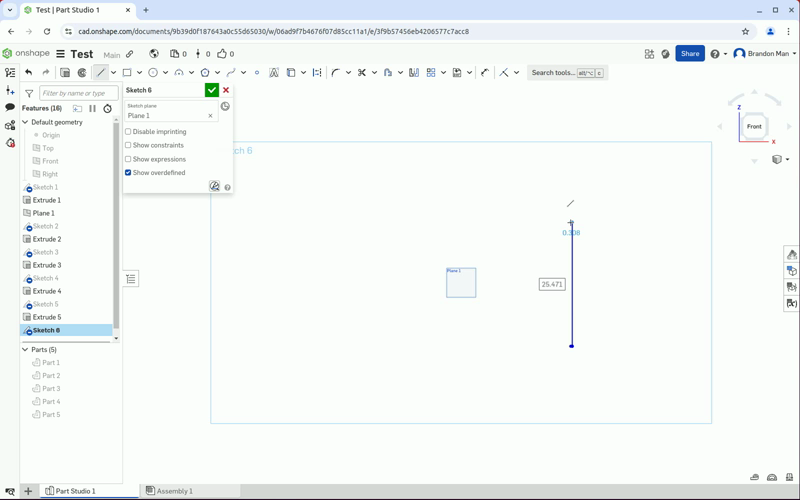
scroll(6)
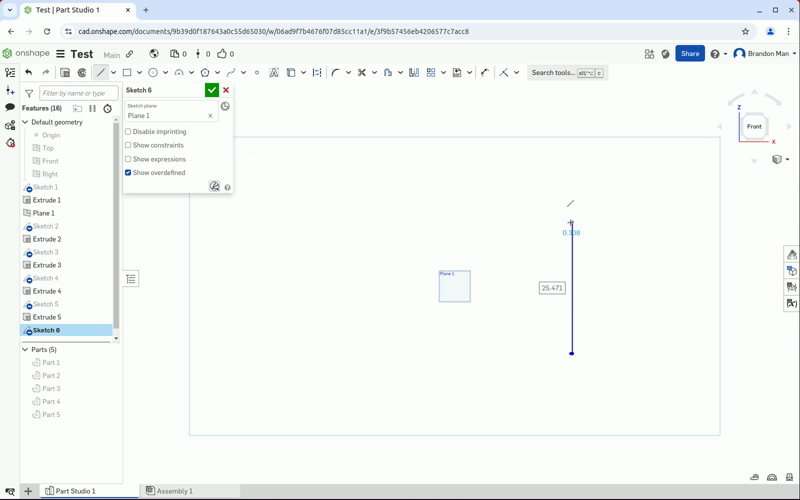
scroll(6)
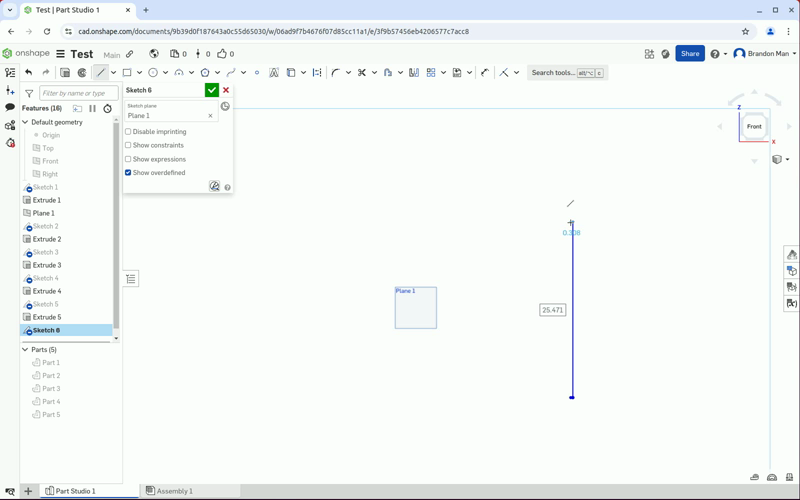
scroll(6)
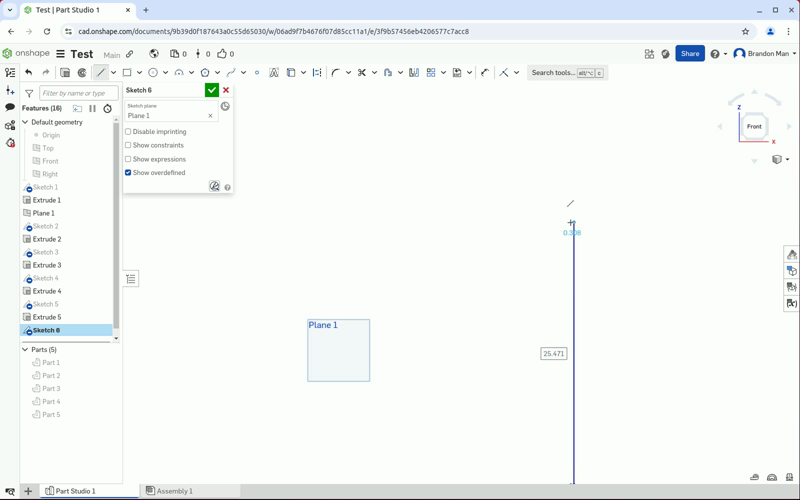
scroll(6)
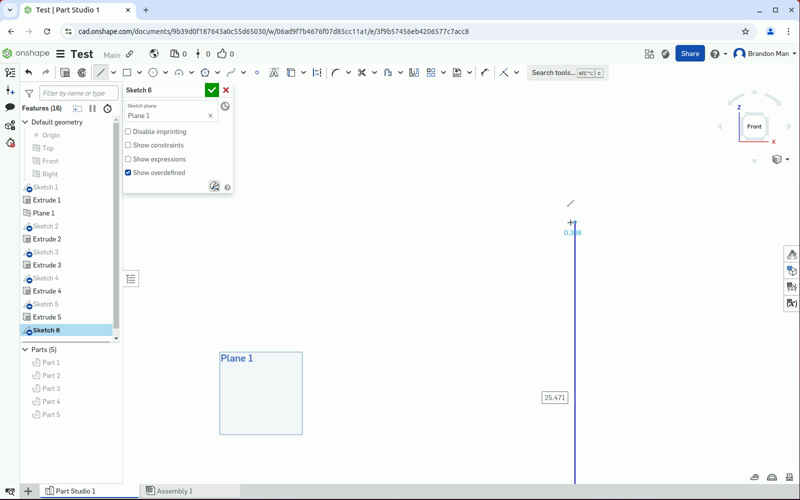
scroll(6)
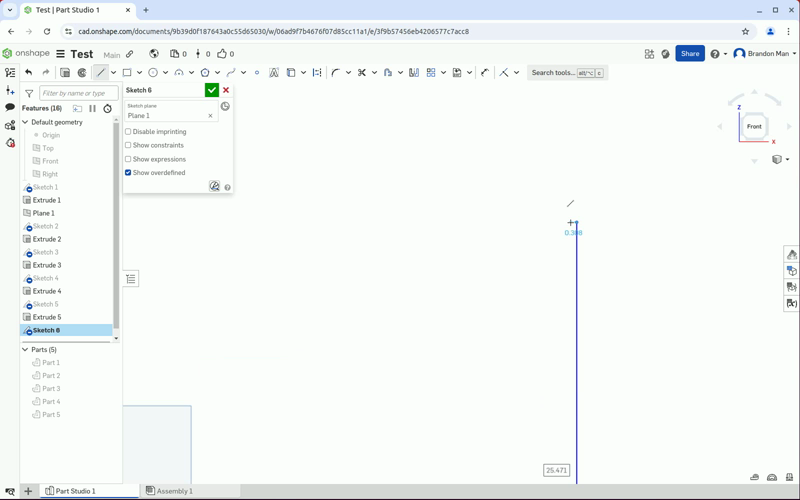
scroll(6)
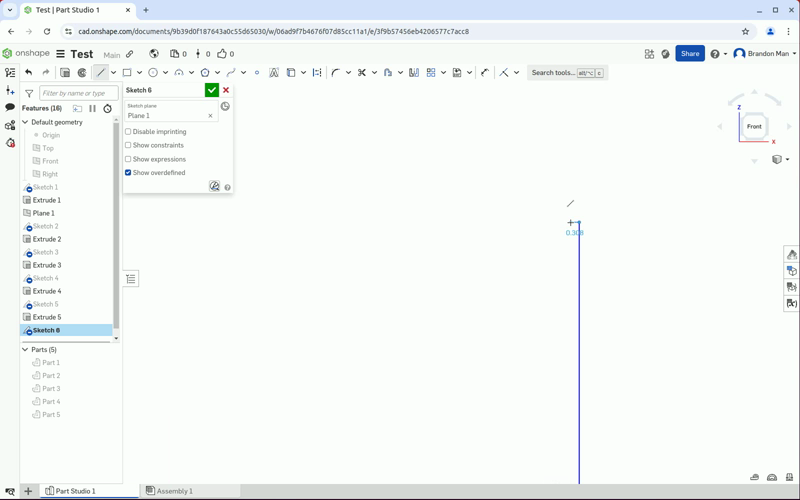
scroll(6)
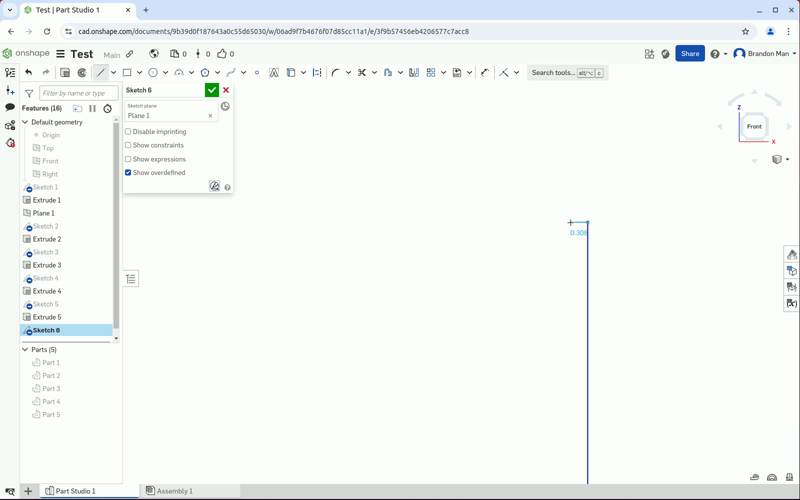
click(570, 222)
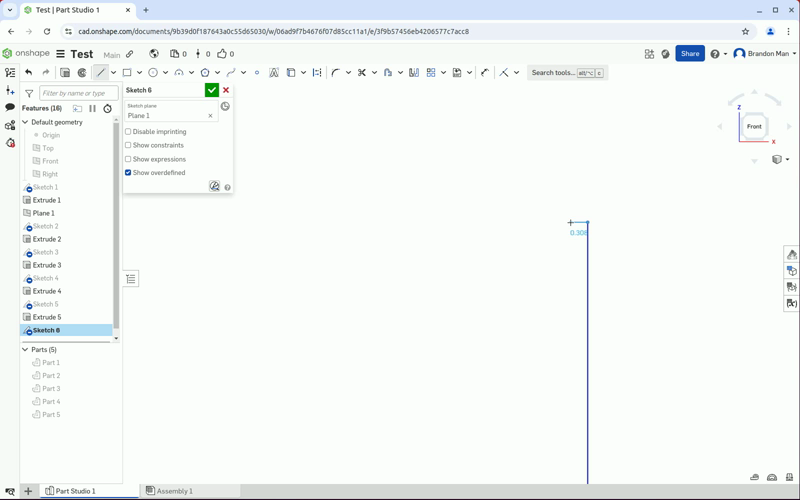
scroll(-6)
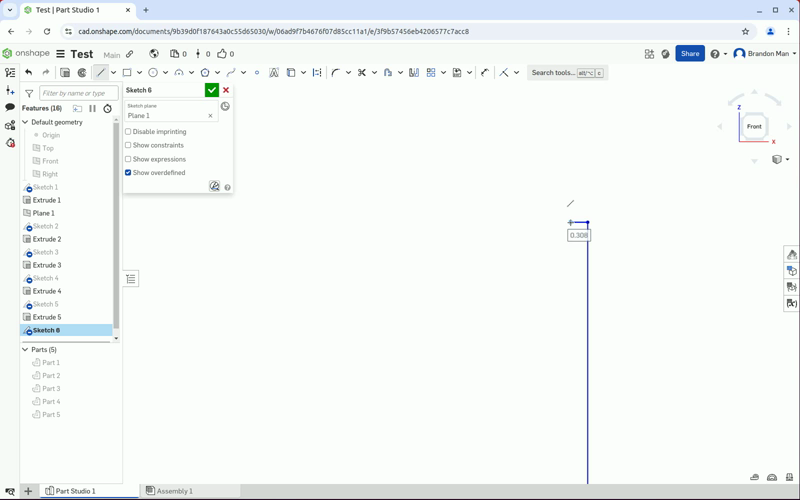
scroll(-6)
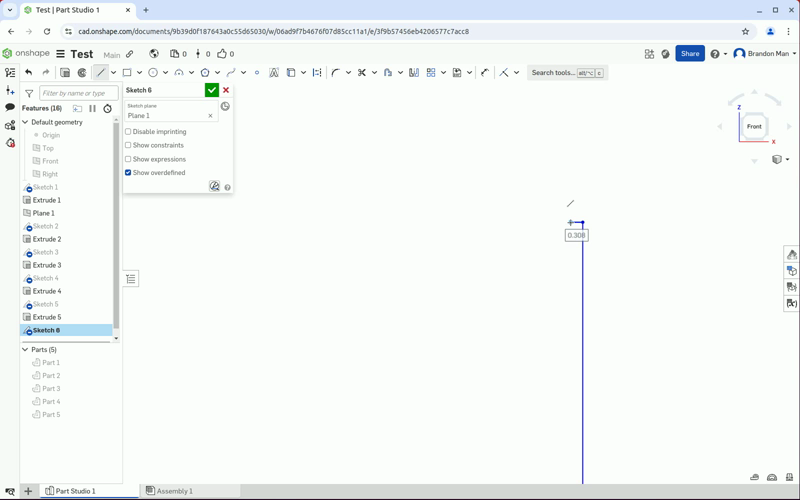
scroll(-6)
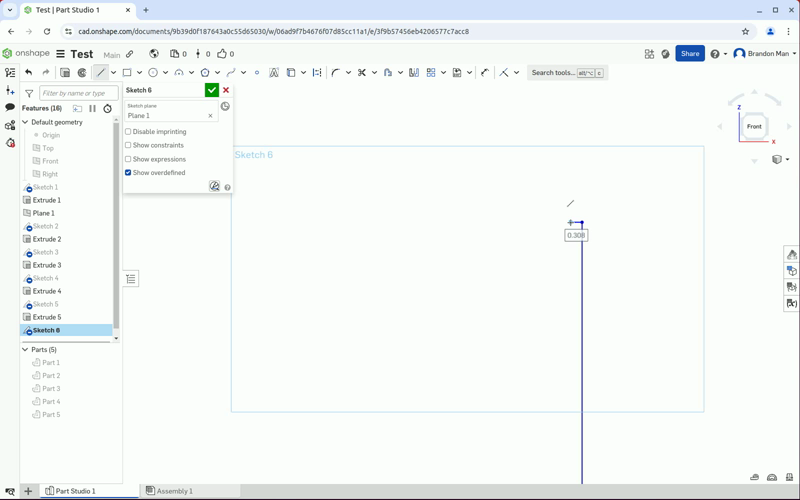
scroll(-6)
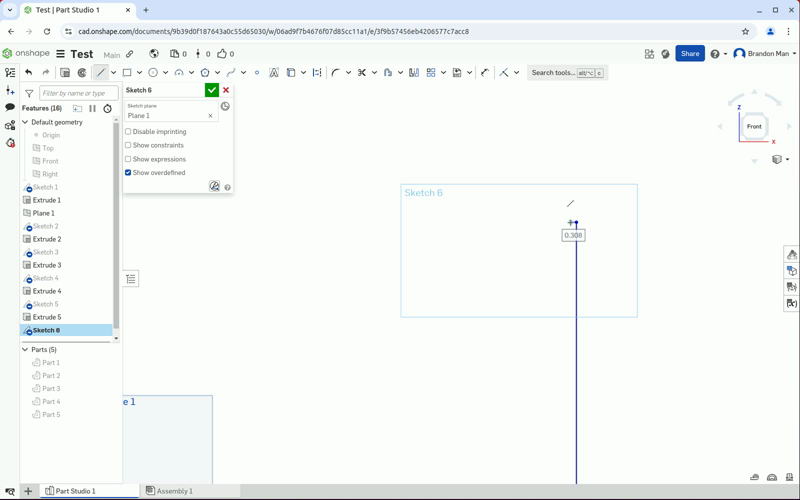
scroll(-6)
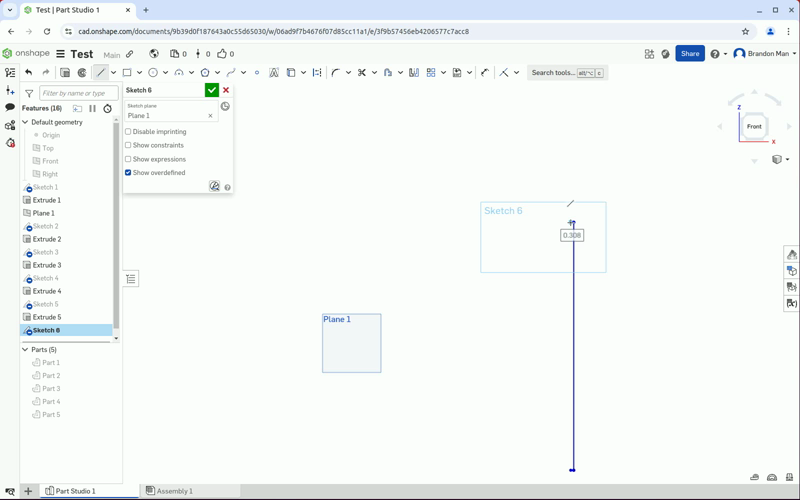
scroll(-6)
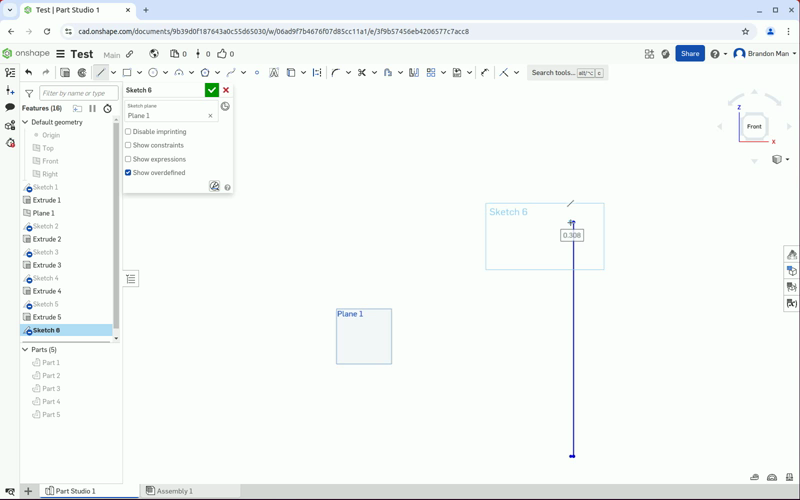
scroll(-6)
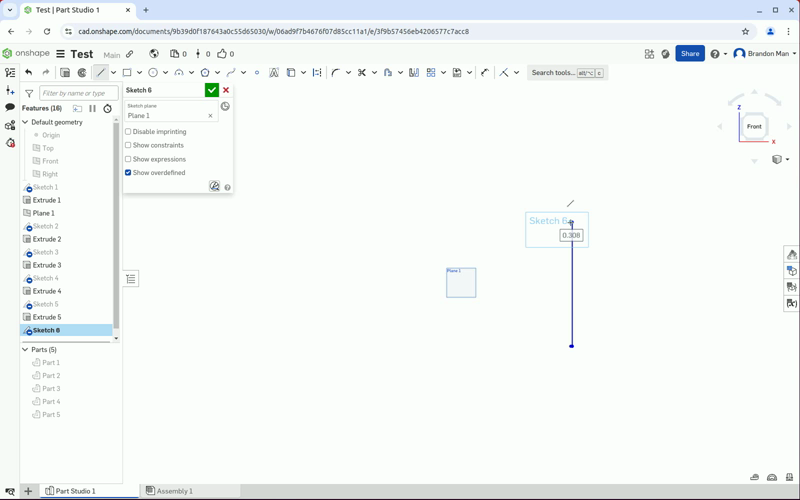
key_up(shift)
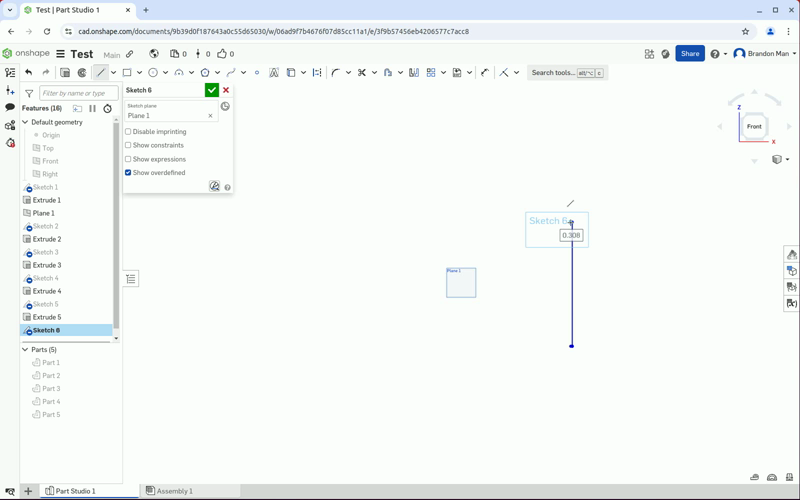
key_down(shift)
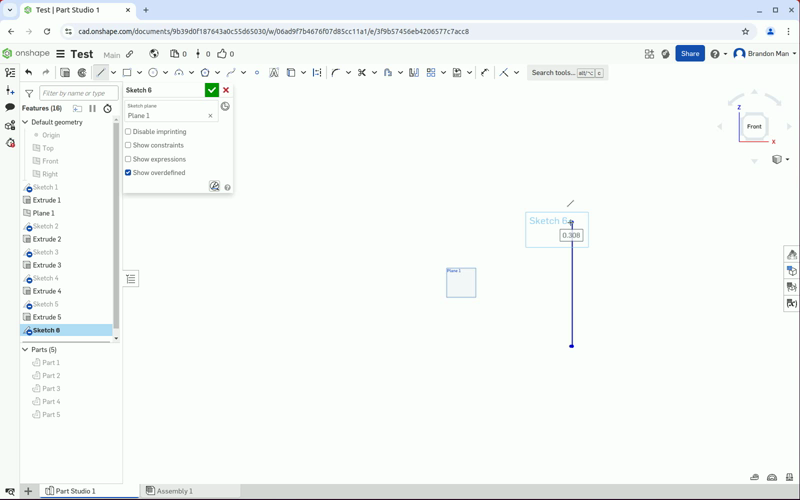
mouse_move(570, 346)
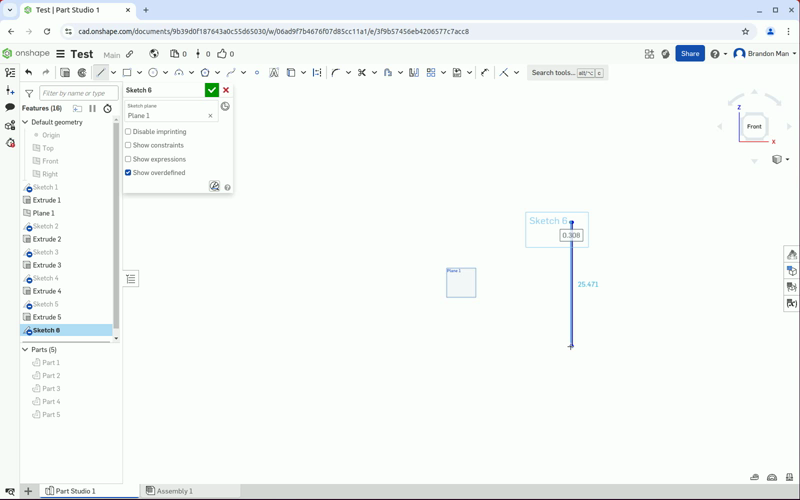
scroll(6)
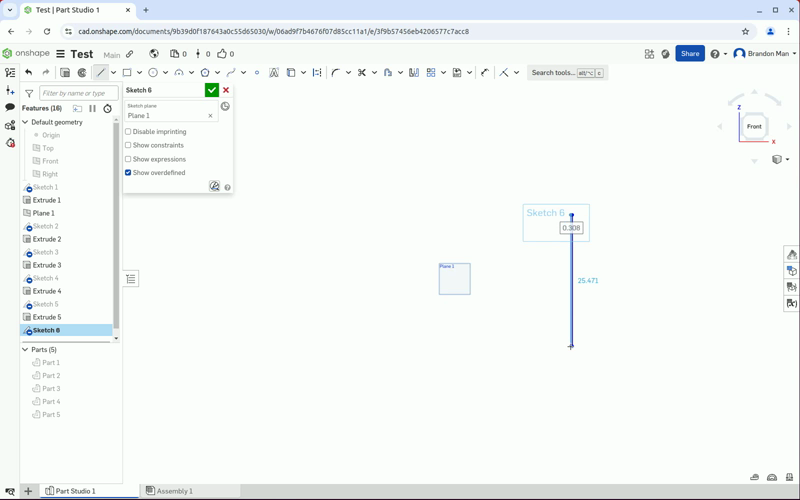
scroll(6)
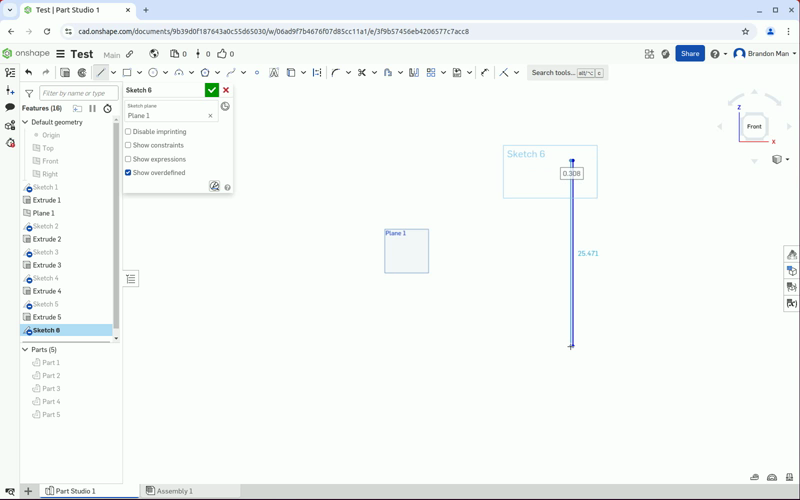
scroll(6)
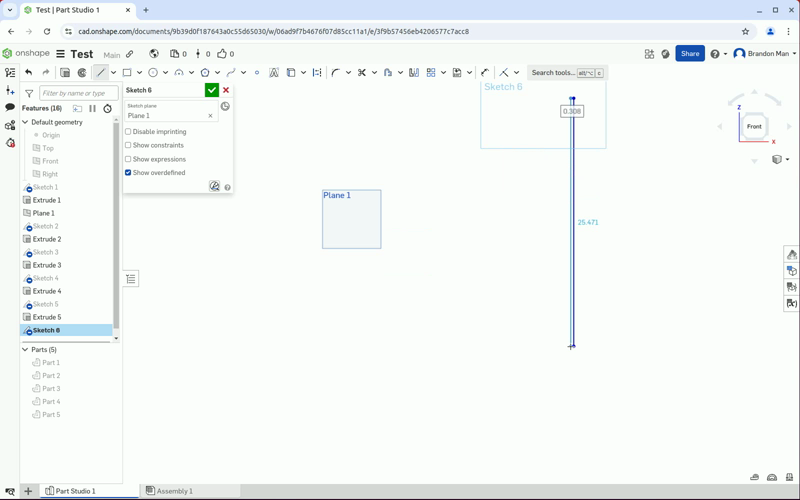
scroll(6)
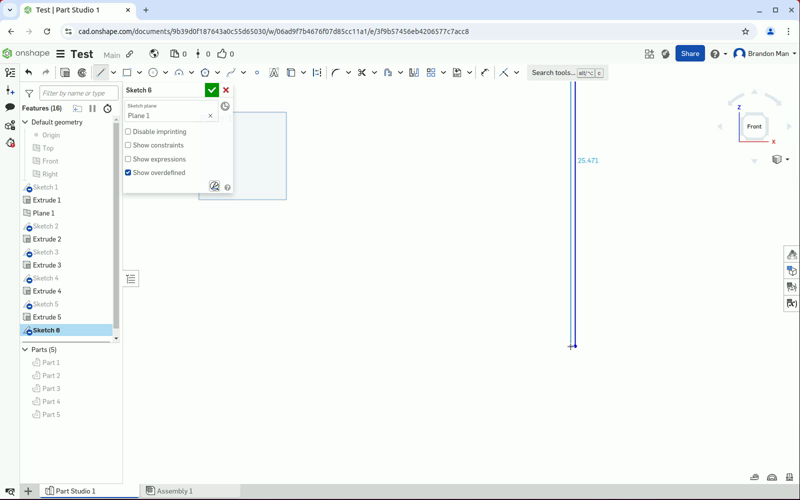
scroll(6)
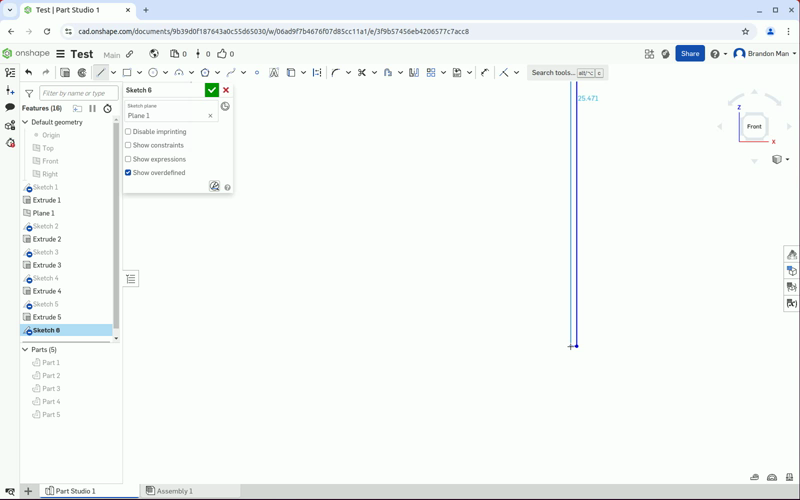
scroll(6)
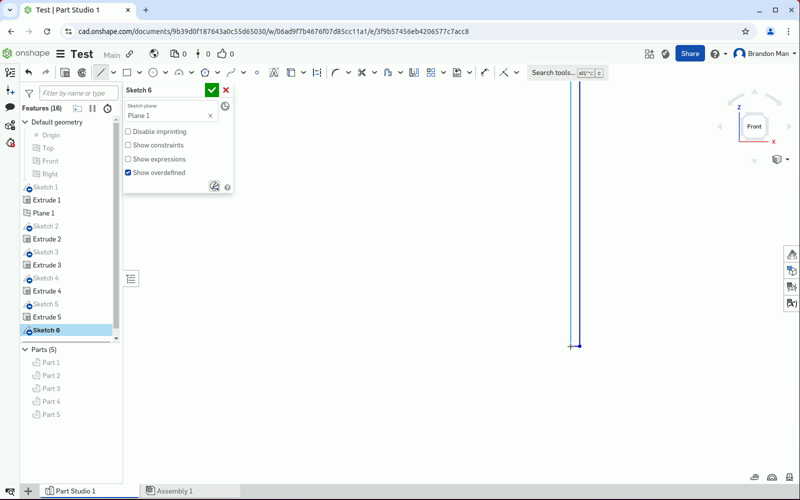
scroll(6)
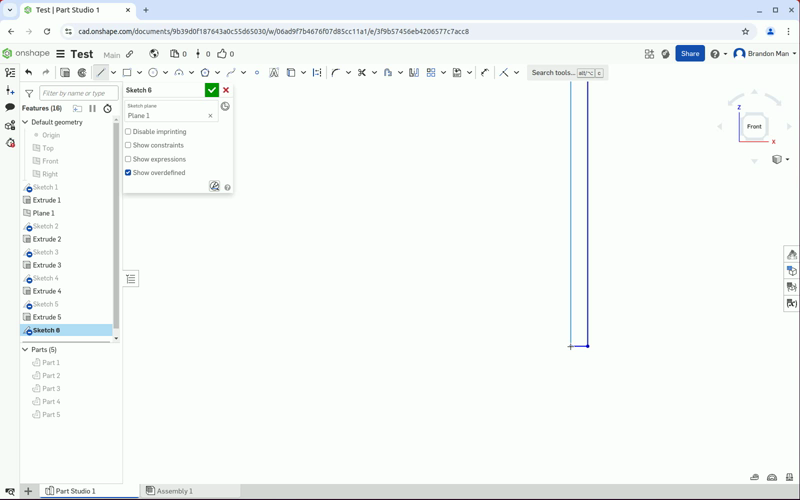
key_up(shift)
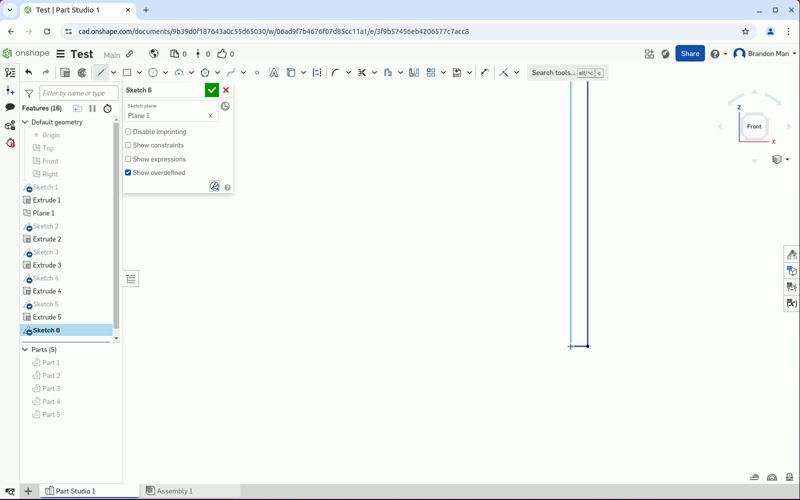
click(570, 346)
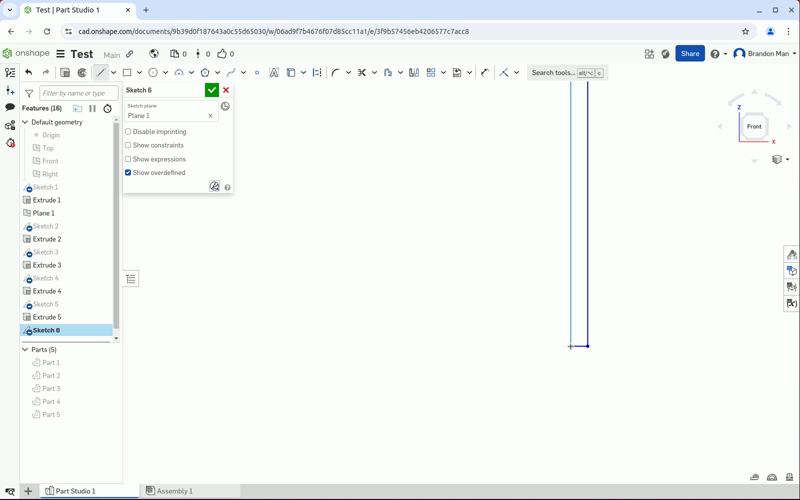
scroll(-6)
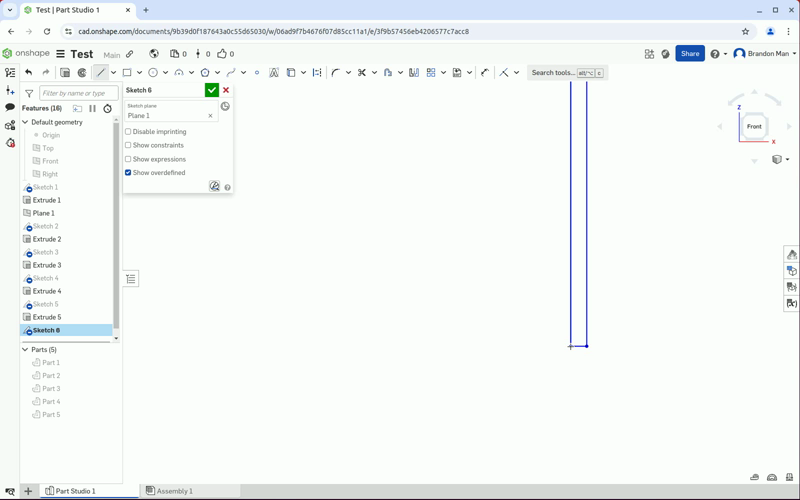
scroll(-6)
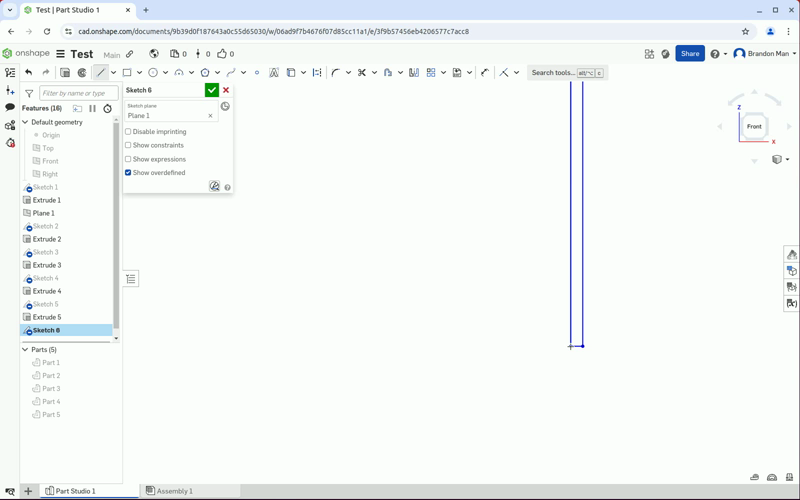
scroll(-6)
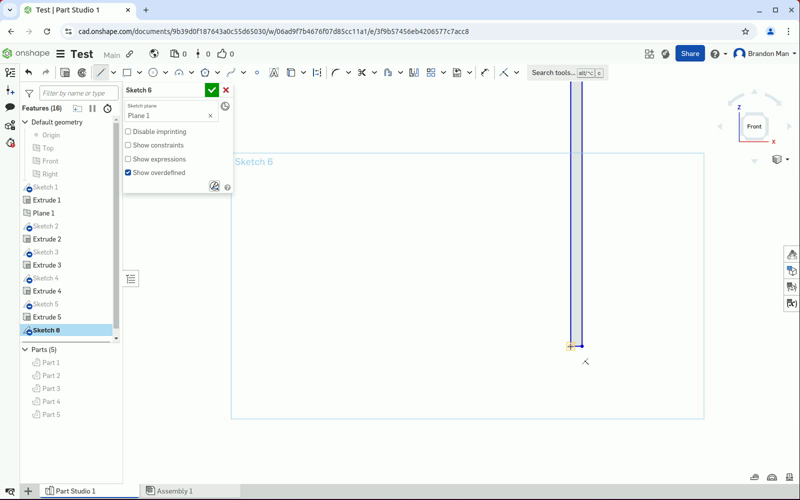
scroll(-6)
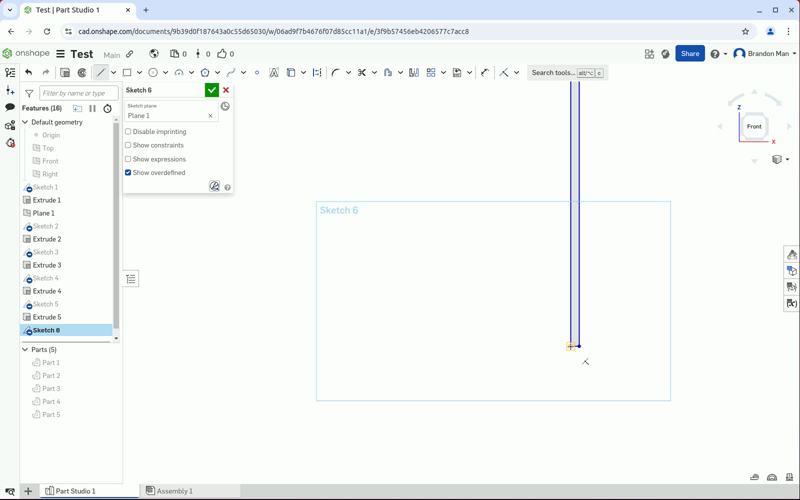
scroll(-6)
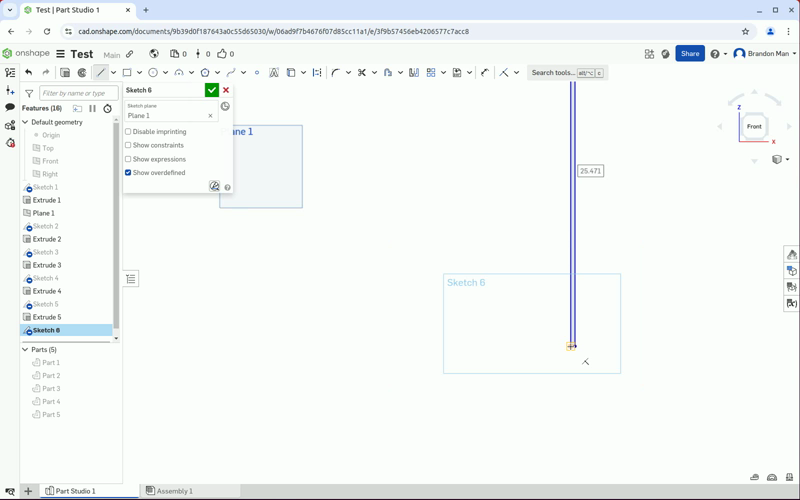
scroll(-6)
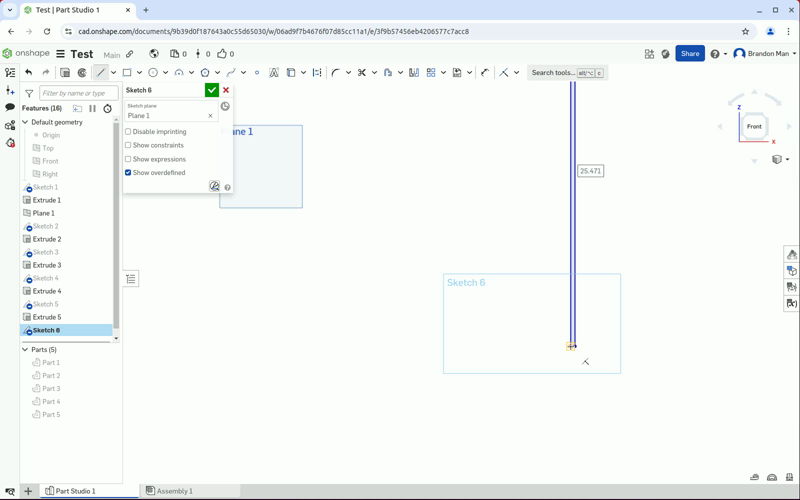
scroll(-6)
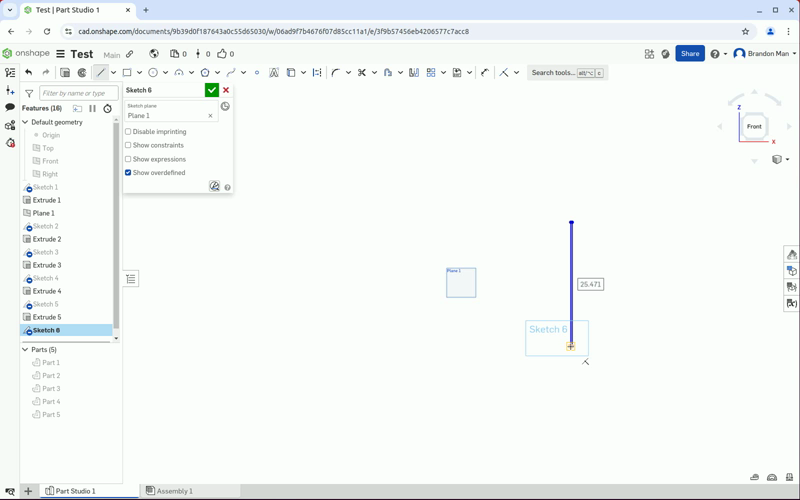
key(esc)
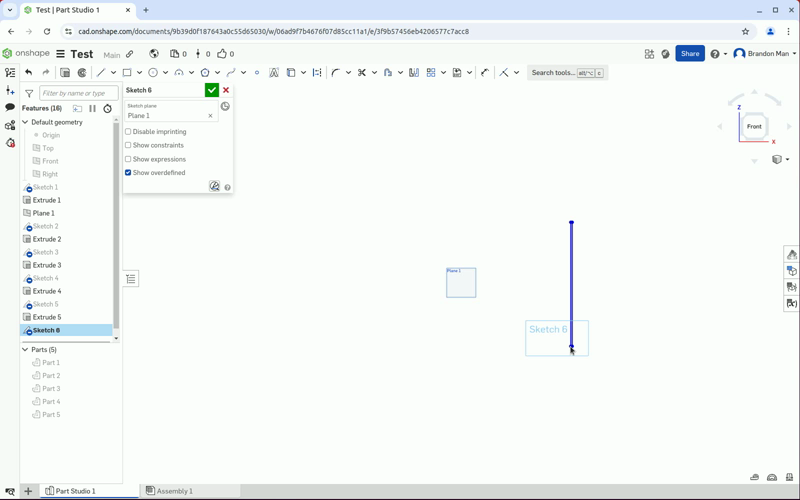
mouse_move(571, 321)
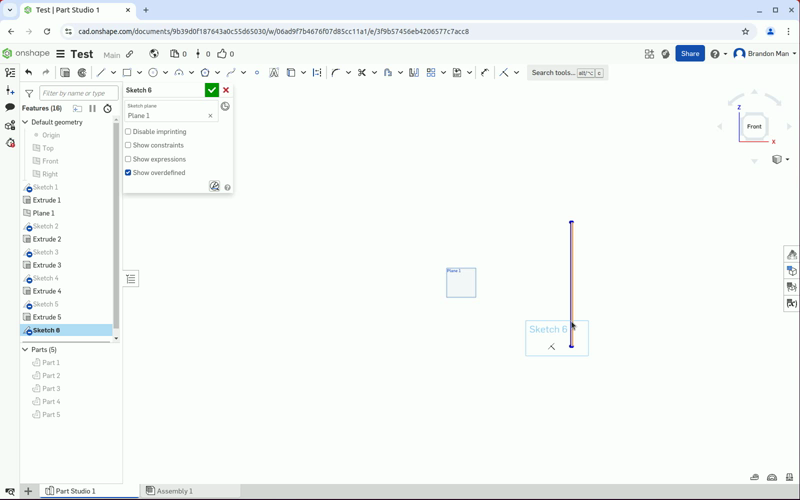
scroll(6)
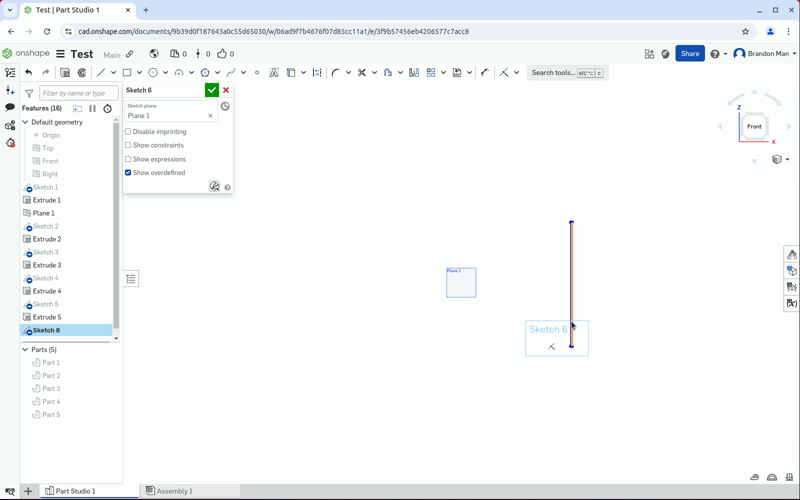
scroll(6)
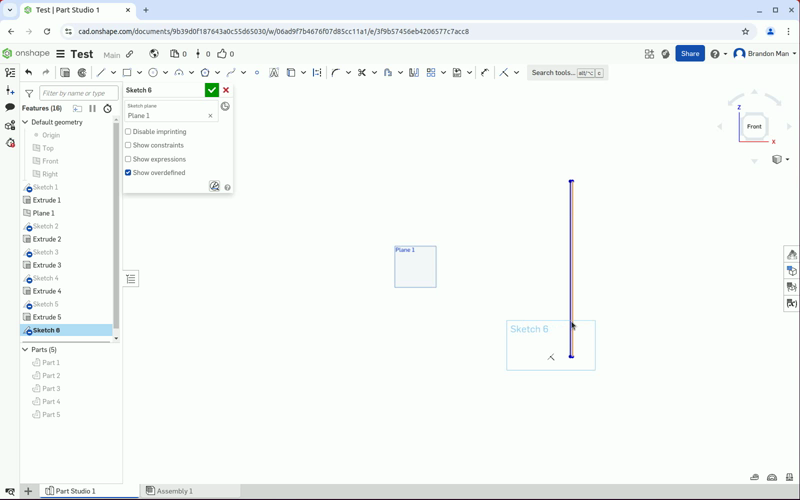
scroll(6)
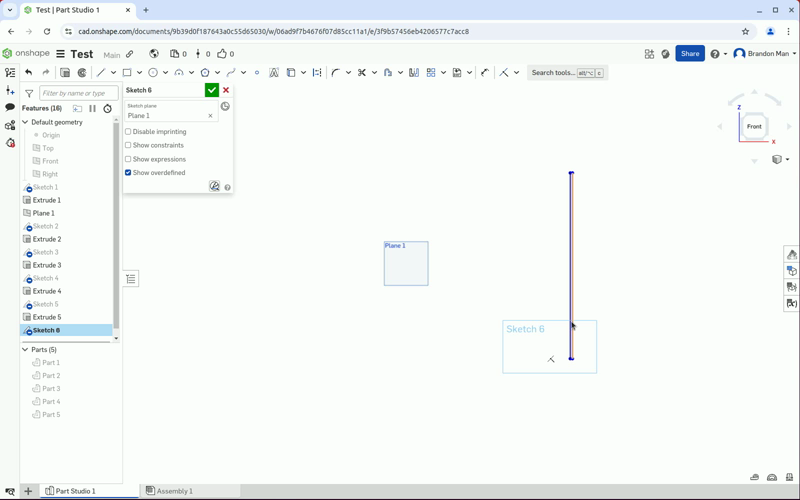
scroll(6)
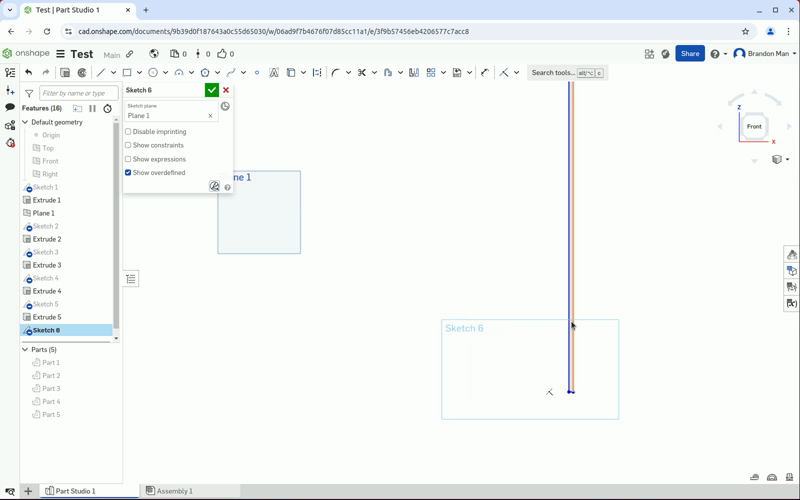
scroll(6)
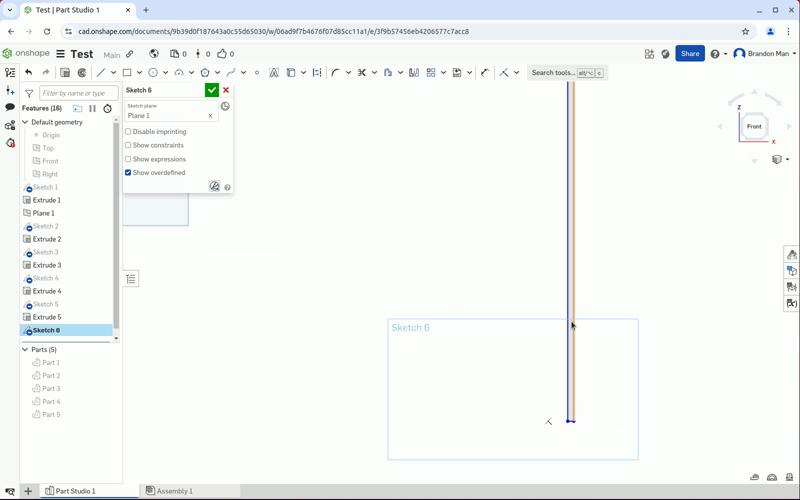
scroll(6)
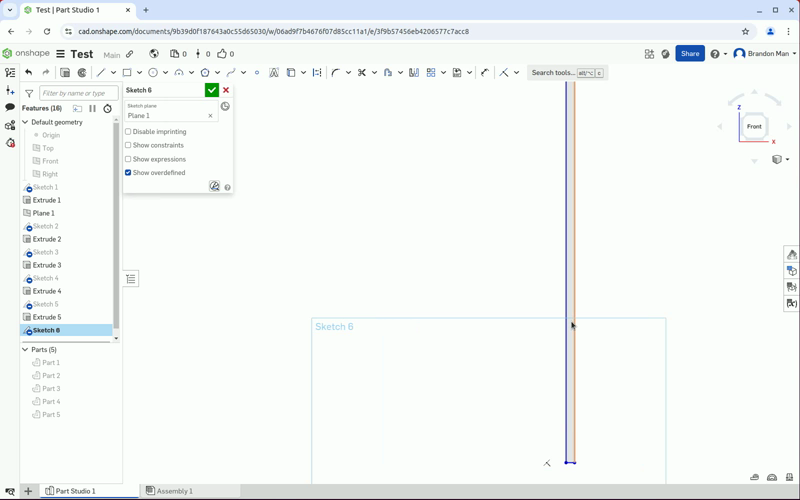
scroll(6)
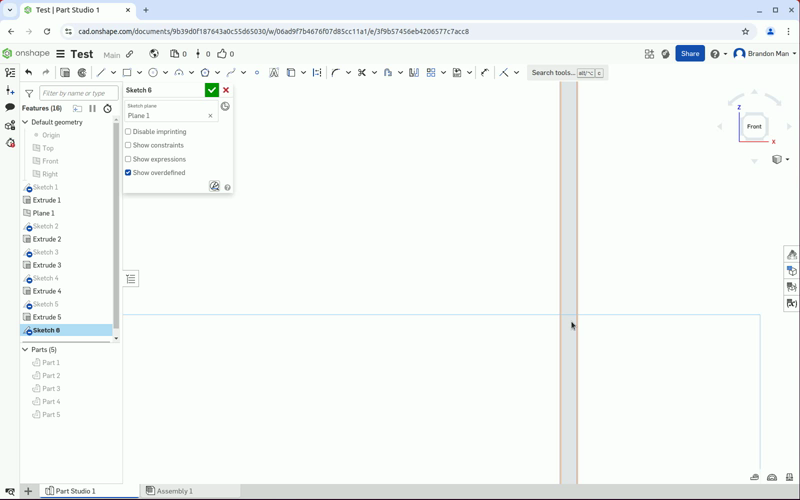
click(571, 321)
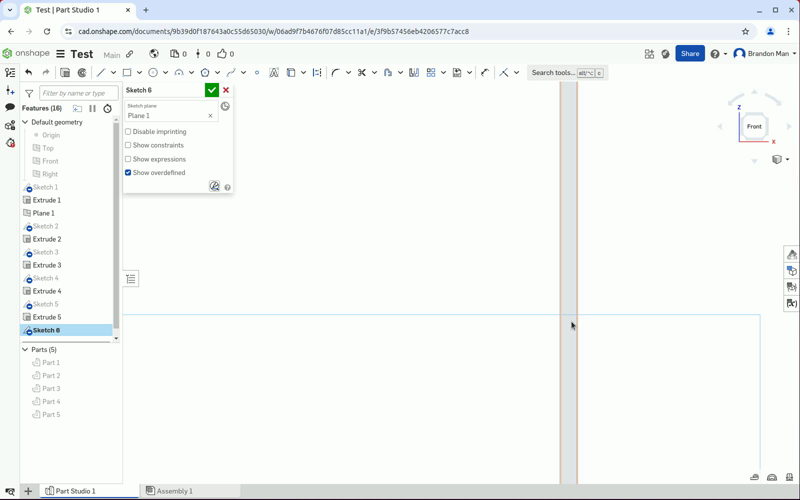
scroll(-6)
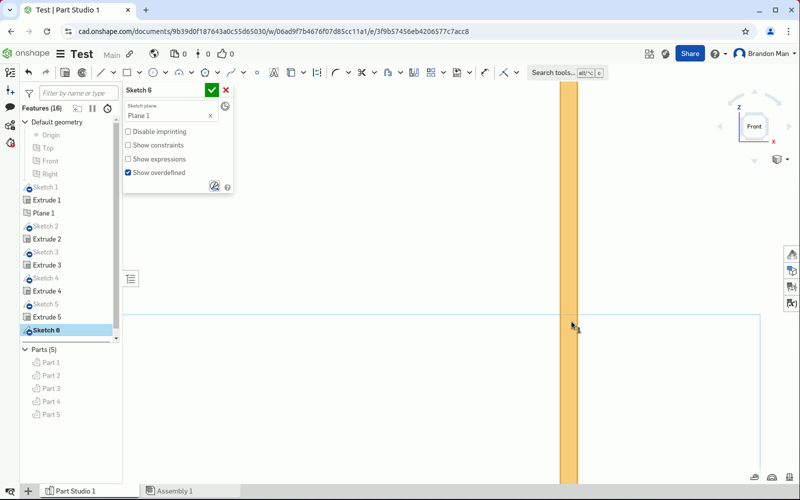
scroll(-6)
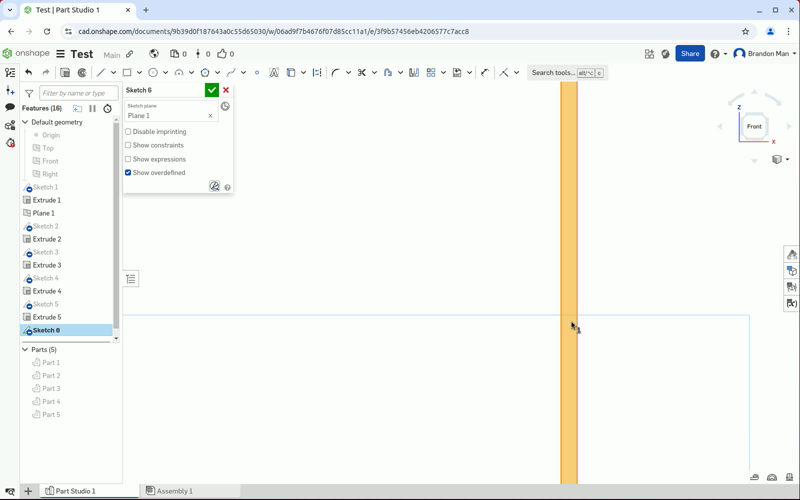
scroll(-6)
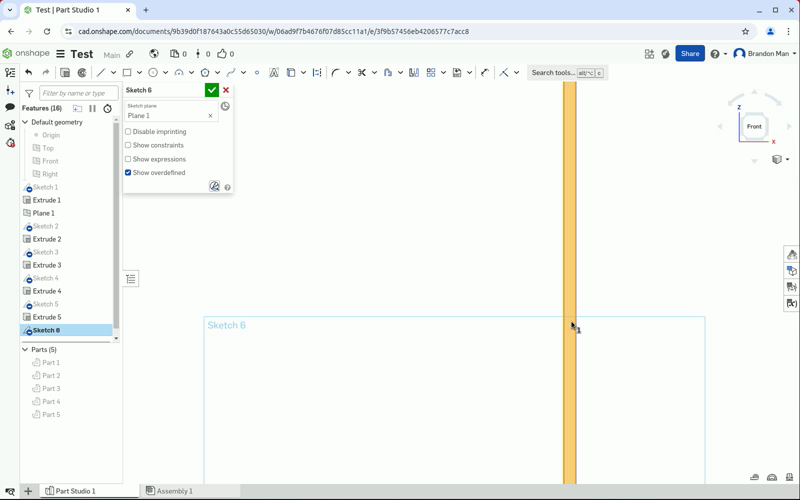
scroll(-6)
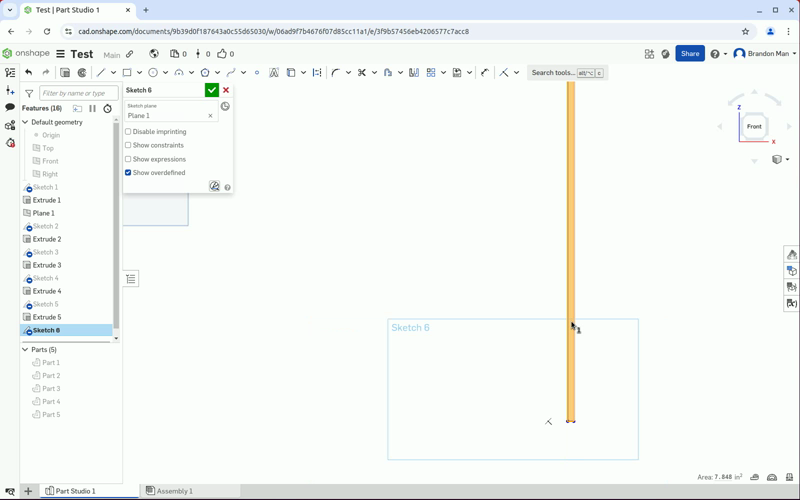
scroll(-6)
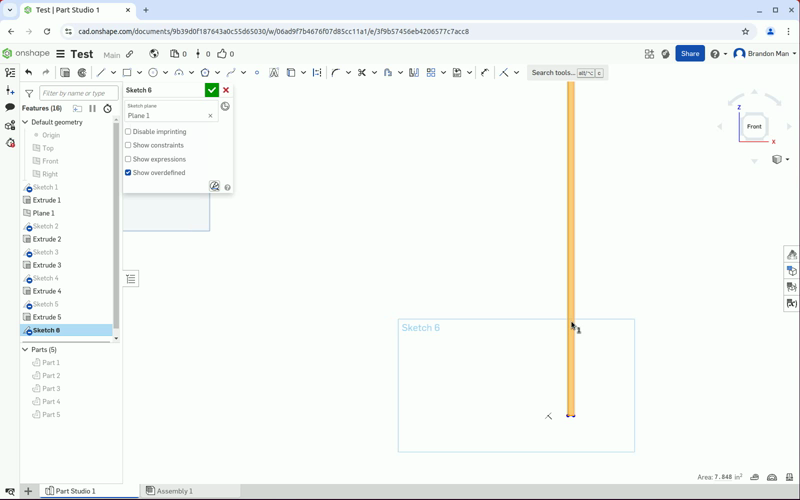
scroll(-6)
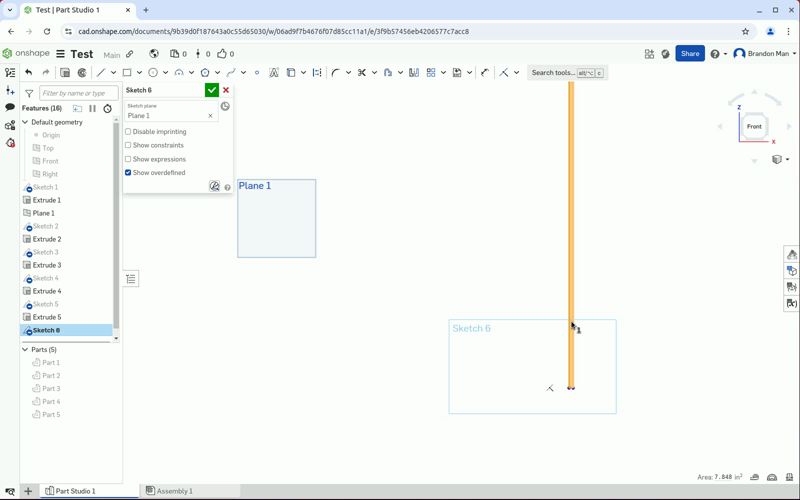
scroll(-6)
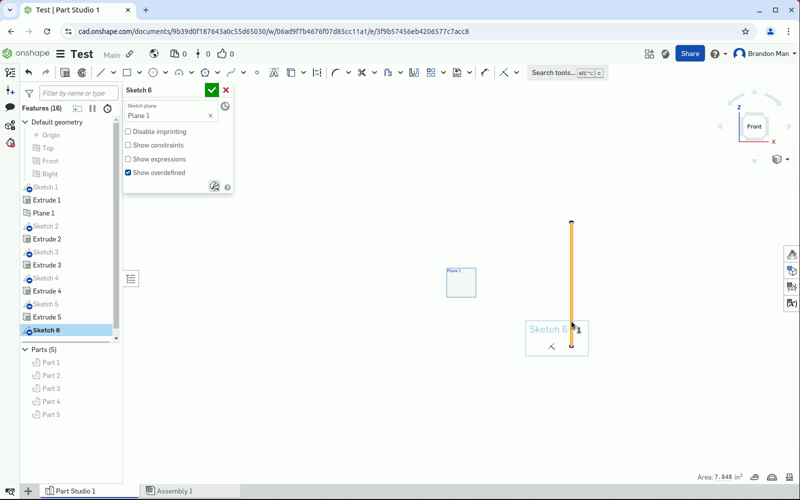
mouse_move(73, 352)
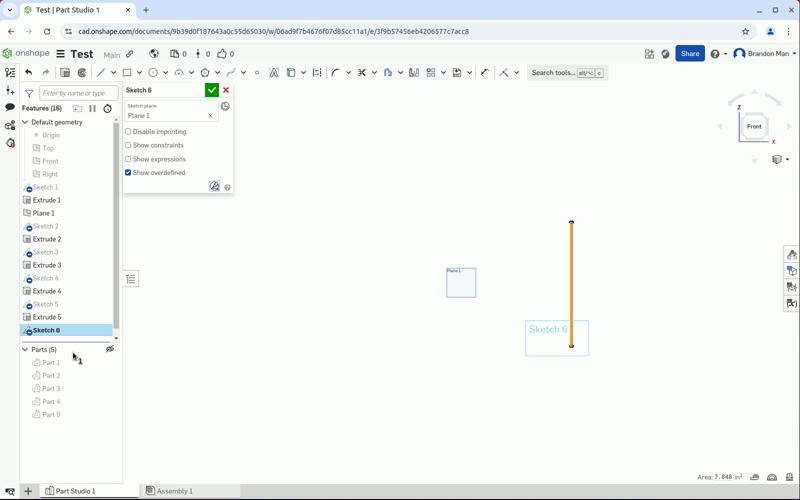
key(shift+y)
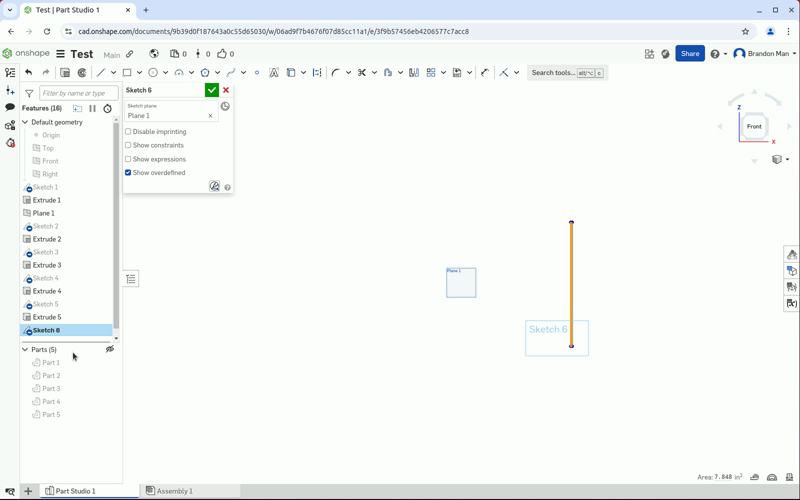
key(shift+e)
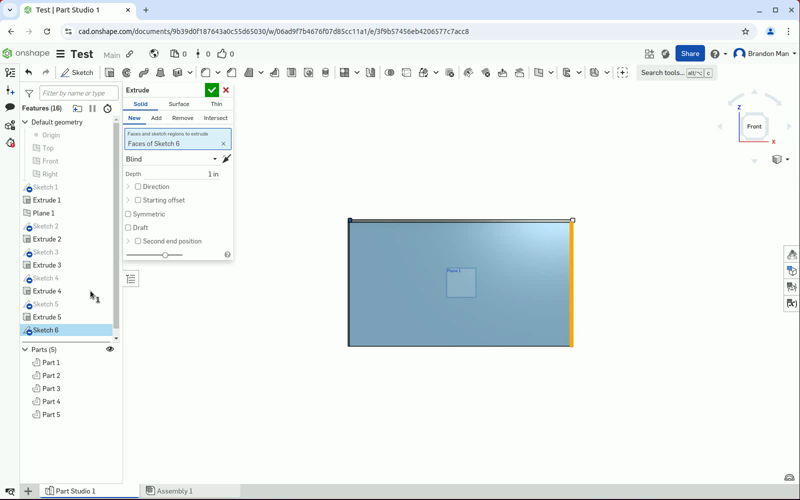
mouse_move(143, 106)
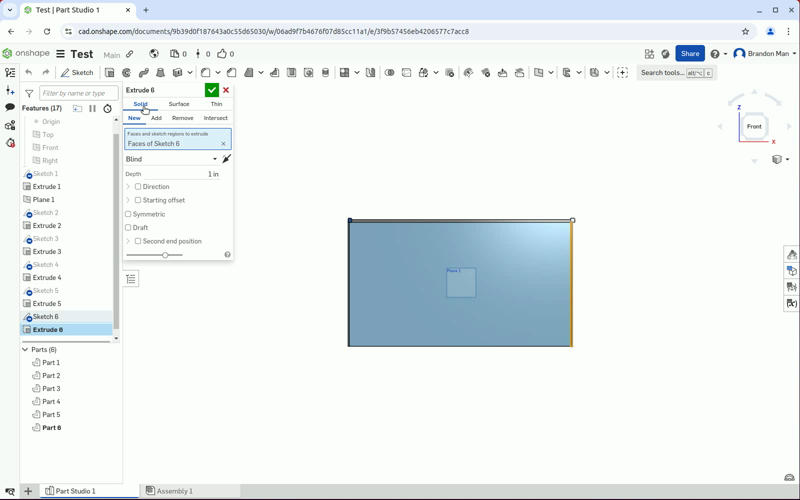
click(143, 106)
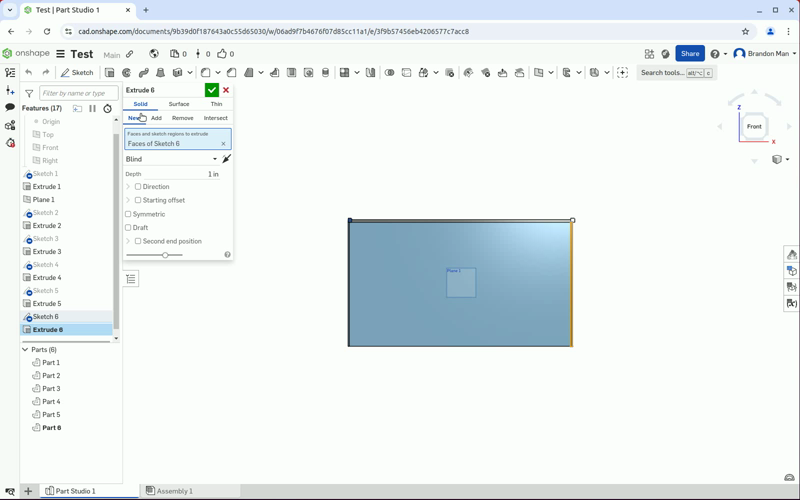
mouse_move(137, 120)
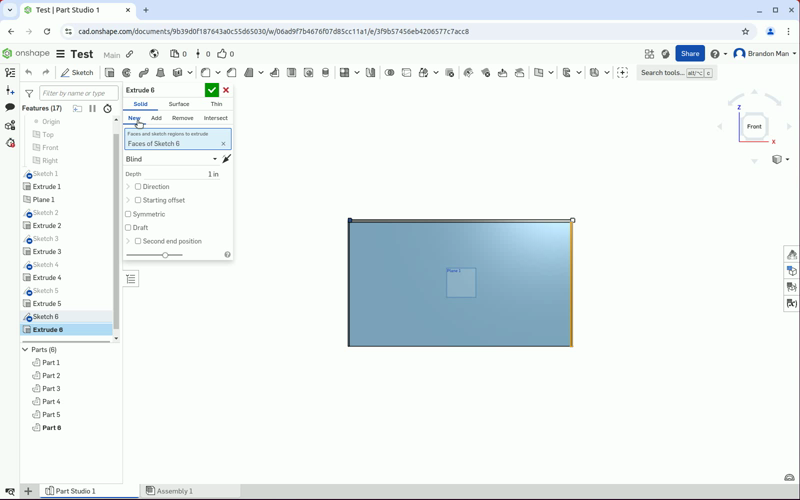
click(137, 120)
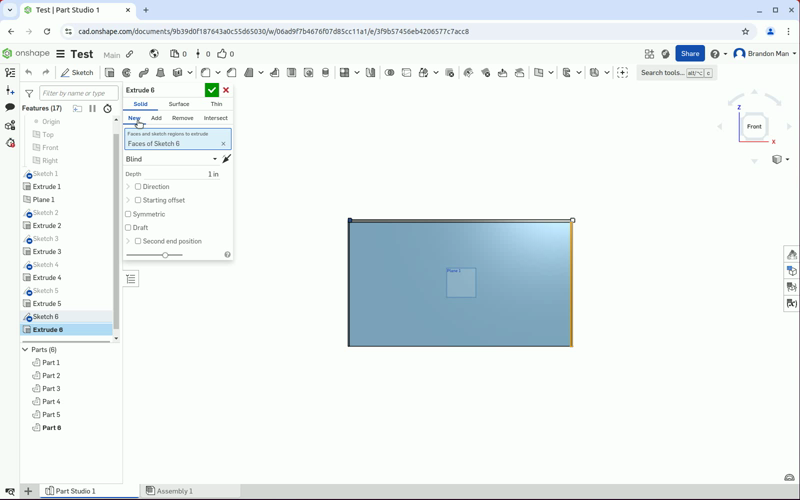
key(tab, 4)
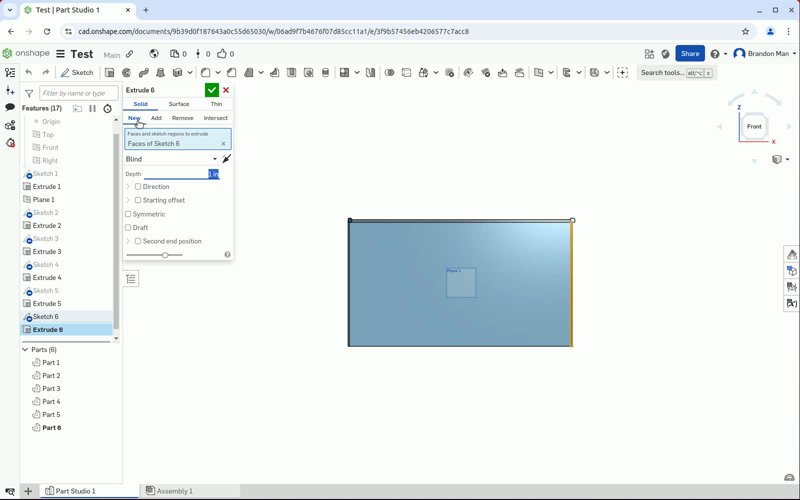
text(6.258)
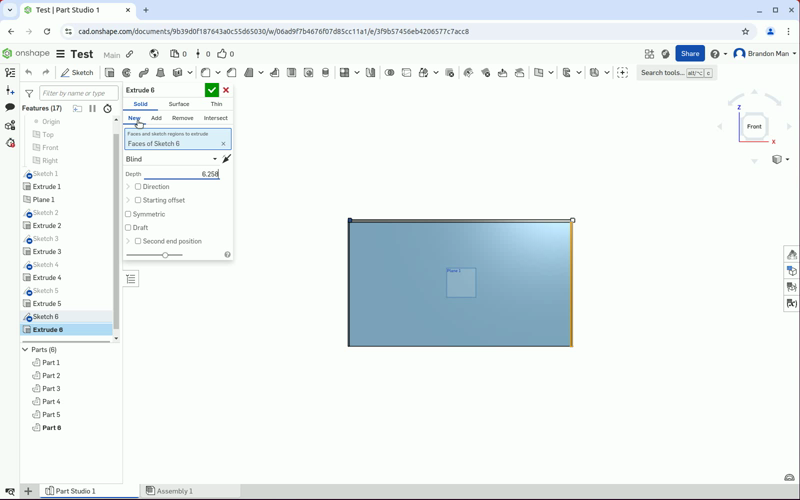
key(enter)
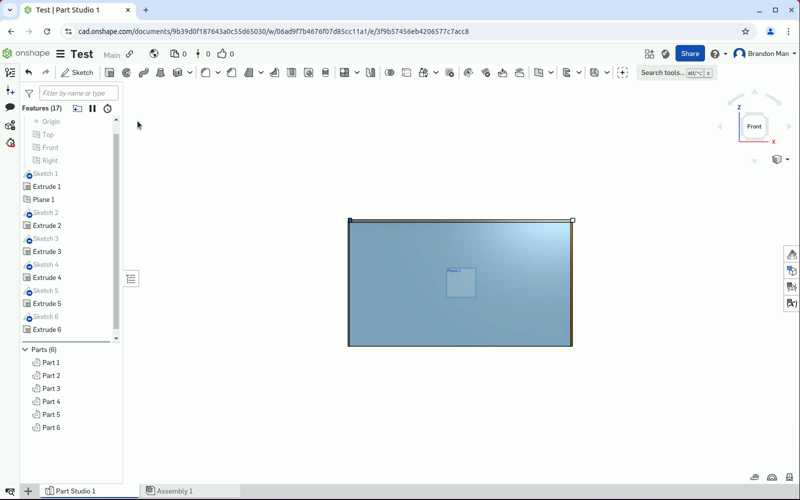
key(shift+h)
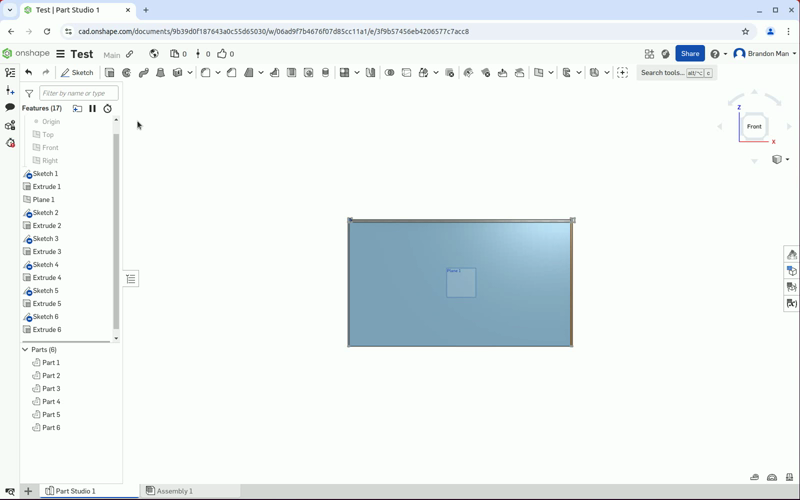
key(shift+h)
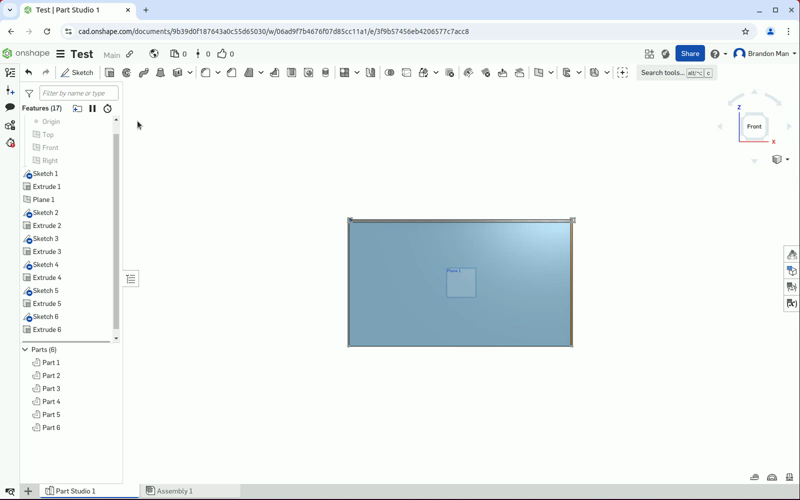
key(shift+7)
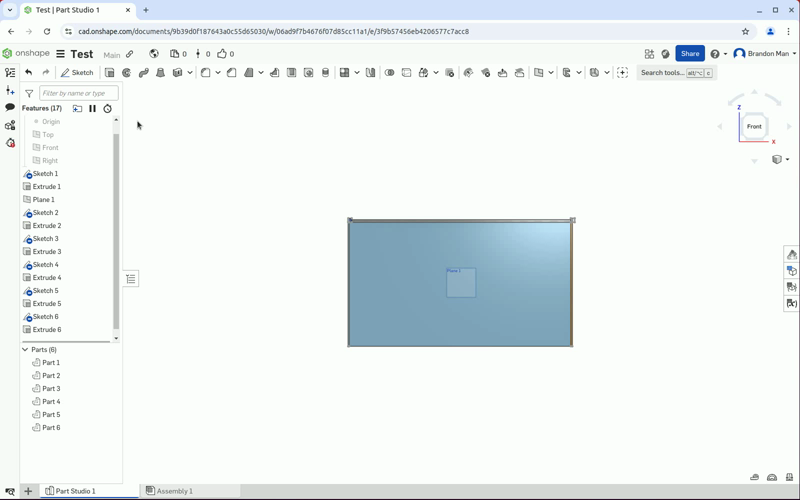
key(left, 2)
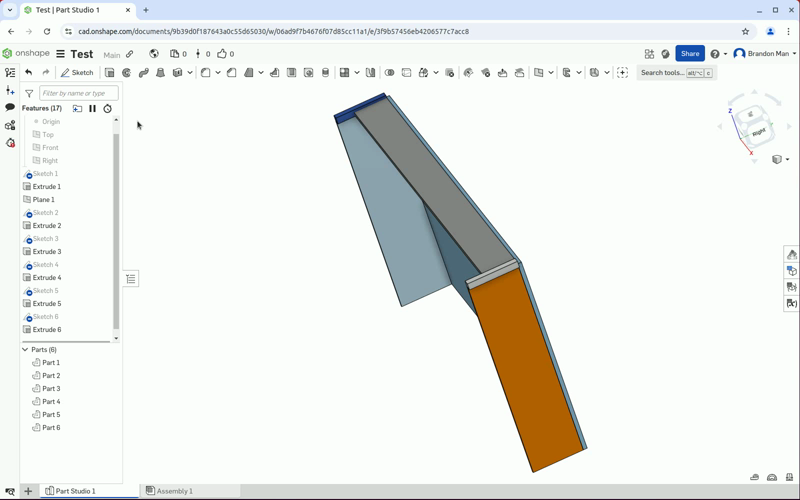
key(down, 2)
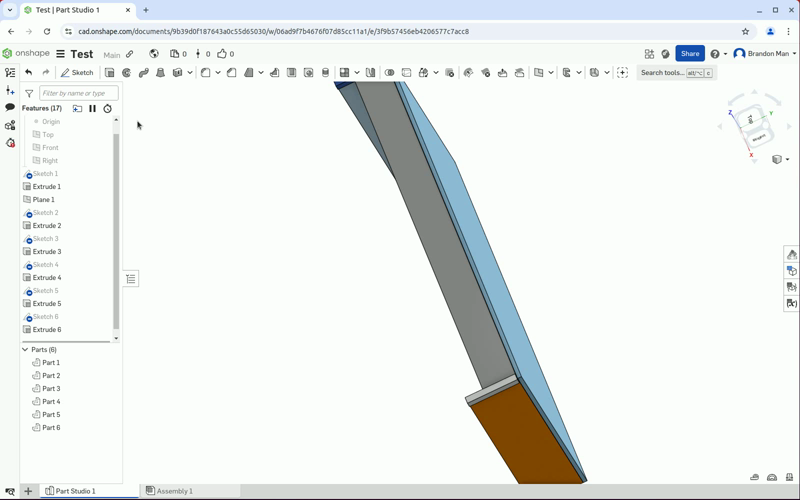
key(up, 2)
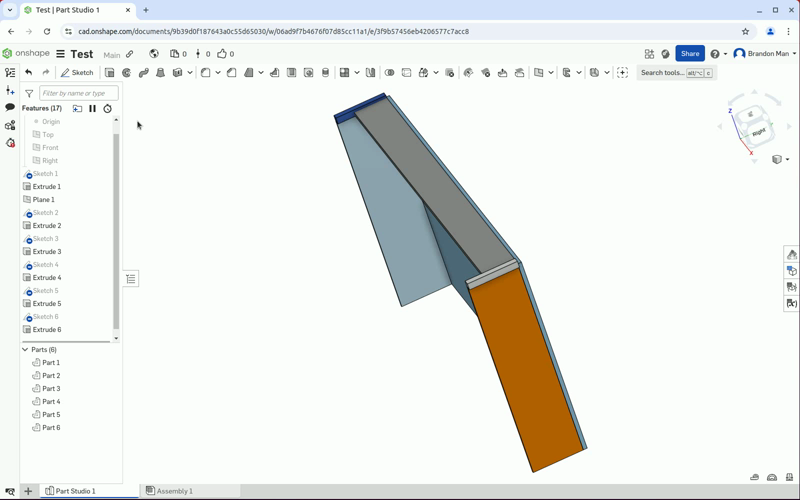
key(right, 2)
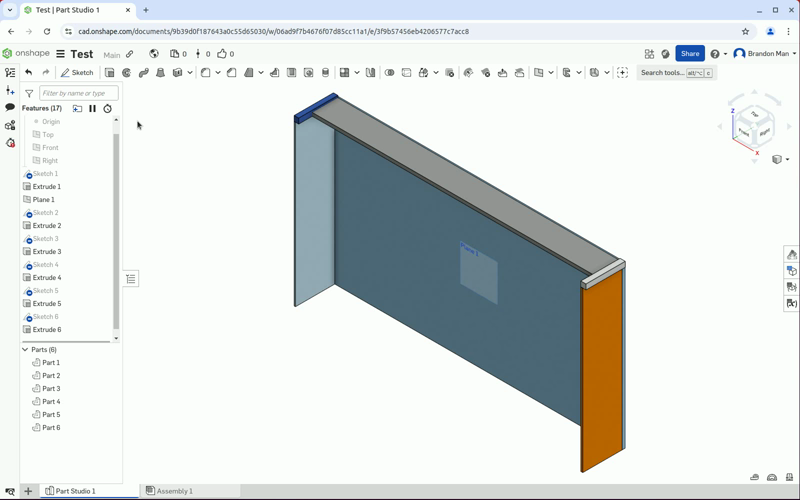
mouse_move(69, 176)
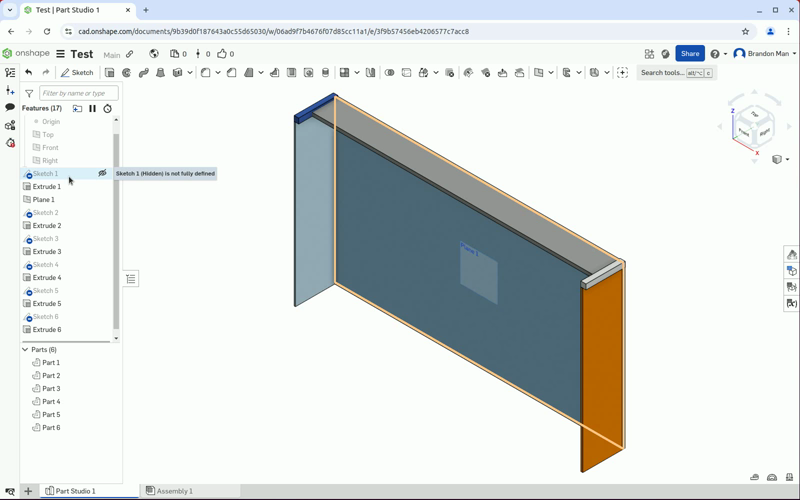
click(69, 176)